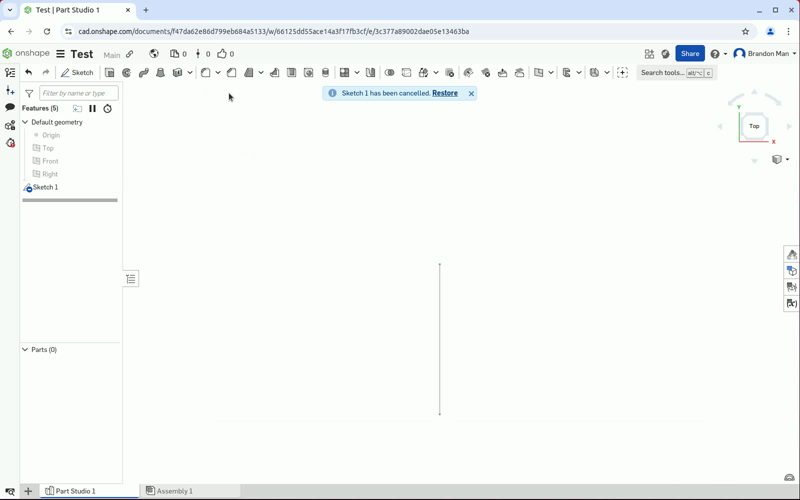
key(shift+h)
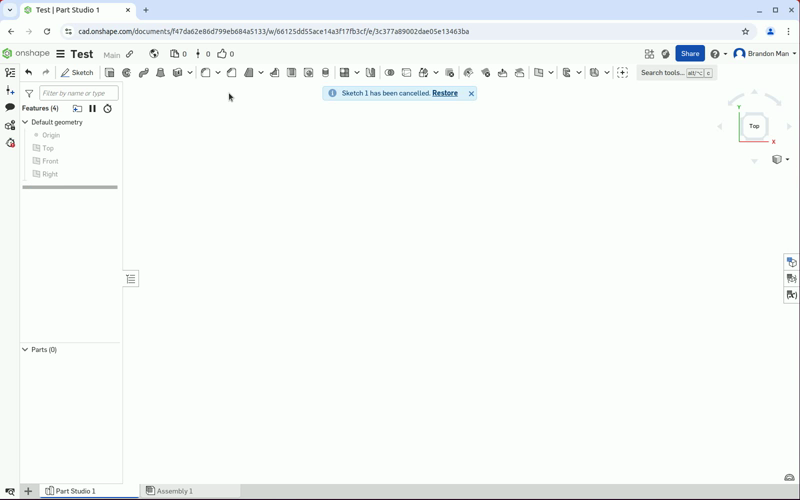
mouse_move(73, 352)
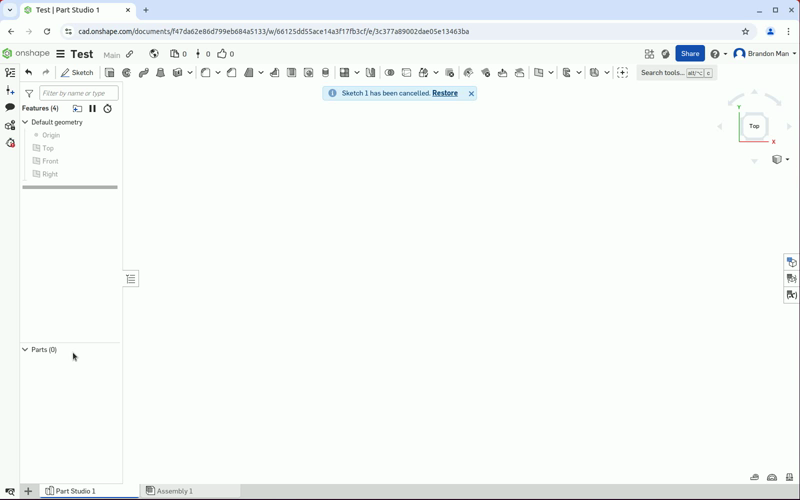
key(y)
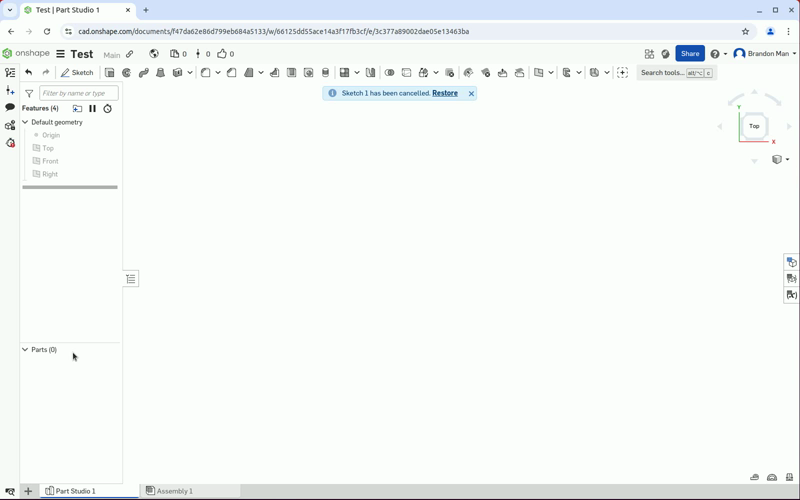
key(shift+p)
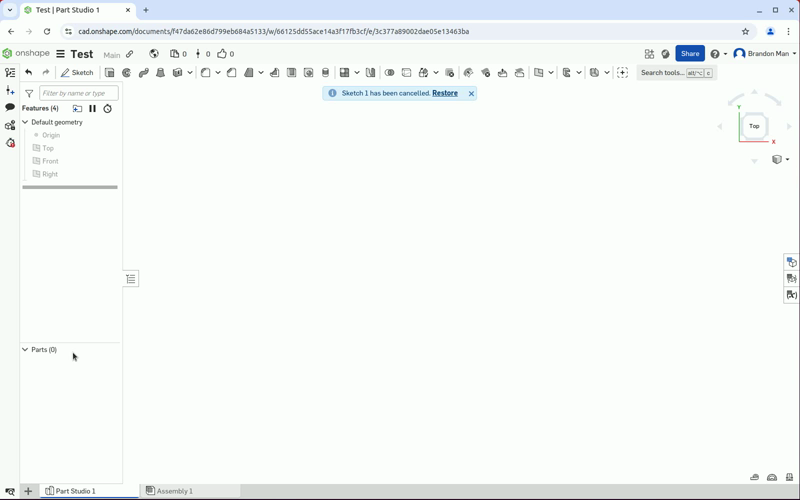
key(space)
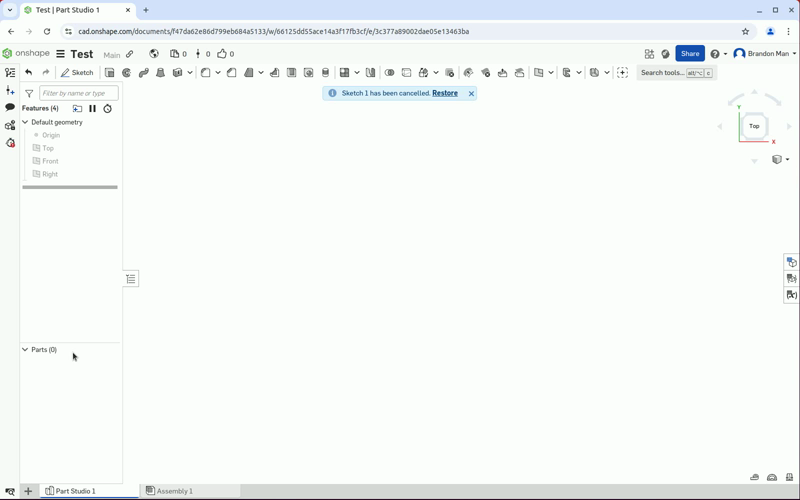
key_down(shift)
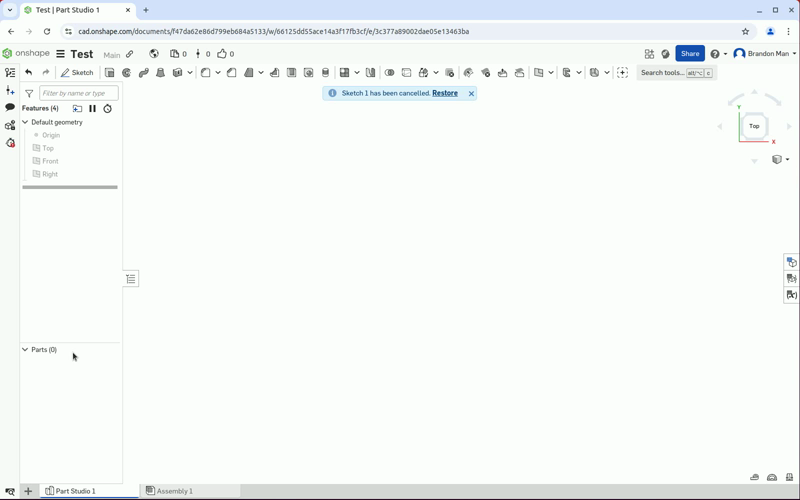
key(up)
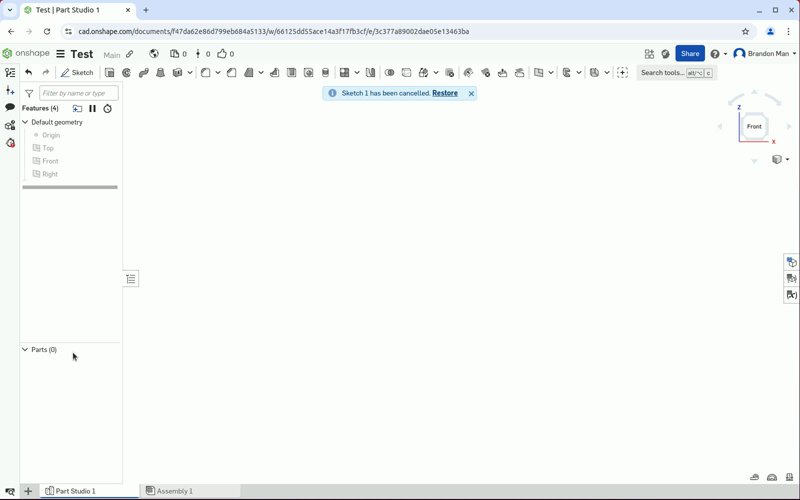
key_up(shift)
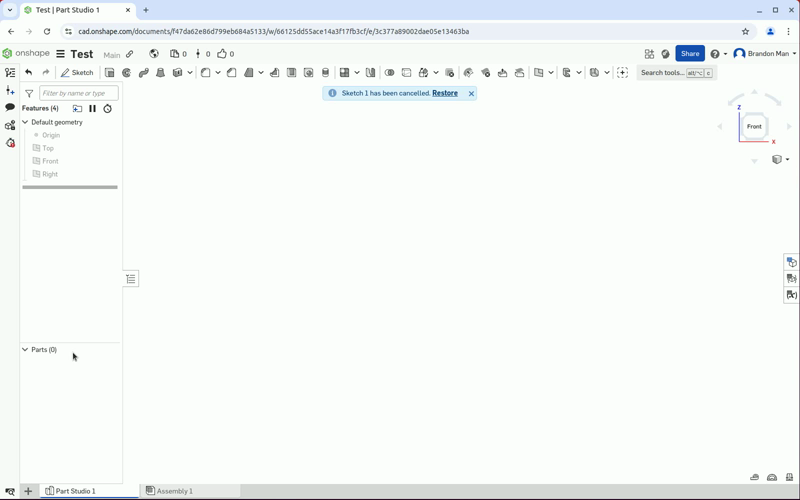
mouse_move(73, 352)
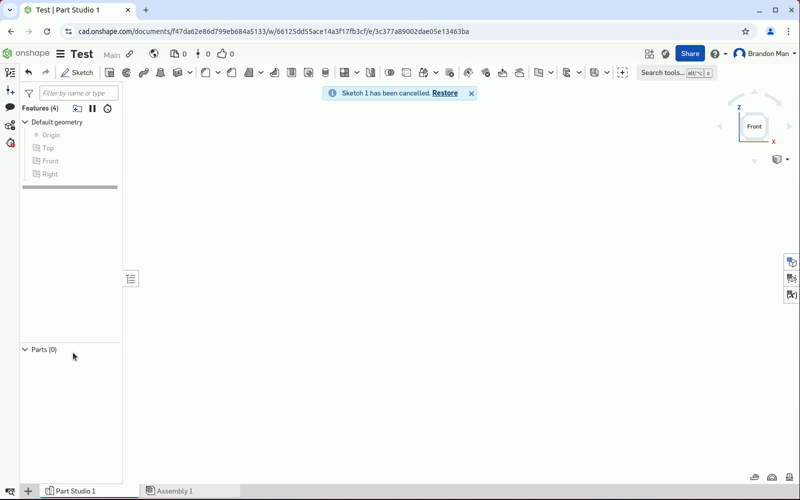
key(shift+y)
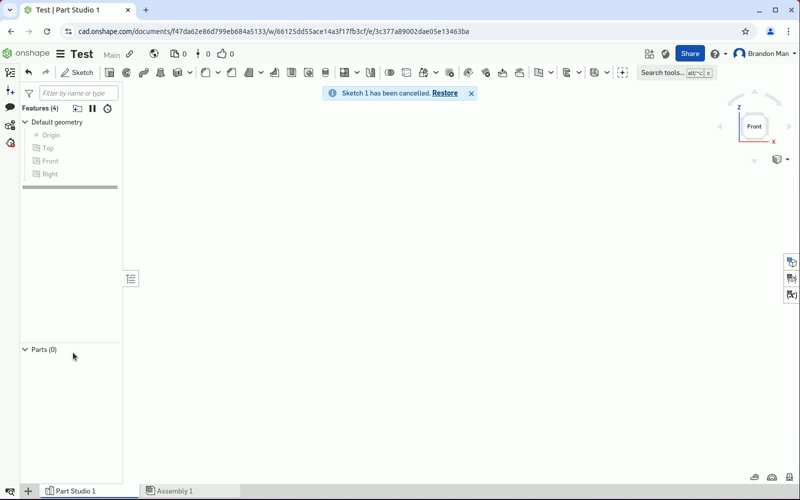
key(shift+s)
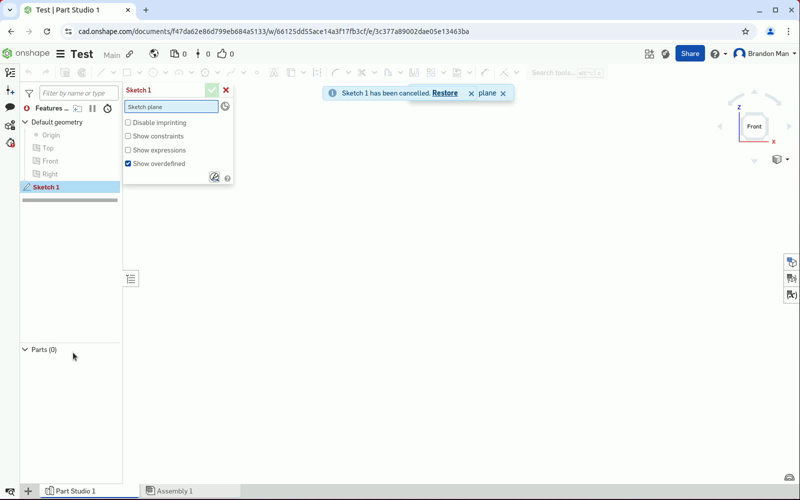
mouse_move(73, 163)
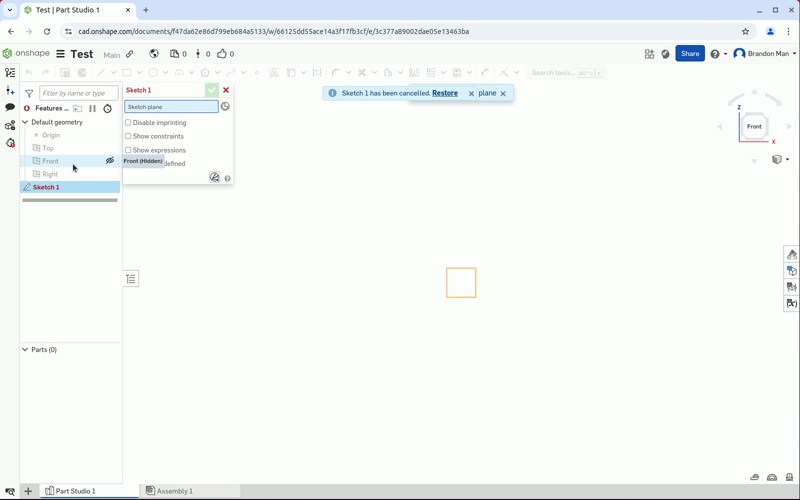
click(73, 163)
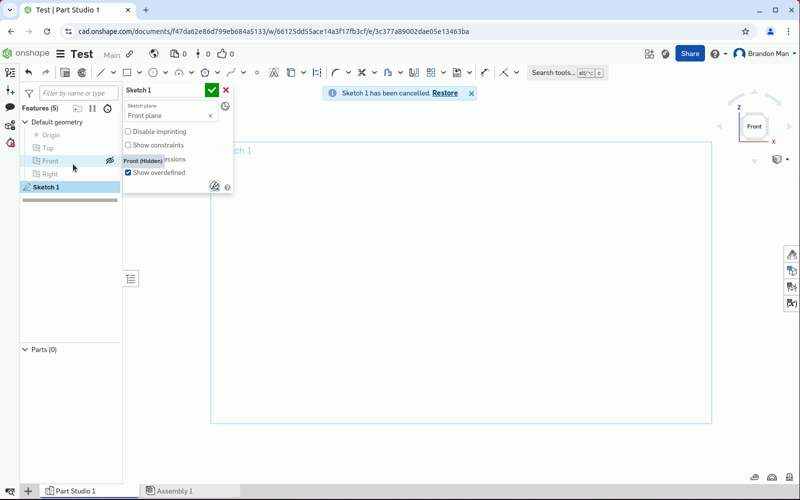
mouse_move(73, 352)
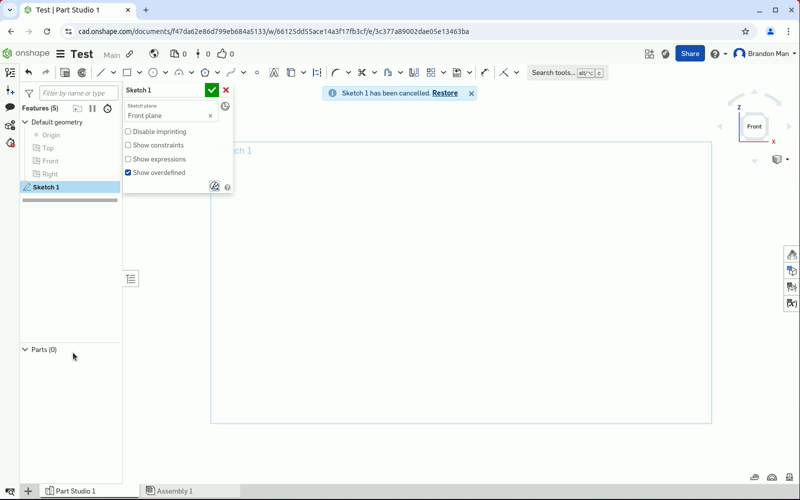
key(y)
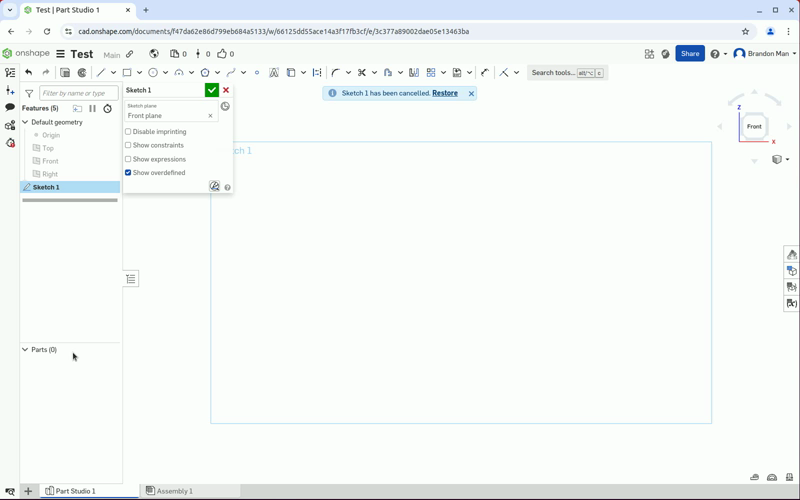
key(l)
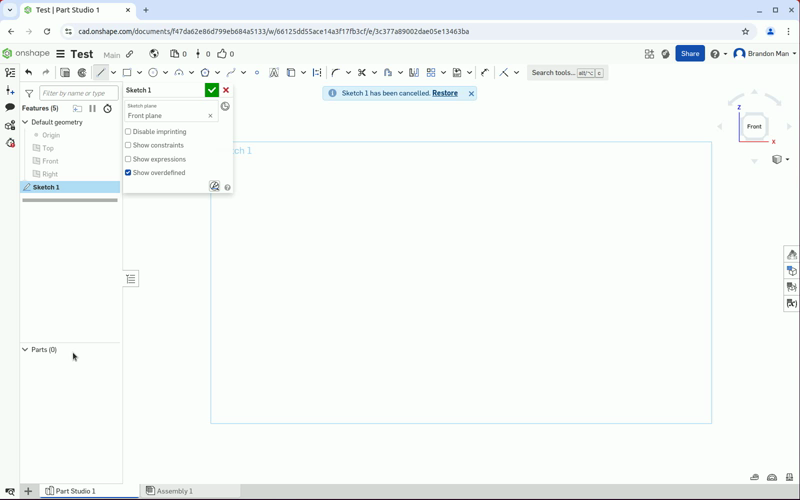
key_down(shift)
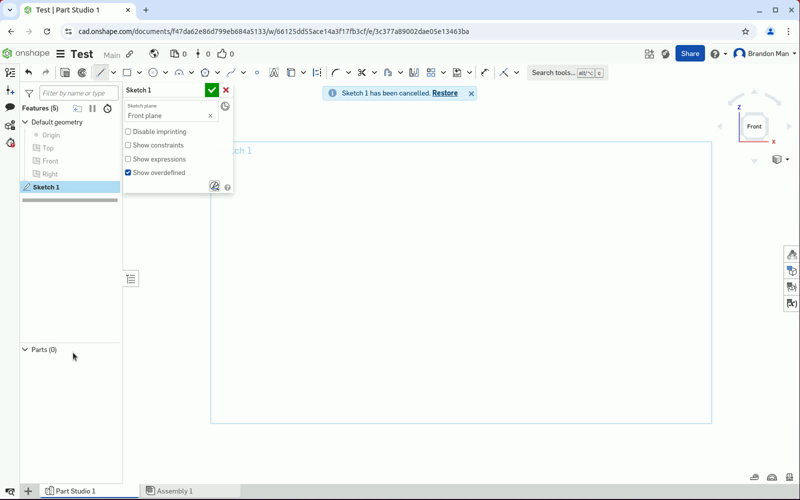
mouse_move(395, 291)
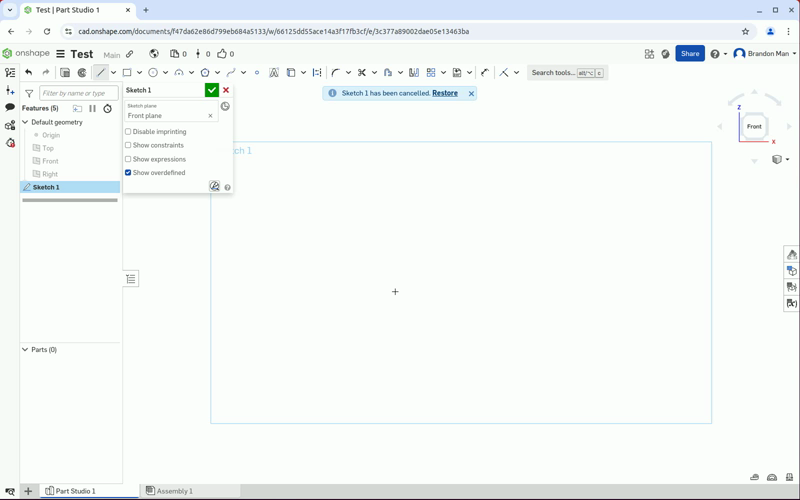
click(395, 291)
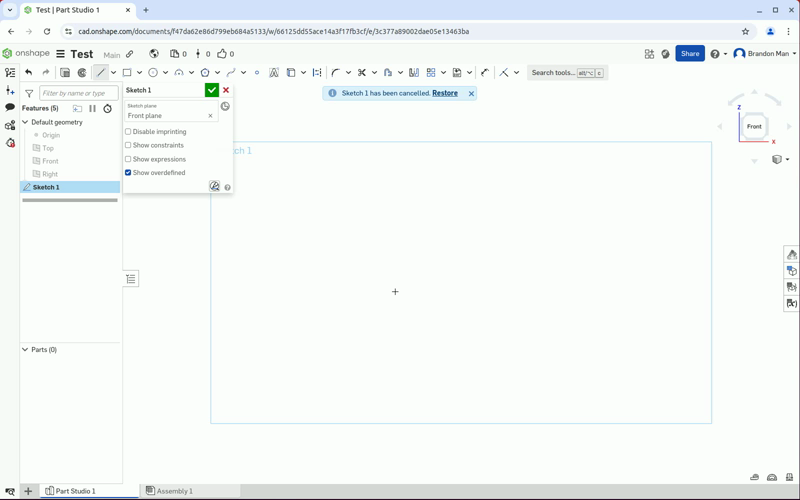
key_up(shift)
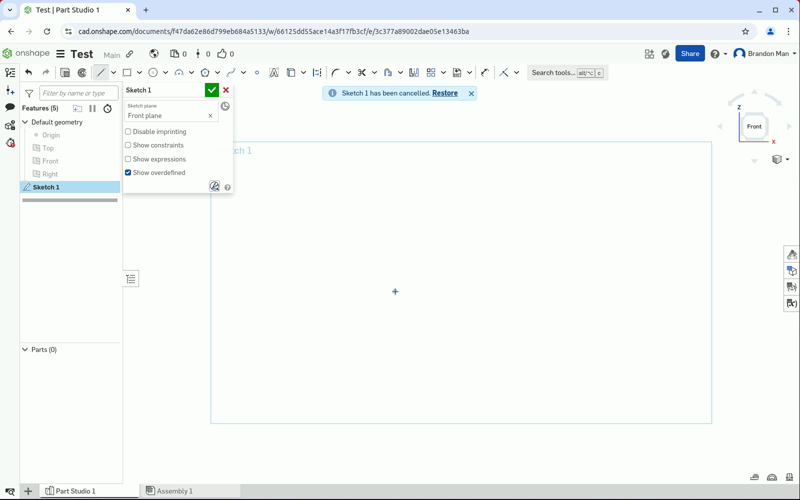
key_down(shift)
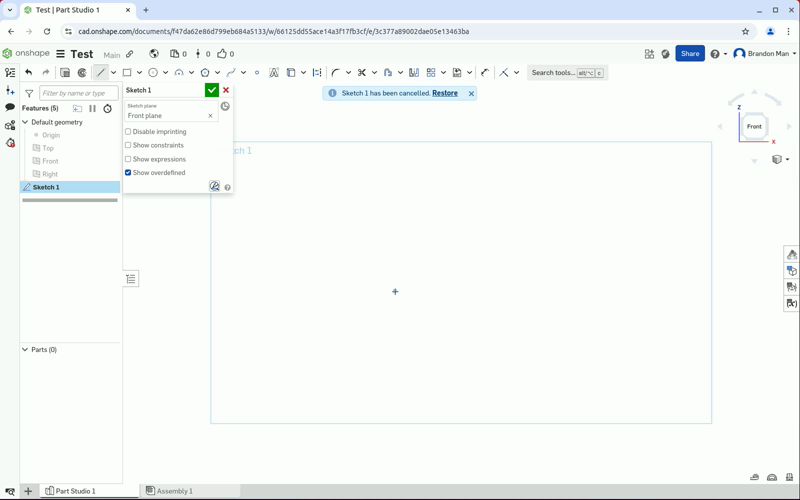
mouse_move(425, 291)
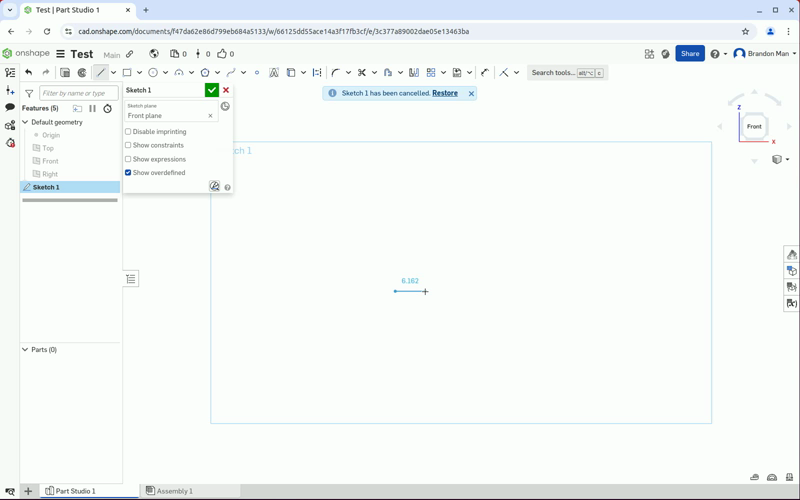
mouse_move(428, 291)
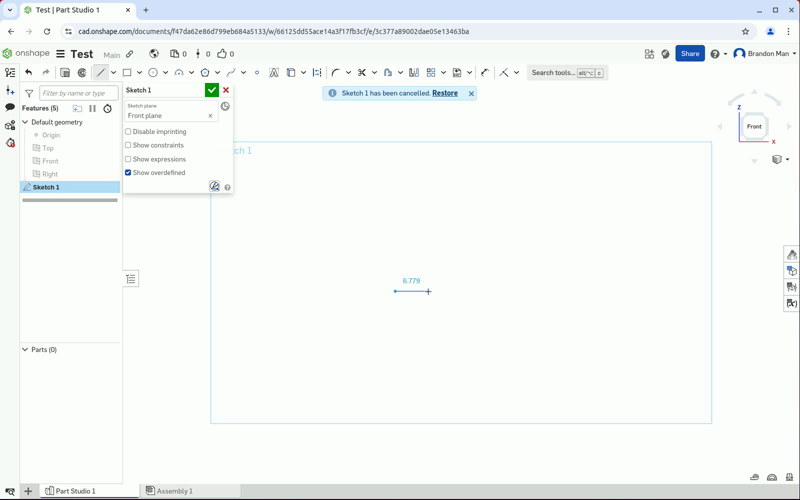
click(428, 291)
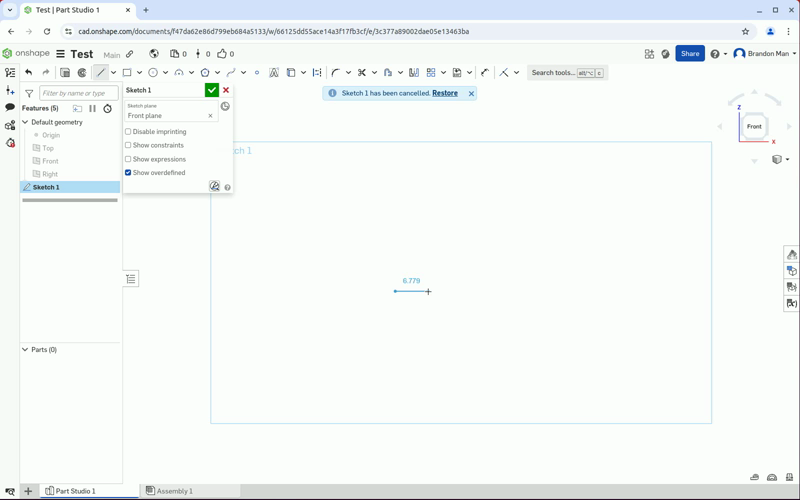
key_up(shift)
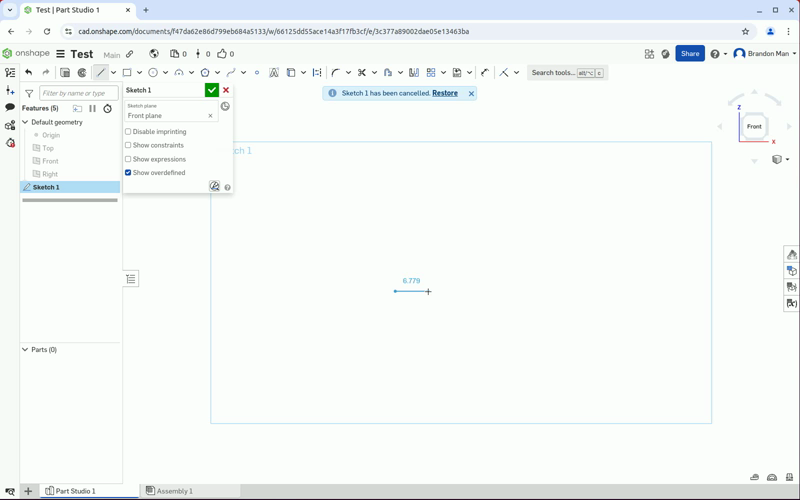
key_down(shift)
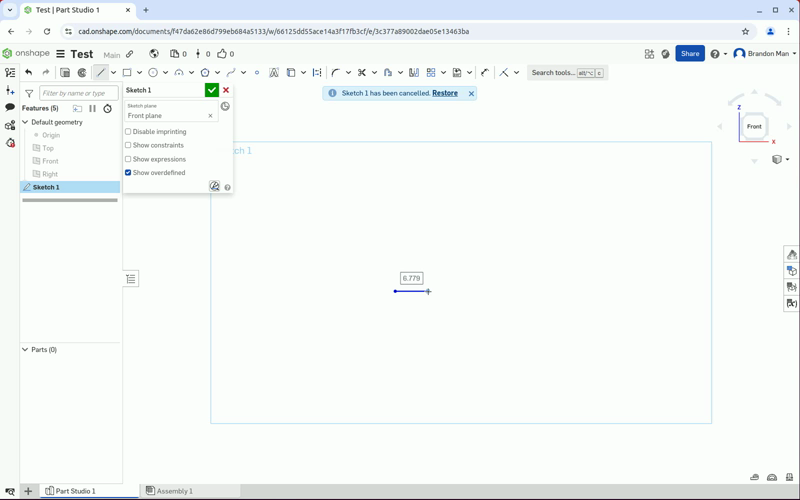
mouse_move(458, 291)
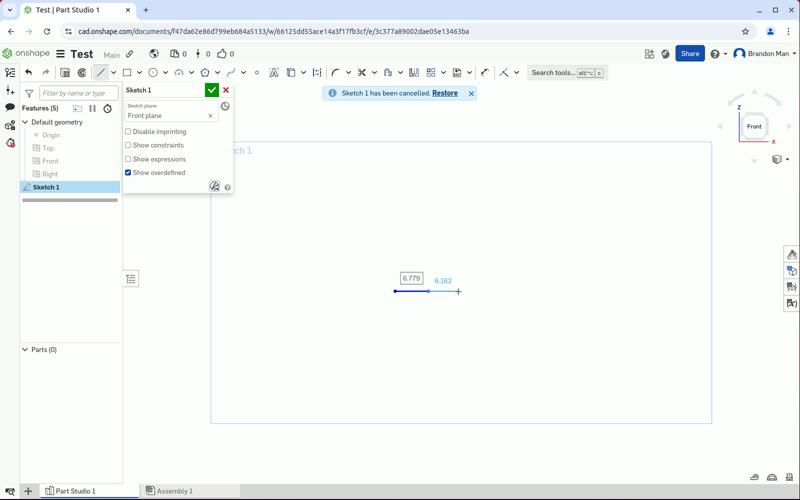
mouse_move(428, 285)
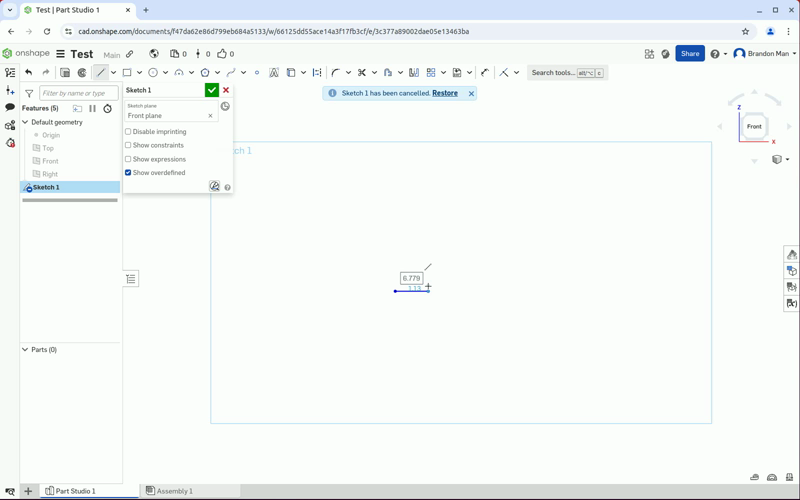
scroll(6)
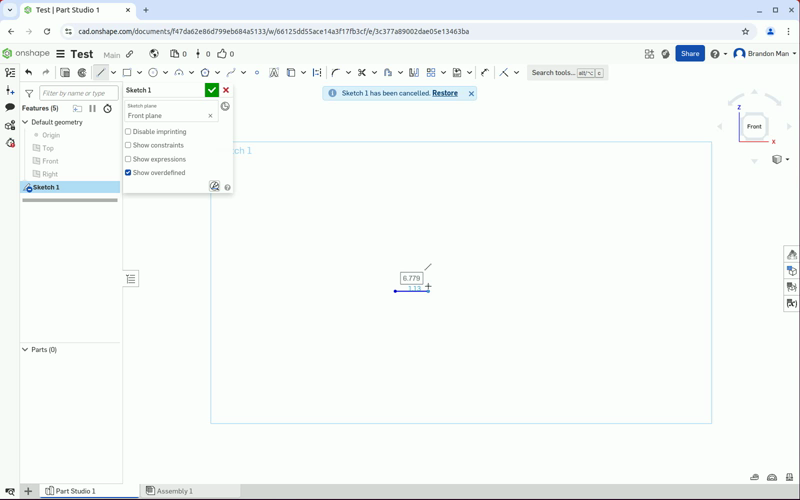
scroll(6)
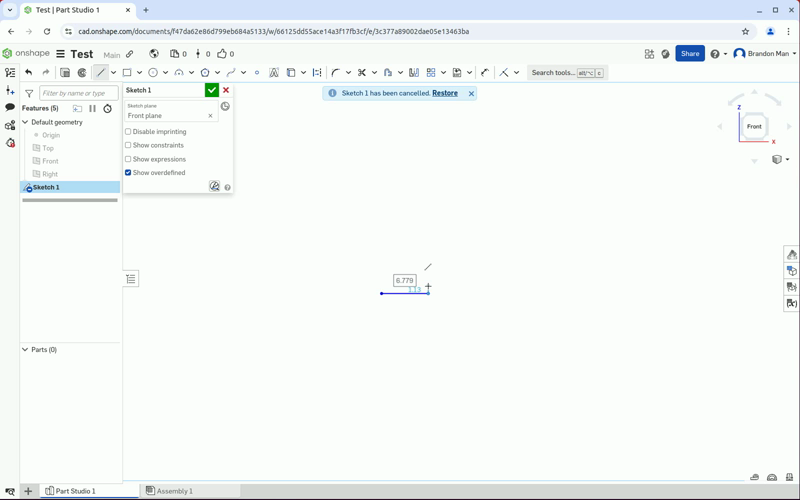
scroll(6)
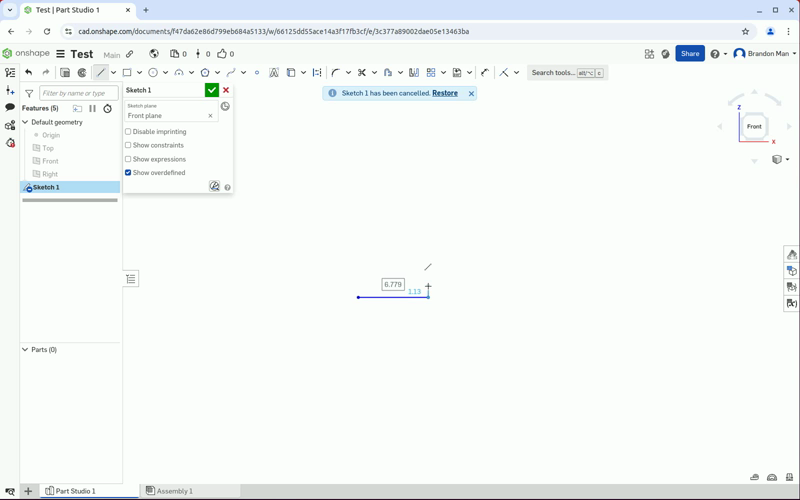
scroll(6)
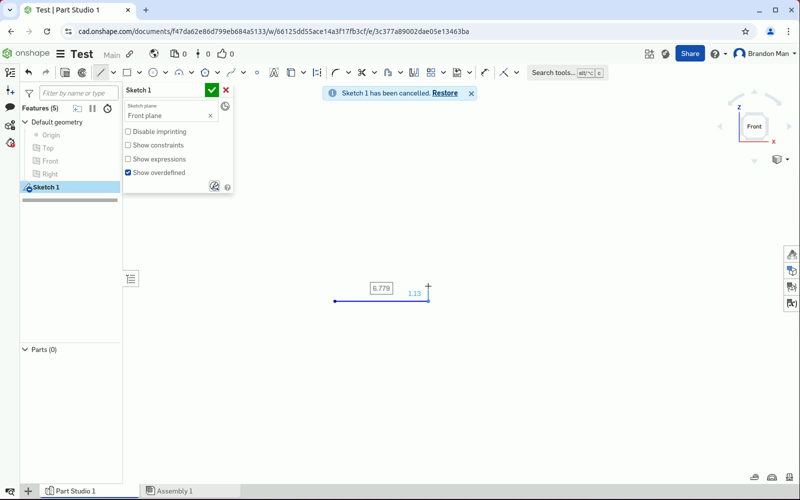
scroll(6)
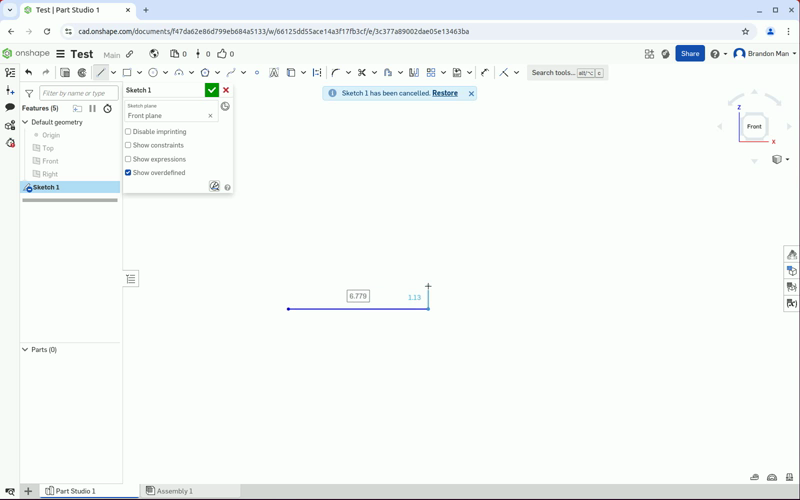
scroll(6)
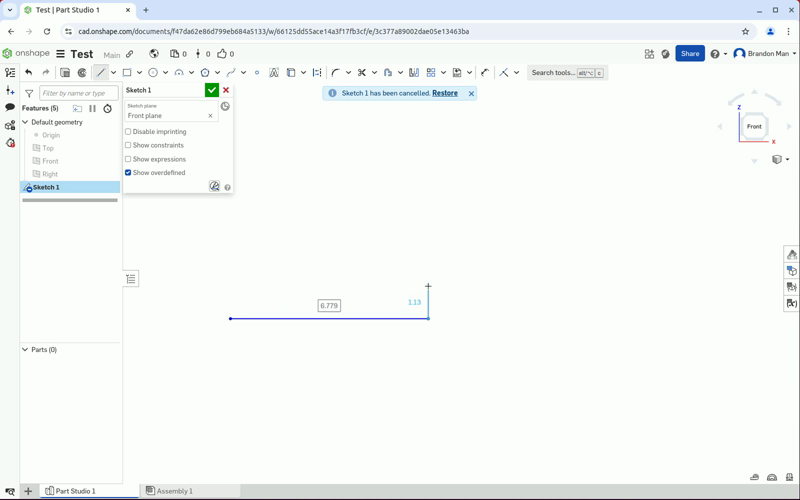
scroll(6)
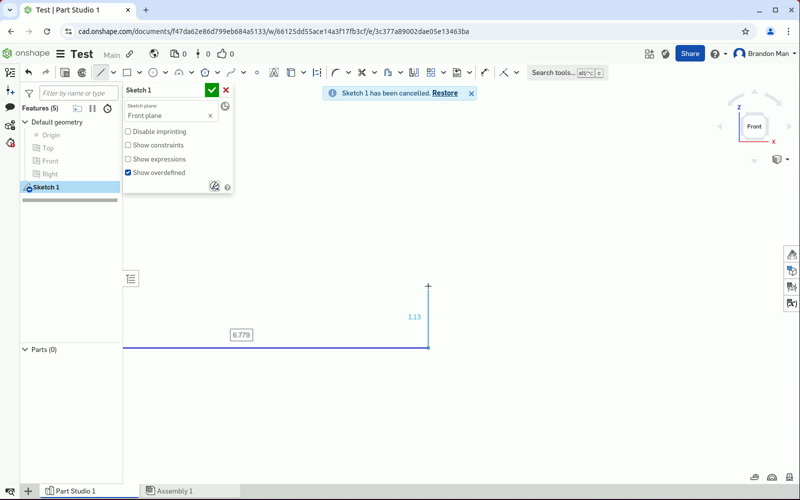
click(428, 285)
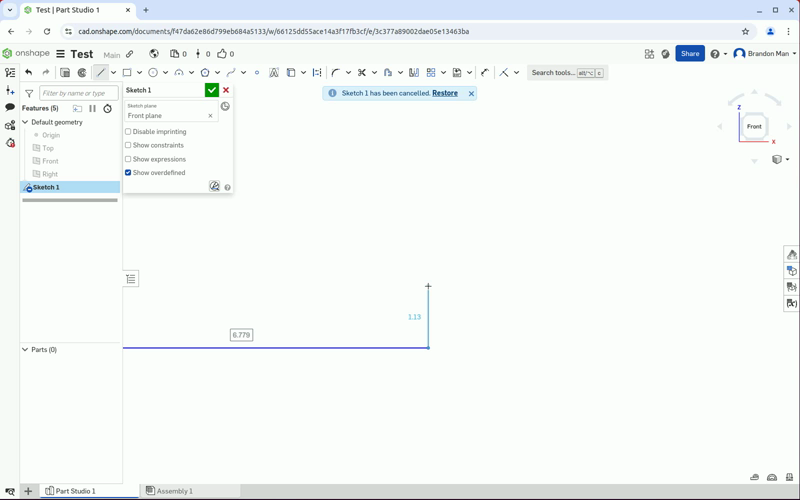
scroll(-6)
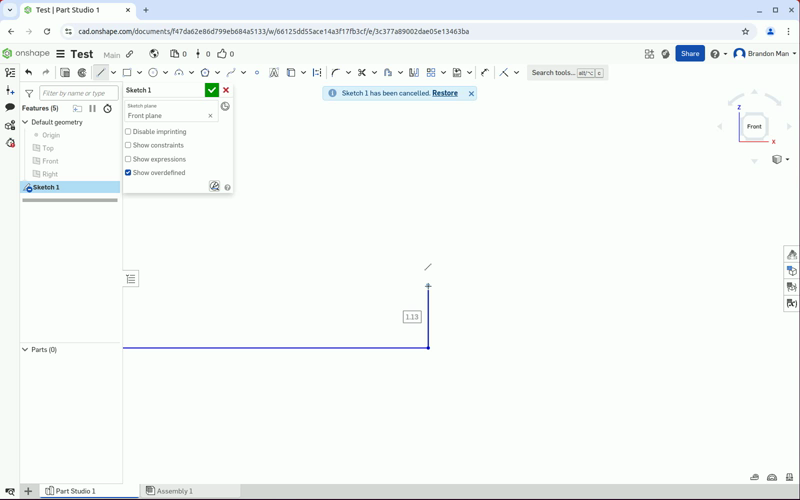
scroll(-6)
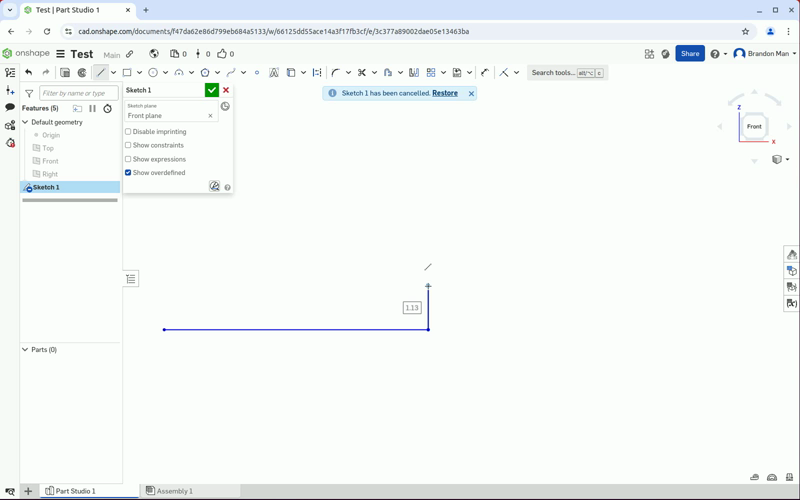
scroll(-6)
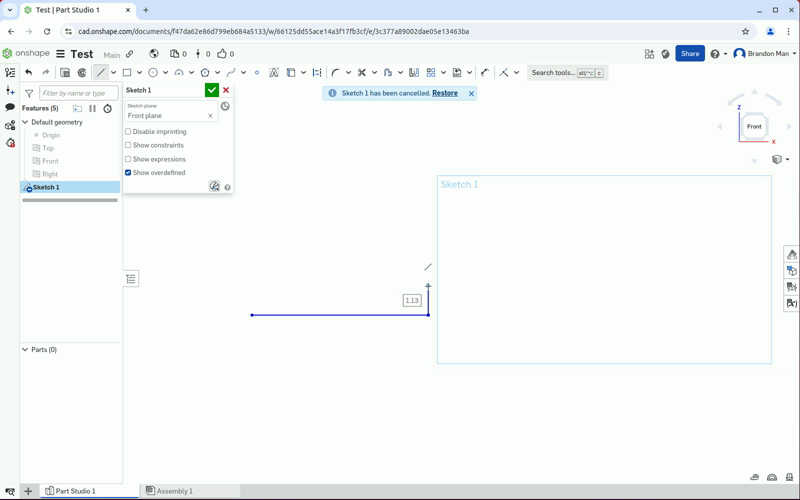
scroll(-6)
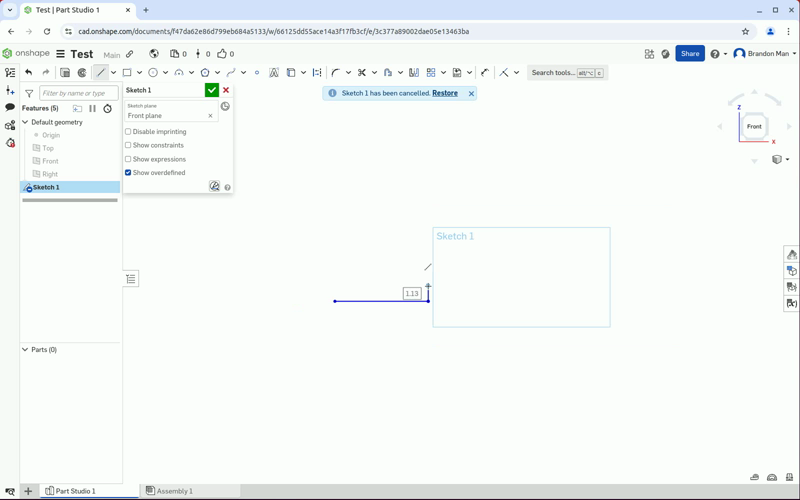
scroll(-6)
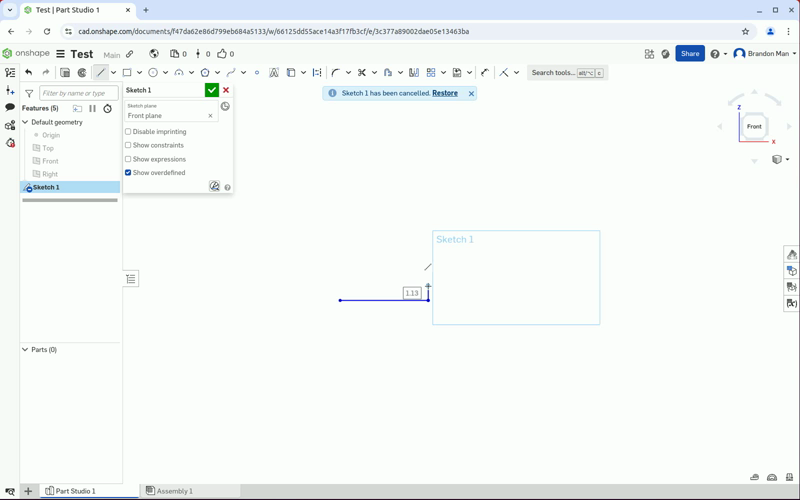
scroll(-6)
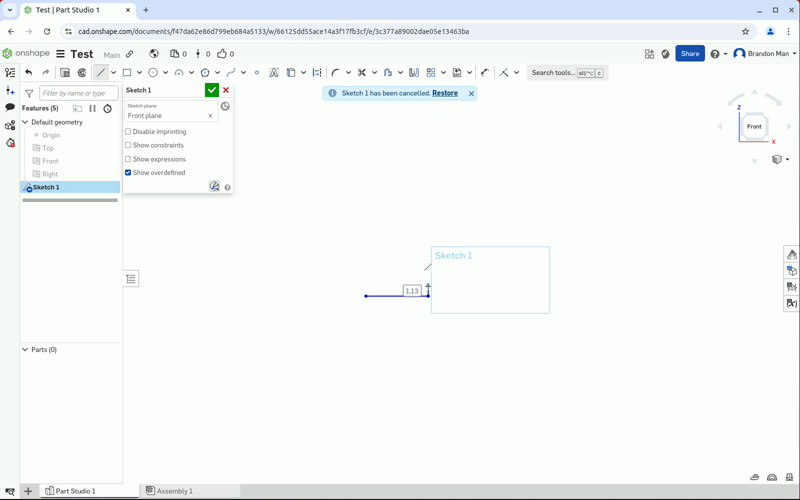
scroll(-6)
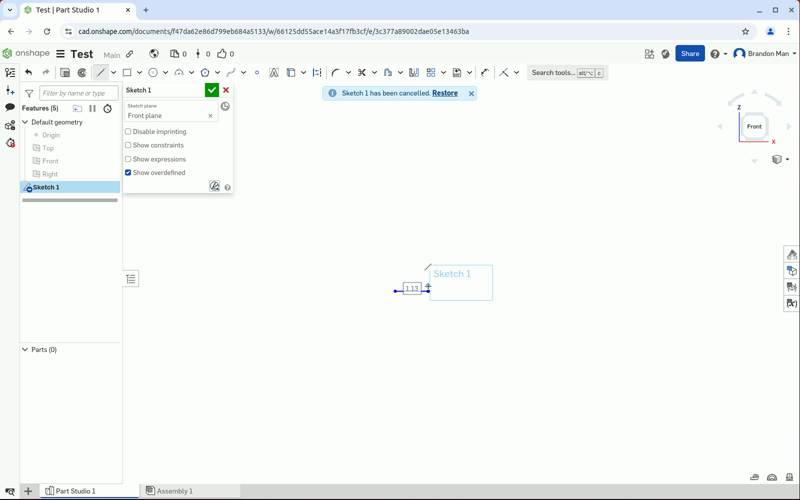
key_up(shift)
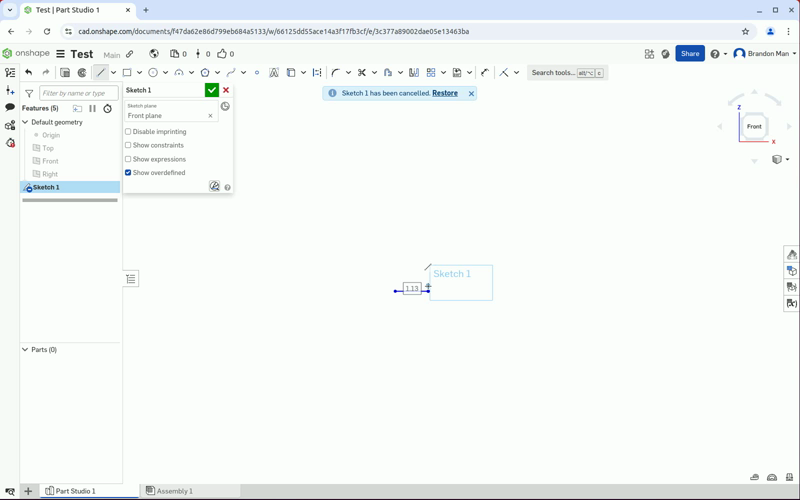
key_down(shift)
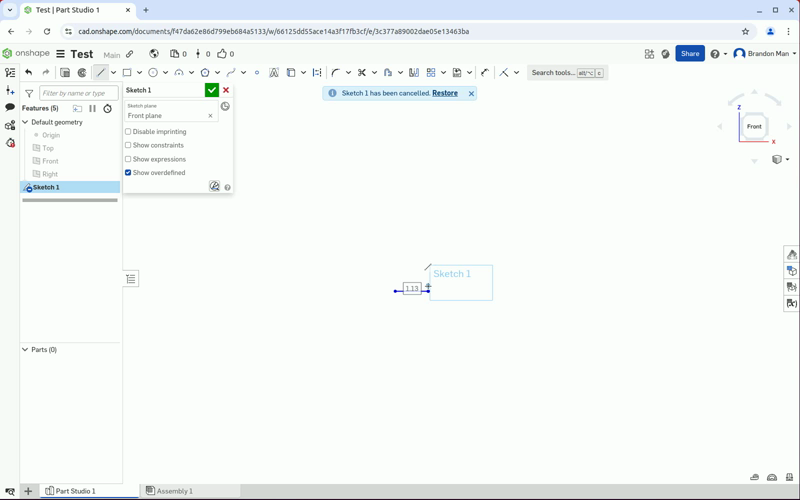
mouse_move(492, 285)
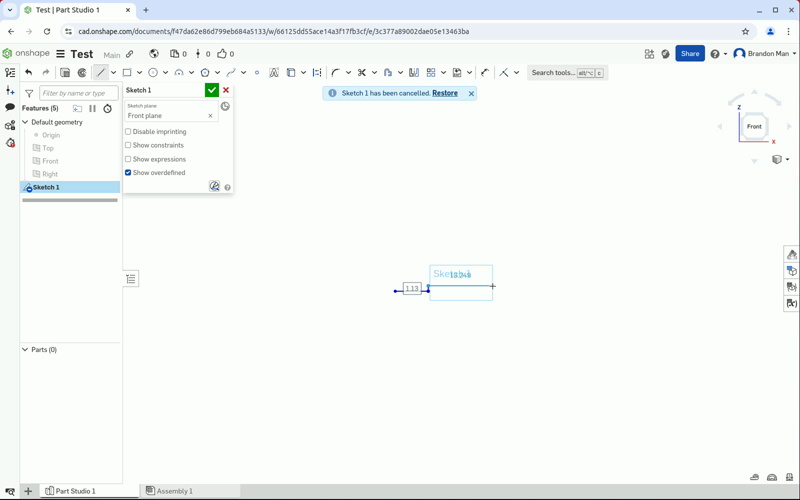
click(492, 285)
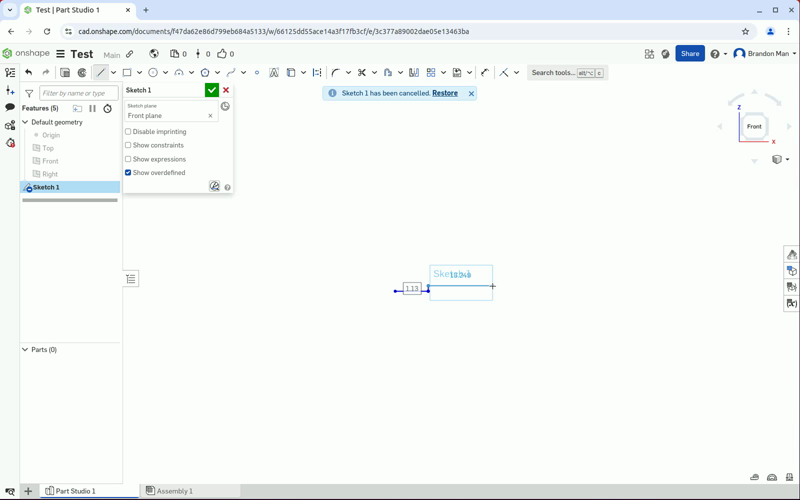
key_up(shift)
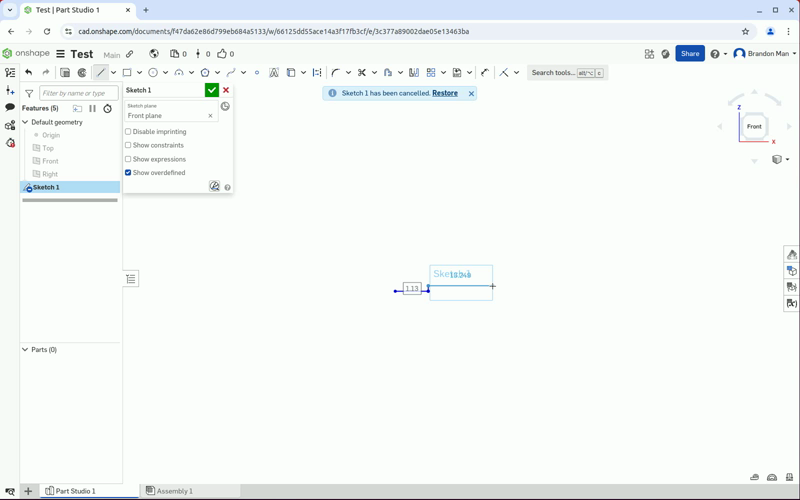
key_down(shift)
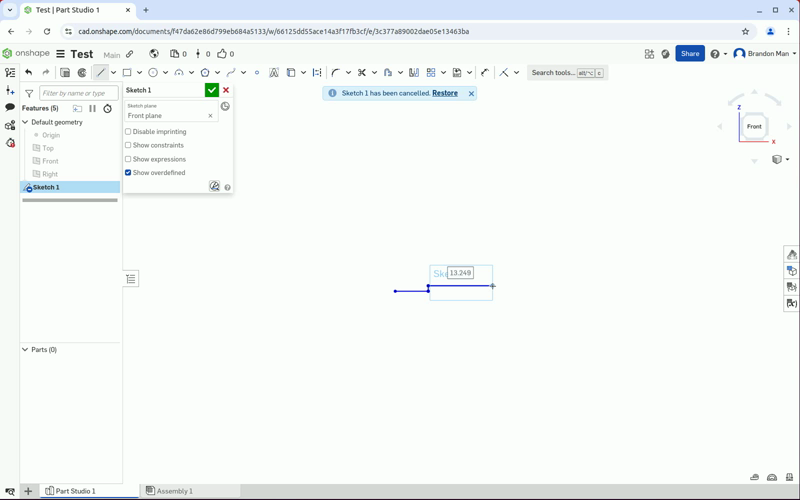
mouse_move(522, 285)
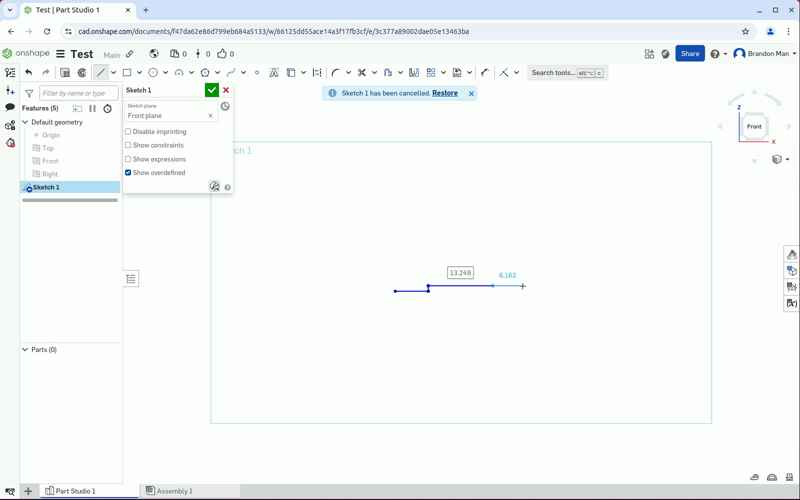
mouse_move(492, 291)
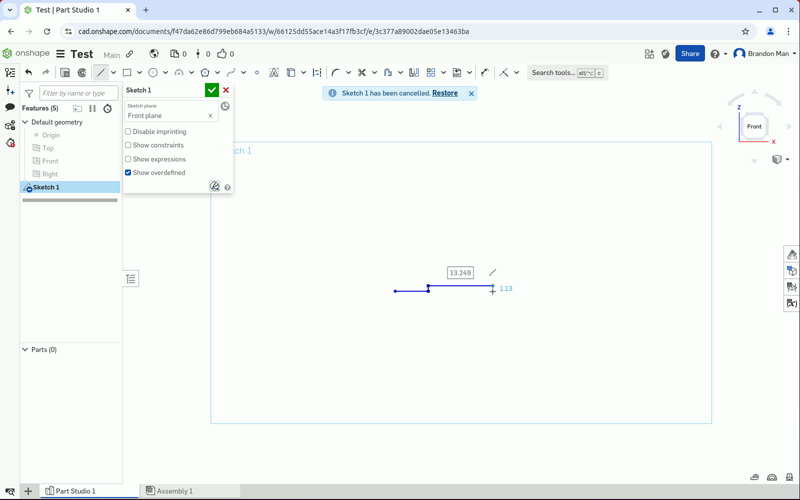
scroll(6)
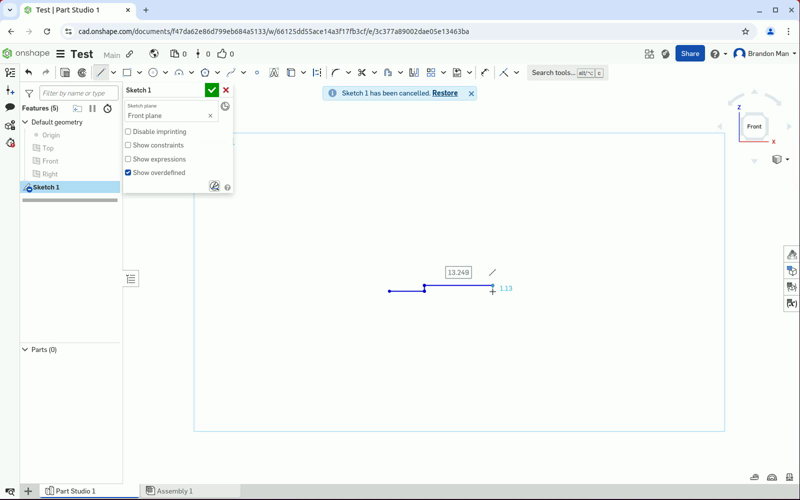
scroll(6)
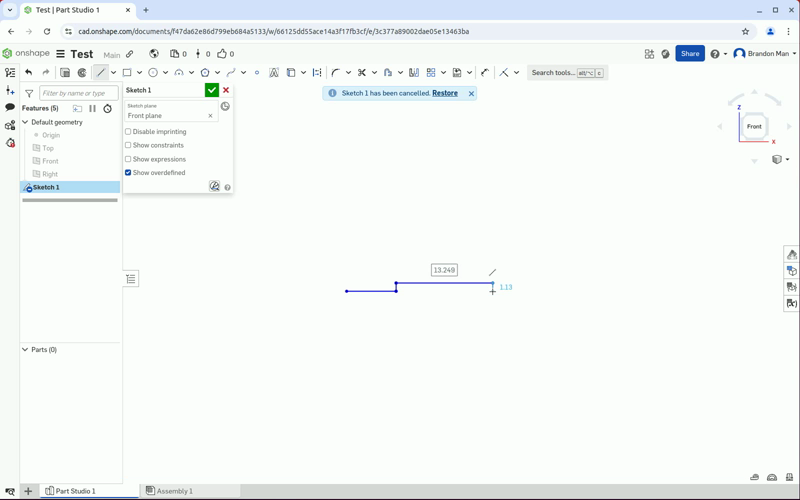
scroll(6)
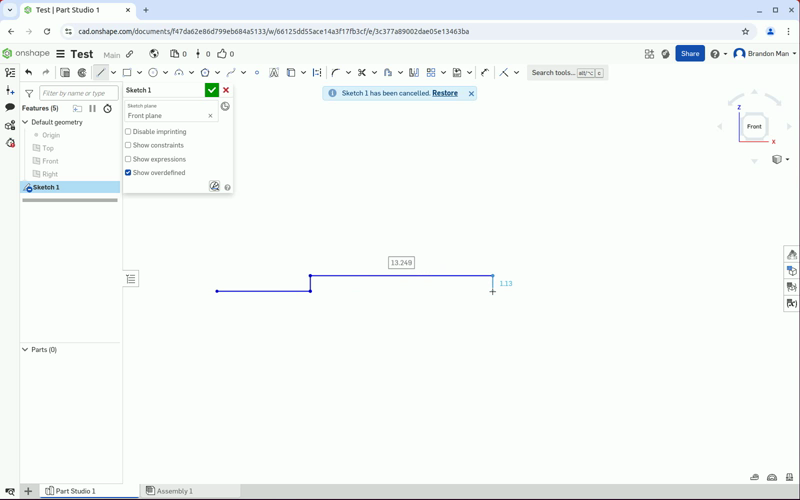
scroll(6)
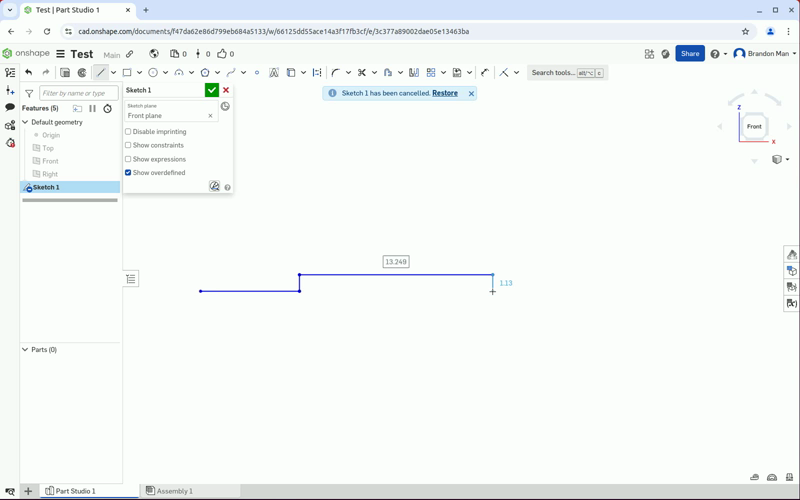
scroll(6)
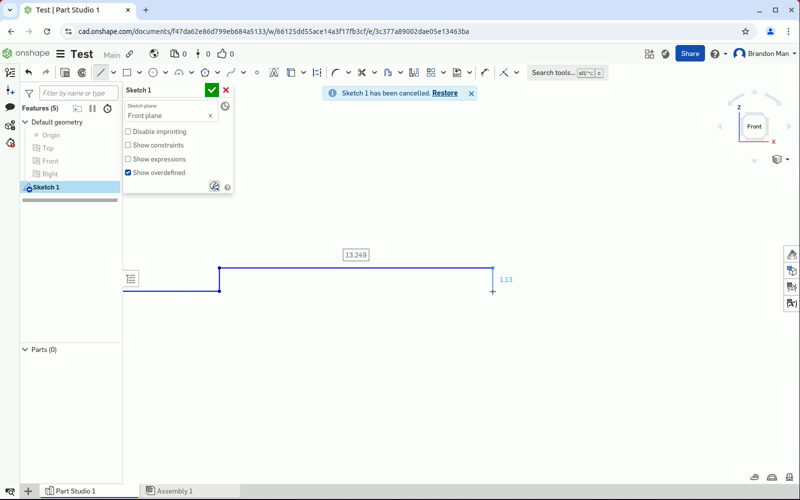
scroll(6)
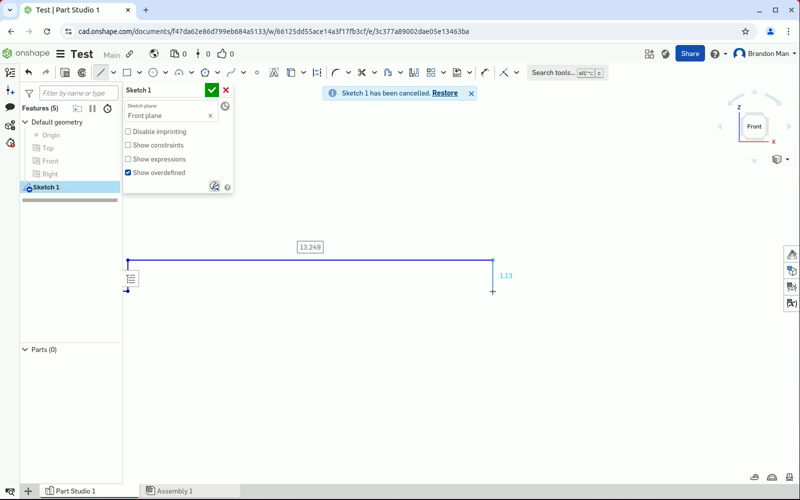
scroll(6)
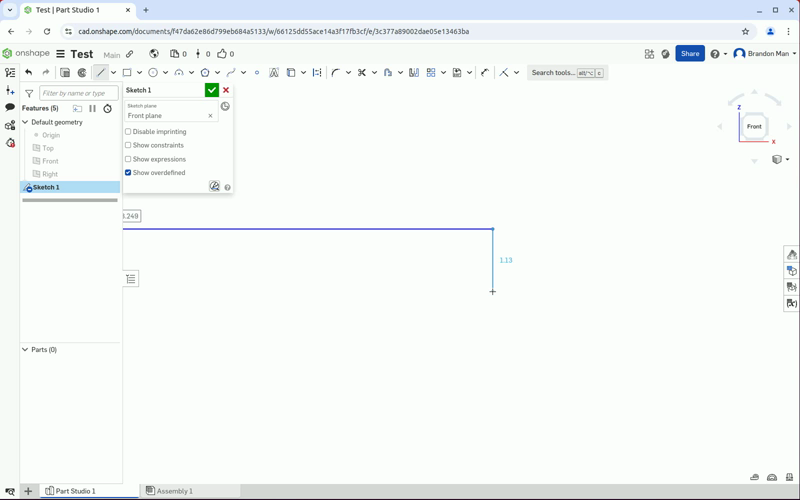
click(492, 291)
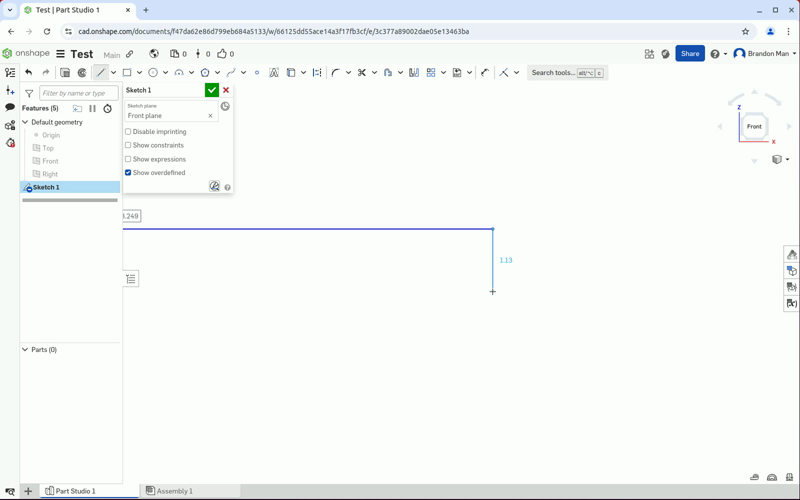
scroll(-6)
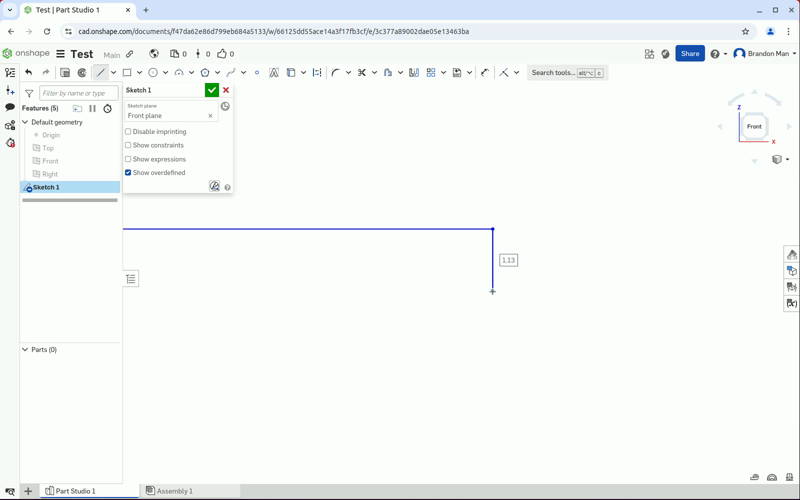
scroll(-6)
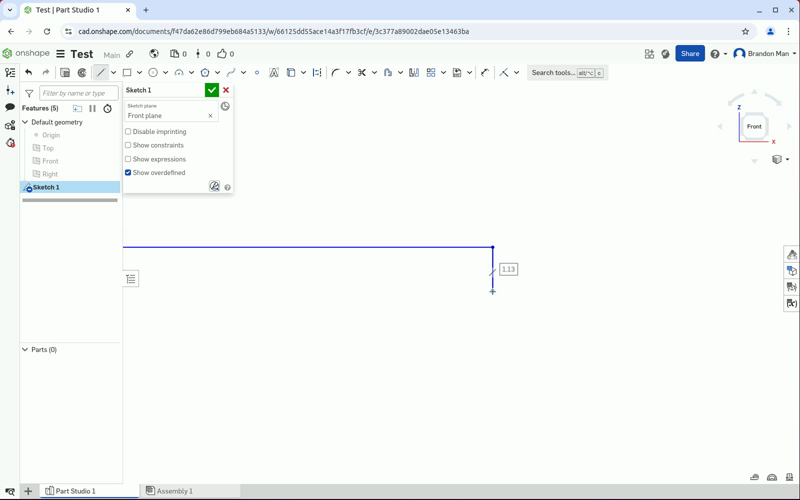
scroll(-6)
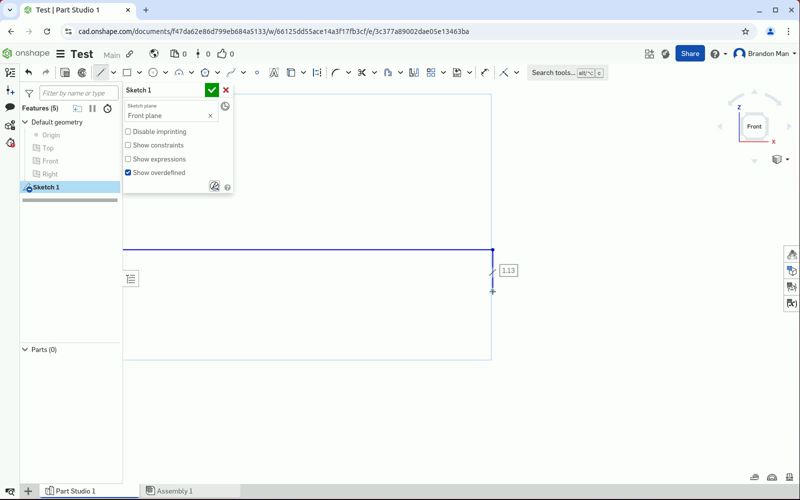
scroll(-6)
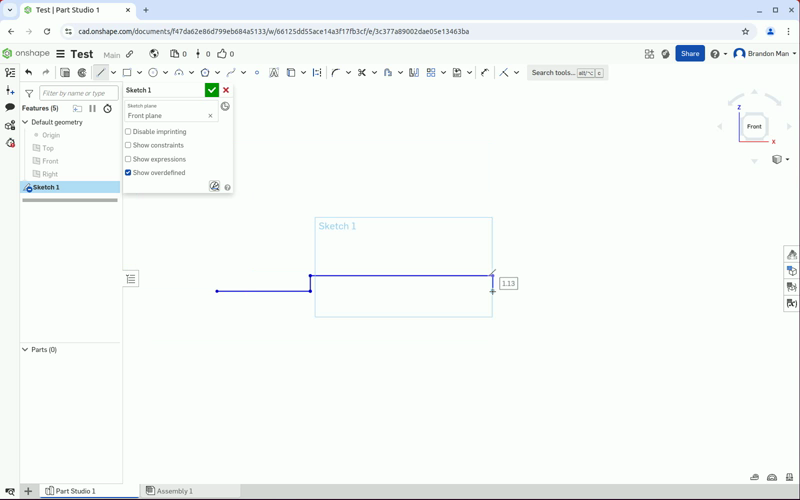
scroll(-6)
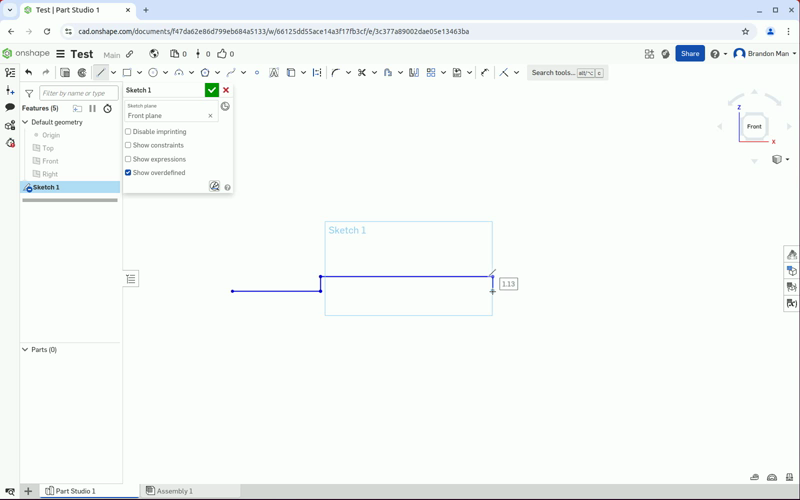
scroll(-6)
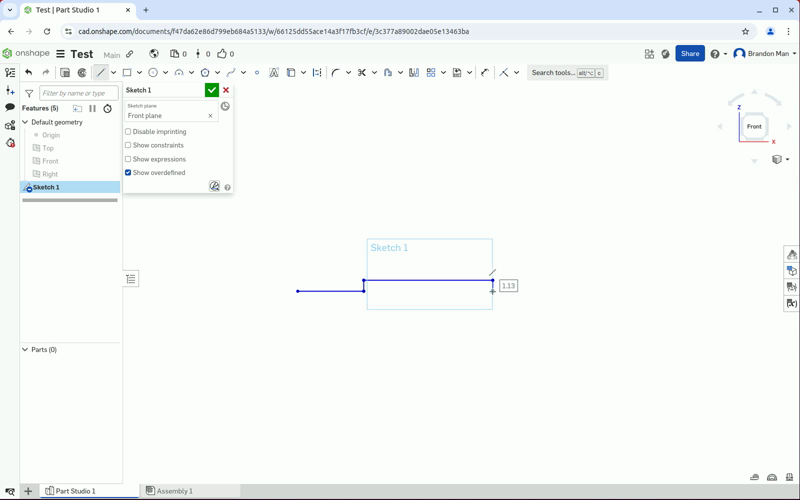
scroll(-6)
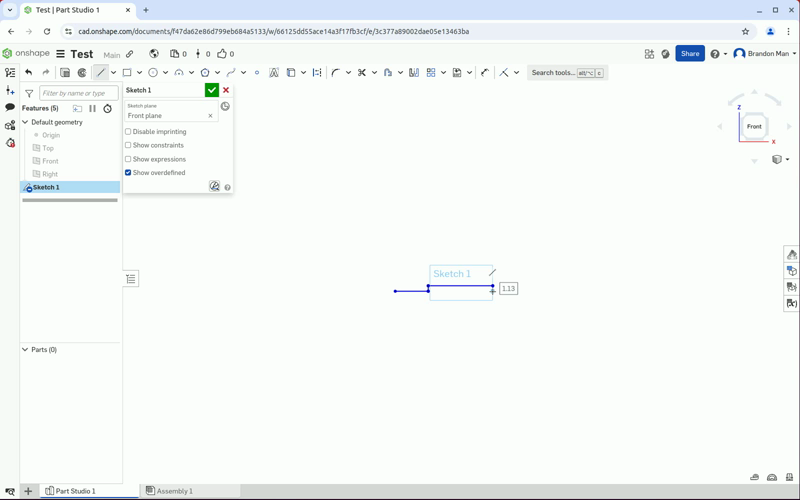
key_up(shift)
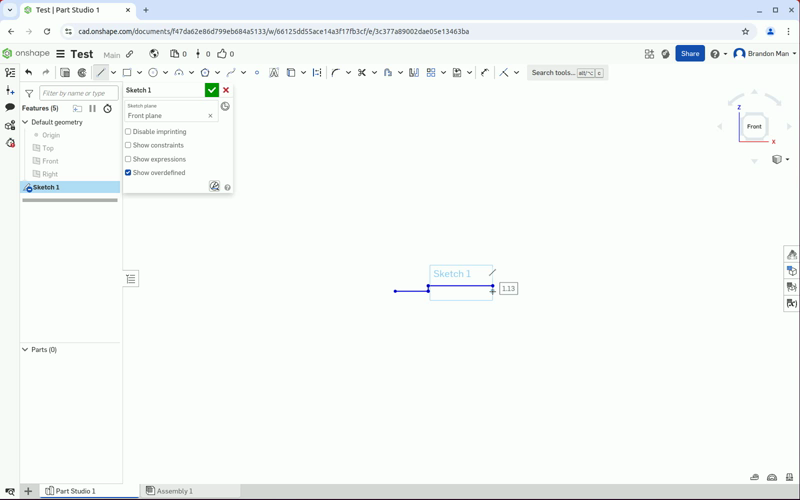
key_down(shift)
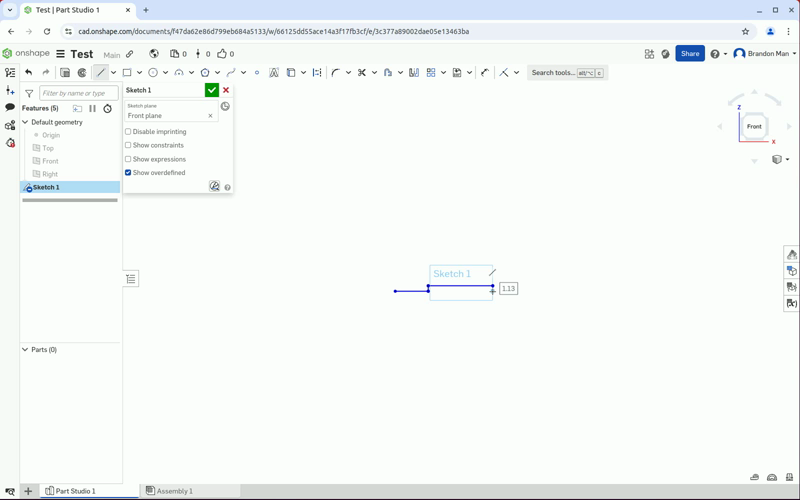
mouse_move(522, 291)
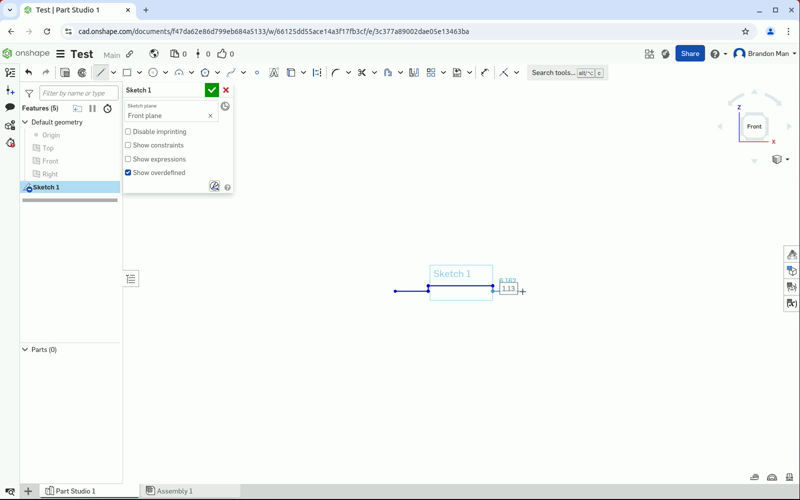
mouse_move(526, 291)
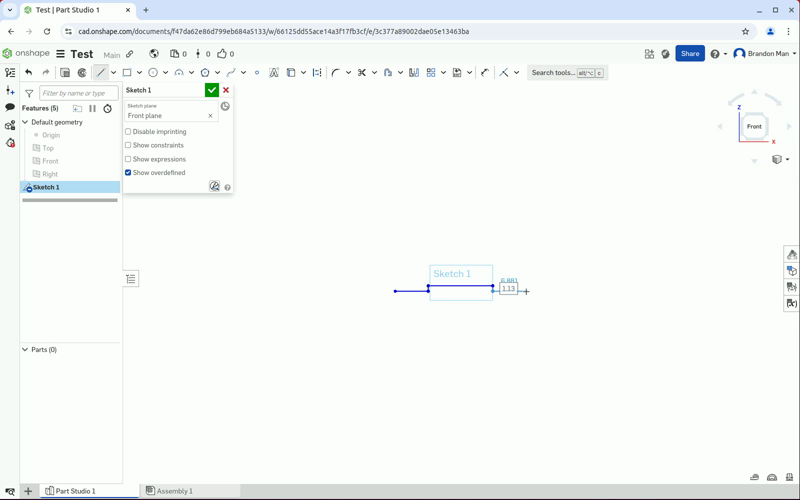
click(526, 291)
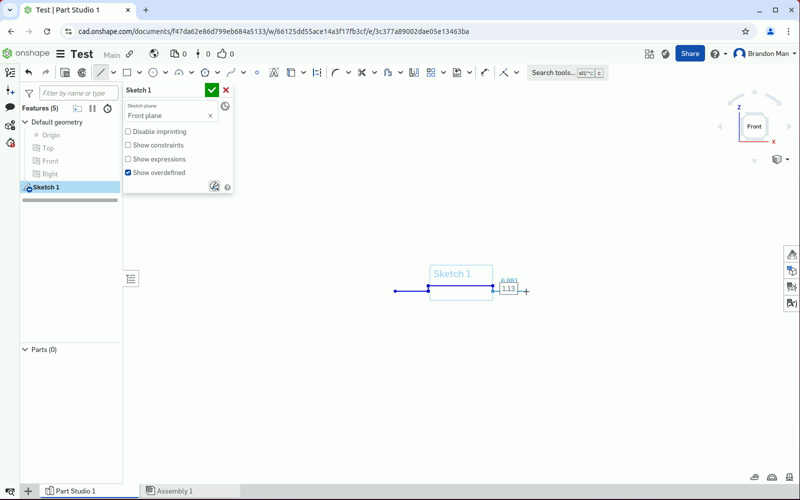
key_up(shift)
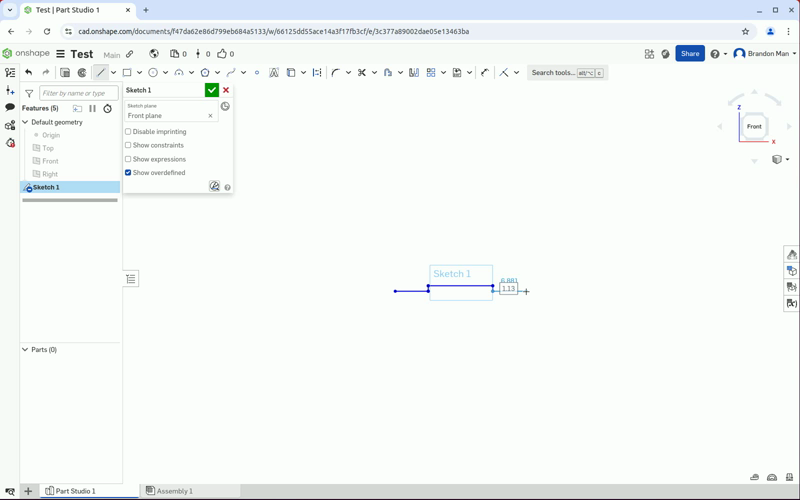
key_down(shift)
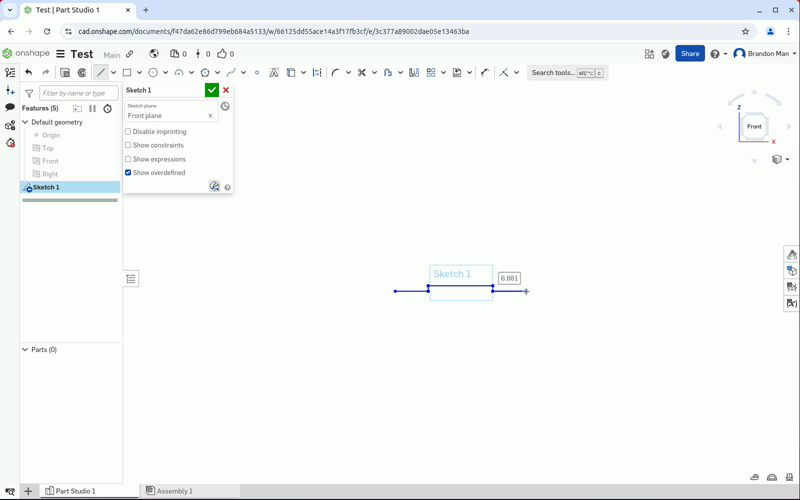
mouse_move(556, 291)
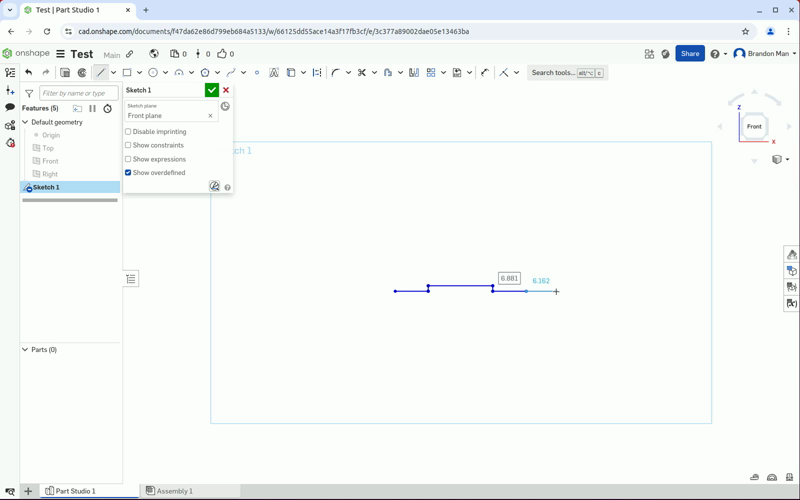
mouse_move(526, 274)
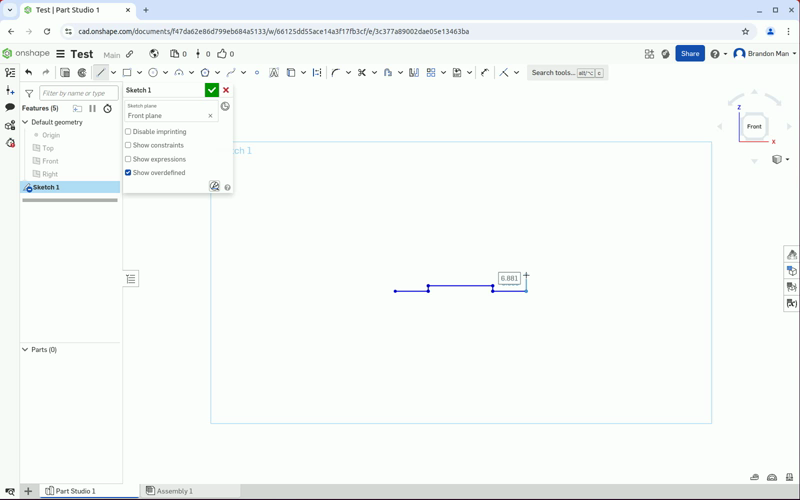
click(526, 274)
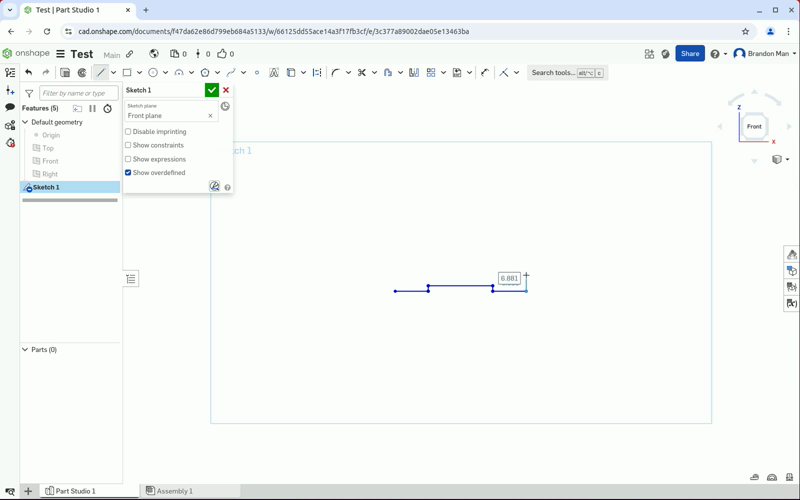
key_up(shift)
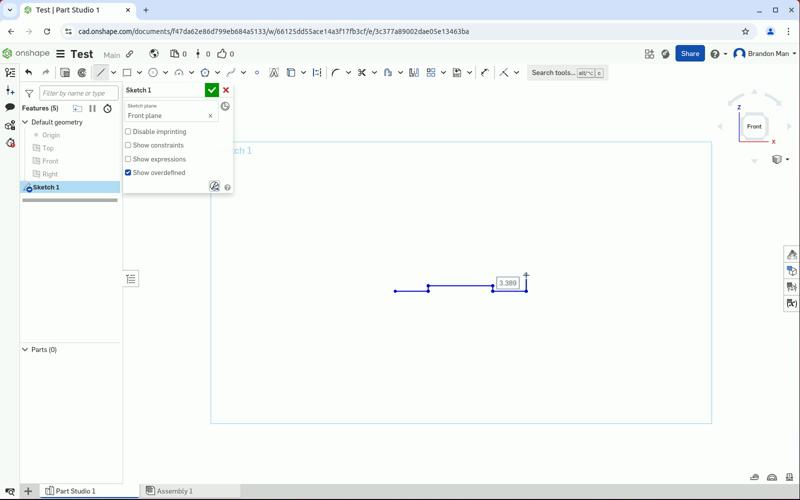
key_down(shift)
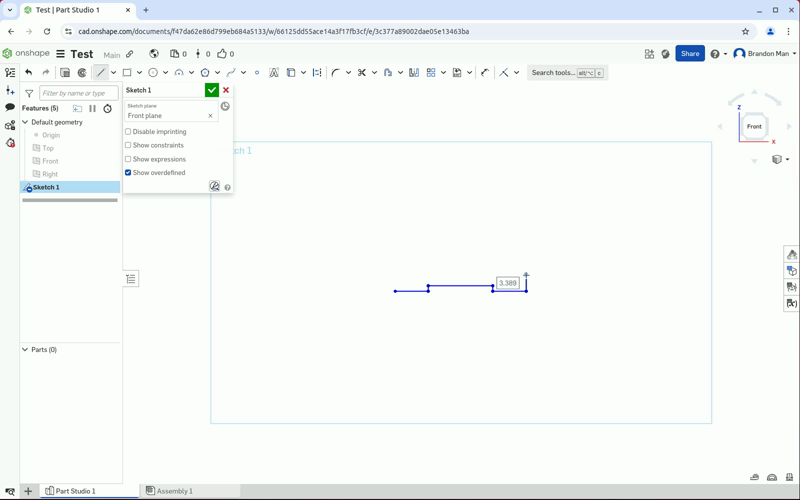
mouse_move(556, 274)
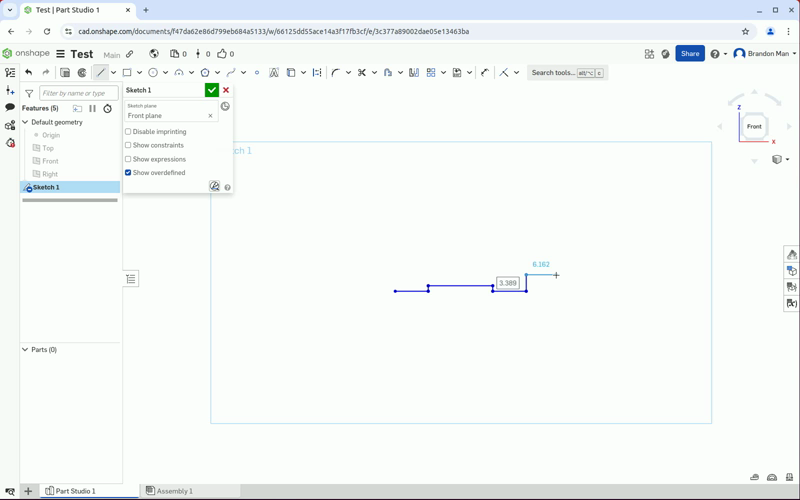
mouse_move(498, 274)
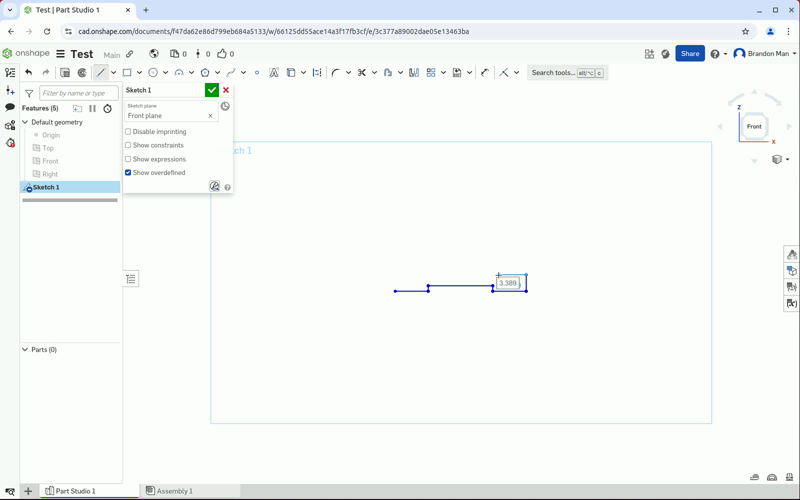
click(498, 274)
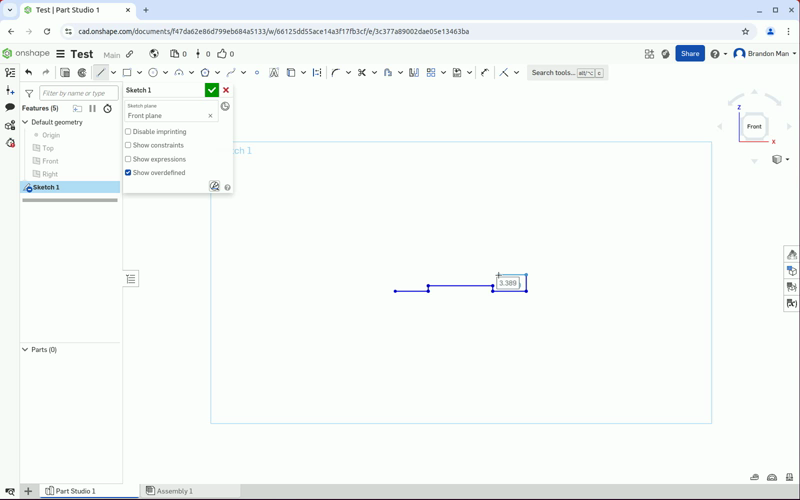
key_up(shift)
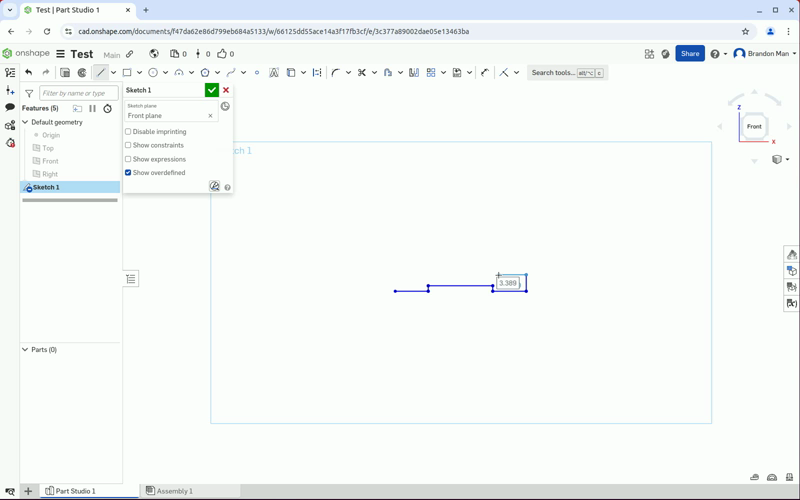
key_down(shift)
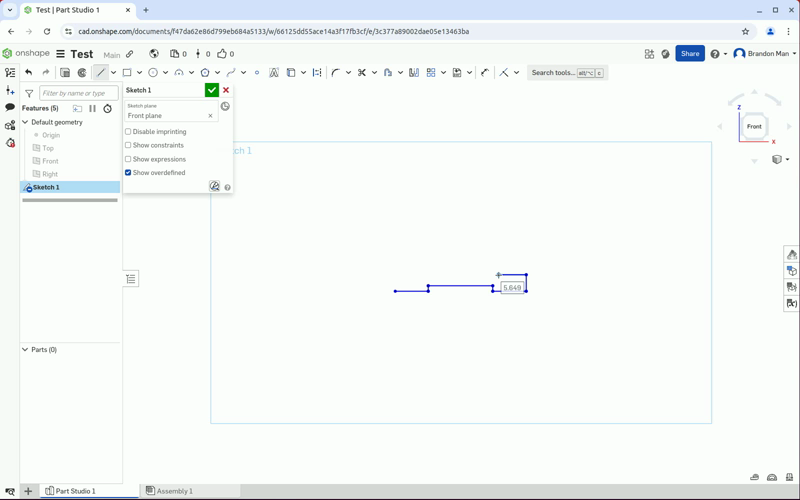
mouse_move(528, 274)
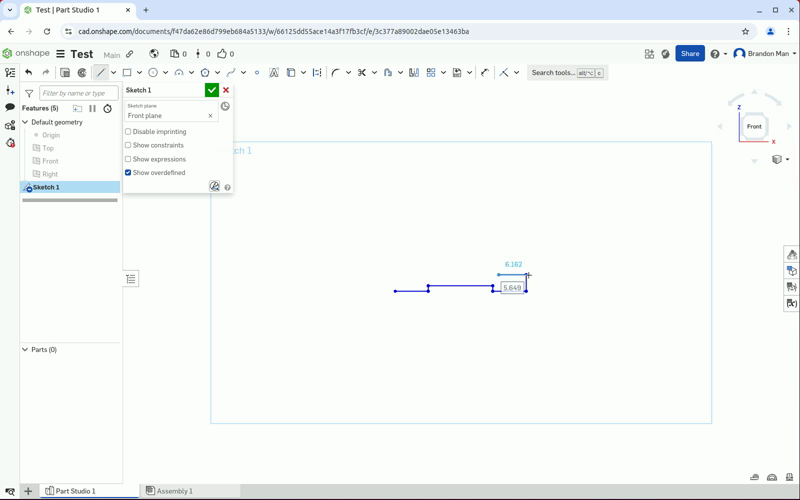
mouse_move(487, 274)
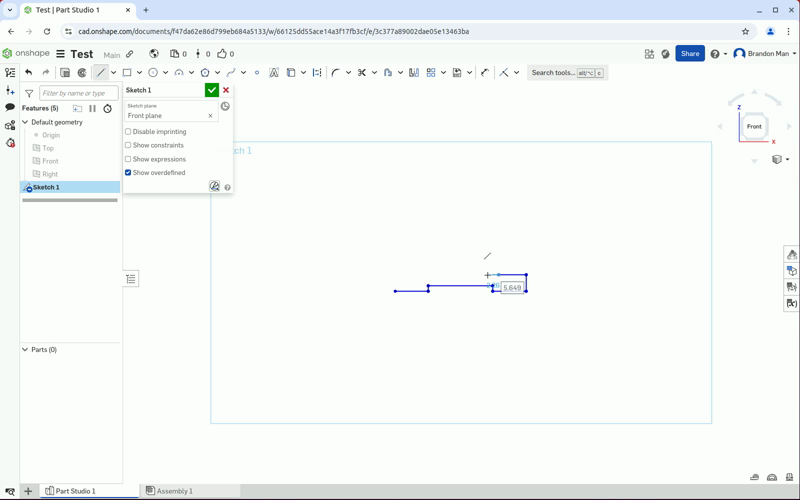
click(487, 274)
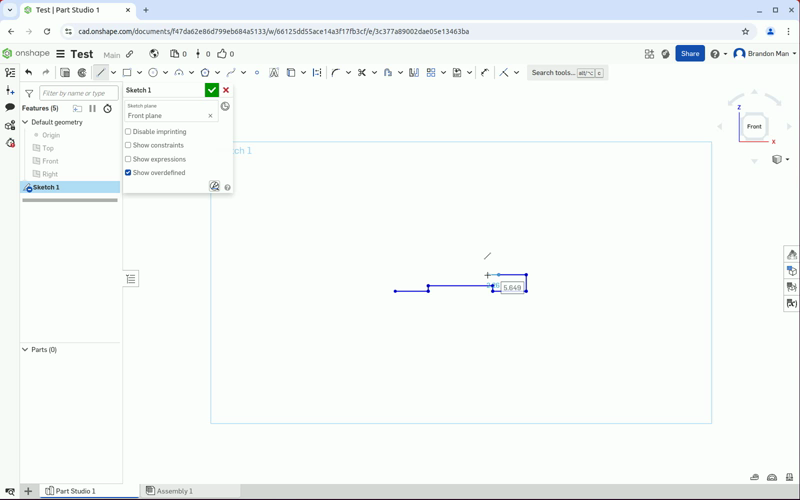
key_up(shift)
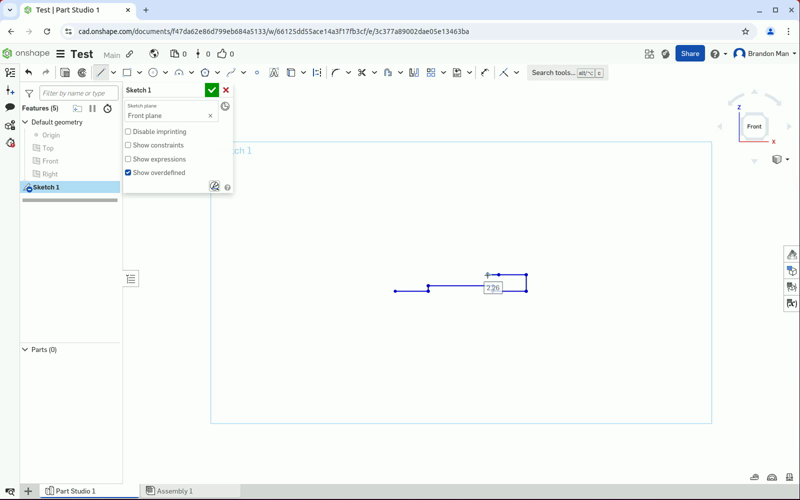
key_down(shift)
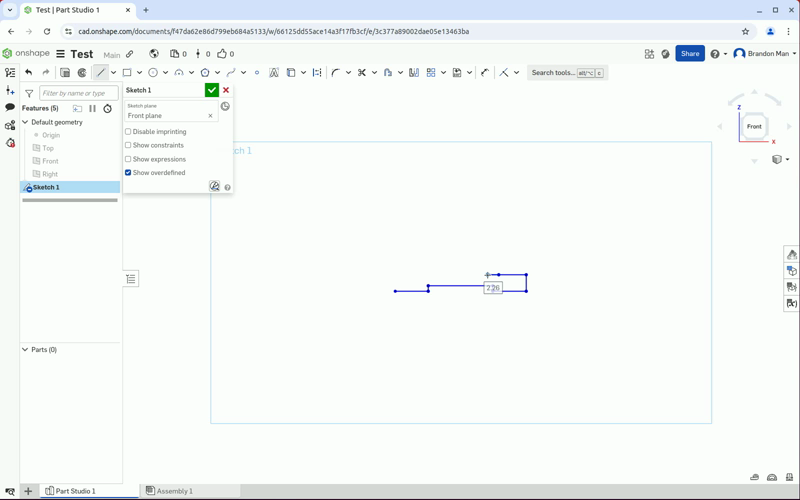
mouse_move(517, 274)
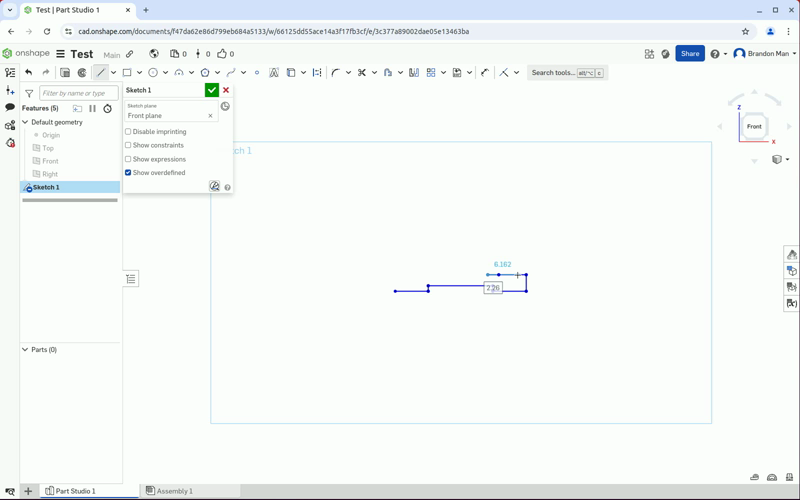
mouse_move(433, 274)
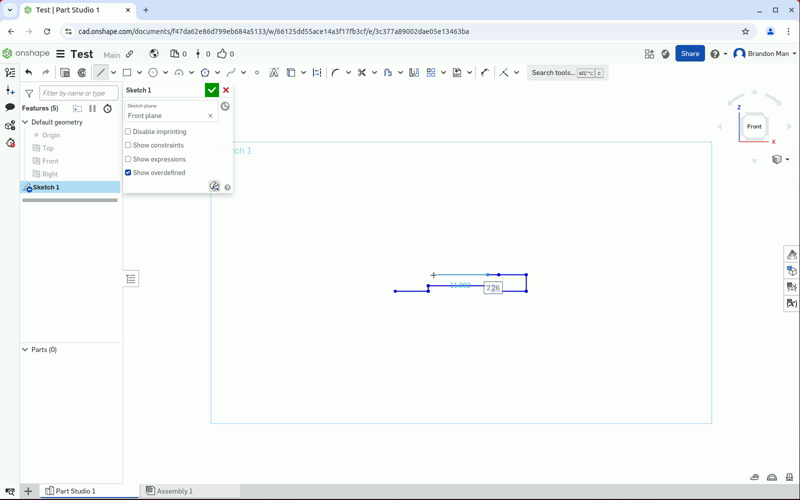
click(433, 274)
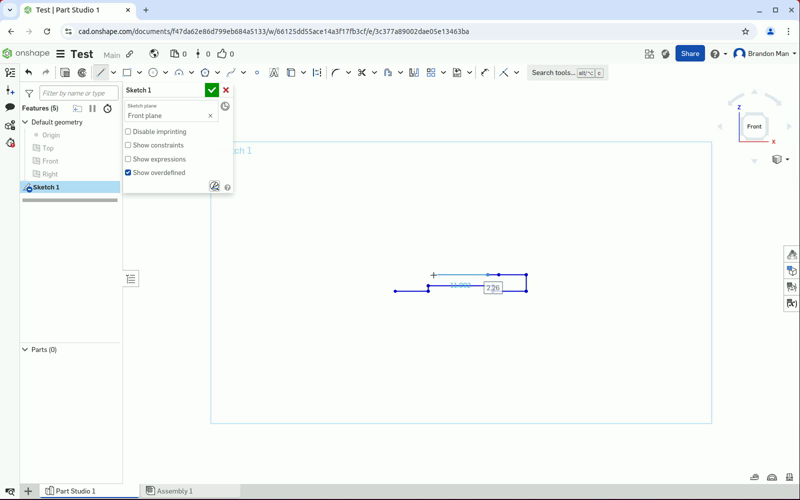
key_up(shift)
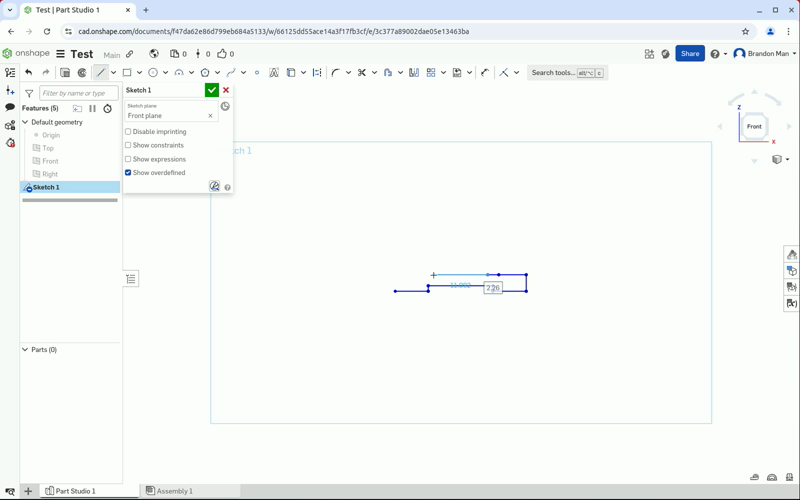
key_down(shift)
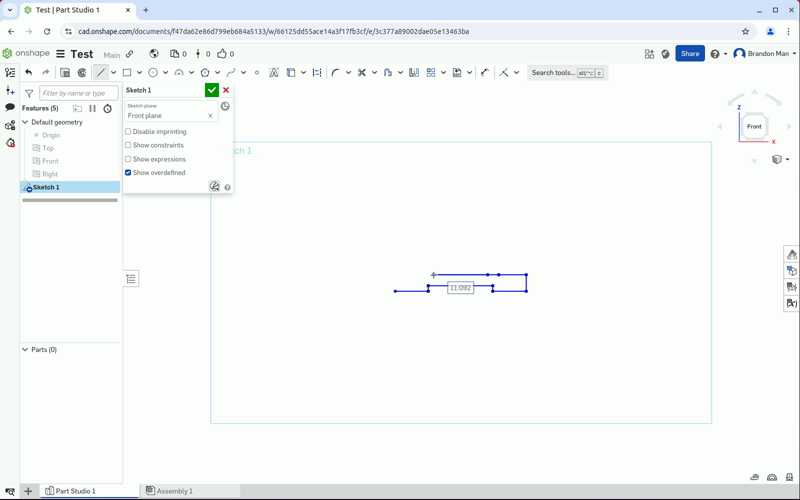
mouse_move(463, 274)
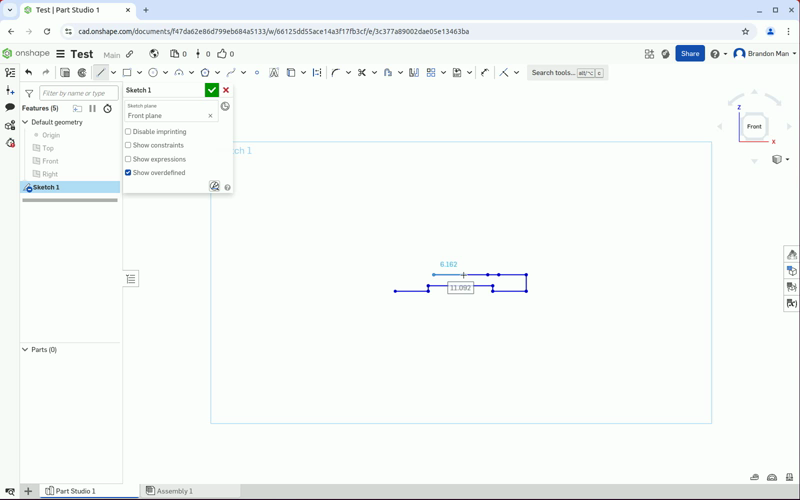
mouse_move(395, 274)
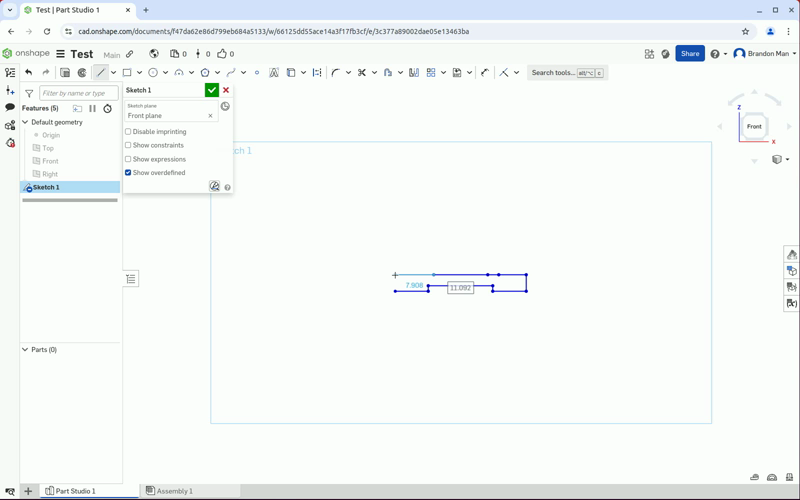
click(395, 274)
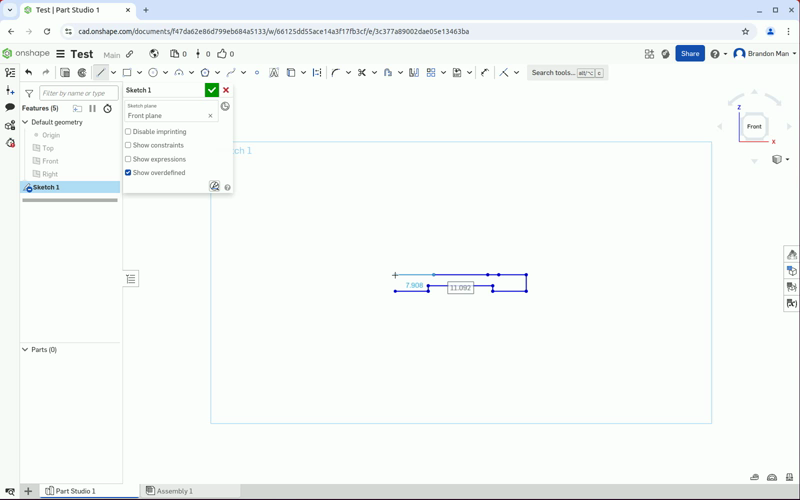
key_up(shift)
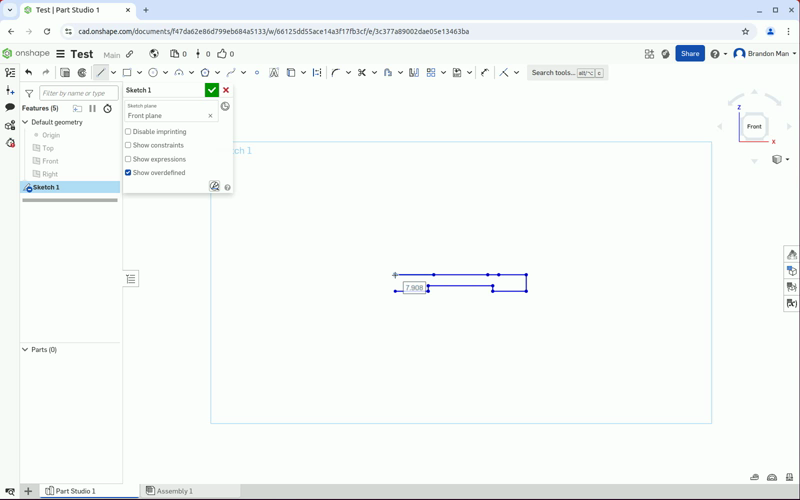
mouse_move(425, 274)
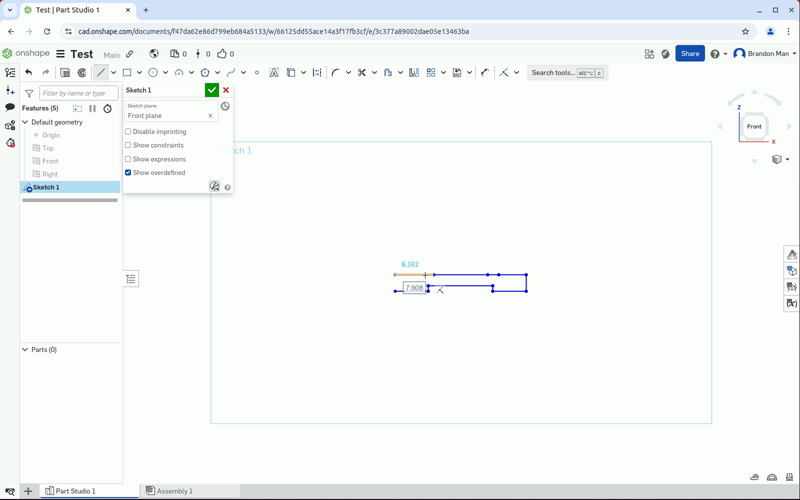
key_down(shift)
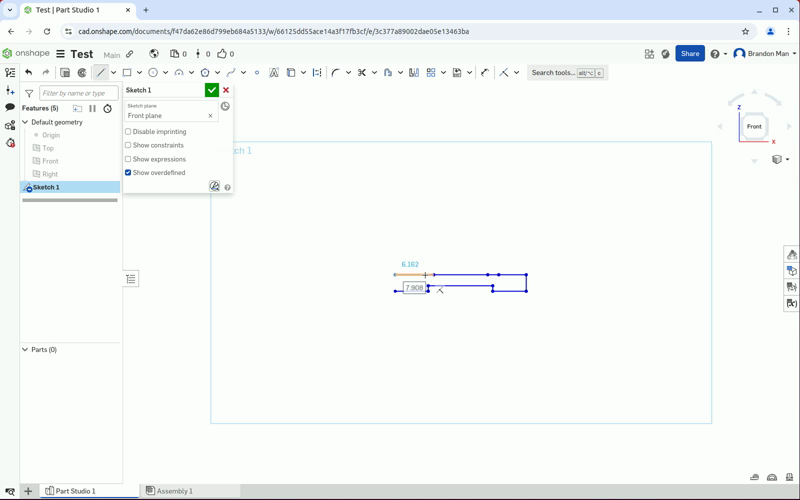
mouse_move(395, 291)
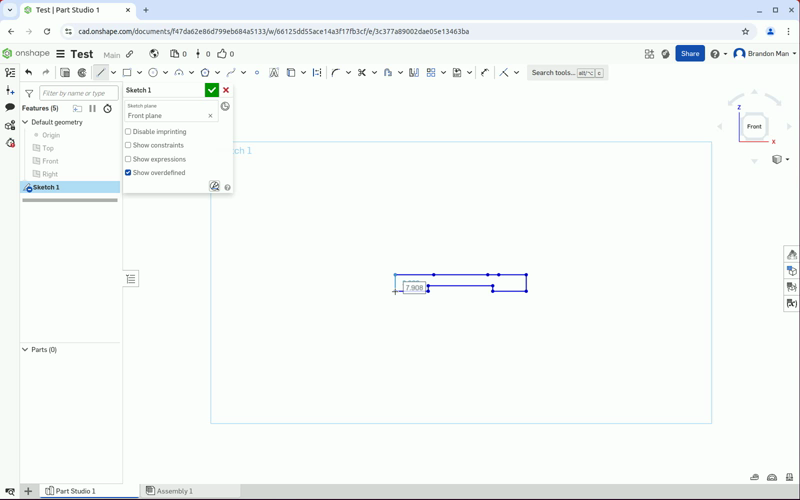
key_up(shift)
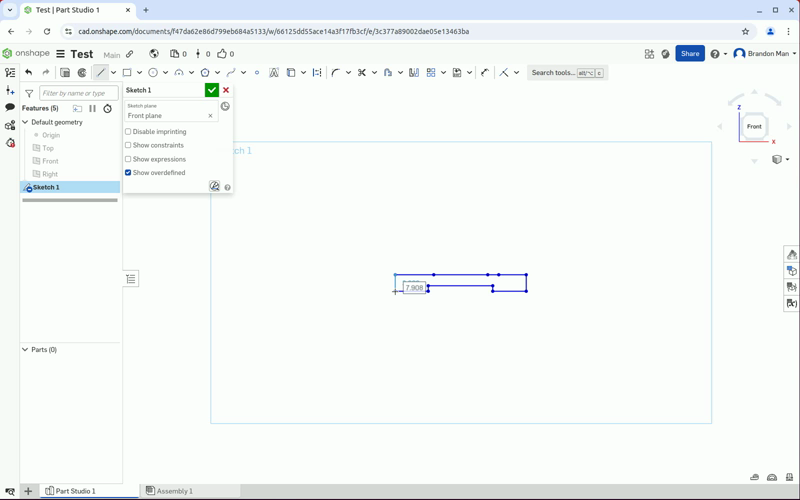
click(395, 291)
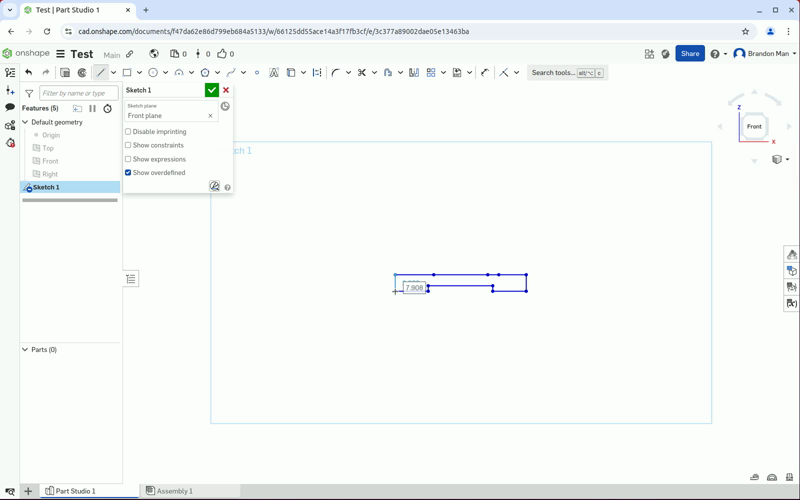
key(esc)
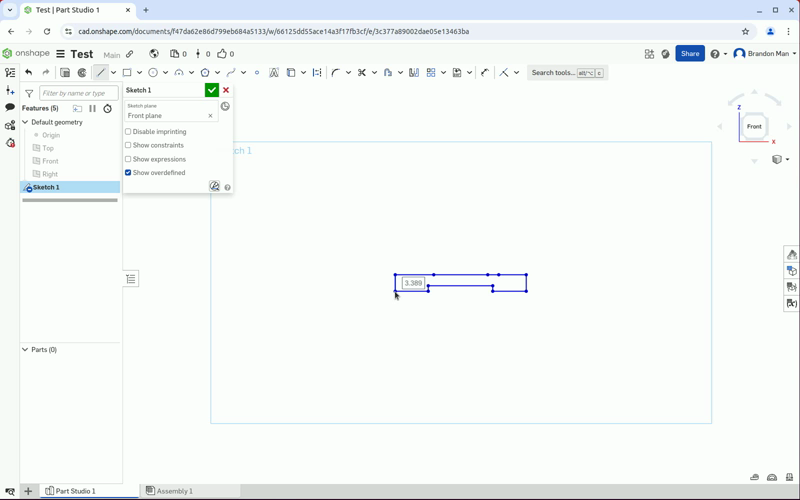
mouse_move(405, 286)
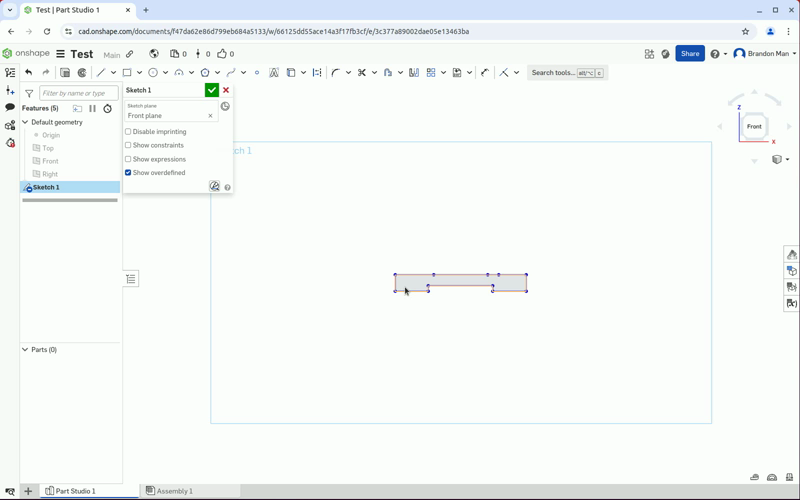
click(405, 286)
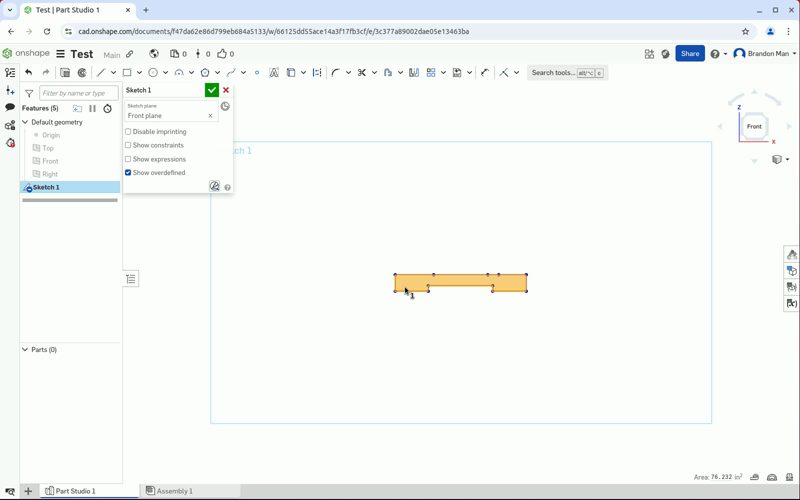
mouse_move(73, 352)
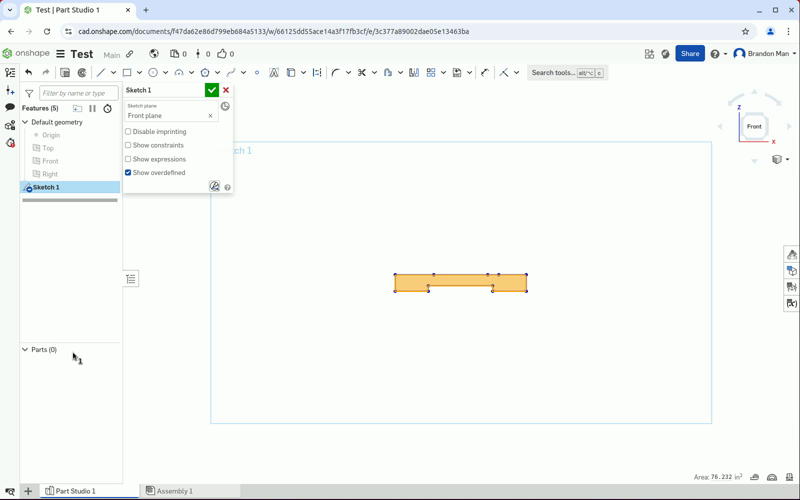
key(shift+y)
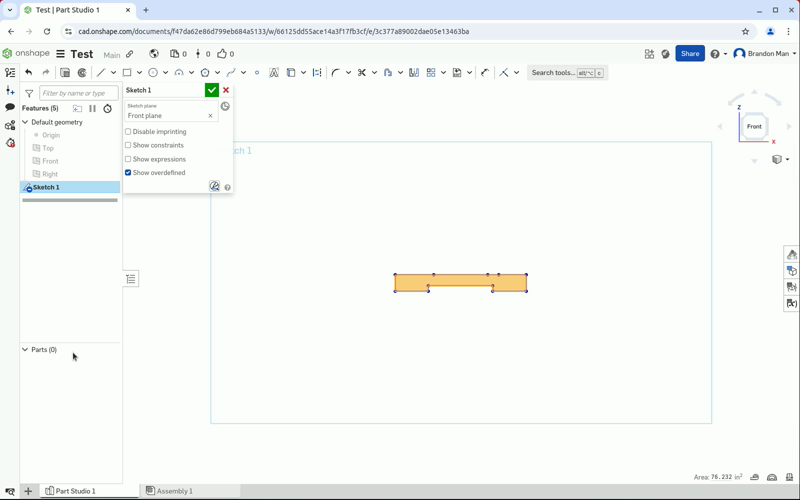
key(shift+e)
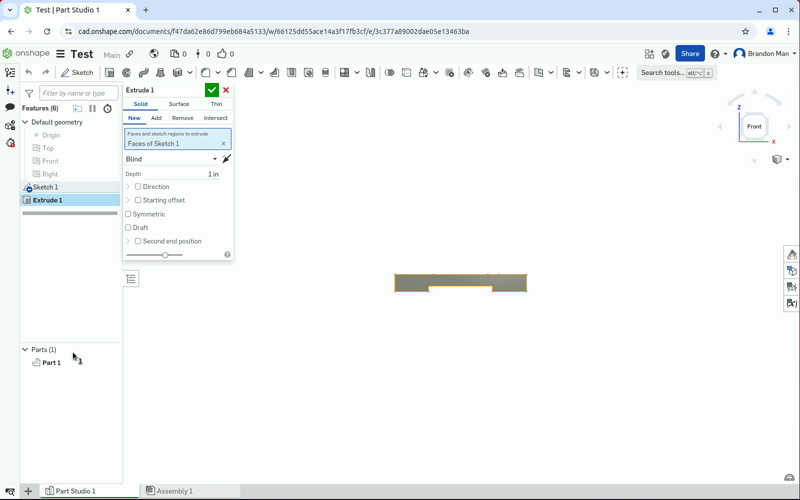
mouse_move(143, 106)
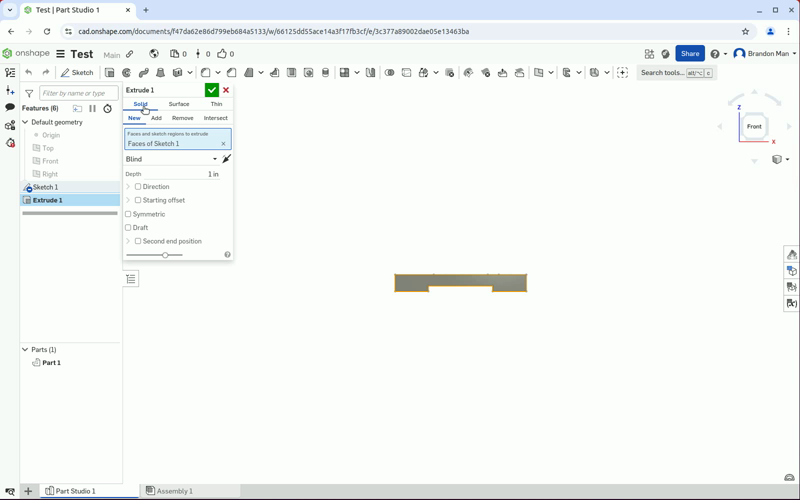
click(143, 106)
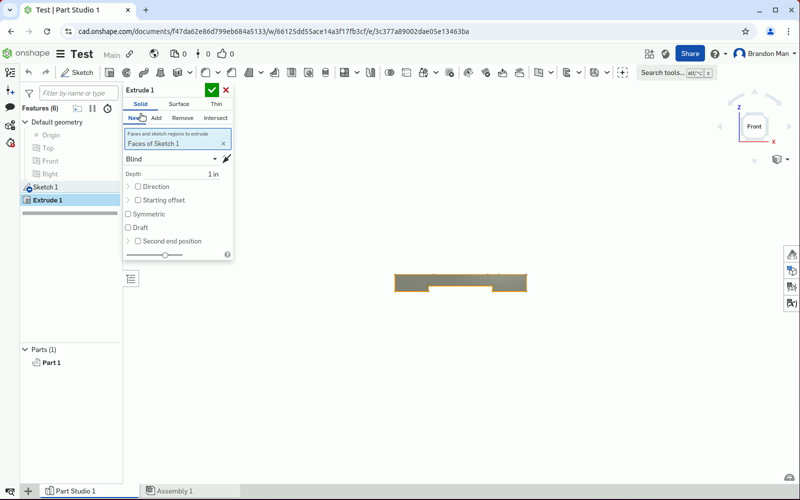
mouse_move(137, 120)
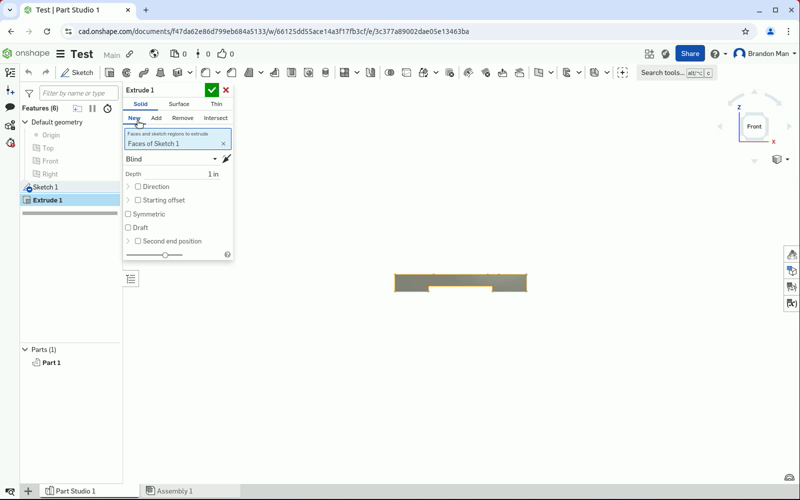
click(137, 120)
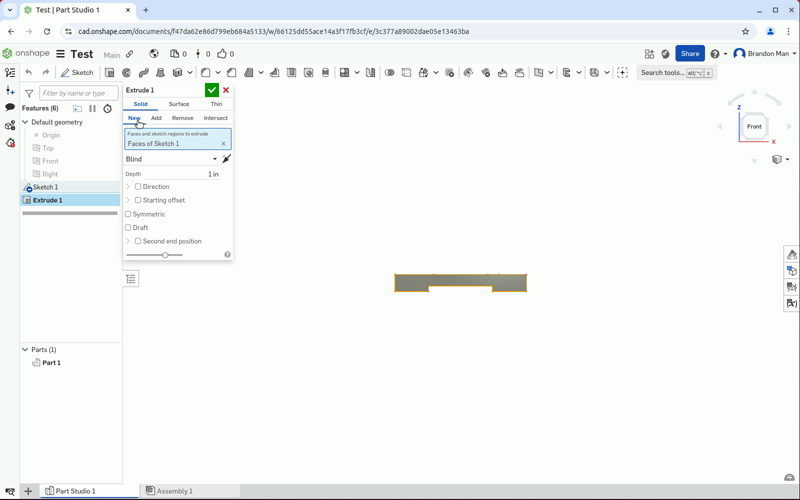
key(tab, 4)
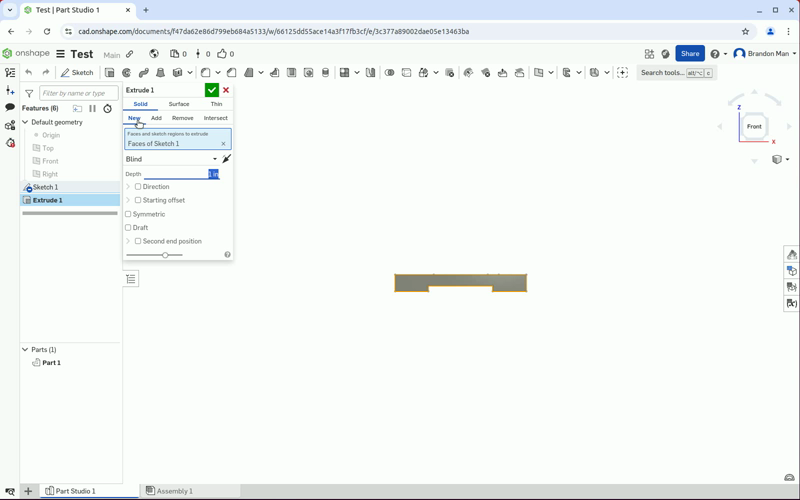
text(8.906)
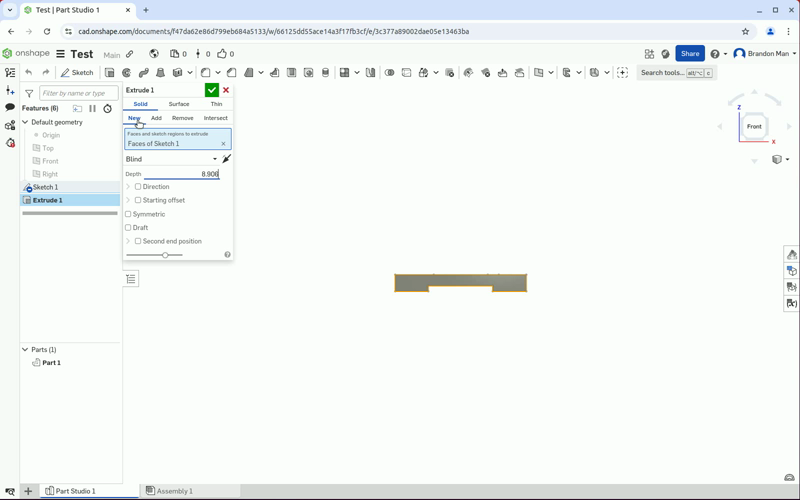
key(tab, 3)
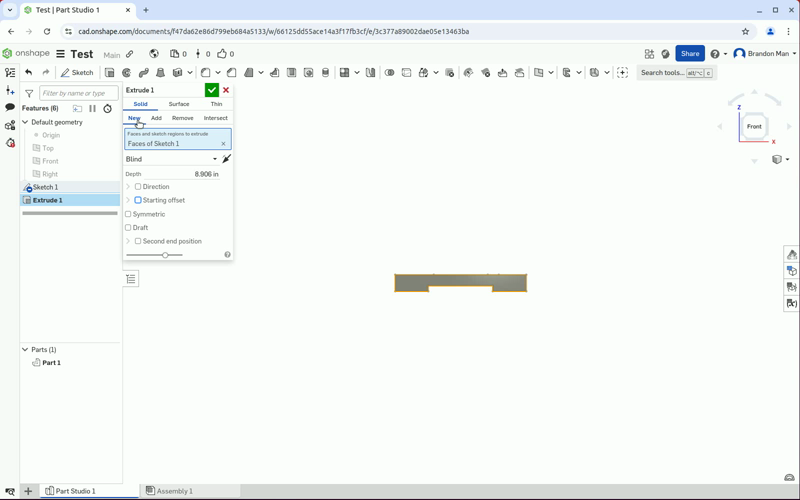
key(tab, 2)
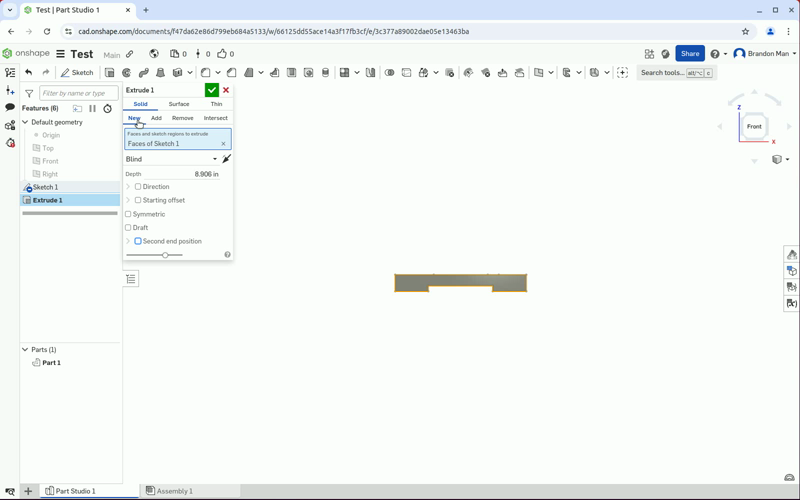
key(space)
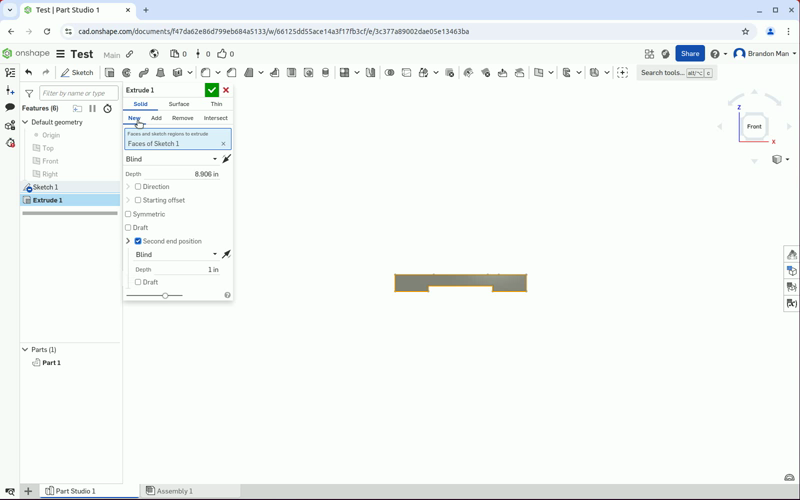
key(tab, 3)
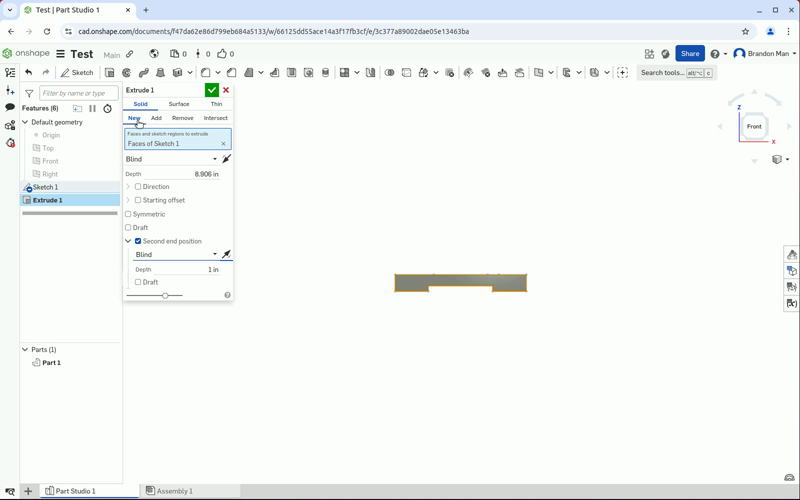
text(8.906)
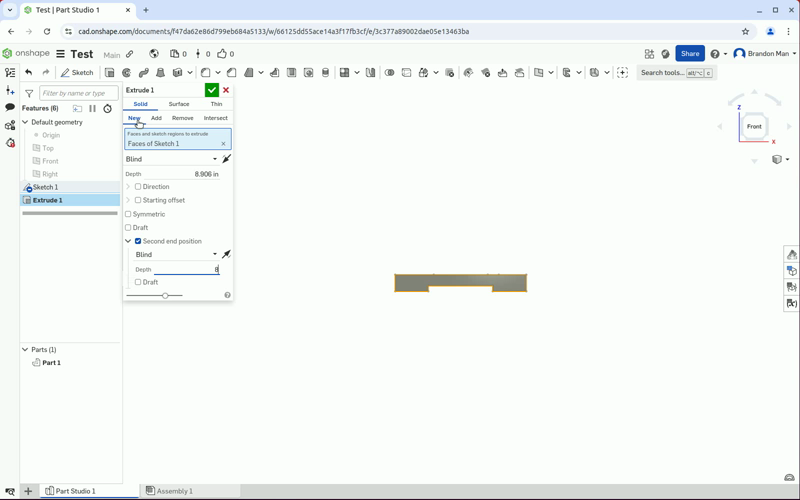
key(enter)
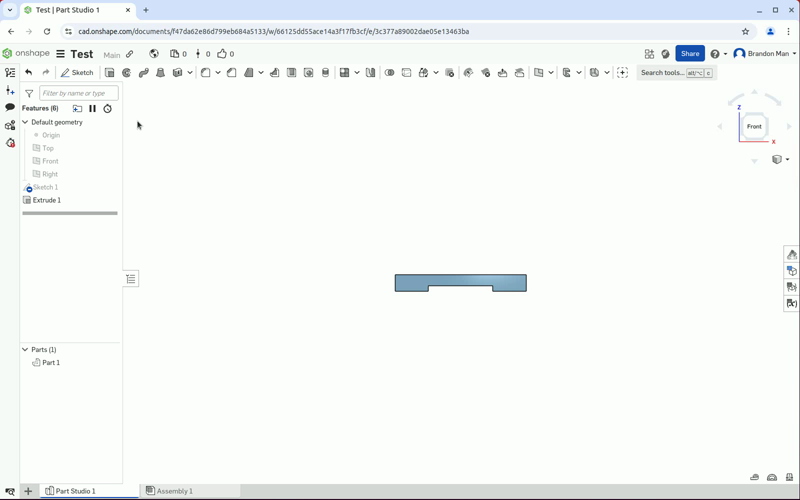
key(shift+h)
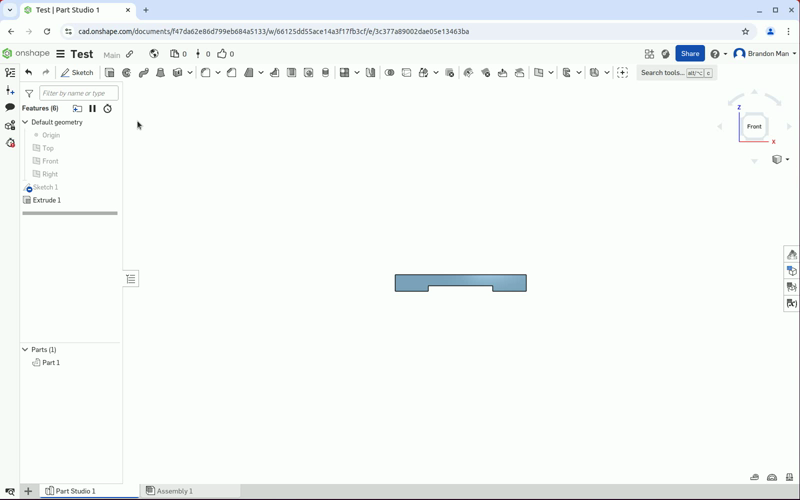
key(shift+h)
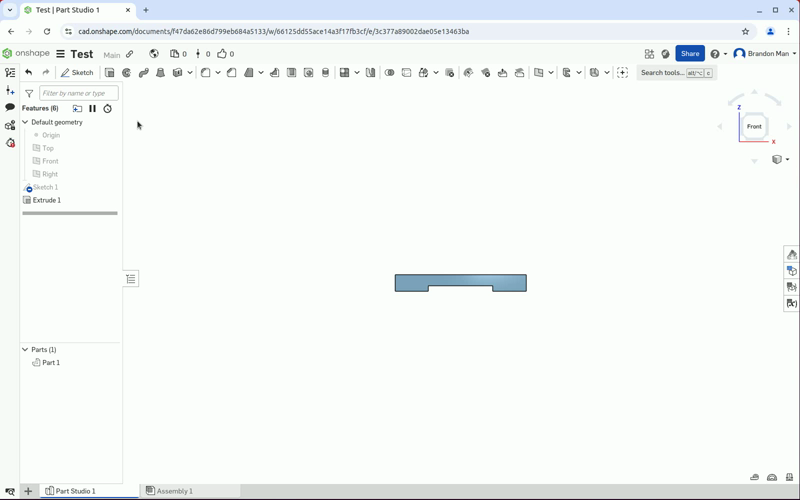
mouse_move(73, 189)
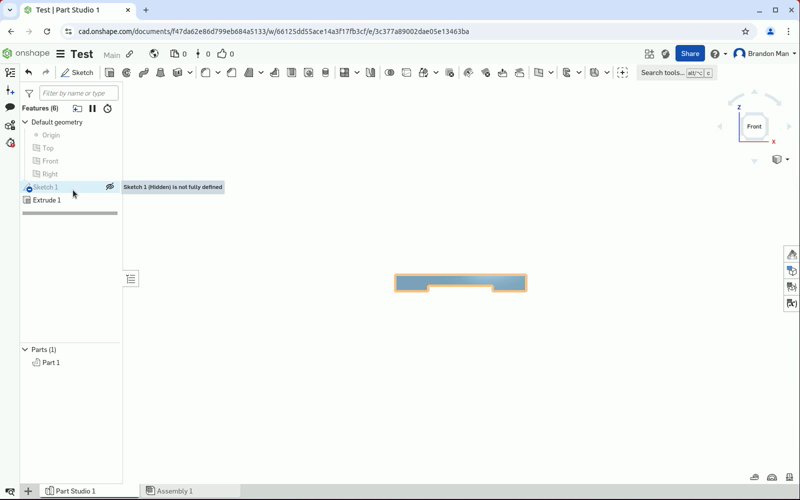
click(73, 189)
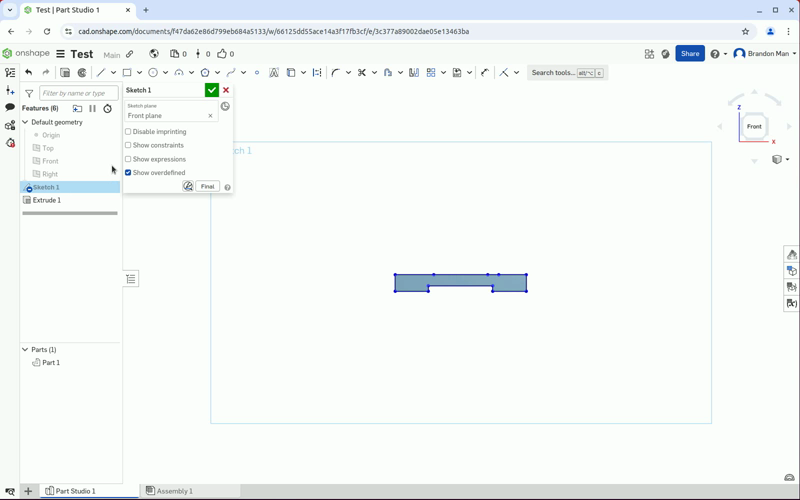
mouse_move(229, 92)
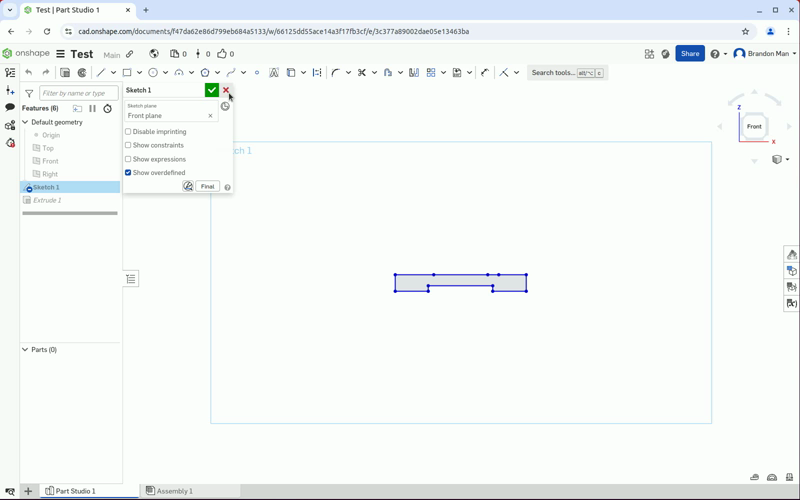
click(229, 92)
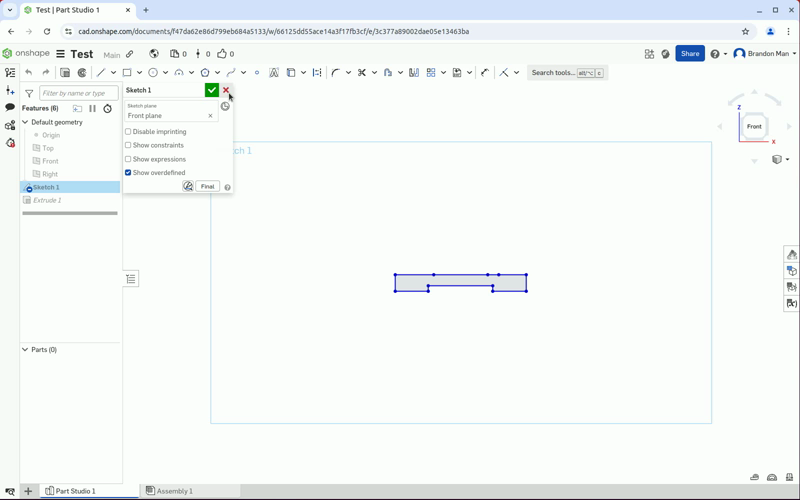
key(shift+s)
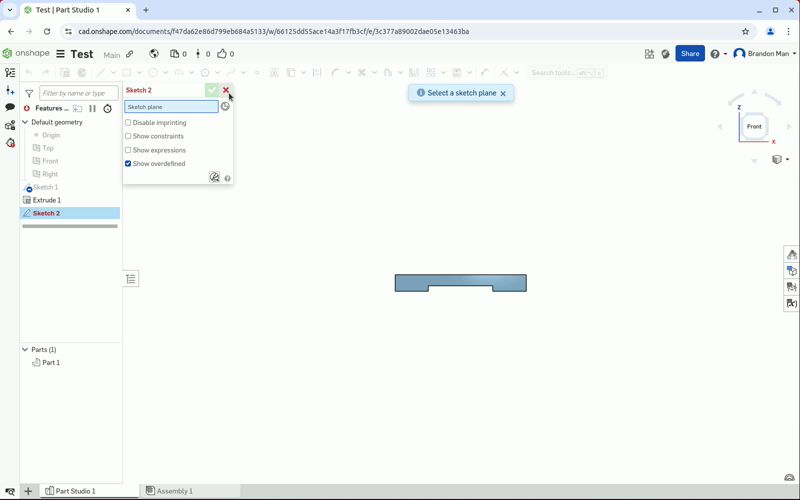
mouse_move(73, 163)
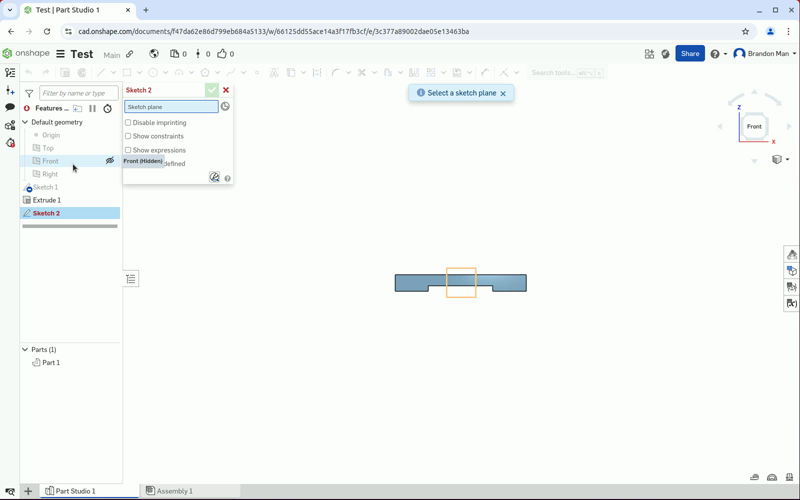
click(73, 163)
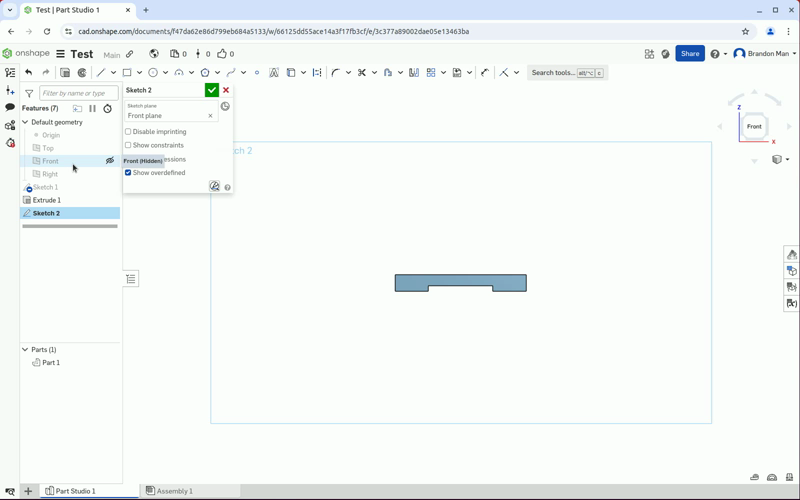
mouse_move(73, 352)
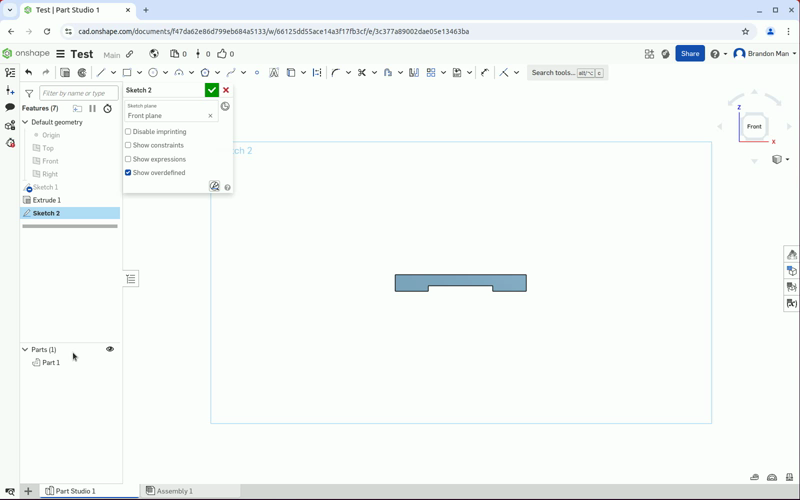
key(y)
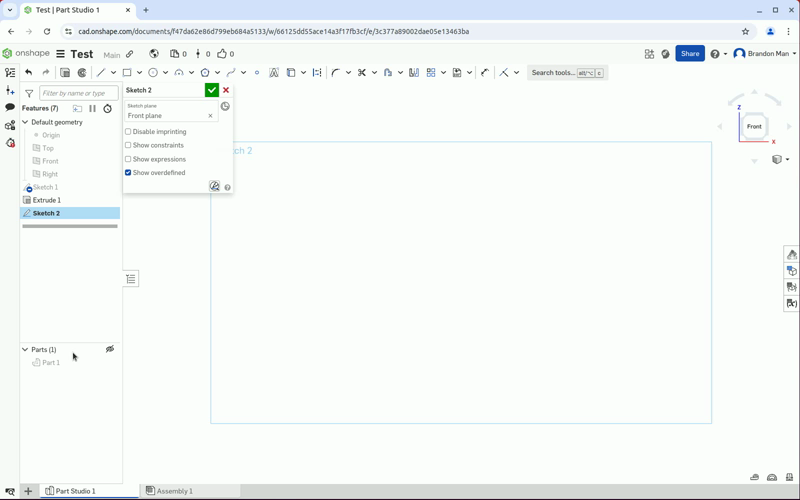
key(l)
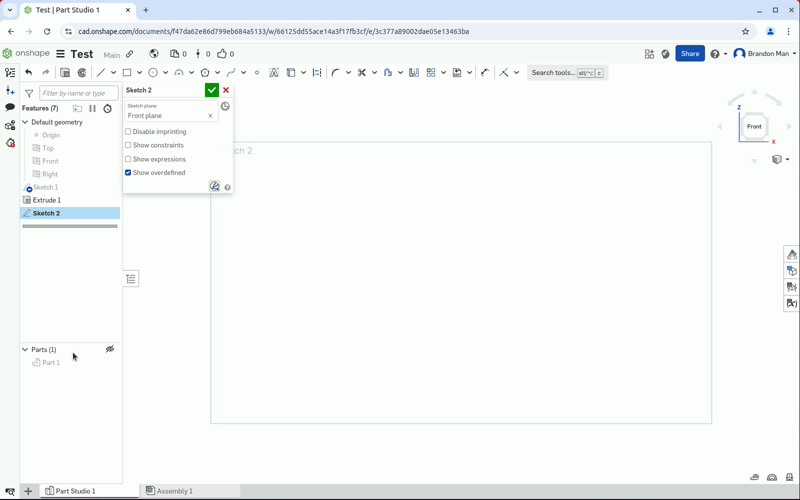
key_down(shift)
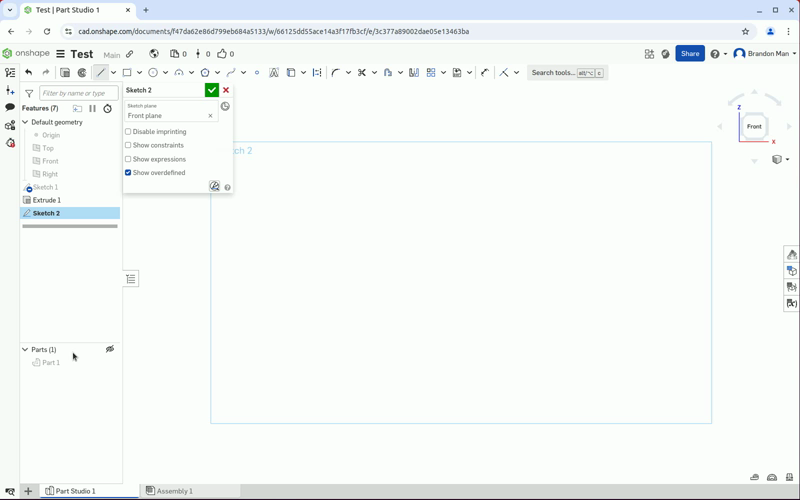
mouse_move(433, 274)
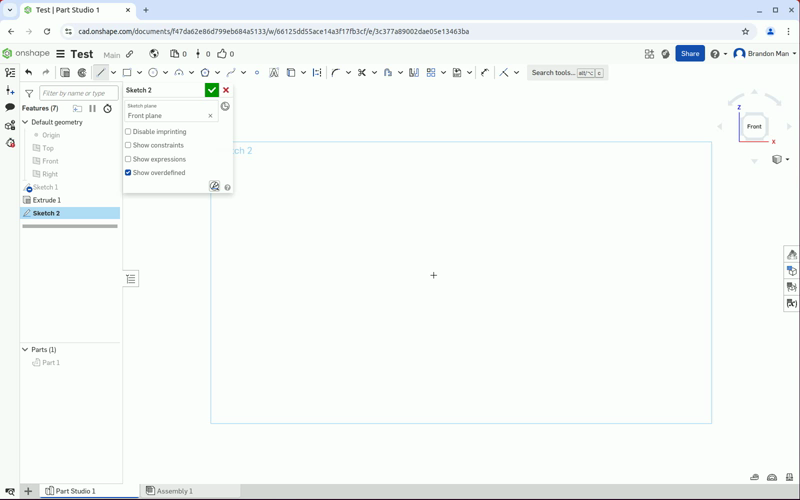
click(433, 274)
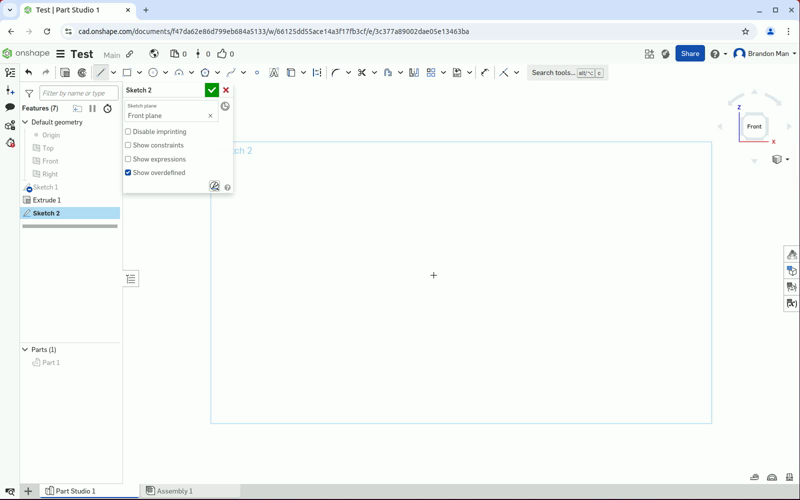
key_up(shift)
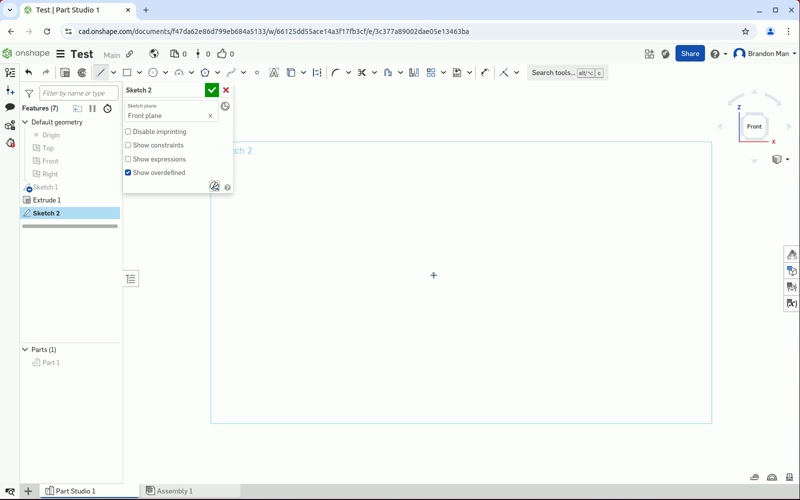
key_down(shift)
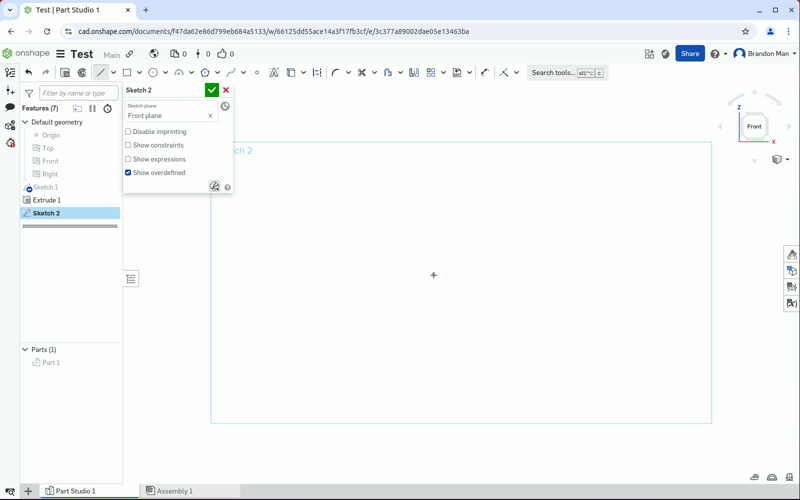
mouse_move(463, 274)
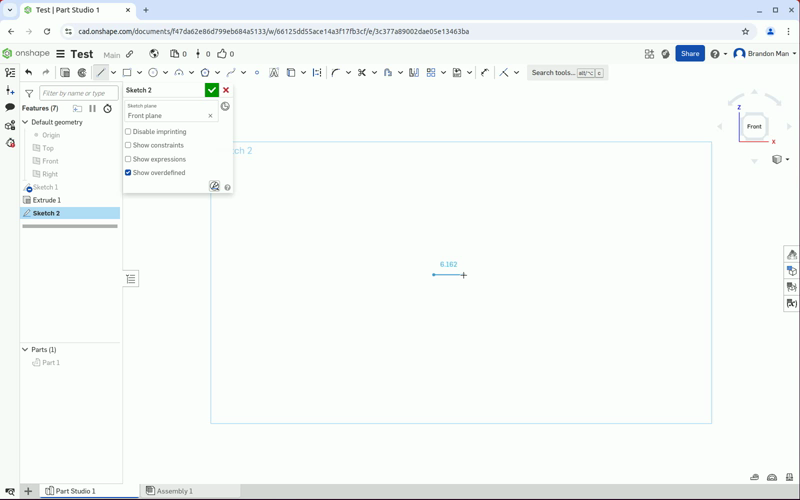
mouse_move(488, 274)
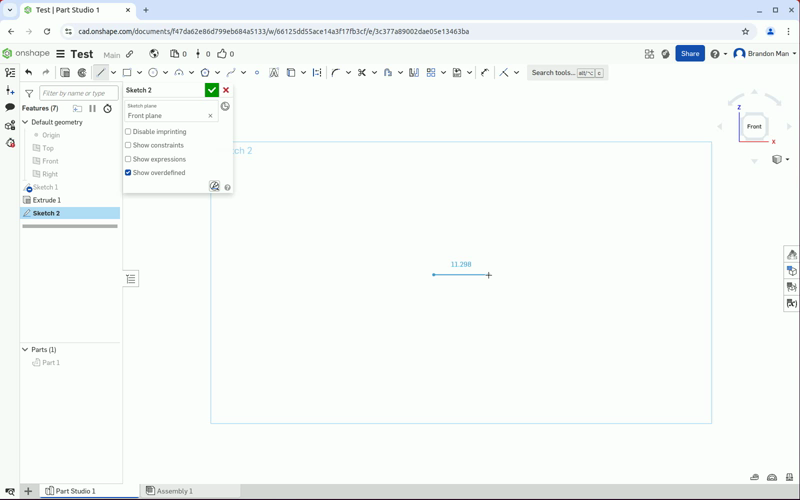
click(488, 274)
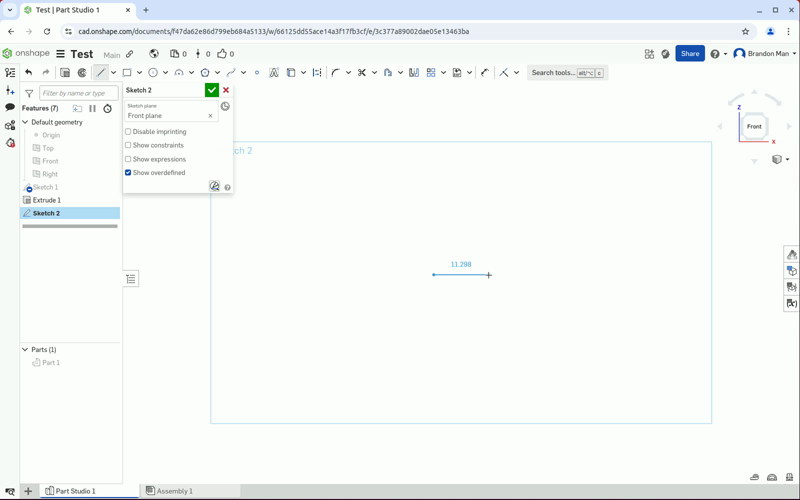
key_up(shift)
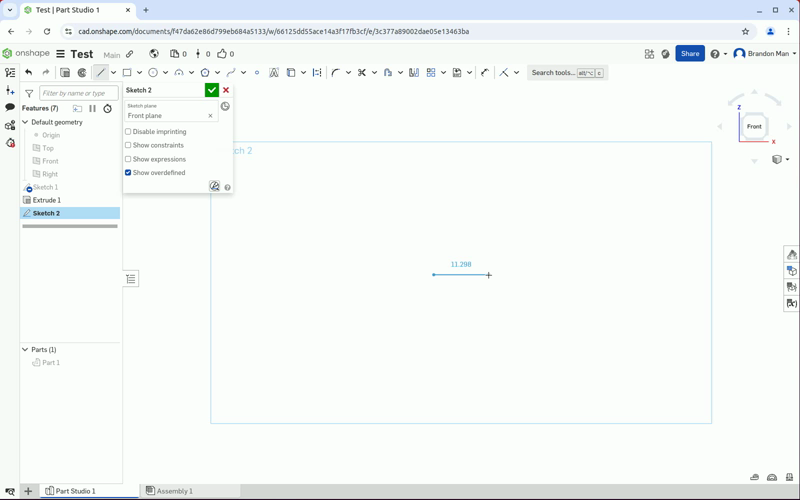
key_down(shift)
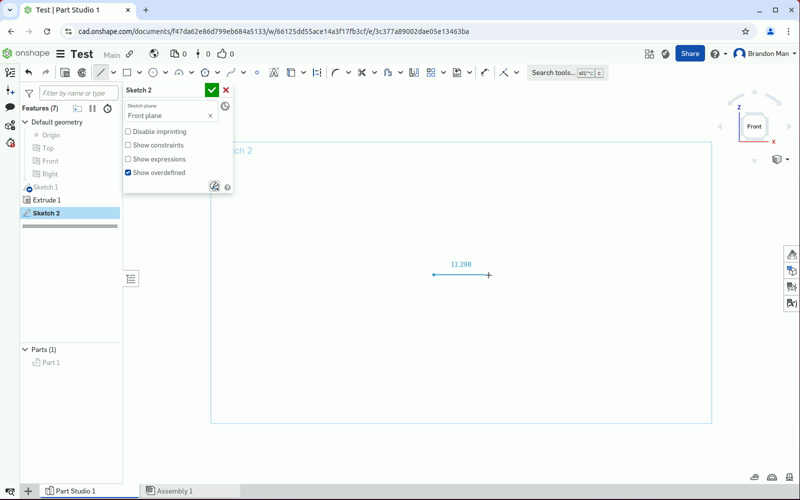
mouse_move(518, 274)
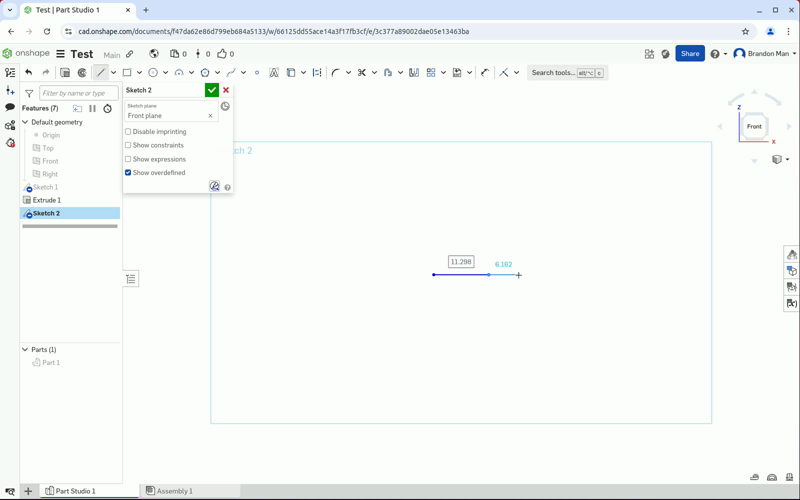
mouse_move(488, 246)
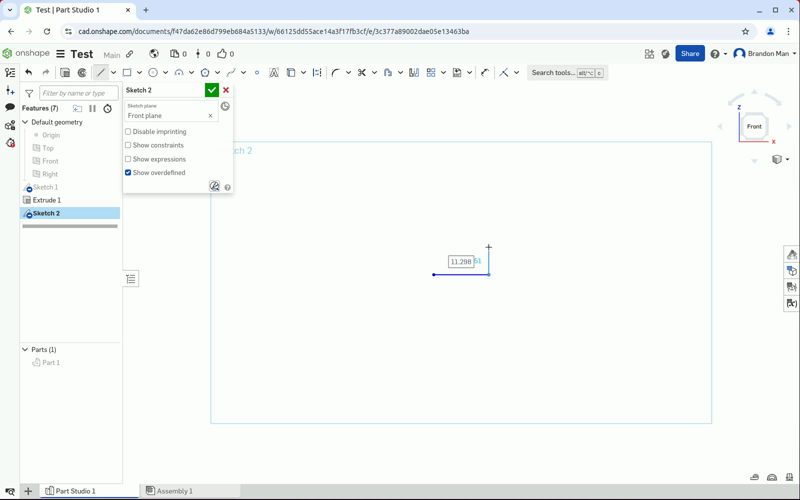
click(488, 246)
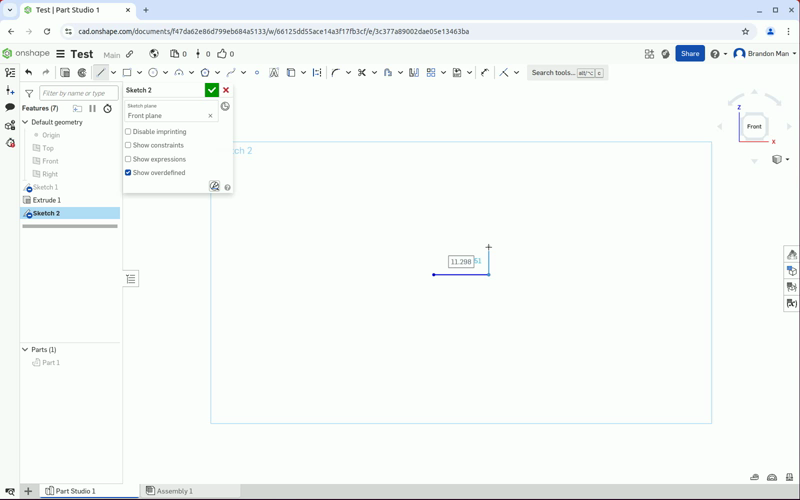
key_up(shift)
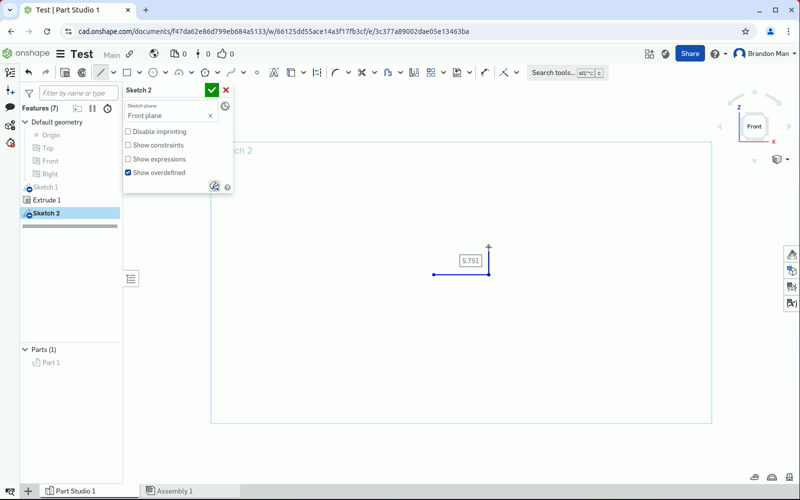
key(esc)
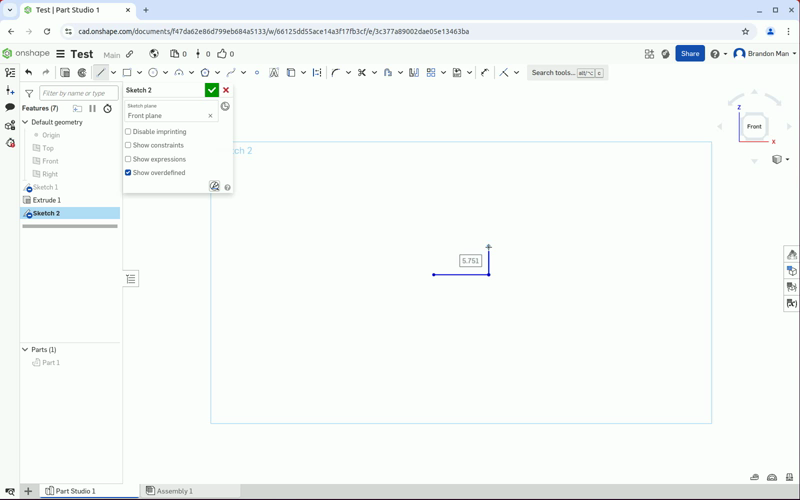
key(a)
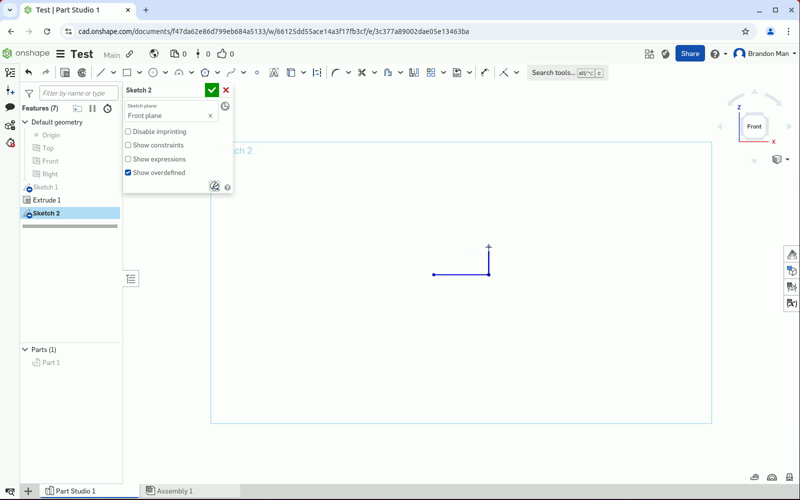
mouse_move(488, 246)
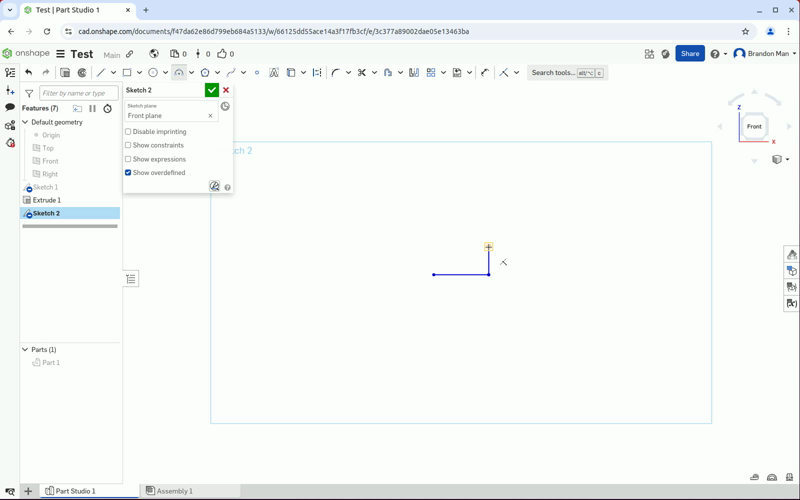
click(488, 246)
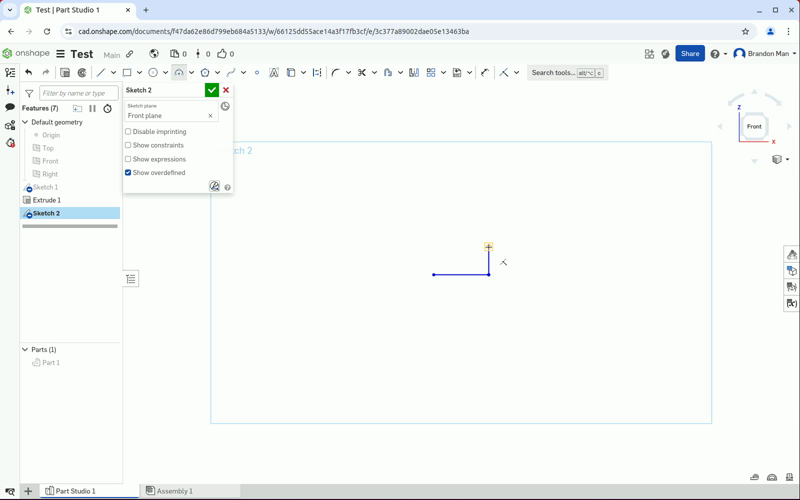
key_down(shift)
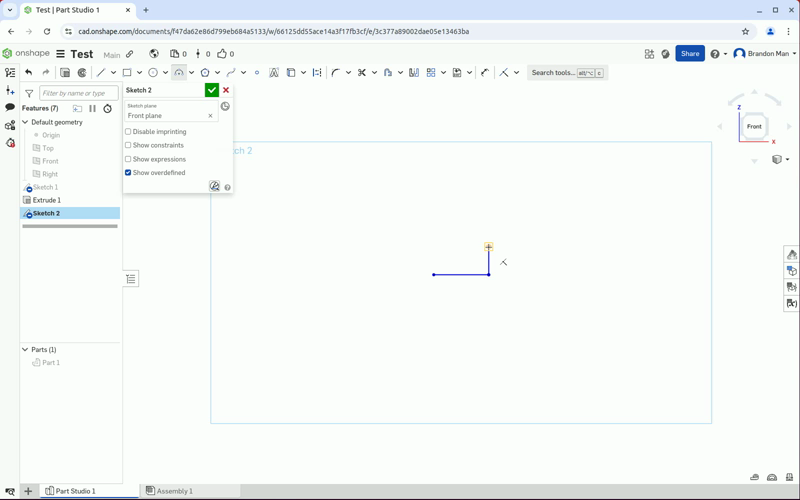
mouse_move(456, 208)
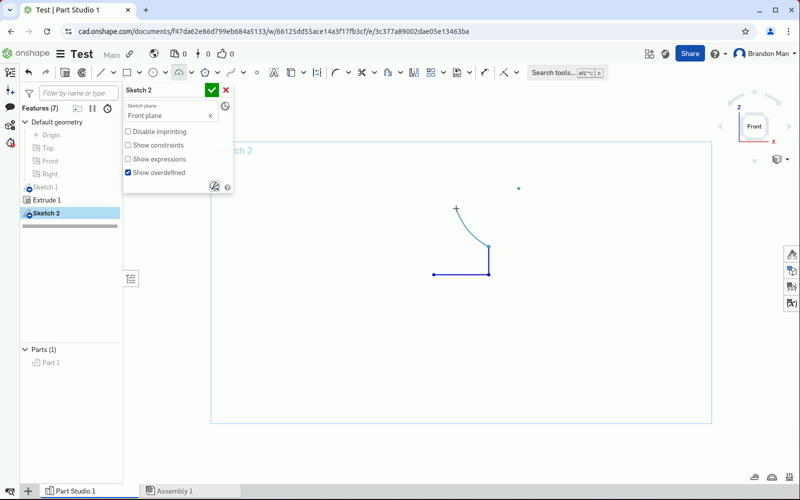
click(456, 208)
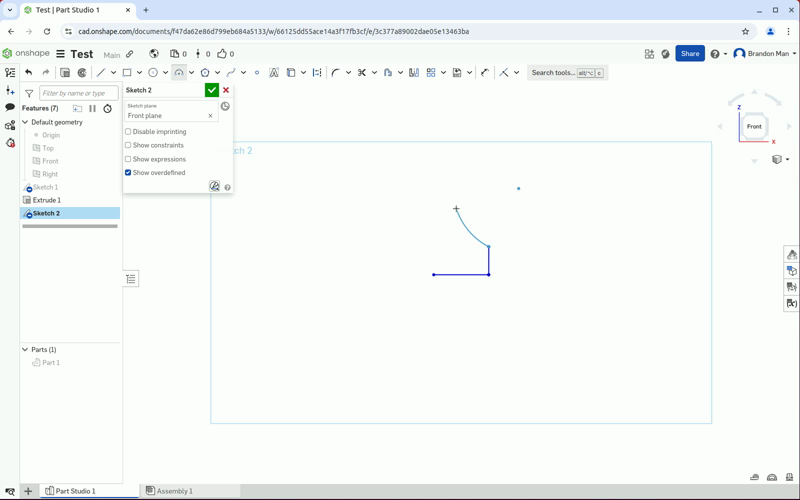
mouse_move(465, 233)
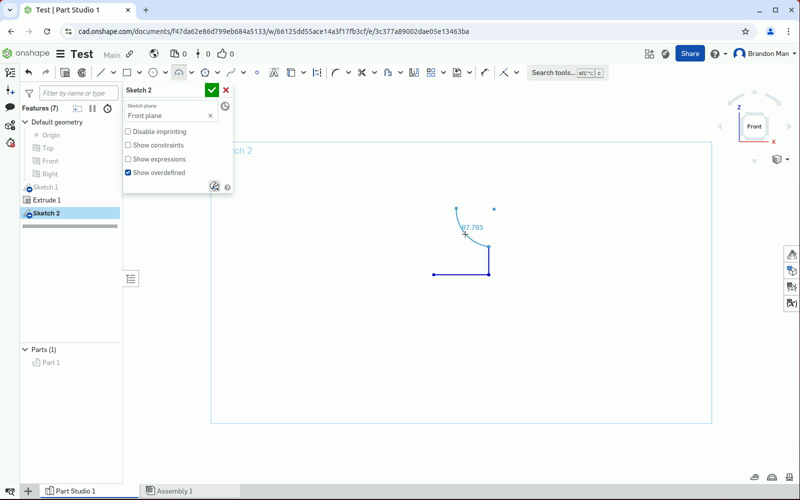
click(465, 233)
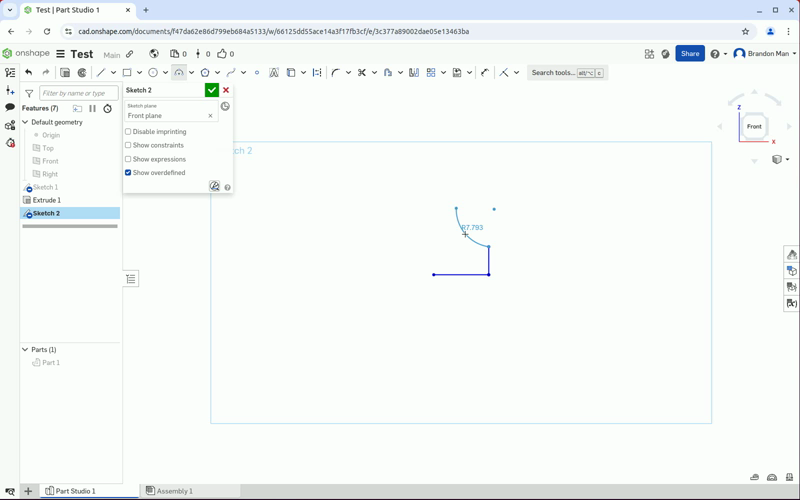
key_up(shift)
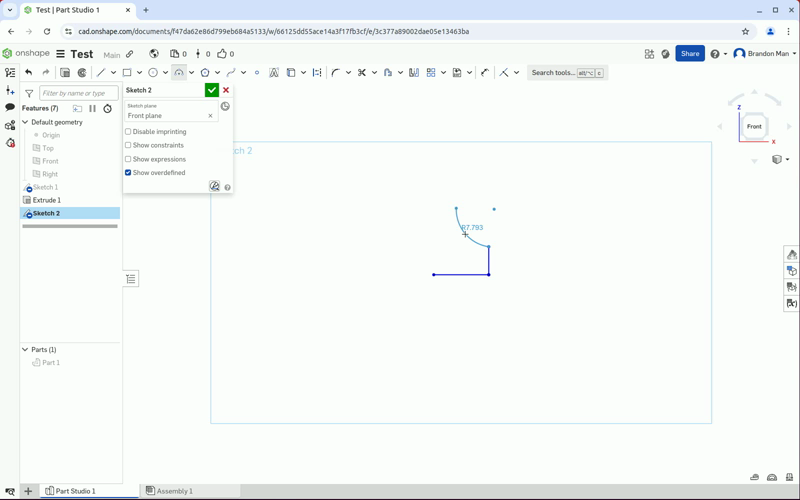
key(esc)
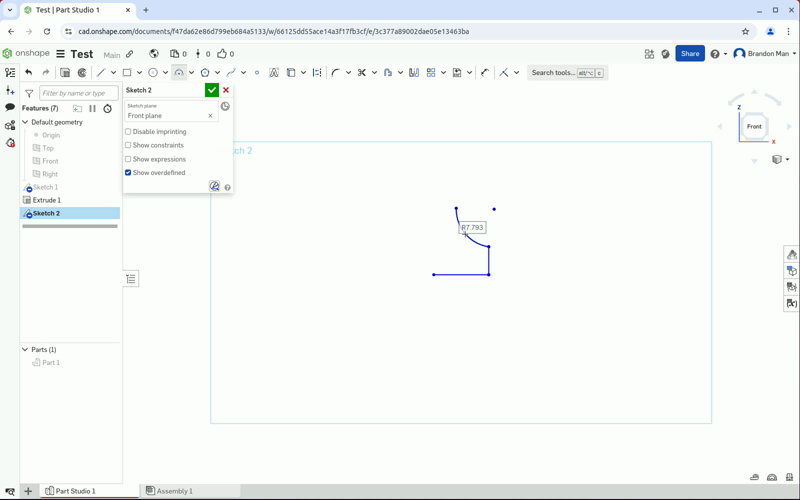
key(l)
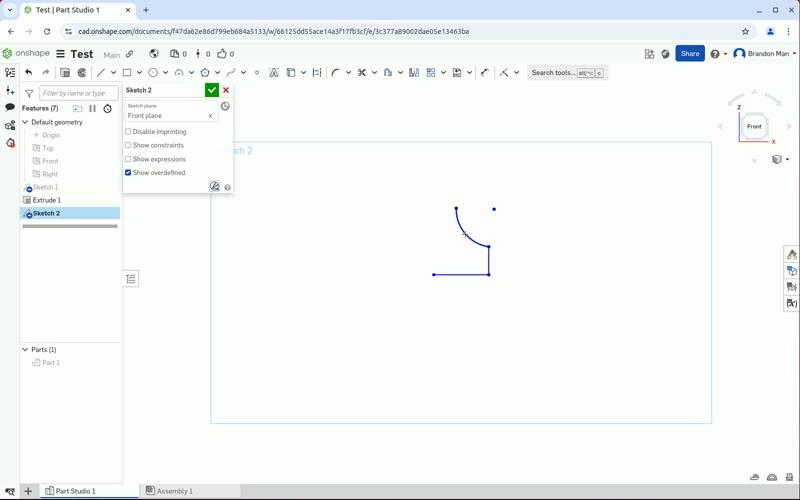
mouse_move(456, 208)
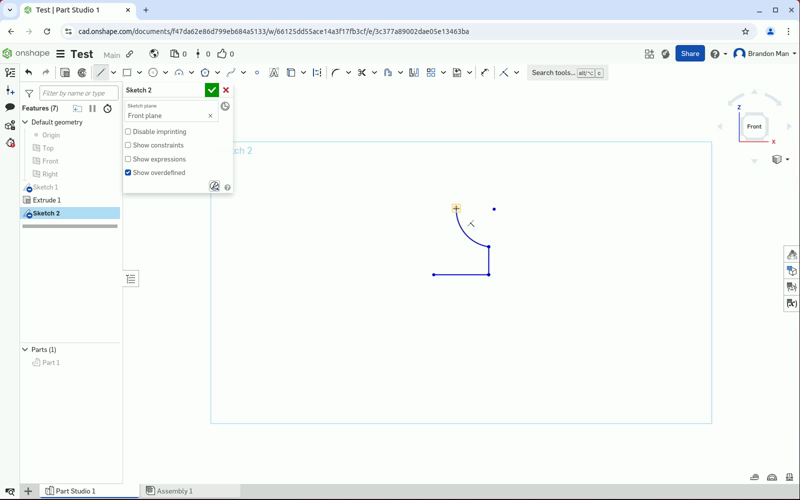
click(456, 208)
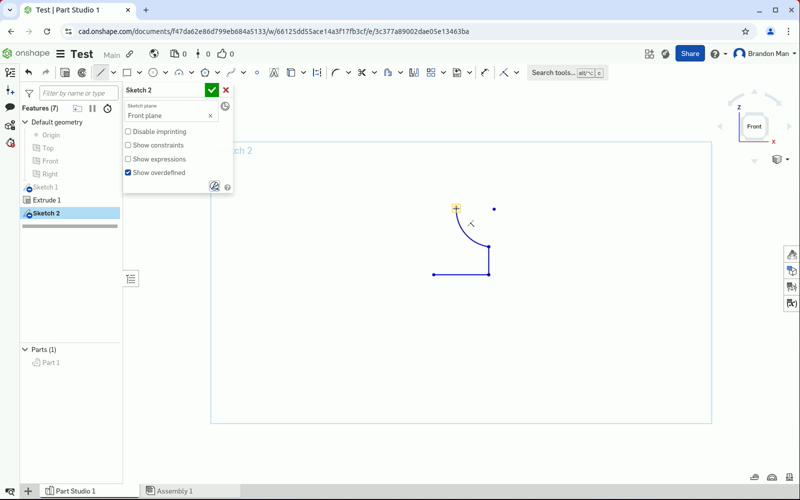
key_down(shift)
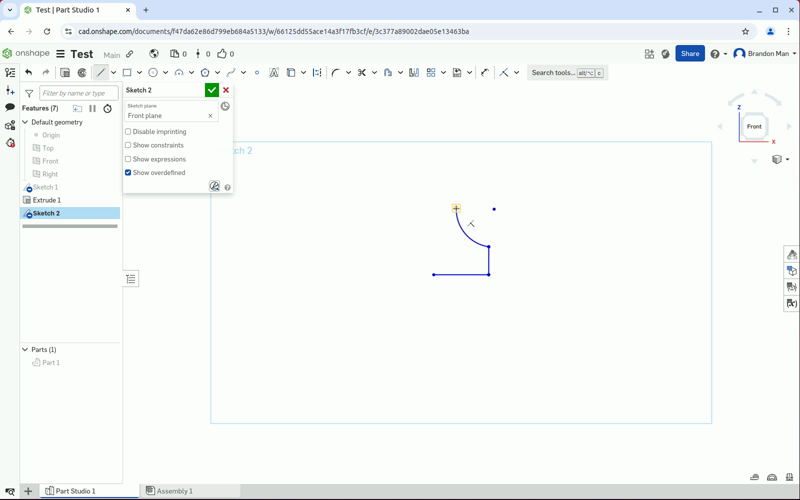
mouse_move(433, 274)
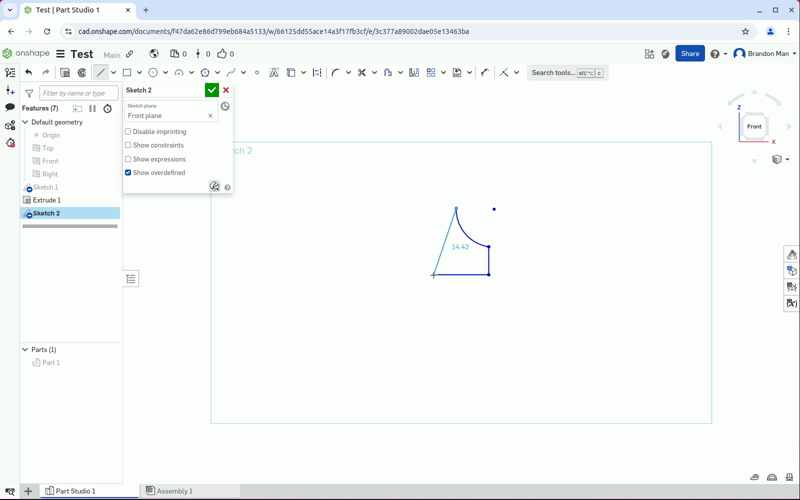
key_up(shift)
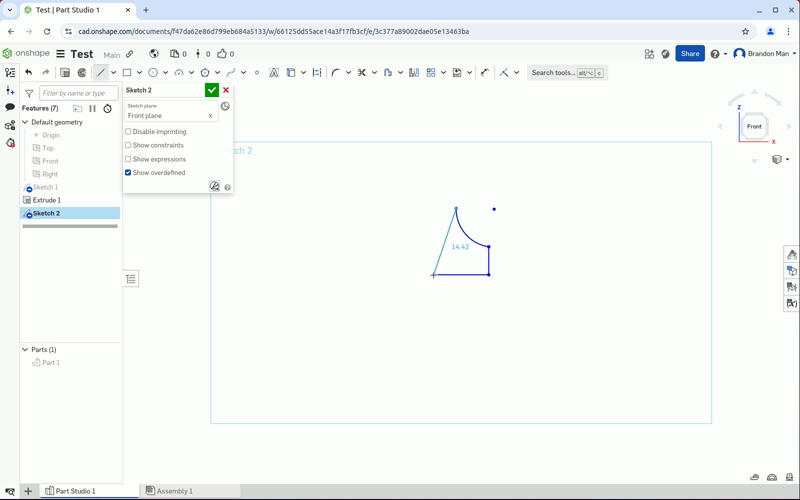
click(433, 274)
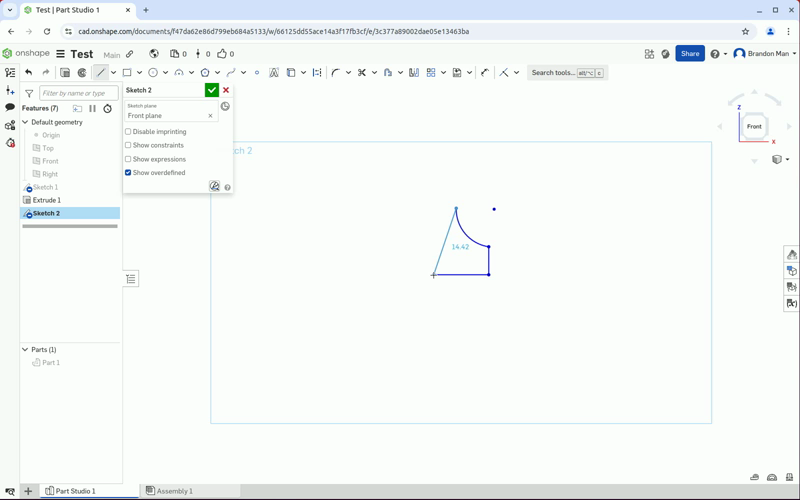
key(esc)
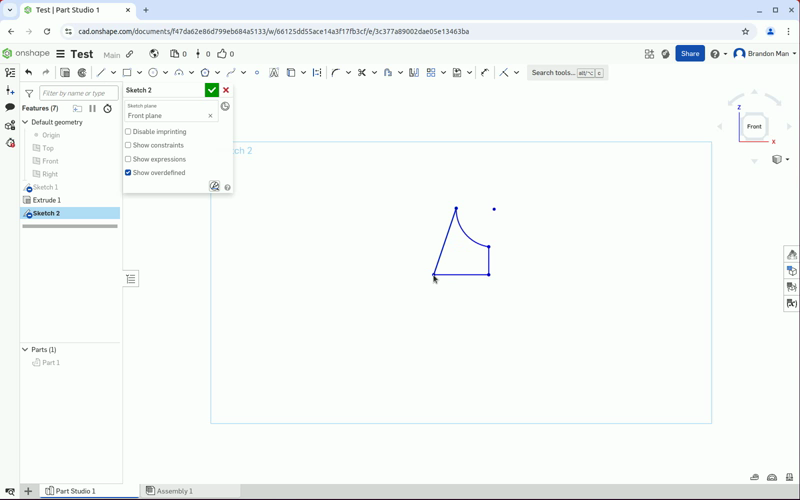
mouse_move(484, 271)
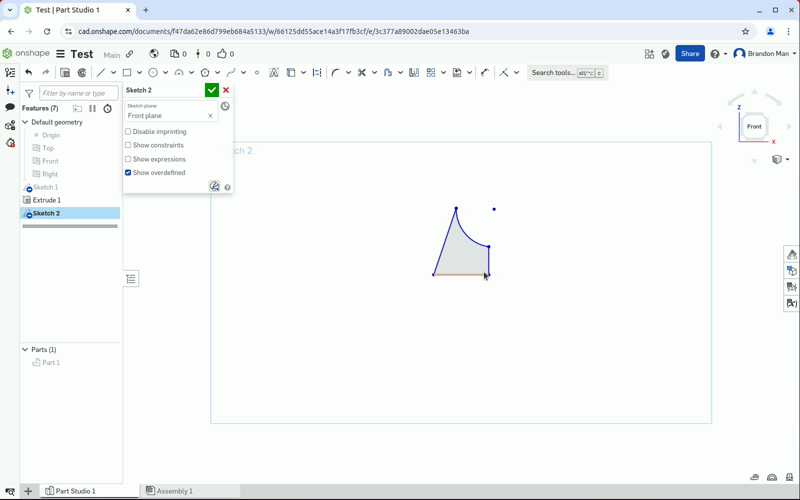
click(484, 271)
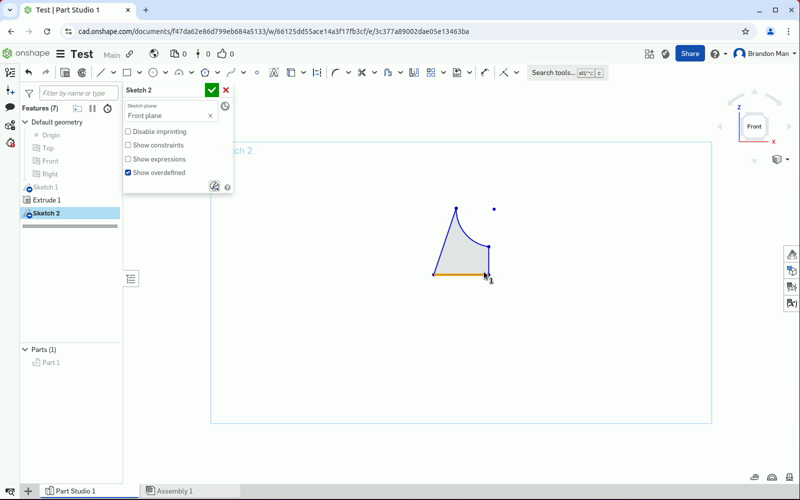
mouse_move(73, 352)
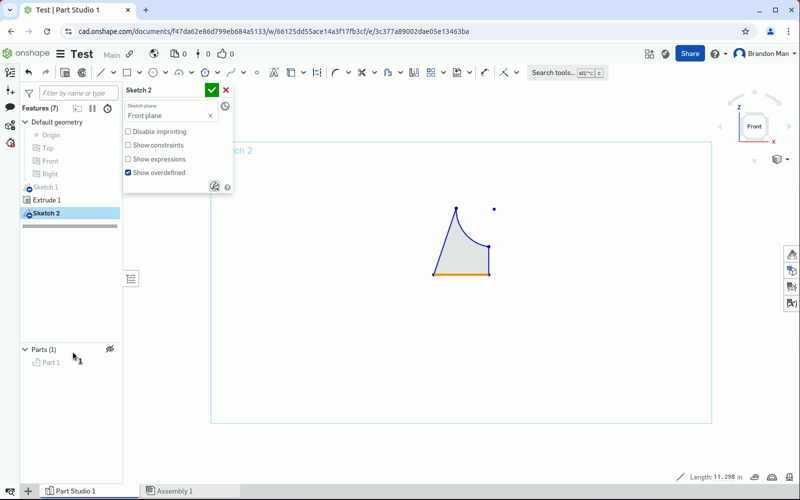
key(shift+y)
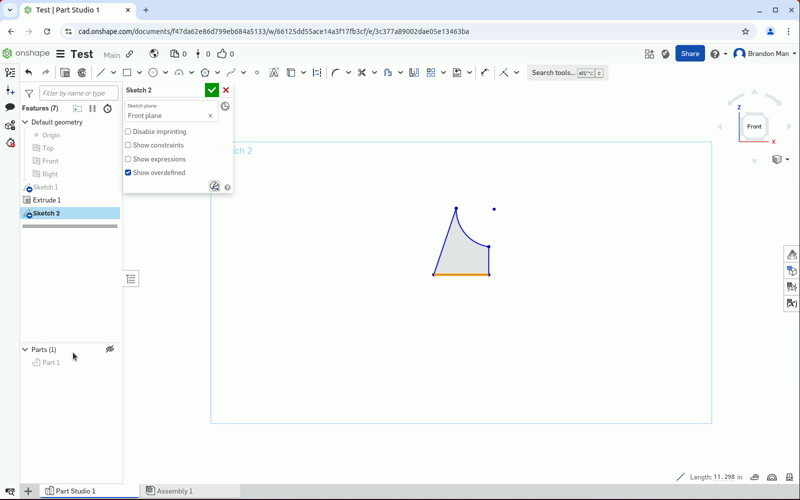
key(shift+e)
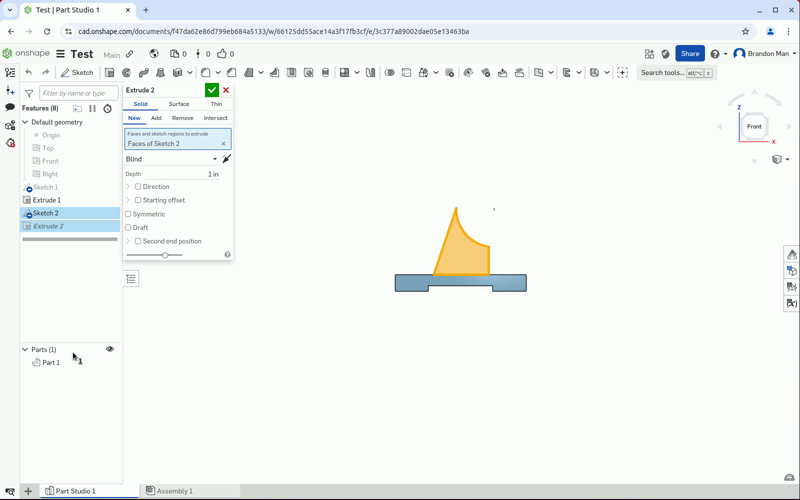
mouse_move(143, 106)
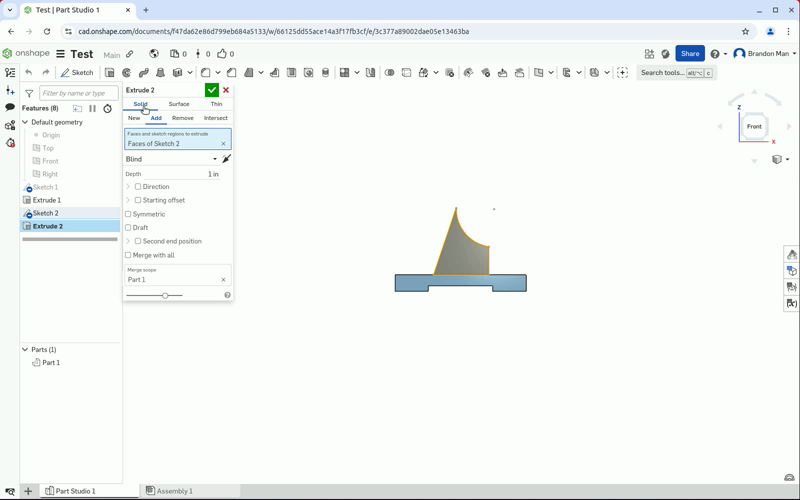
click(143, 106)
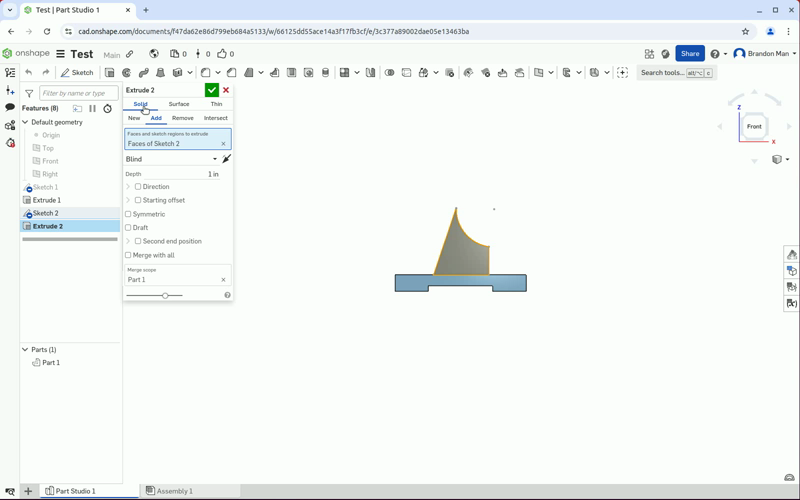
mouse_move(137, 120)
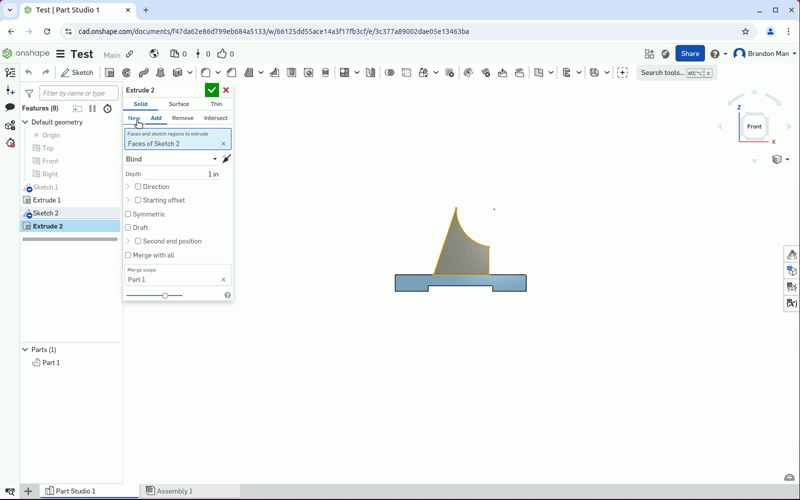
click(137, 120)
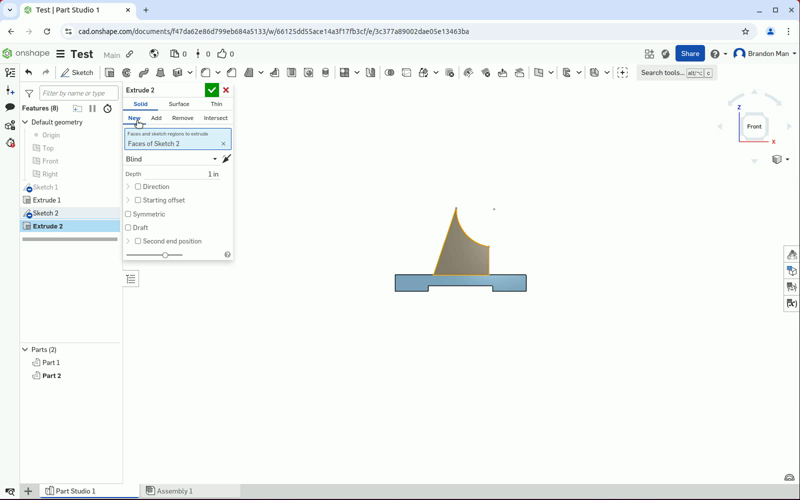
key(tab, 4)
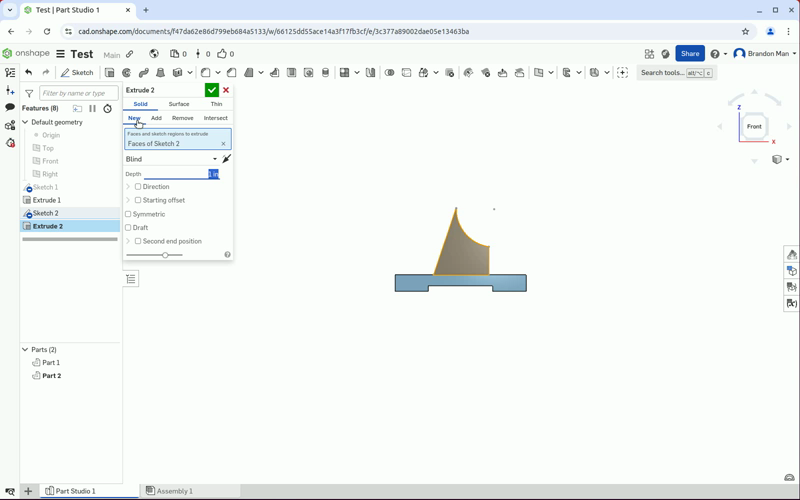
text(1.204)
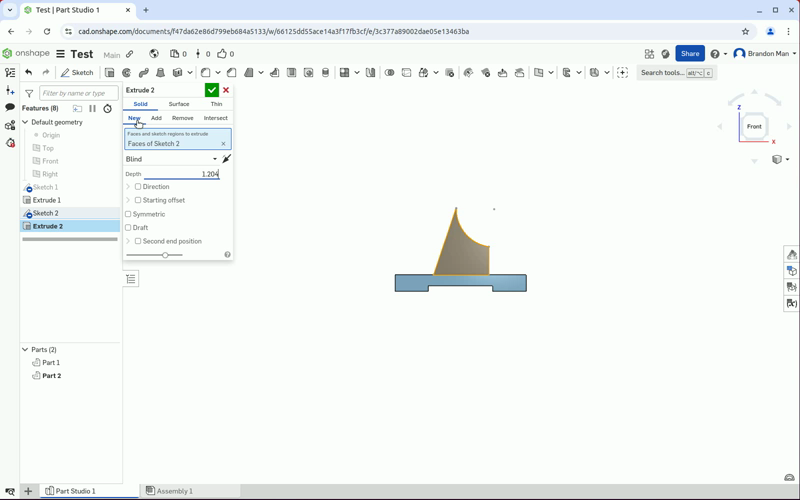
key(tab, 3)
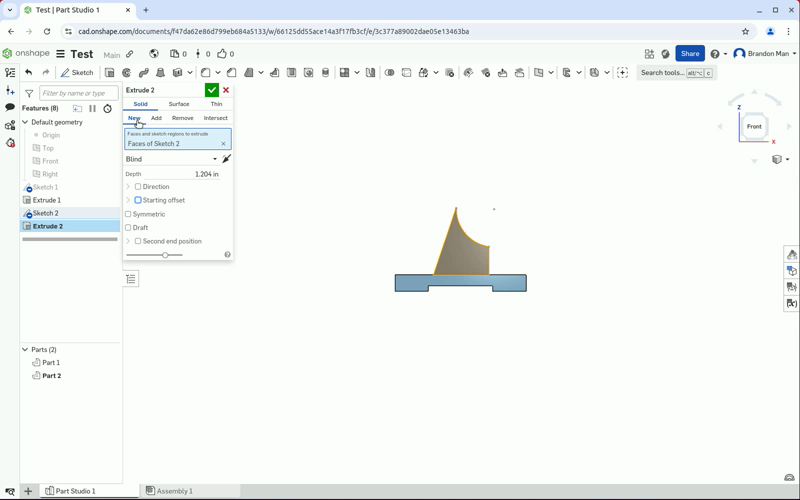
key(tab, 2)
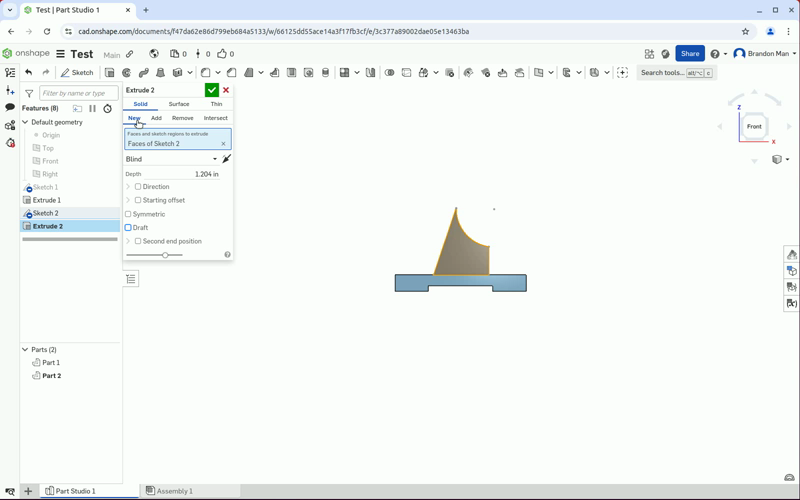
key(space)
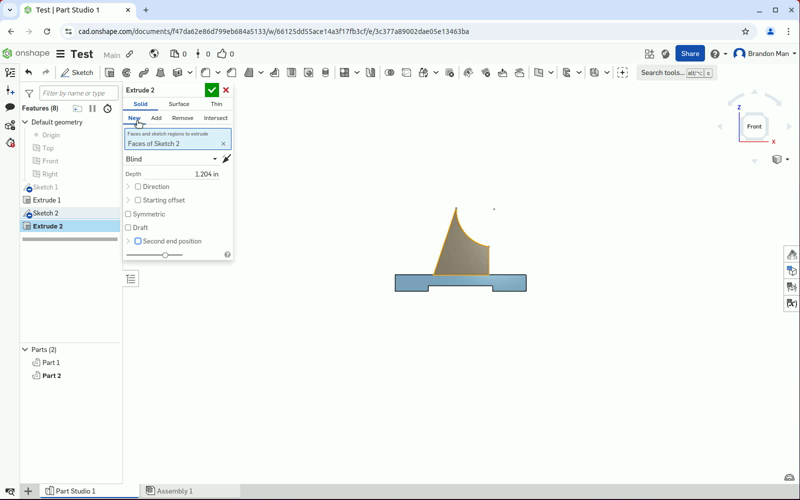
key(tab, 3)
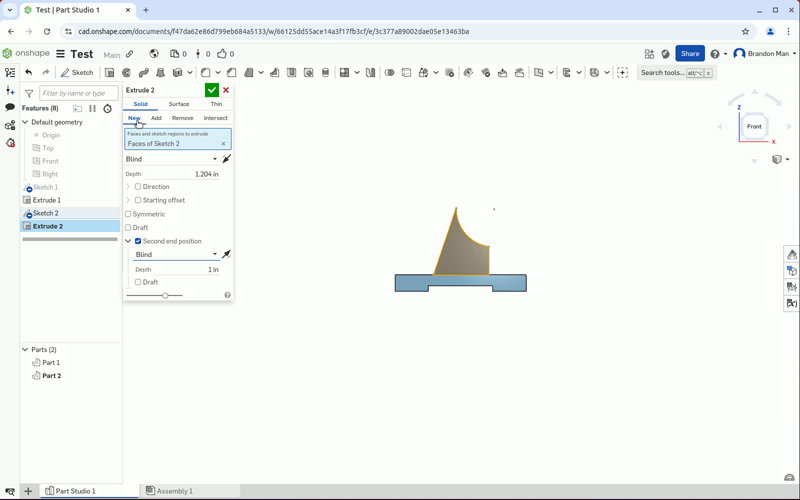
text(1.204)
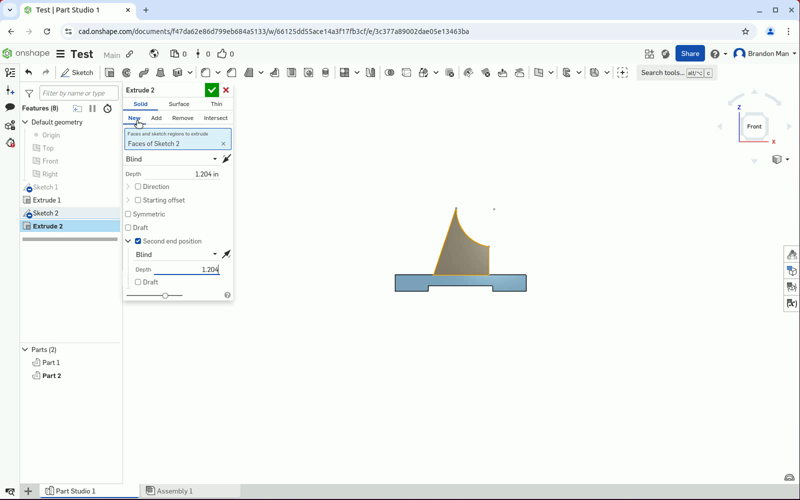
key(enter)
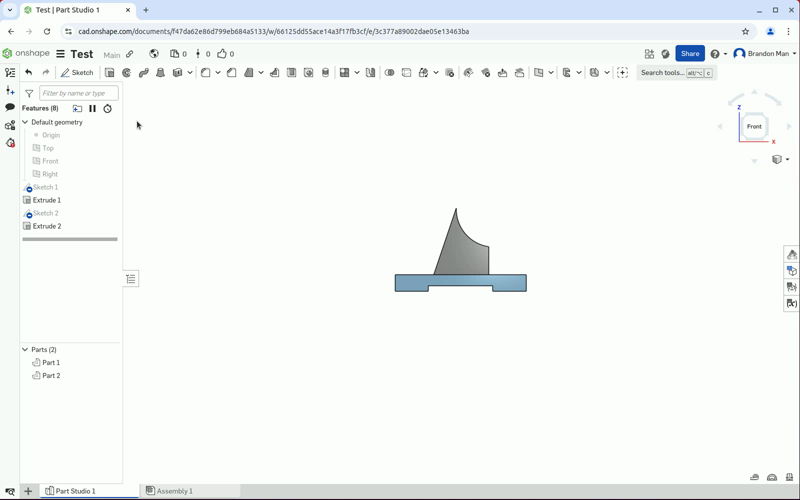
key(shift+h)
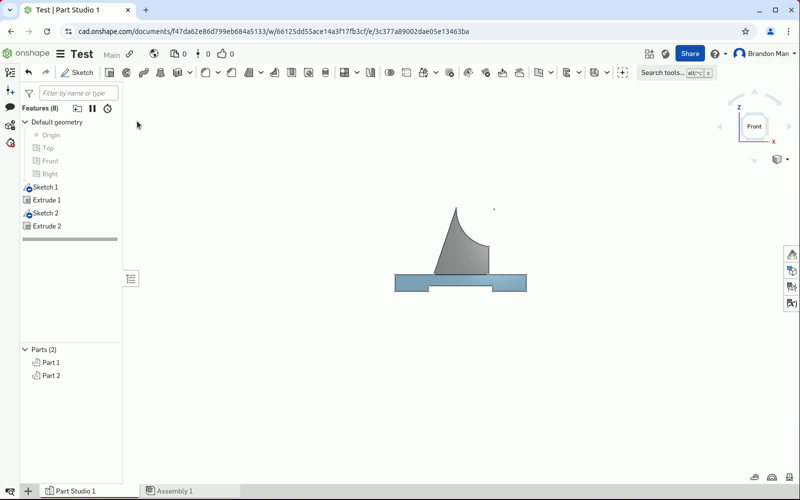
key(shift+h)
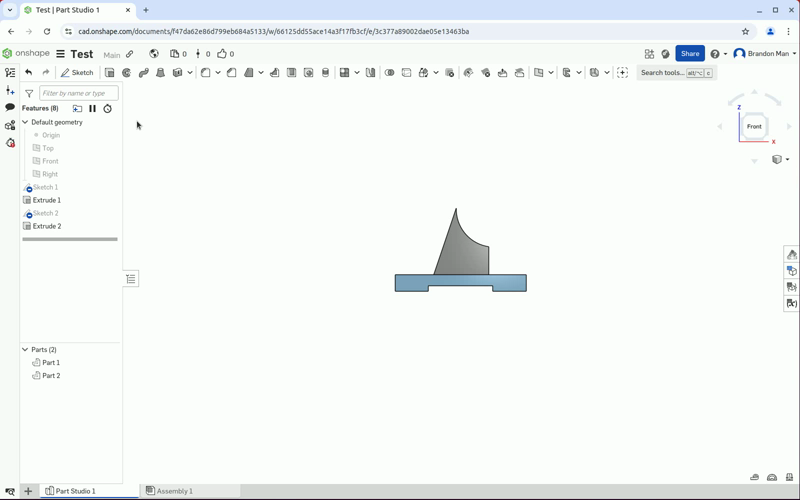
mouse_move(73, 189)
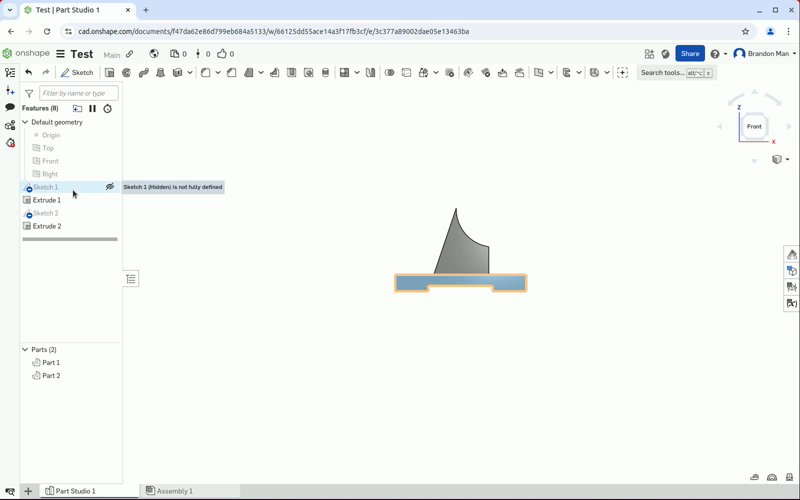
click(73, 189)
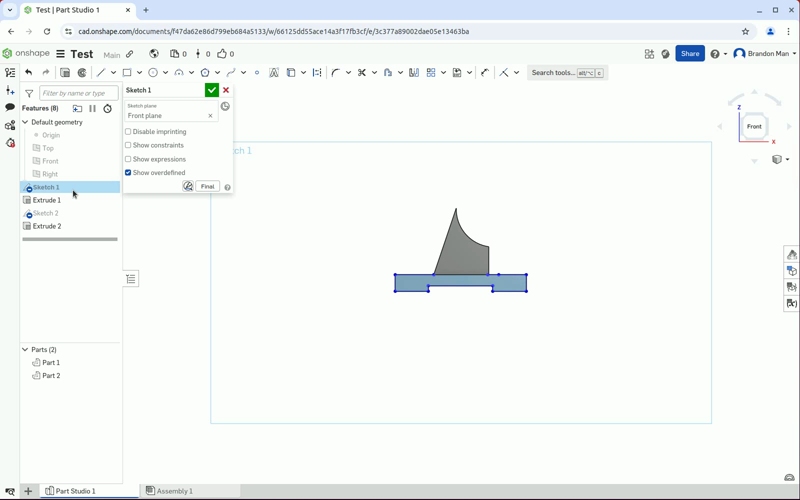
mouse_move(229, 92)
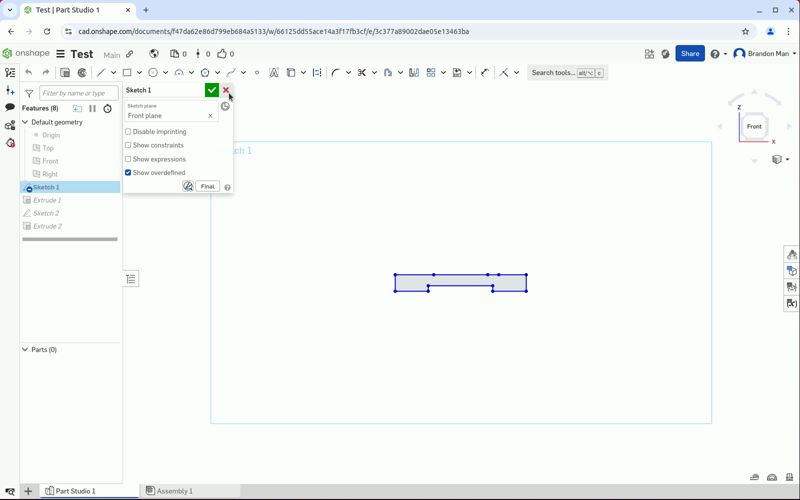
click(229, 92)
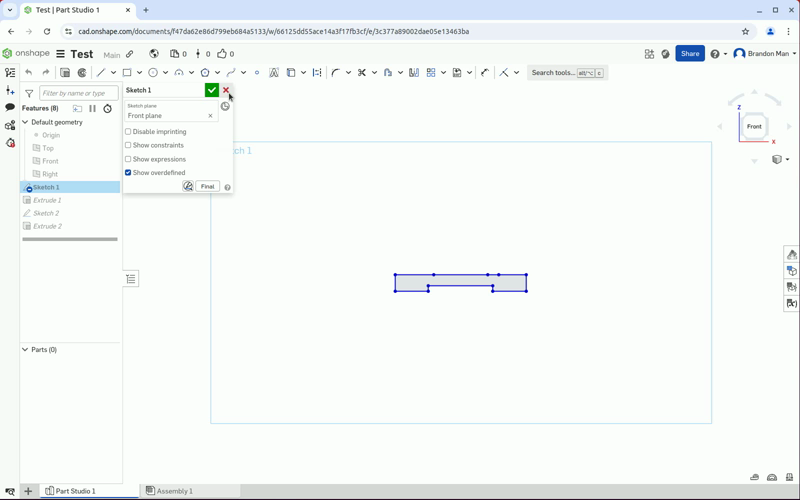
key(shift+s)
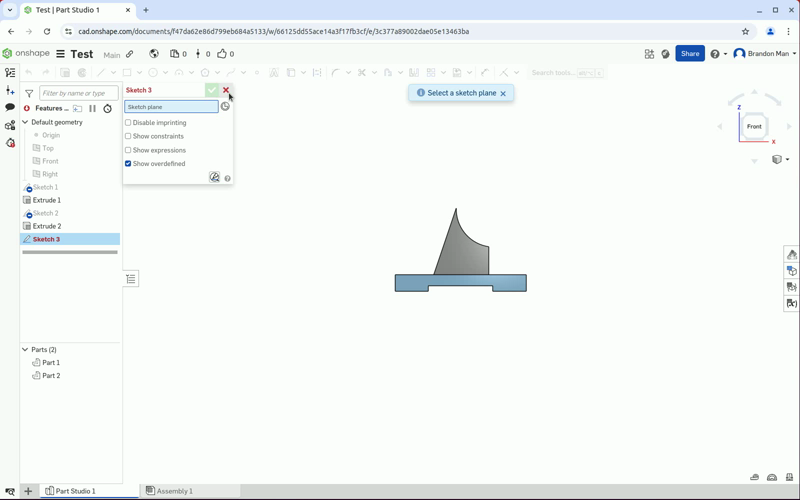
mouse_move(73, 163)
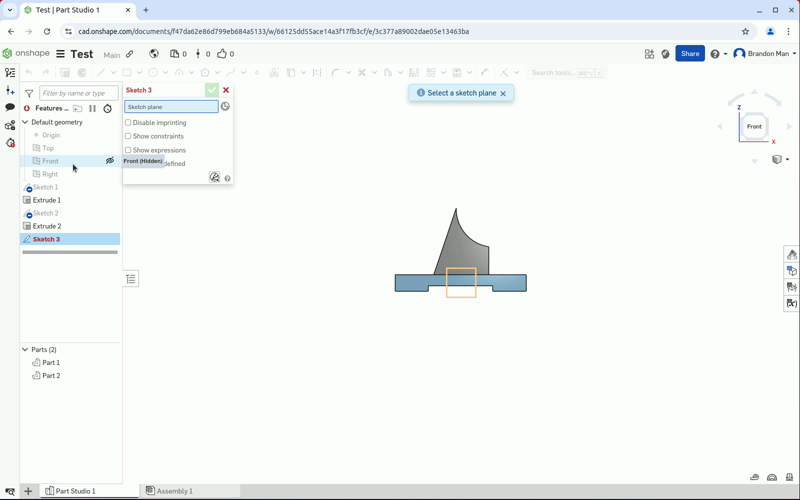
click(73, 163)
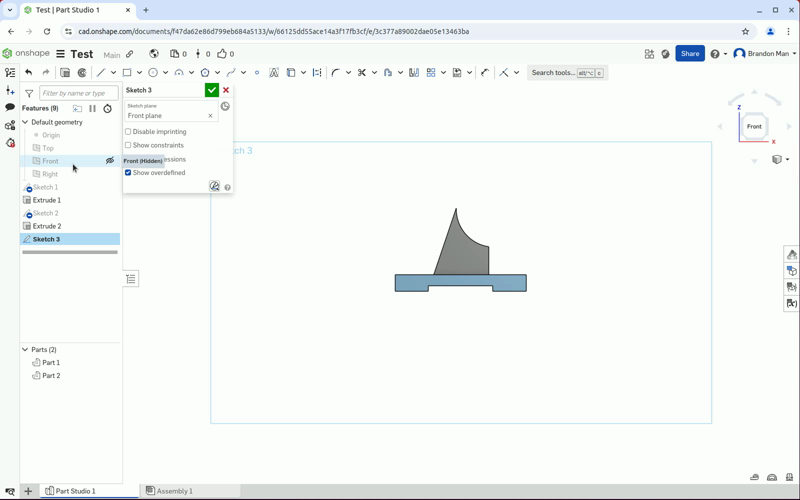
mouse_move(73, 352)
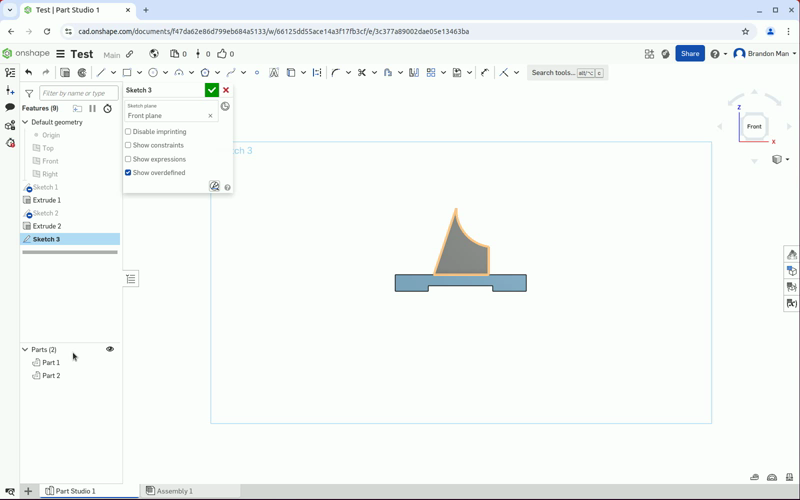
key(y)
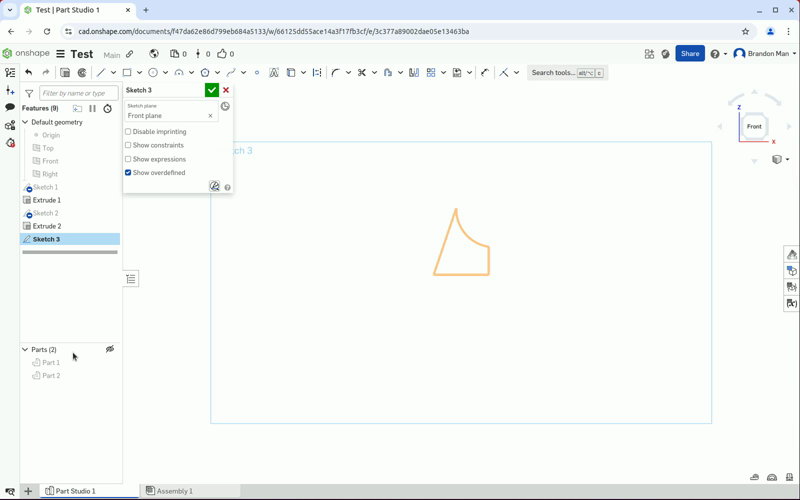
key(c)
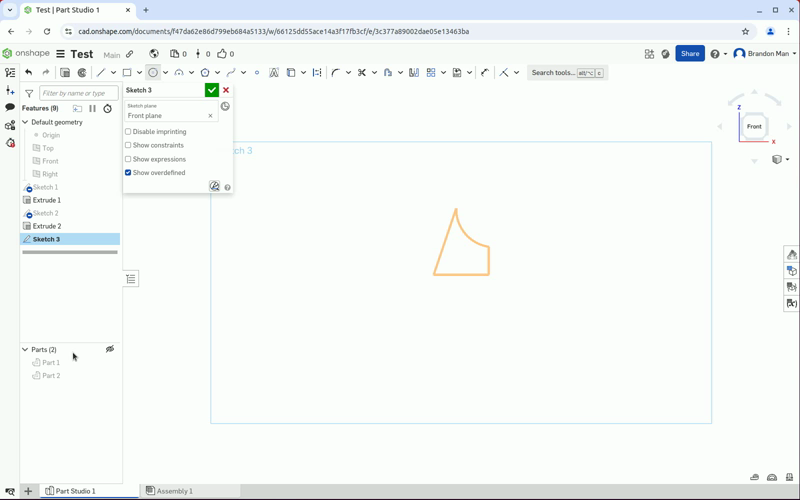
key_down(shift)
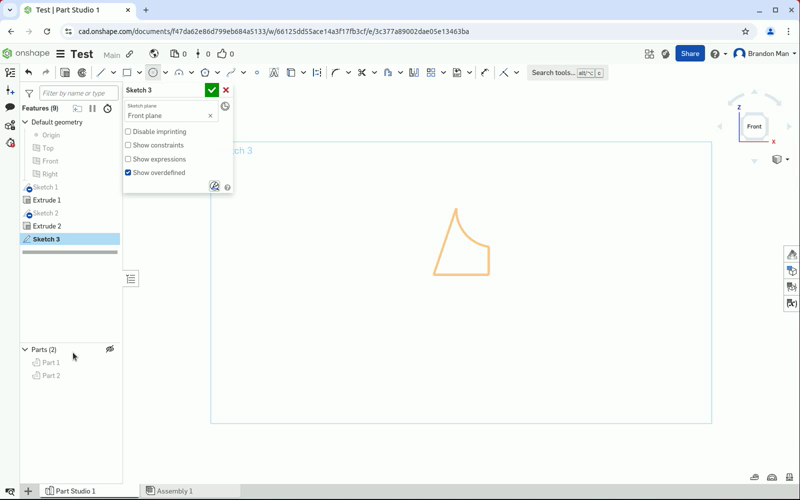
mouse_move(494, 209)
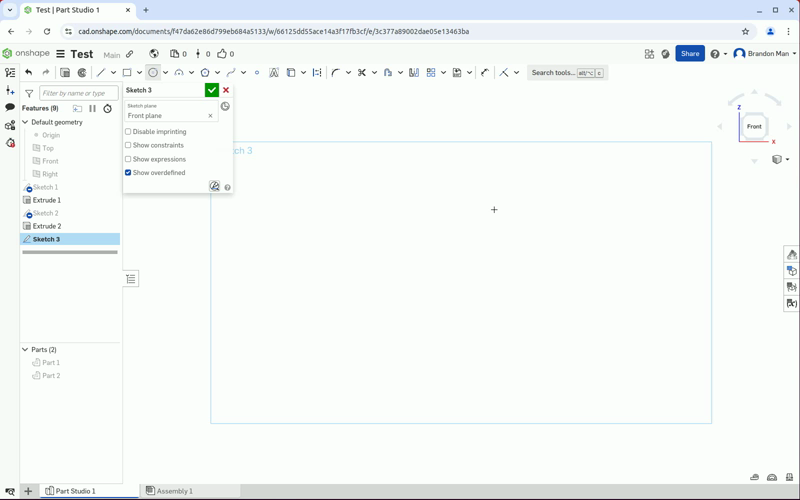
click(494, 209)
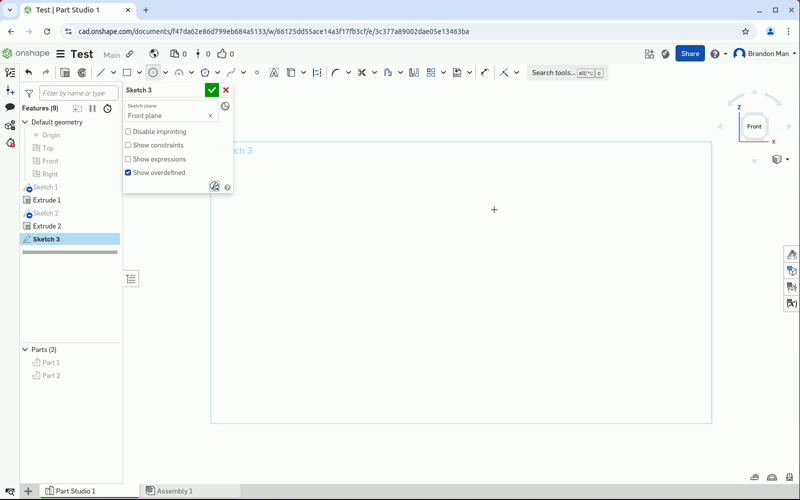
key_up(shift)
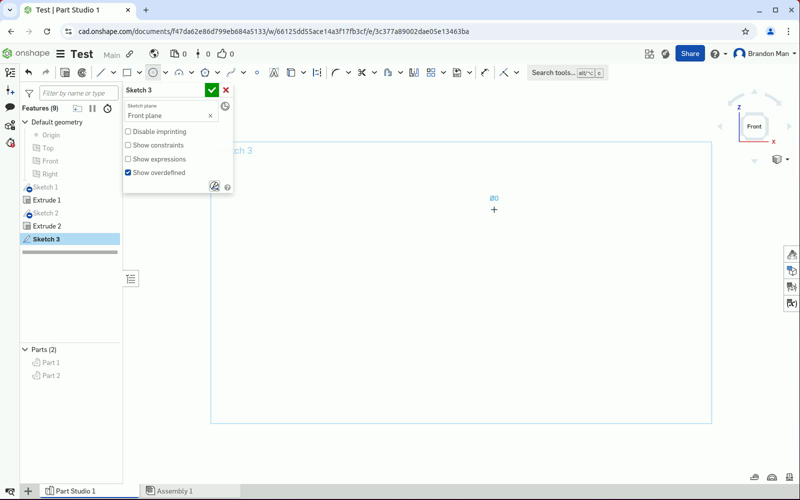
mouse_move(533, 209)
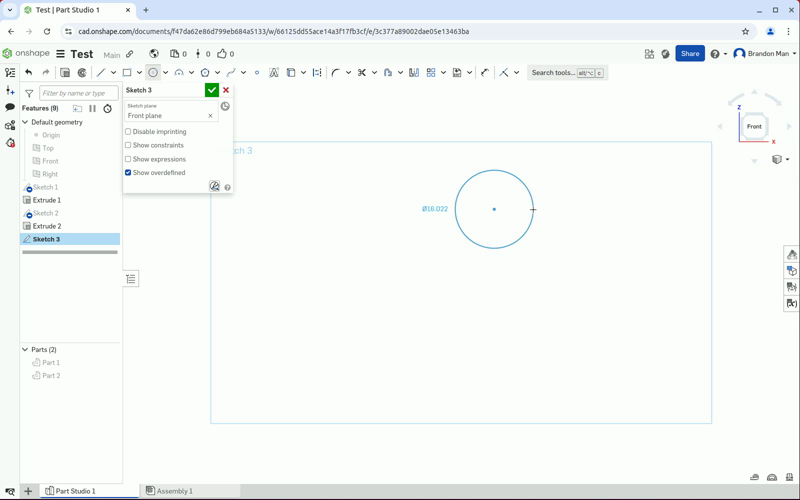
click(533, 209)
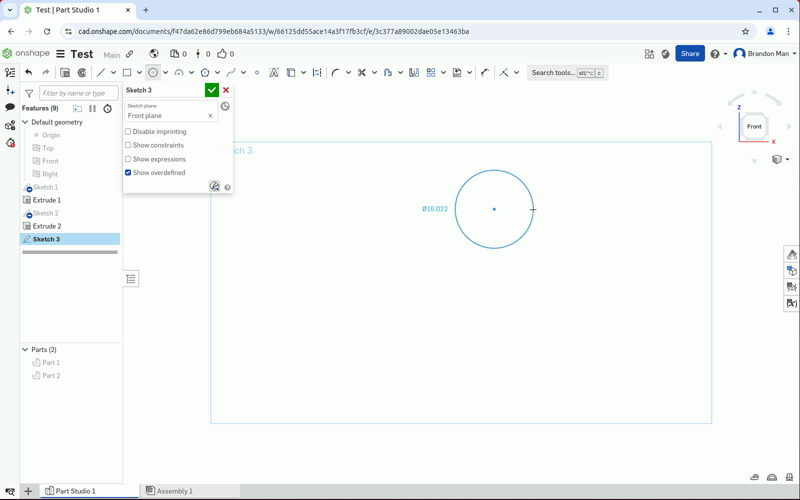
key(esc)
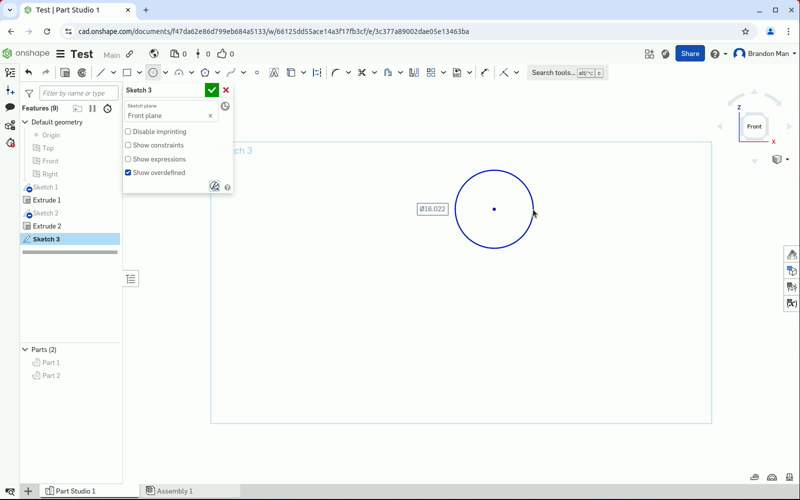
key(c)
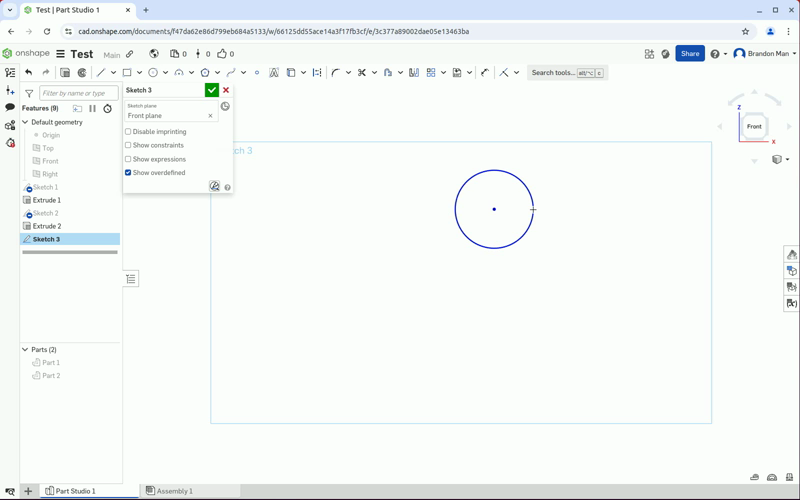
key_down(shift)
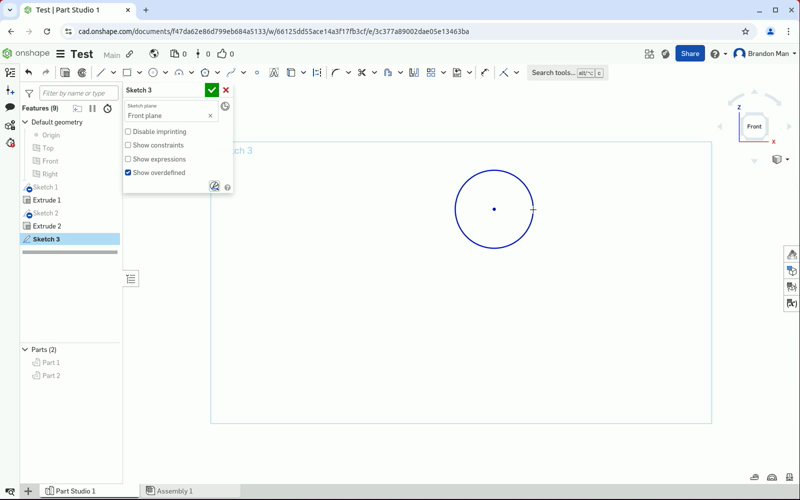
mouse_move(494, 209)
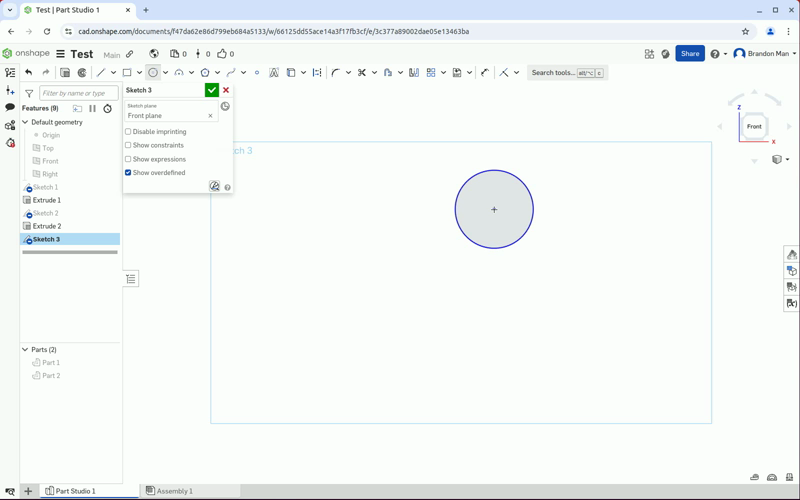
click(494, 209)
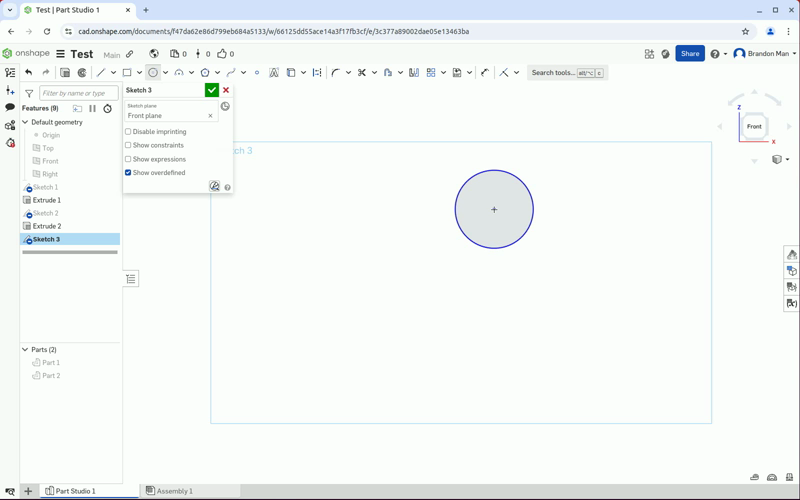
key_up(shift)
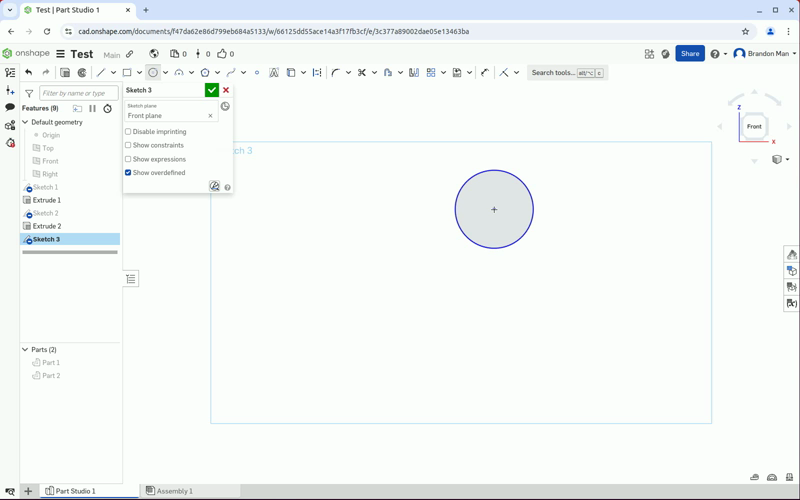
mouse_move(522, 209)
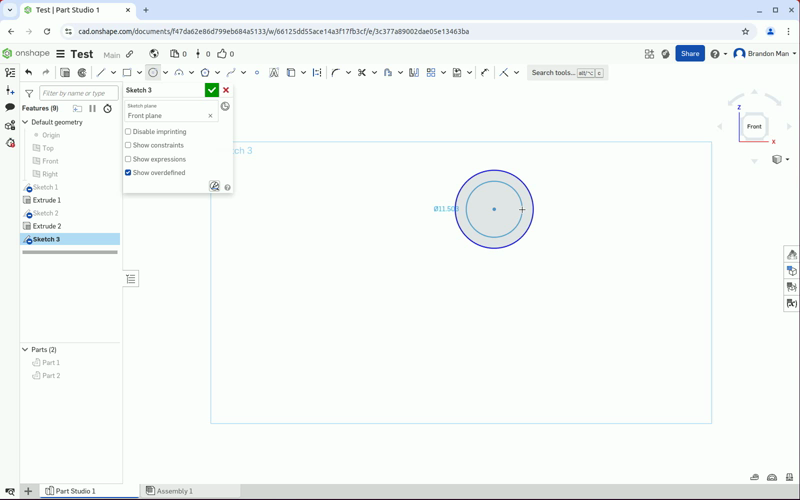
click(522, 209)
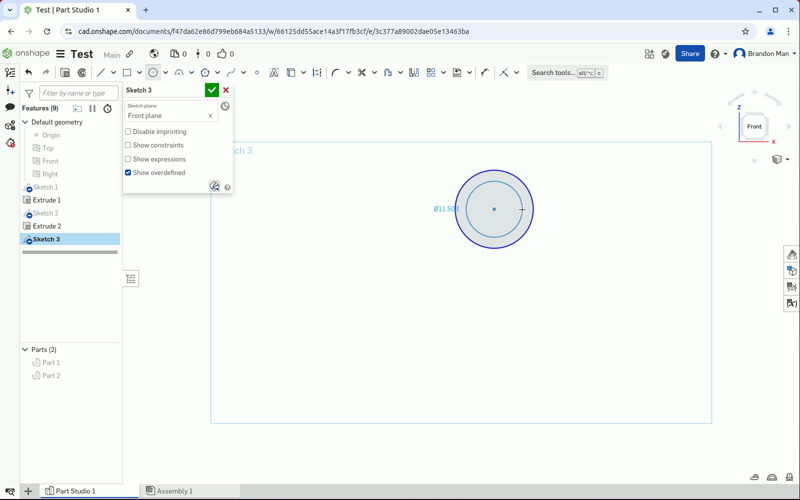
key(esc)
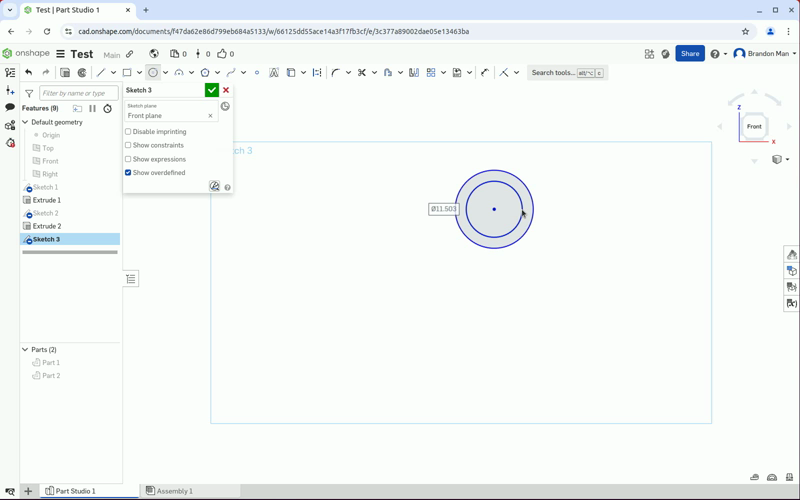
mouse_move(473, 186)
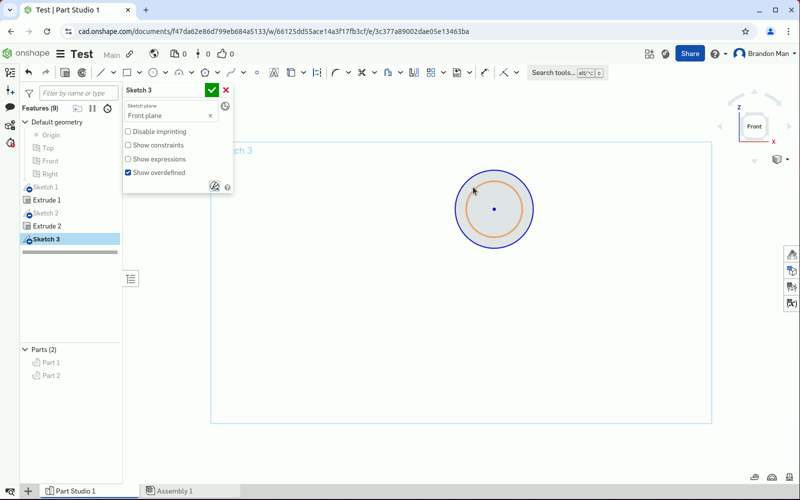
click(473, 186)
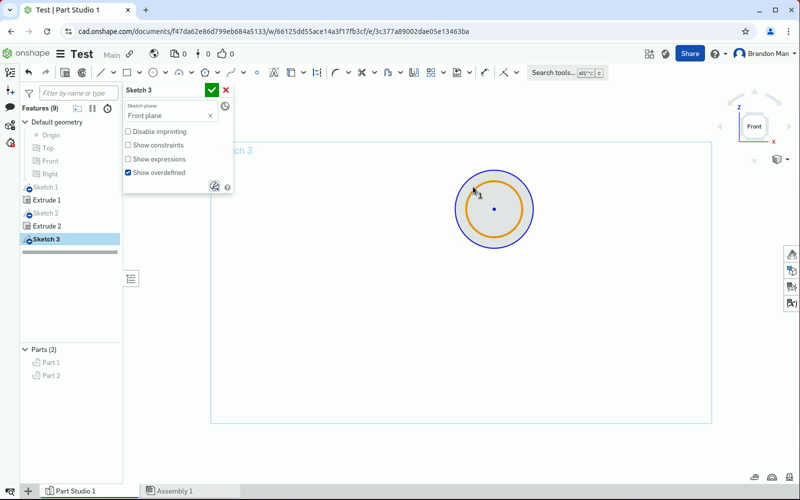
mouse_move(73, 352)
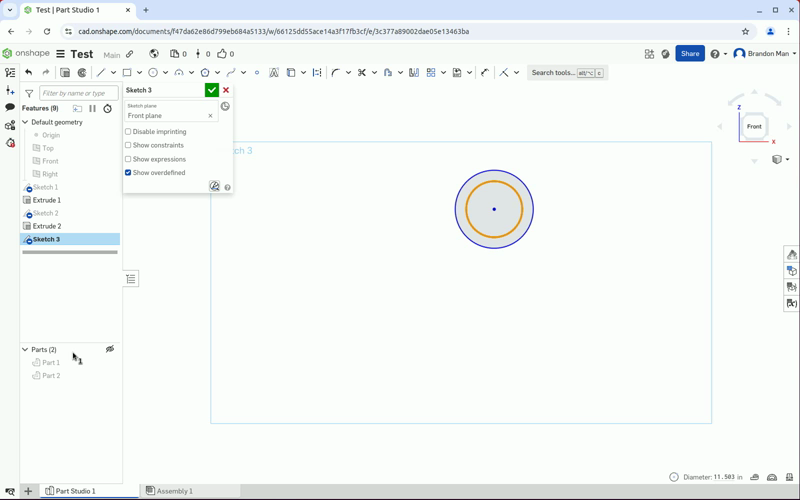
key(shift+y)
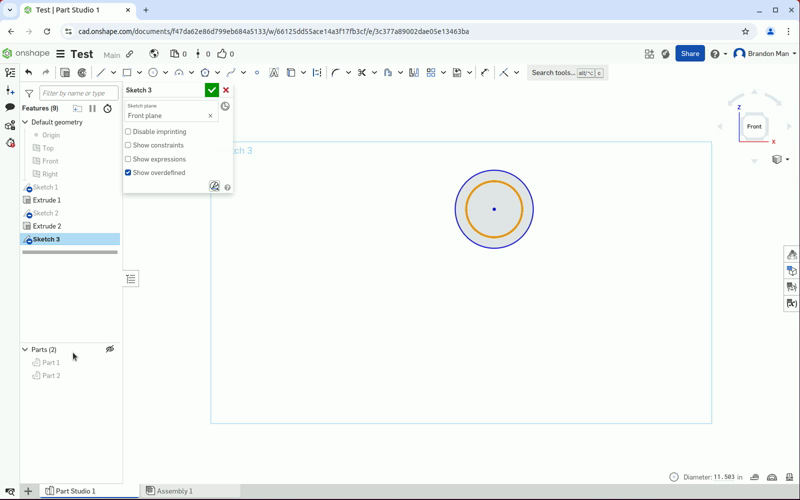
key(shift+e)
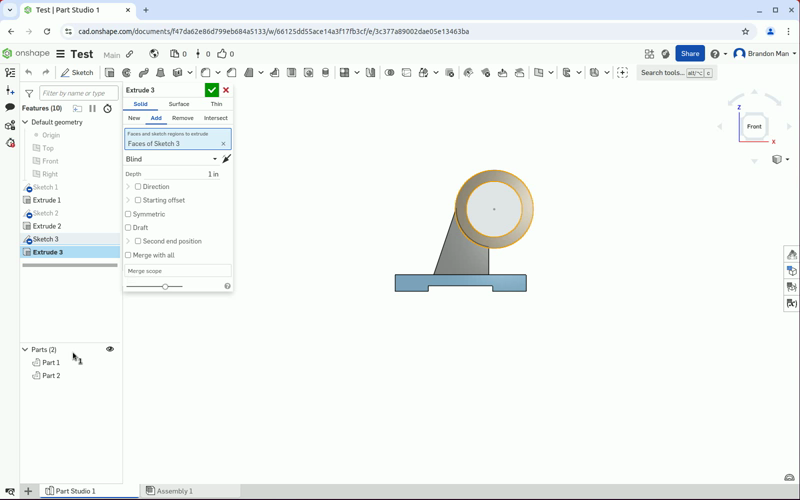
mouse_move(143, 106)
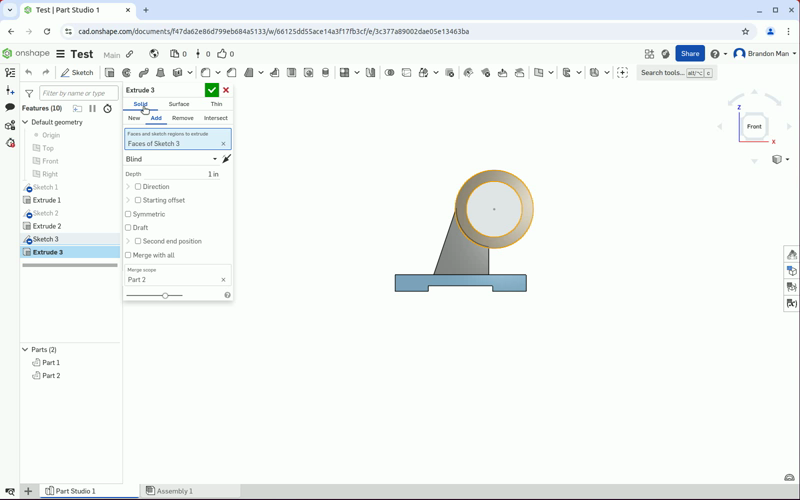
click(143, 106)
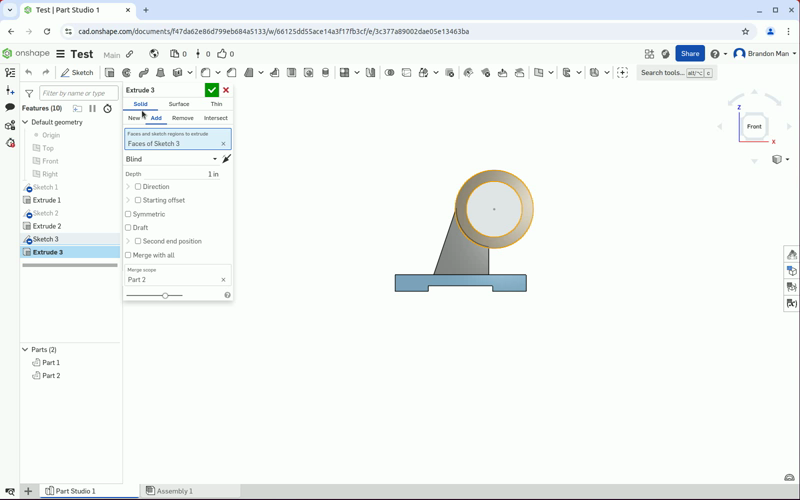
mouse_move(137, 120)
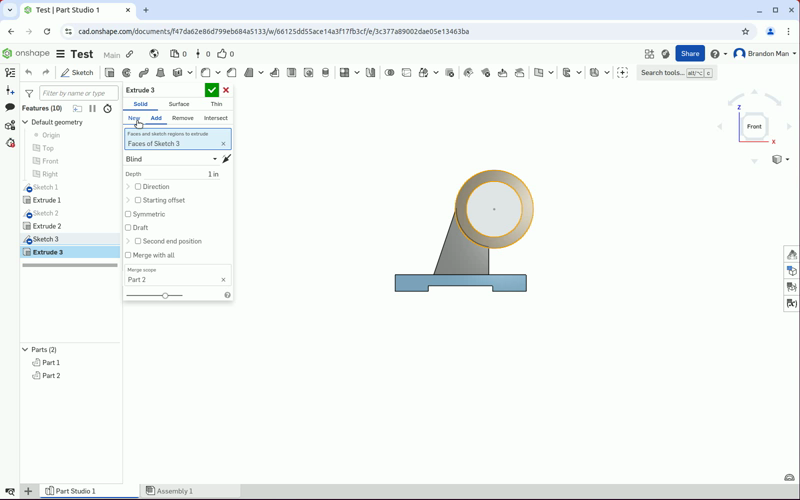
click(137, 120)
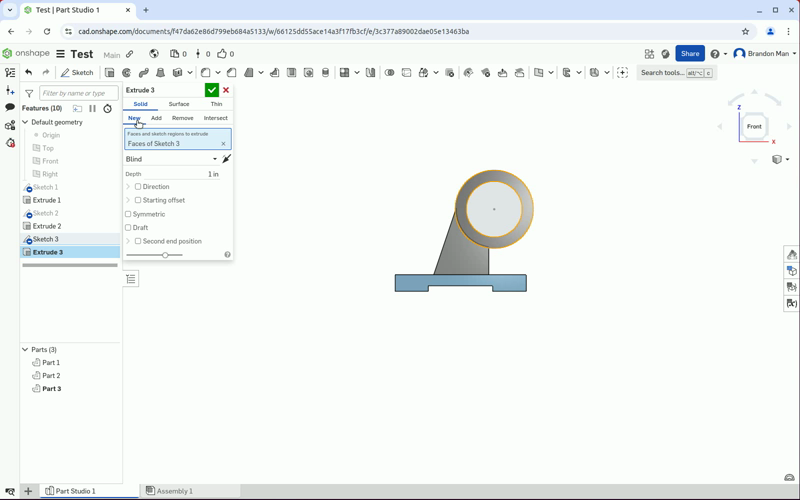
key(tab, 4)
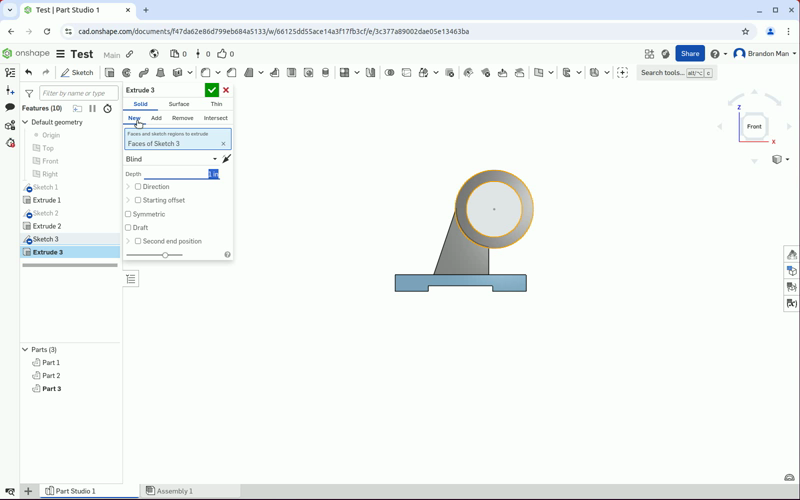
text(6.74)
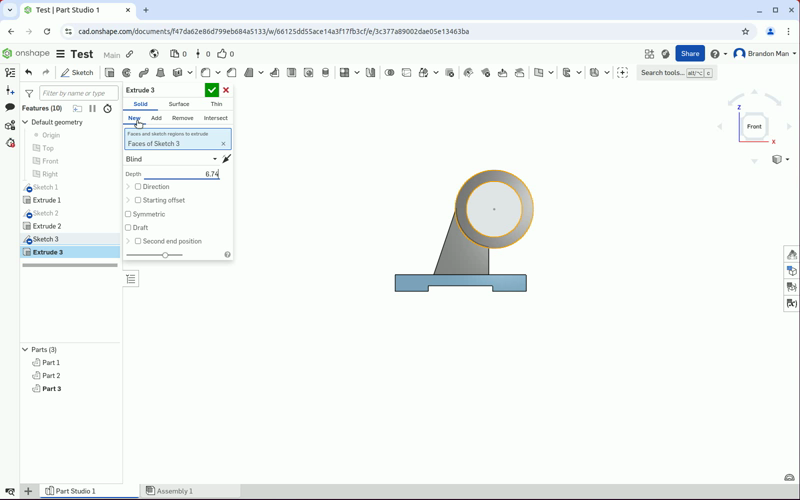
key(tab, 3)
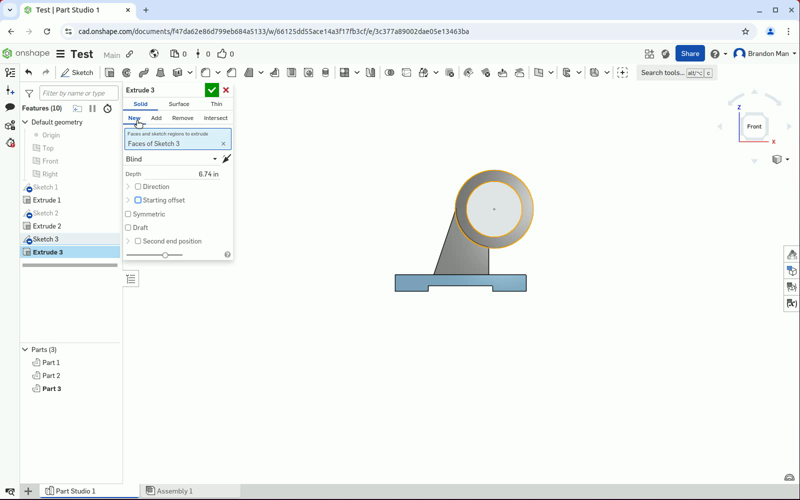
key(tab, 2)
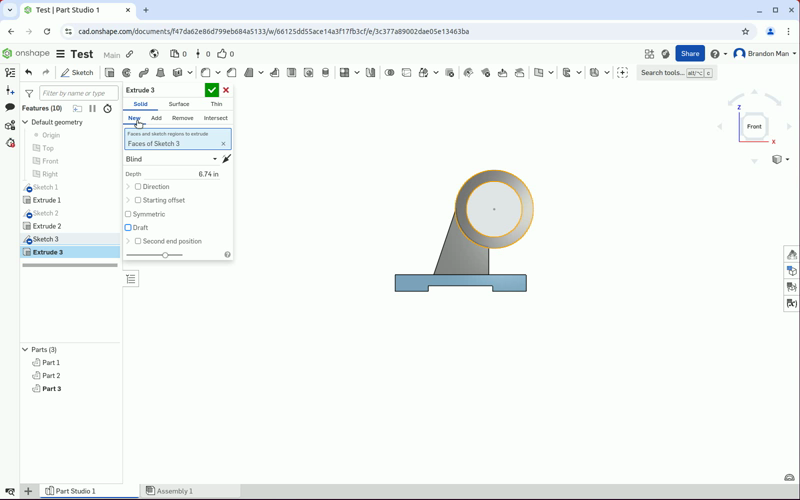
key(space)
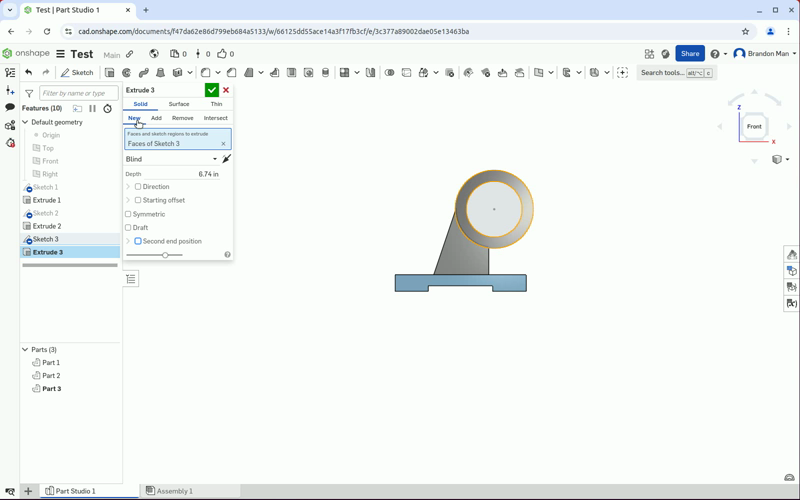
key(tab, 3)
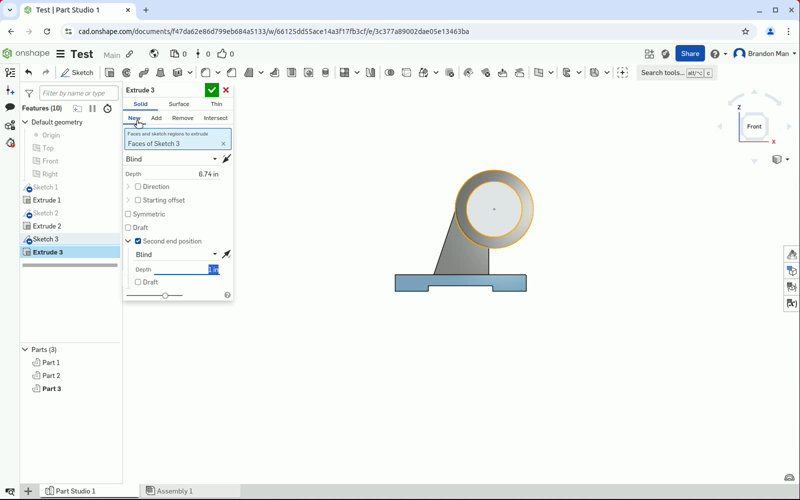
text(6.74)
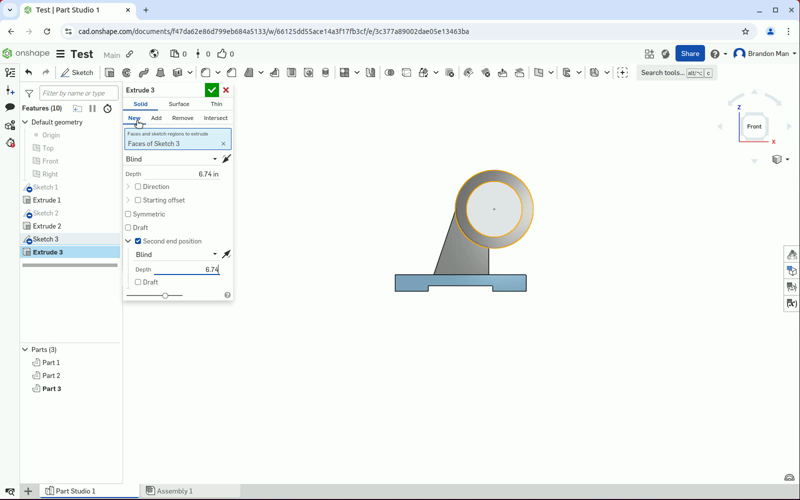
key(enter)
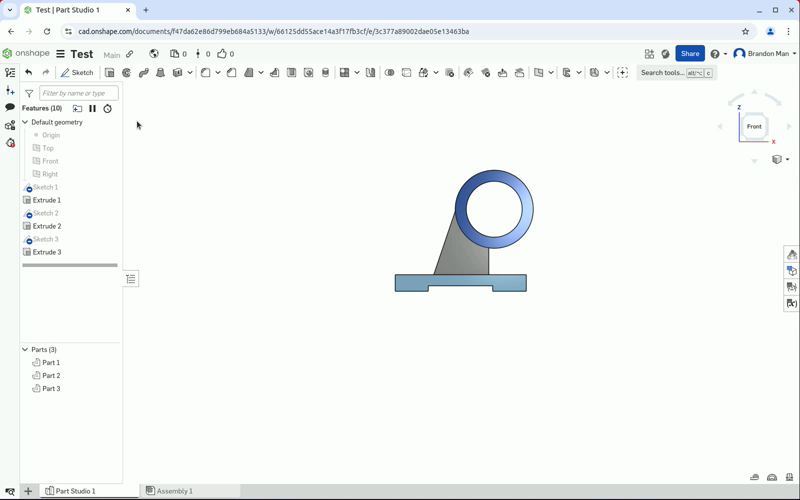
key(shift+h)
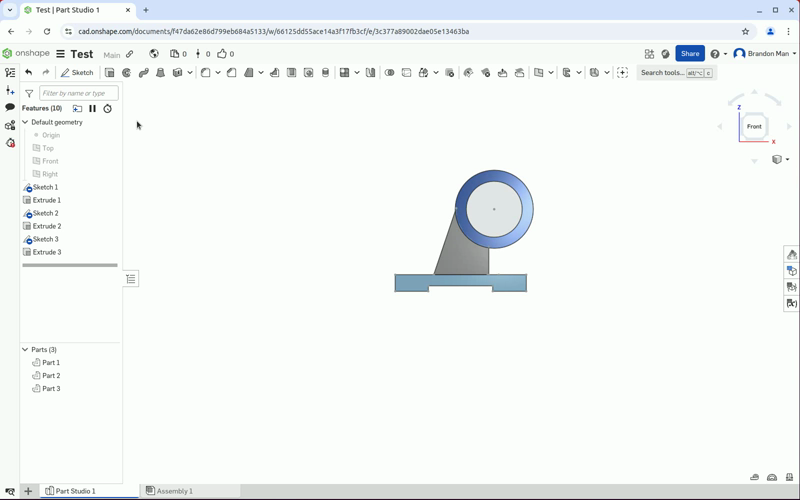
key(shift+h)
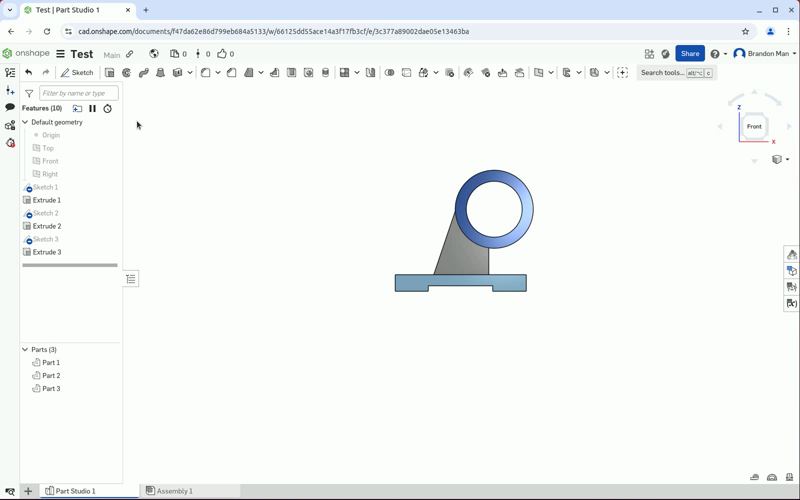
mouse_move(73, 189)
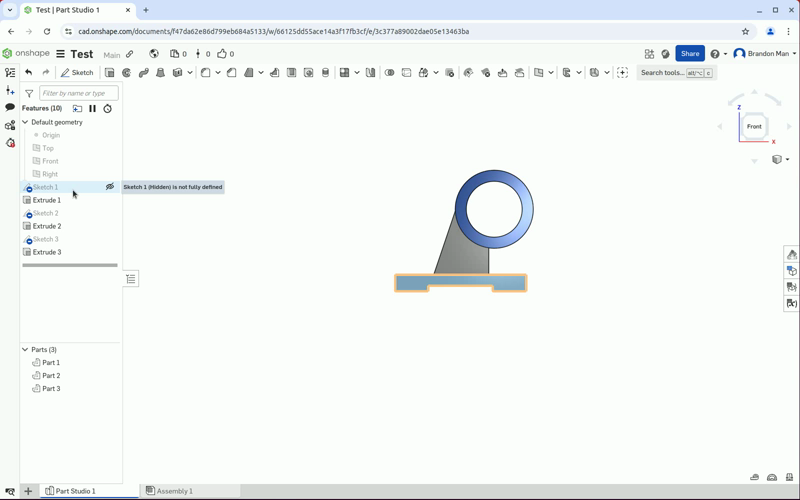
click(73, 189)
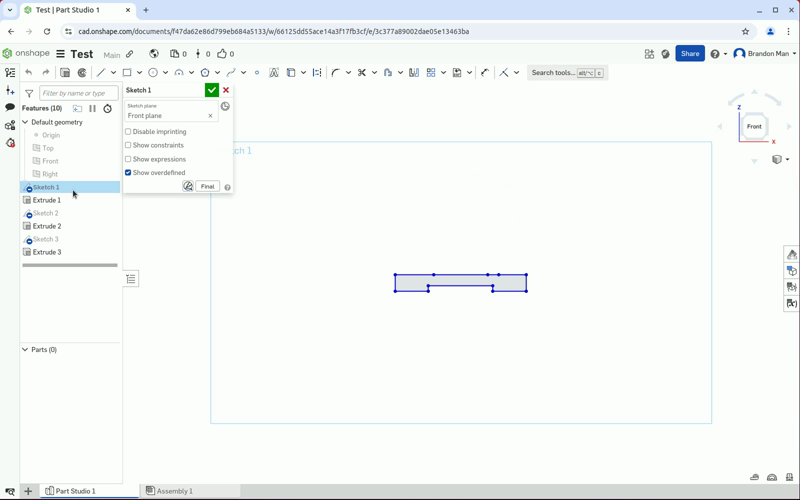
mouse_move(229, 92)
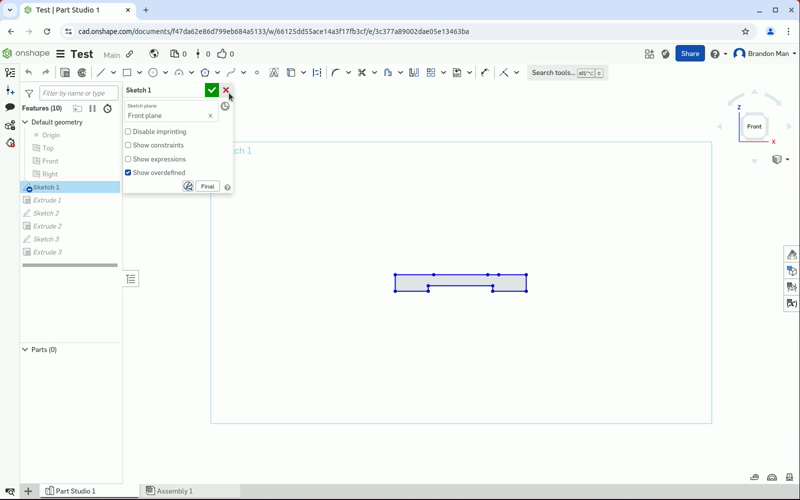
click(229, 92)
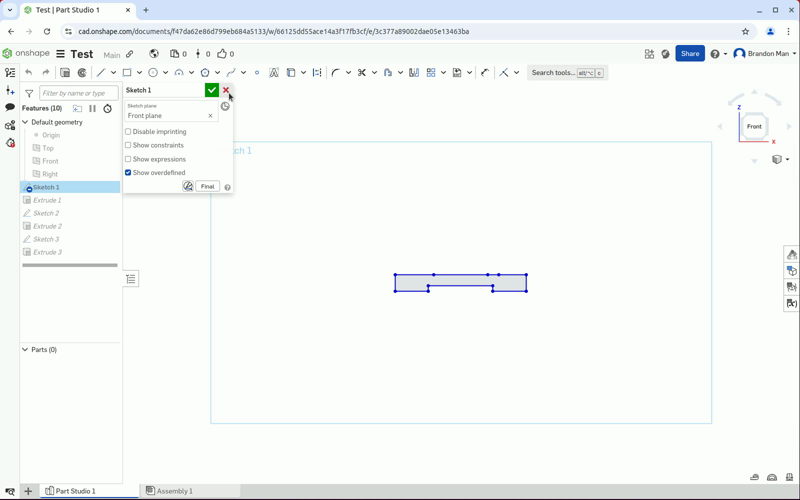
key(shift+s)
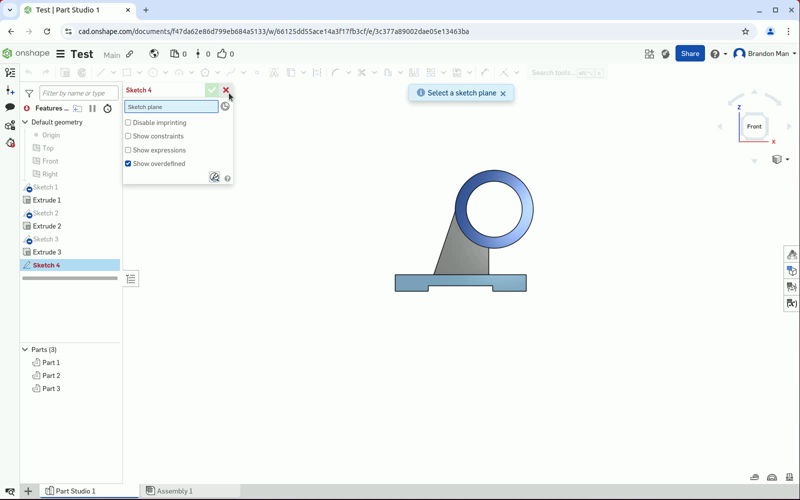
mouse_move(73, 163)
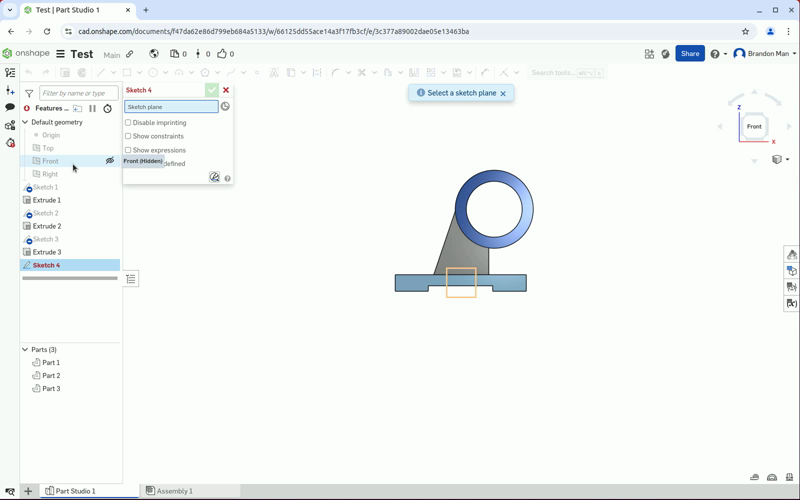
click(73, 163)
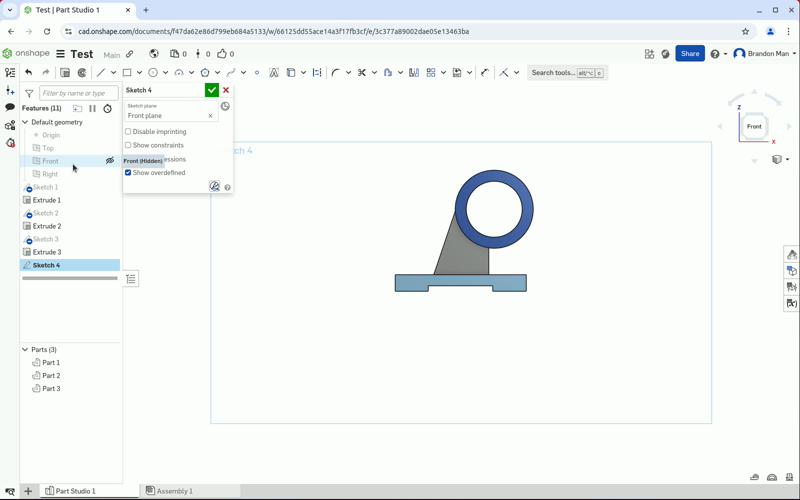
mouse_move(73, 352)
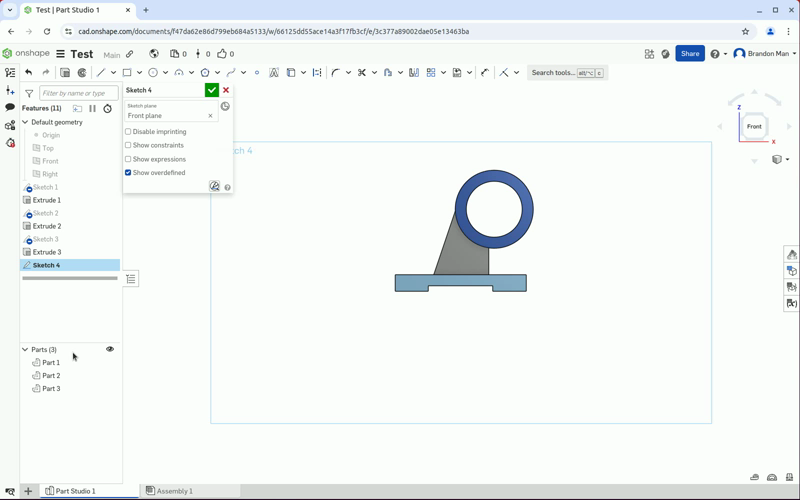
key(y)
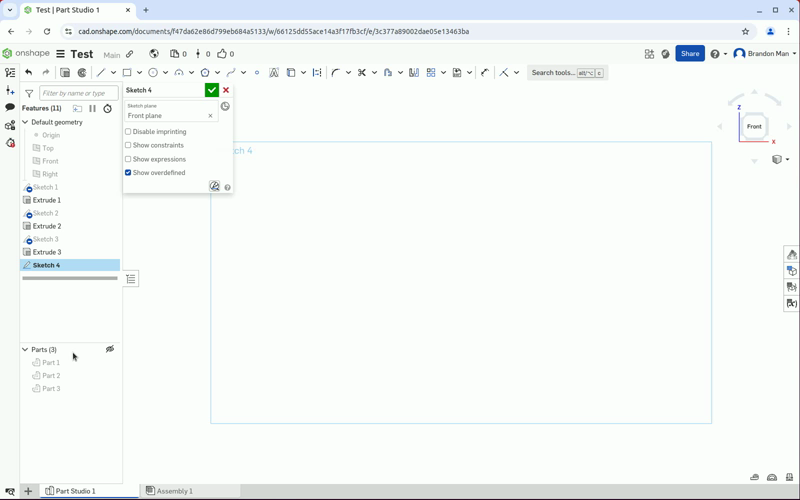
key(l)
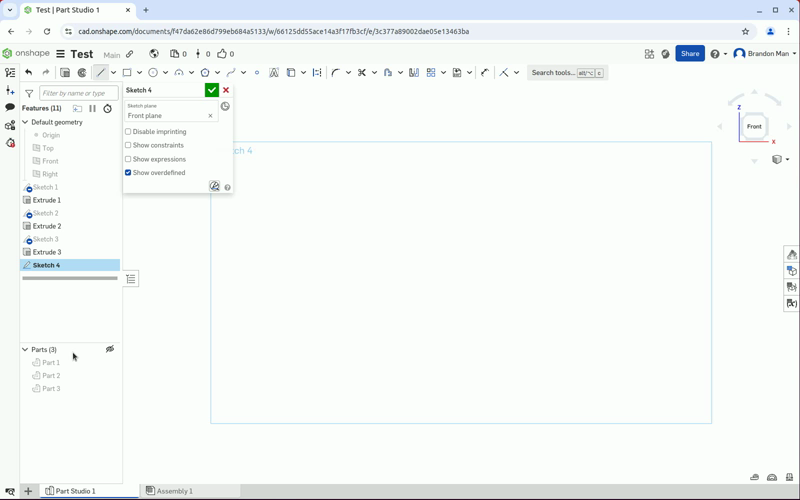
key_down(shift)
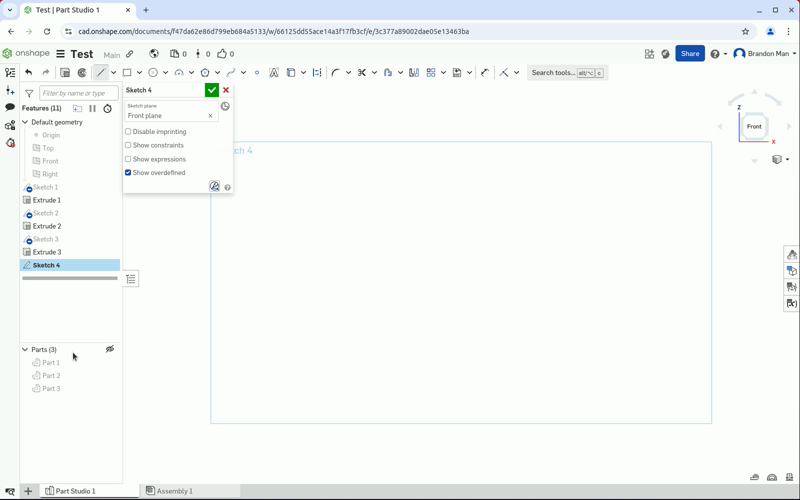
mouse_move(487, 274)
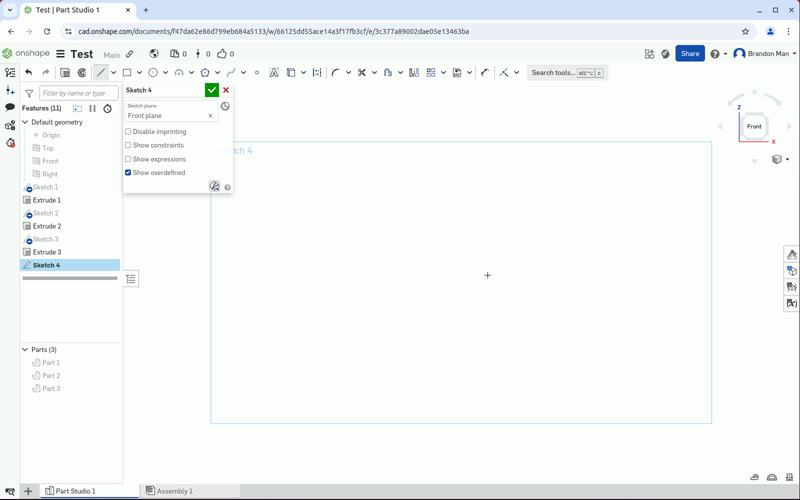
click(487, 274)
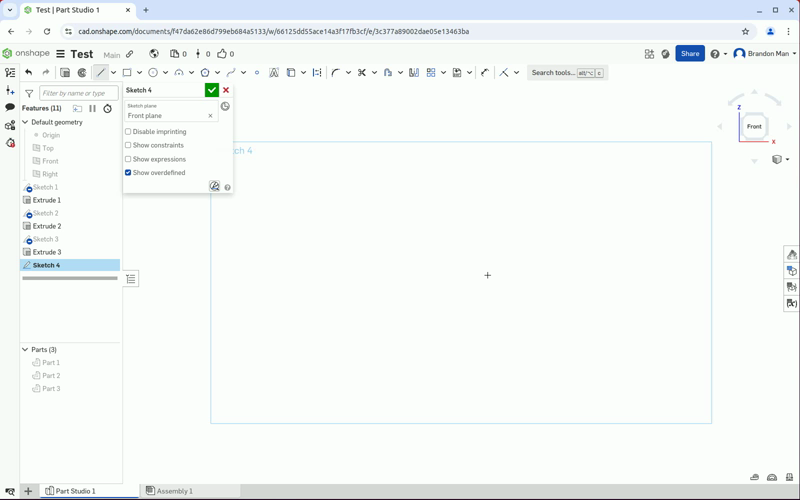
key_up(shift)
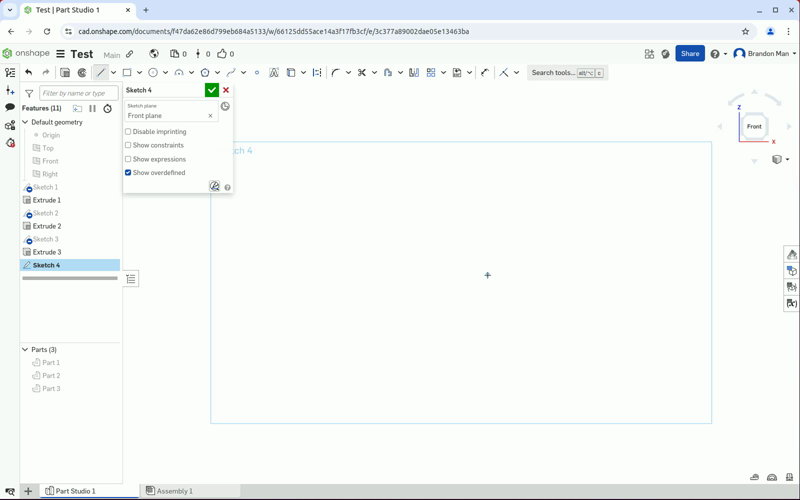
key_down(shift)
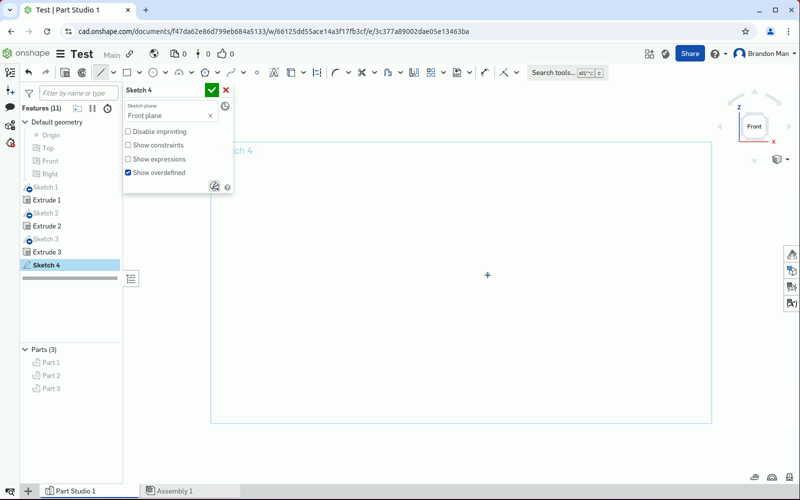
mouse_move(517, 274)
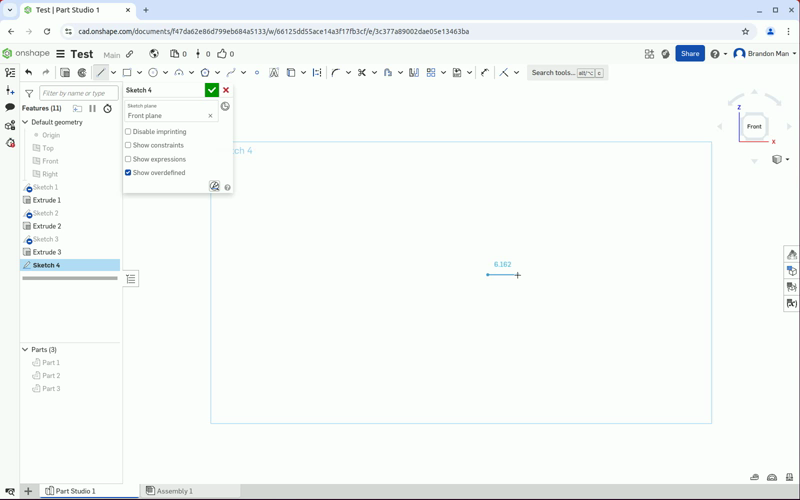
mouse_move(499, 274)
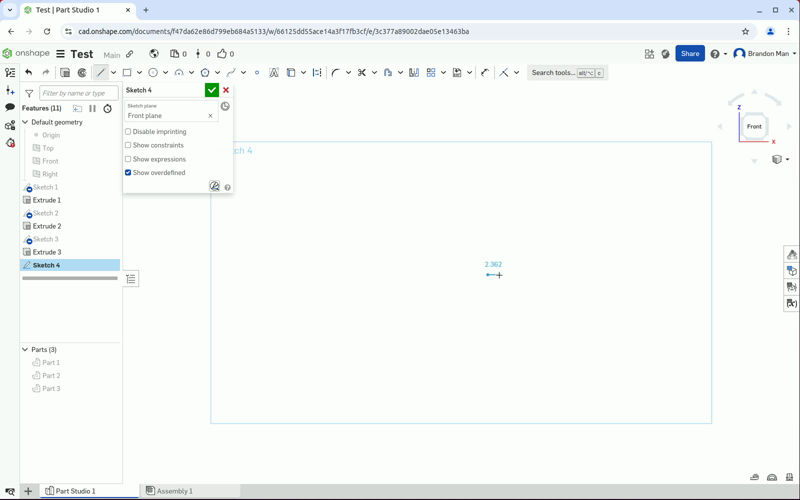
click(499, 274)
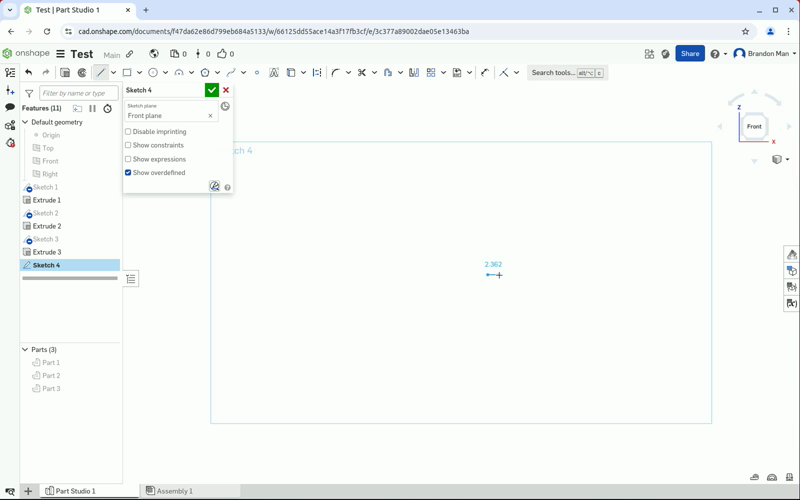
key_up(shift)
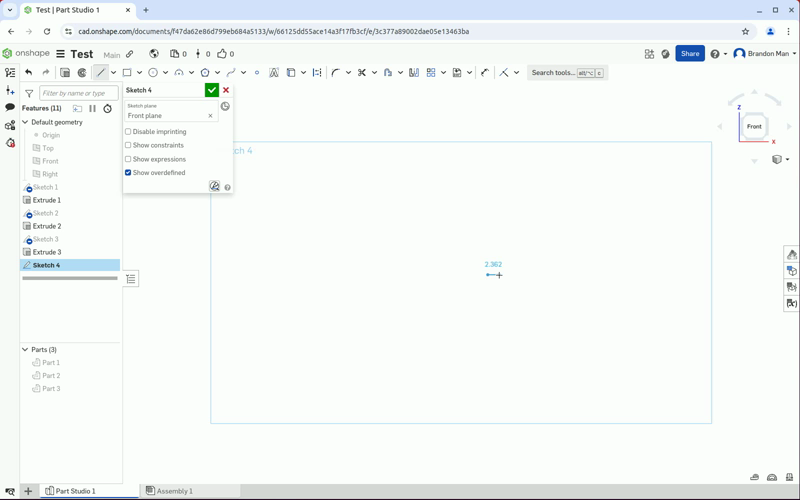
key_down(shift)
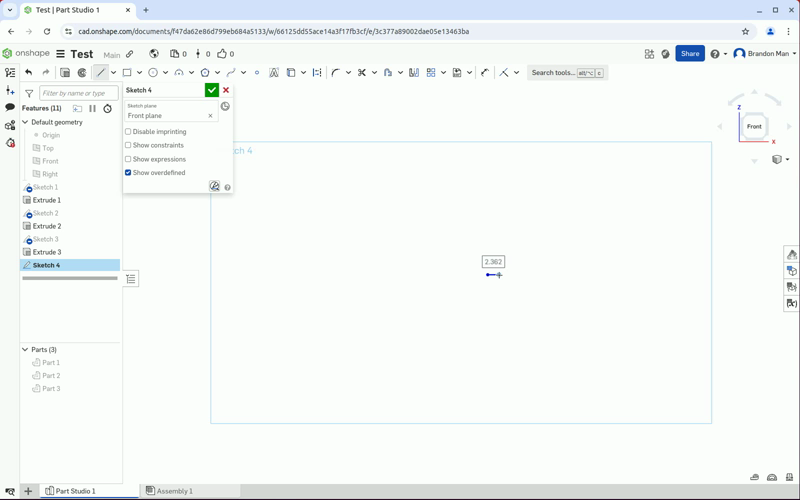
mouse_move(529, 274)
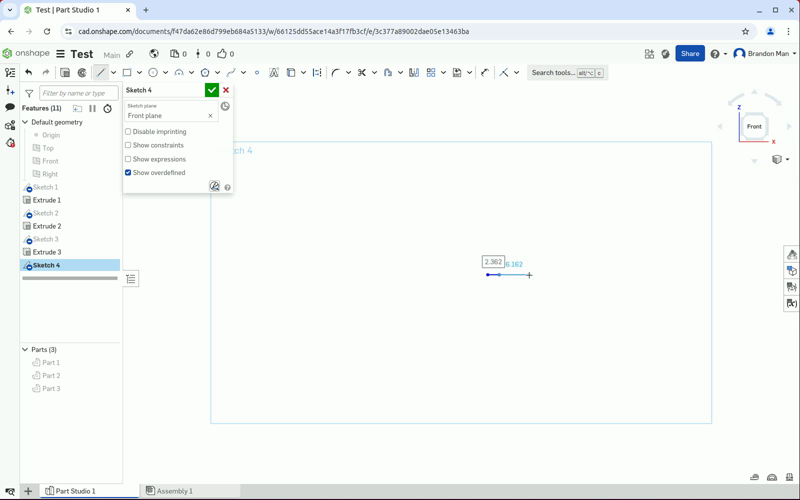
mouse_move(499, 245)
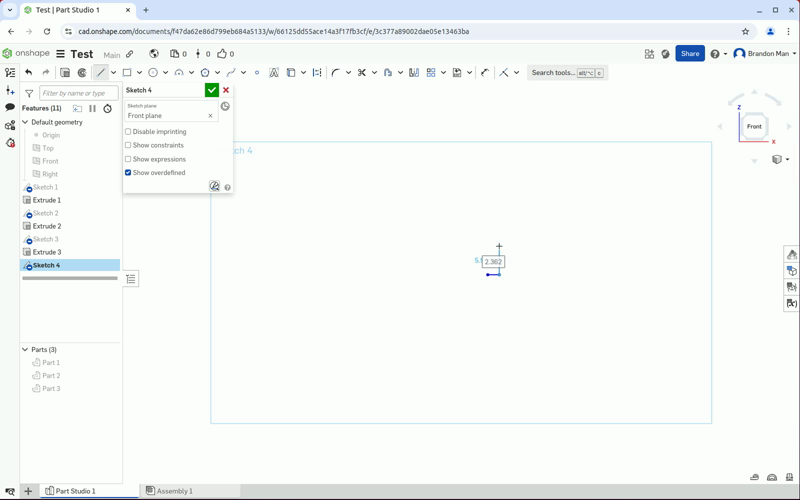
click(499, 245)
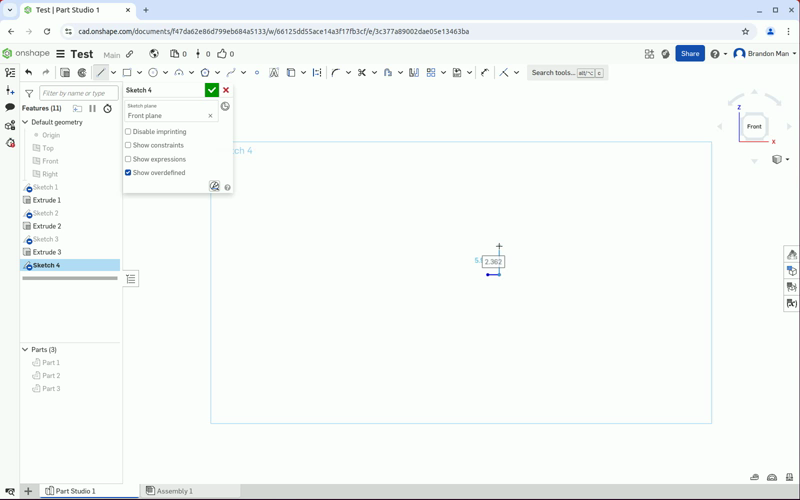
key_up(shift)
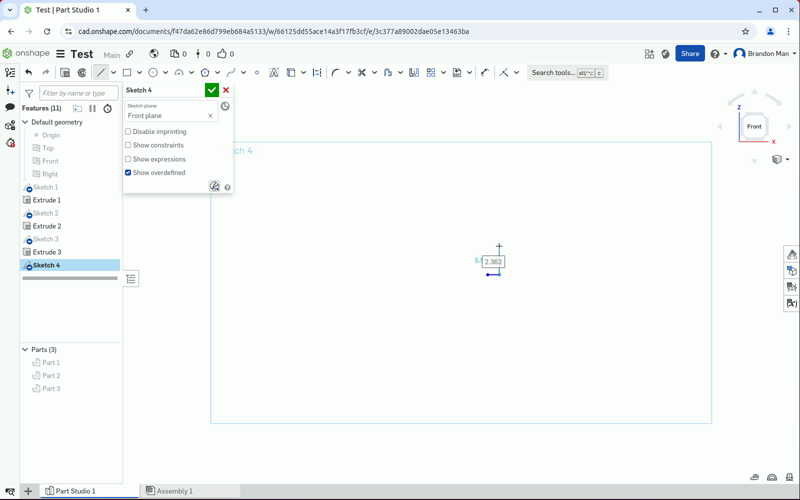
key(esc)
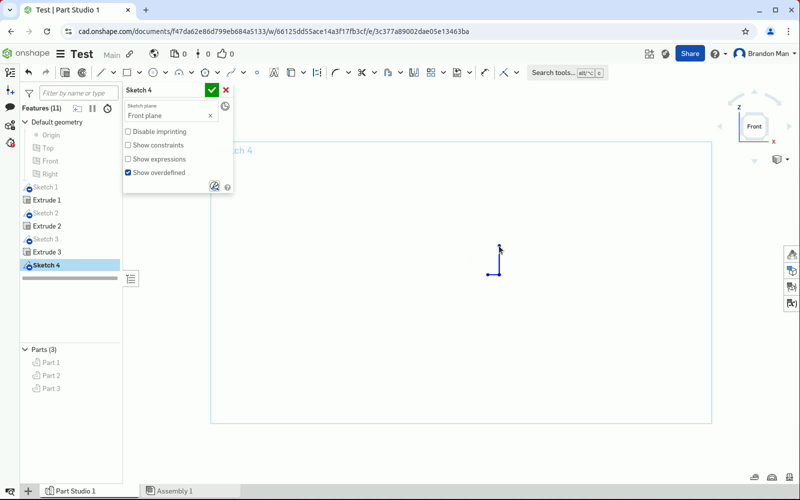
key(a)
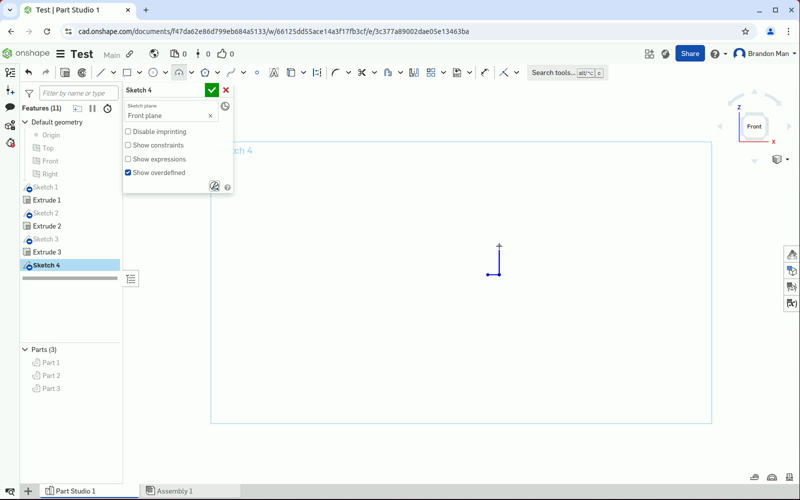
mouse_move(499, 245)
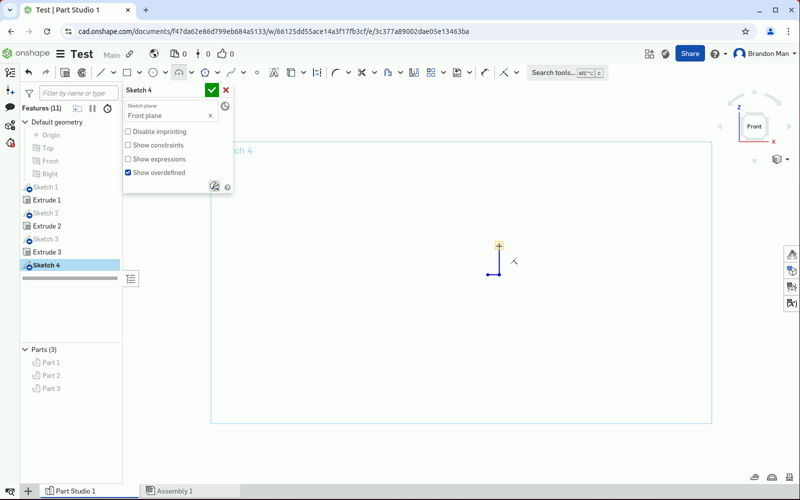
click(499, 245)
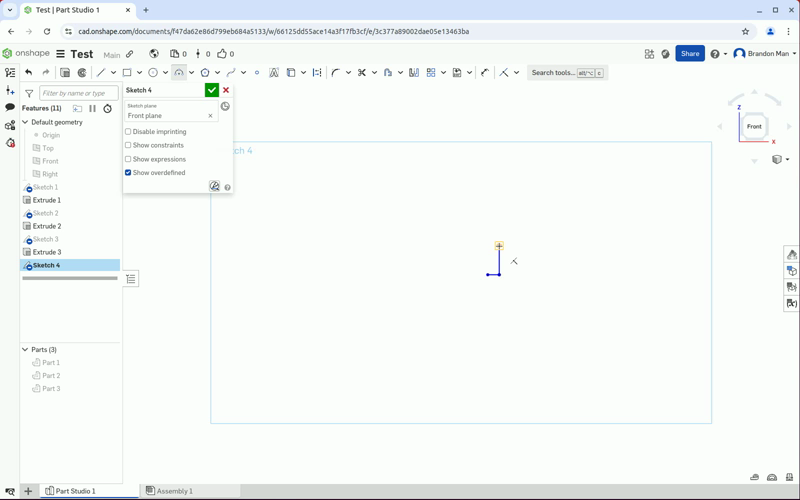
key_down(shift)
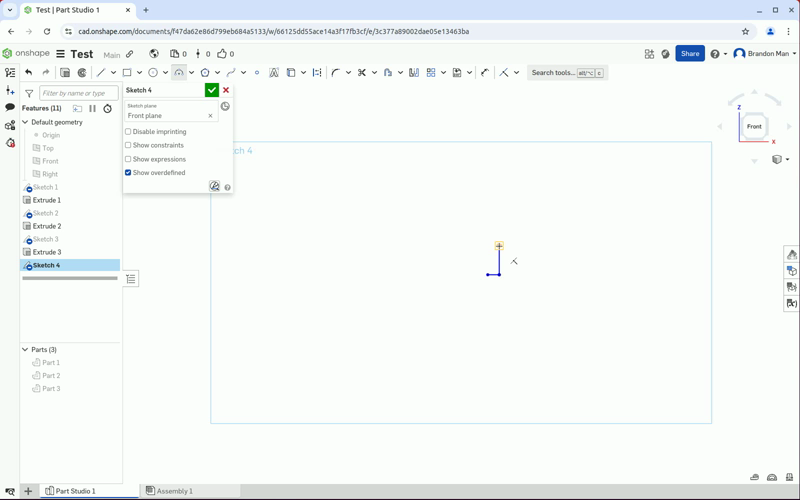
mouse_move(487, 245)
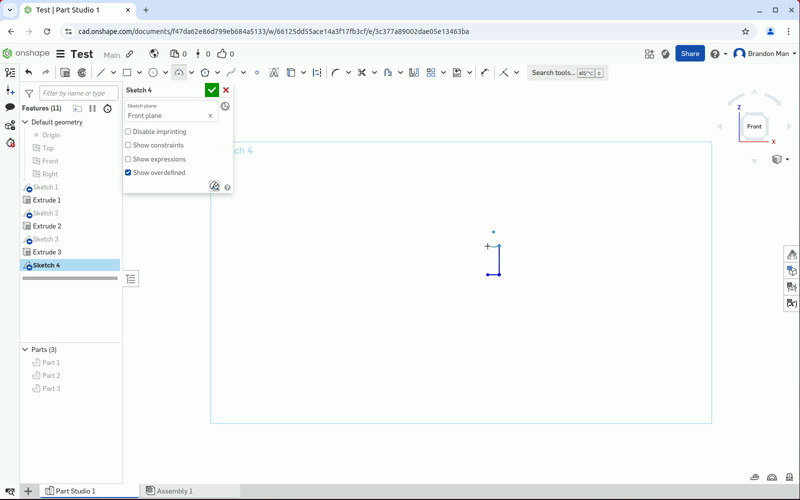
click(487, 245)
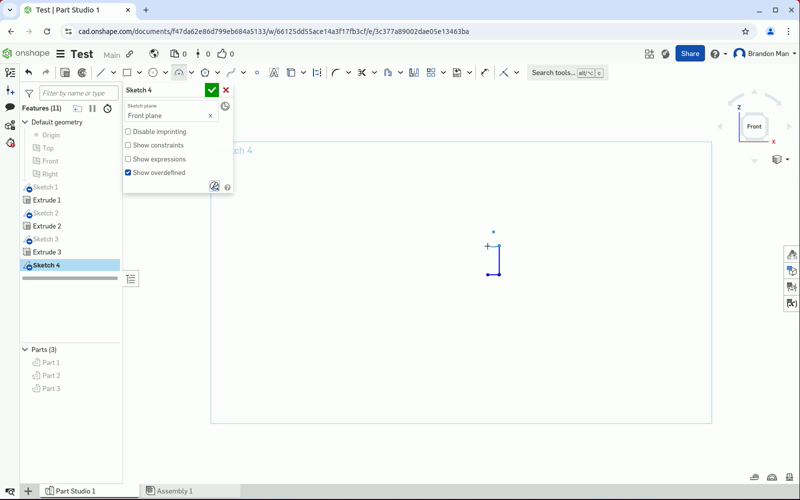
mouse_move(493, 246)
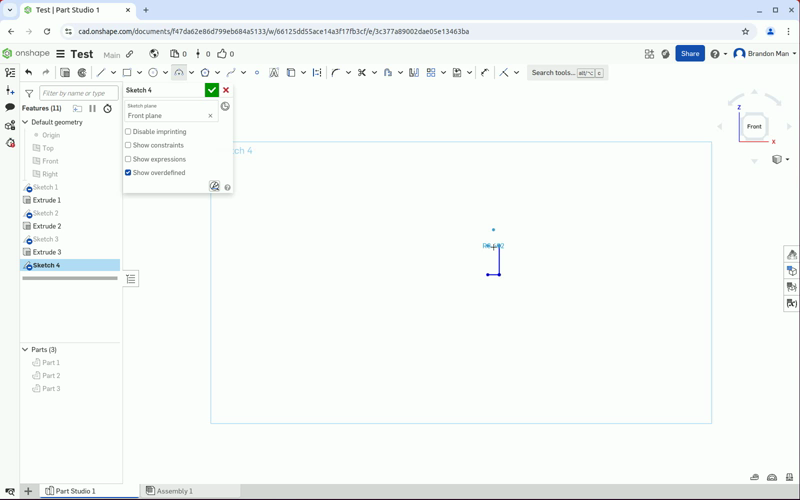
click(493, 246)
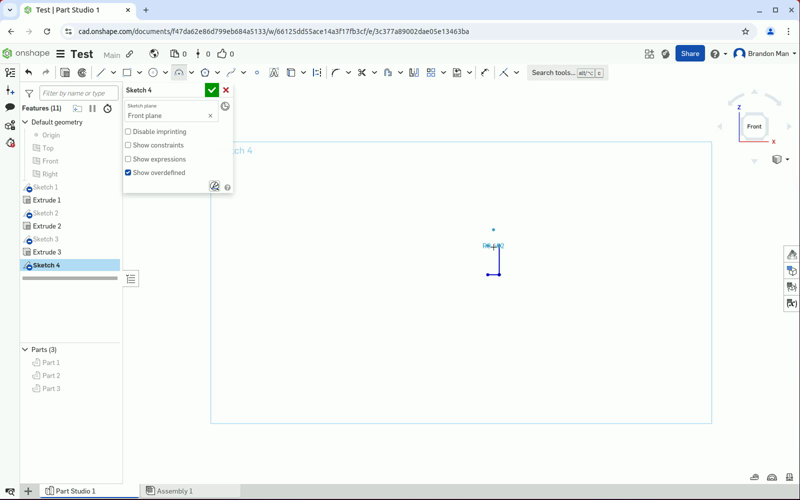
key_up(shift)
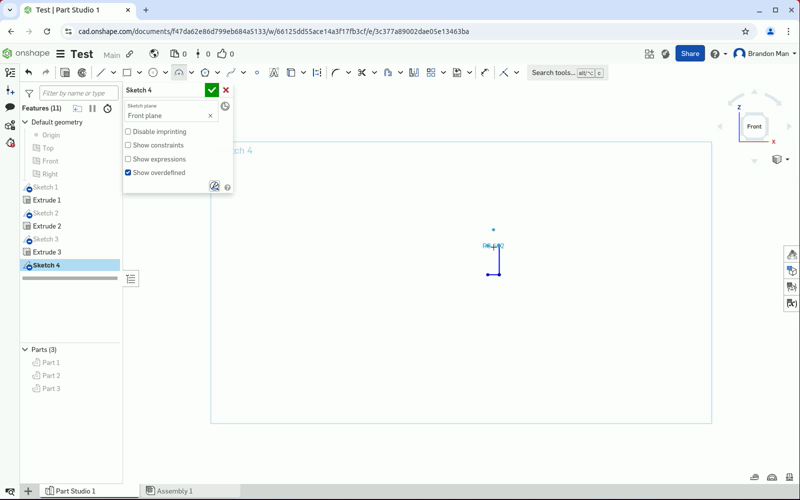
key(esc)
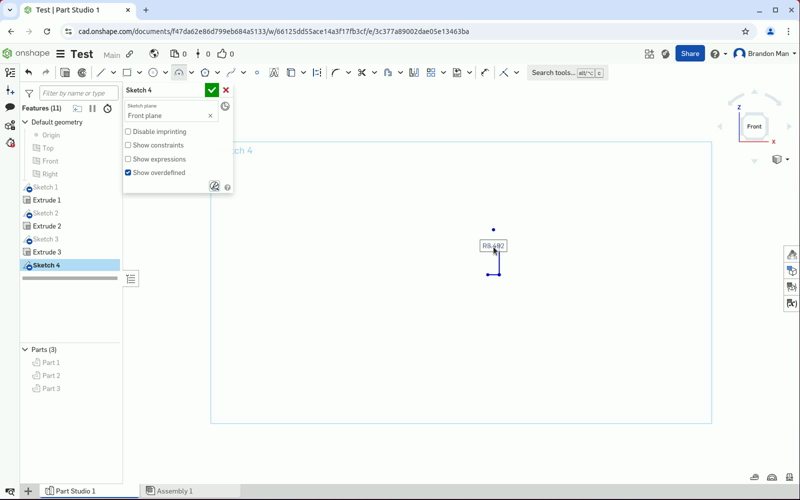
key(l)
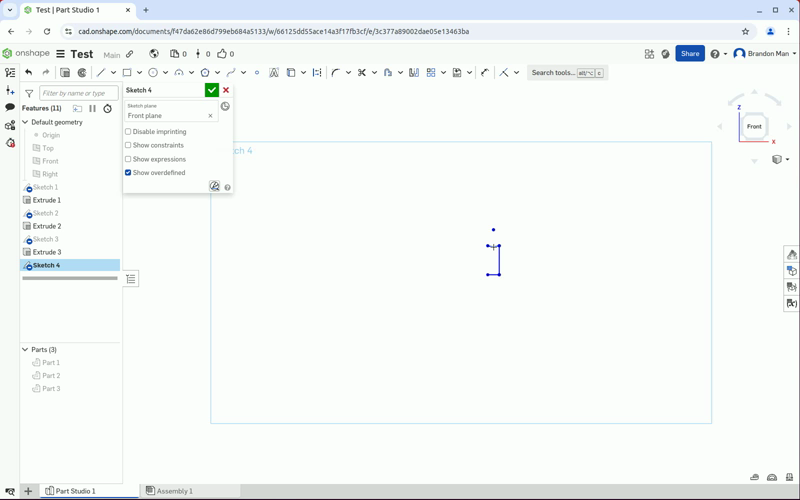
mouse_move(487, 245)
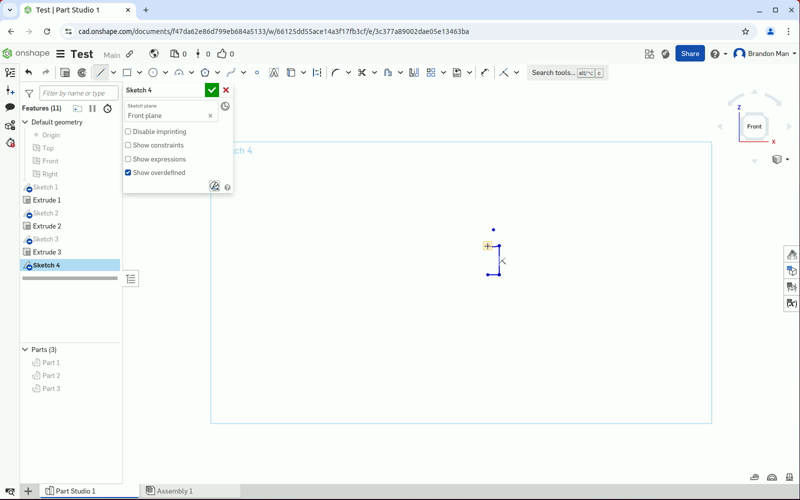
click(487, 245)
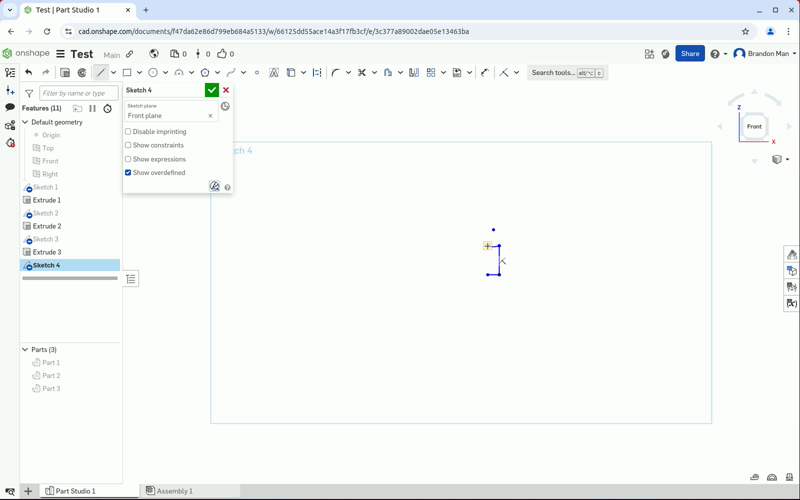
mouse_move(517, 245)
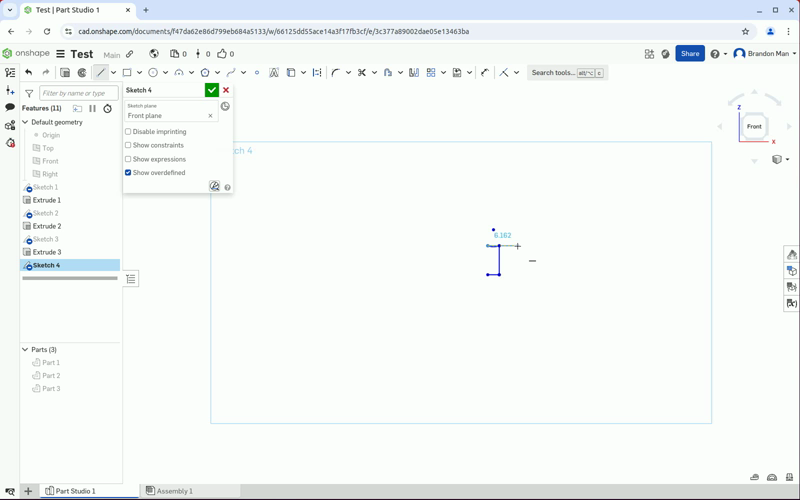
key_down(shift)
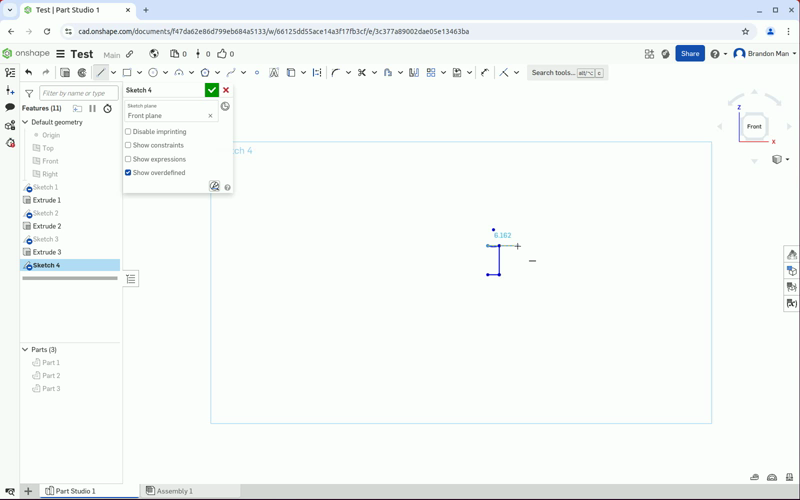
mouse_move(487, 274)
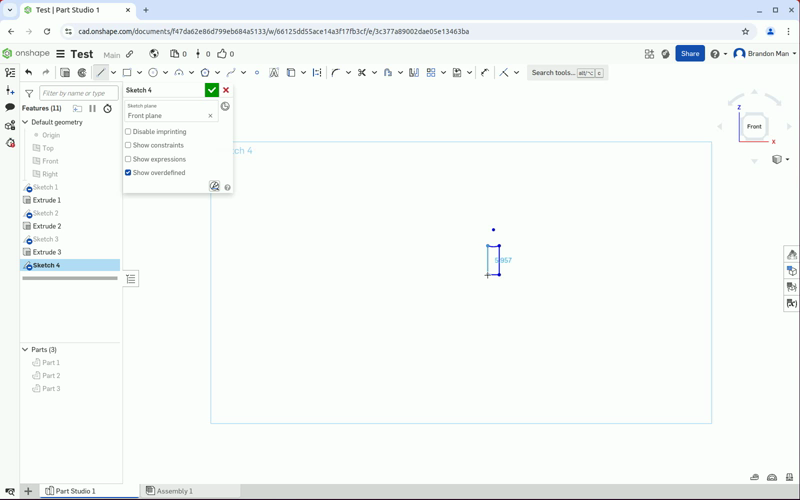
key_up(shift)
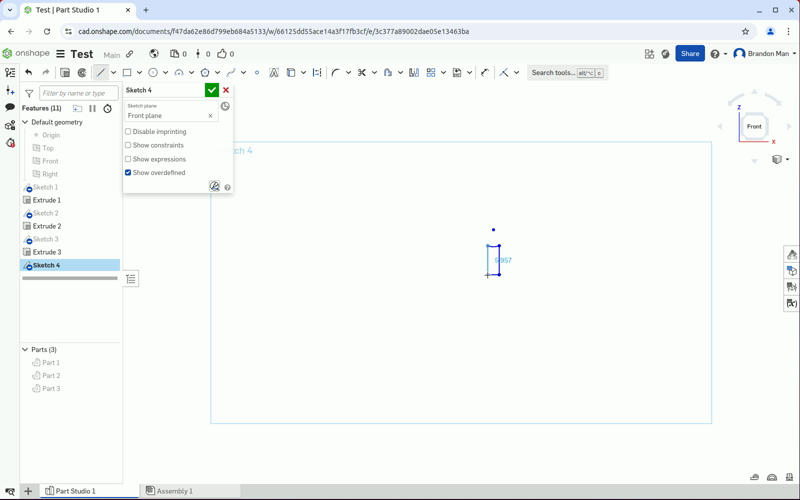
click(487, 274)
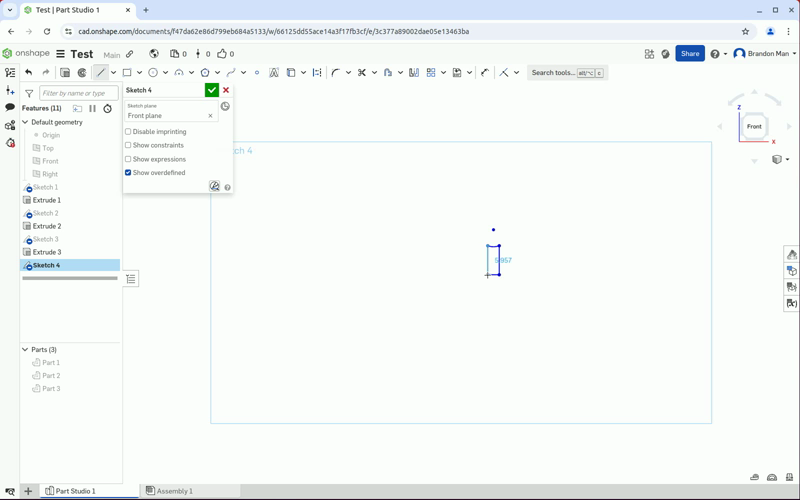
key(esc)
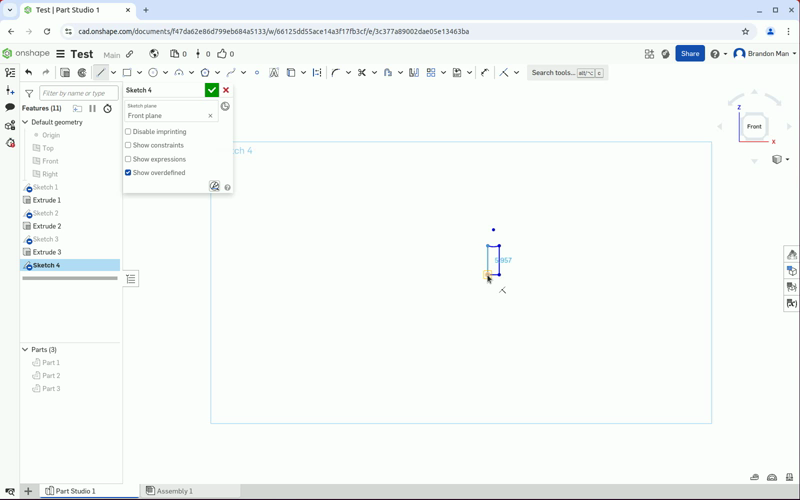
mouse_move(497, 258)
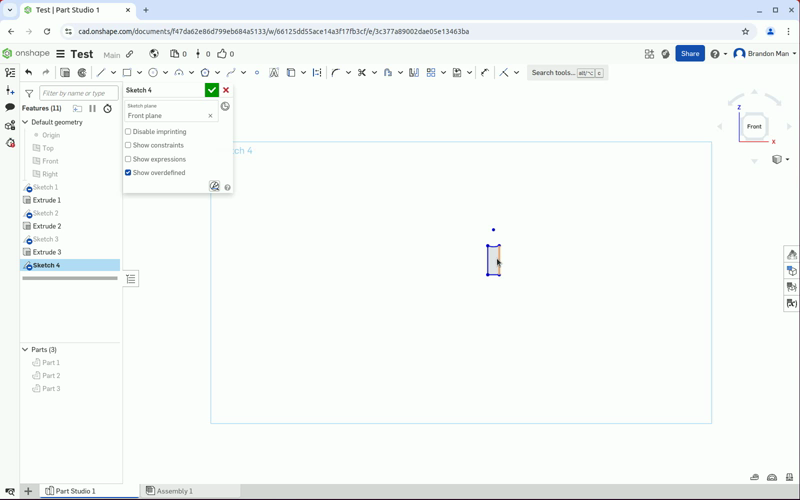
scroll(6)
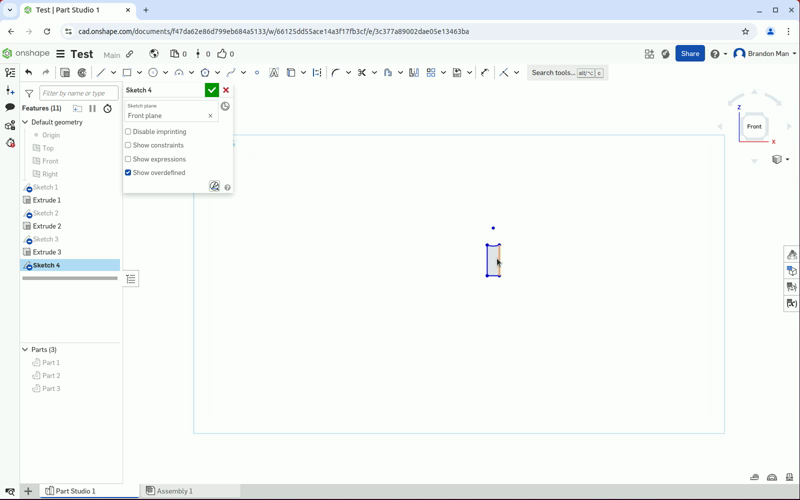
scroll(6)
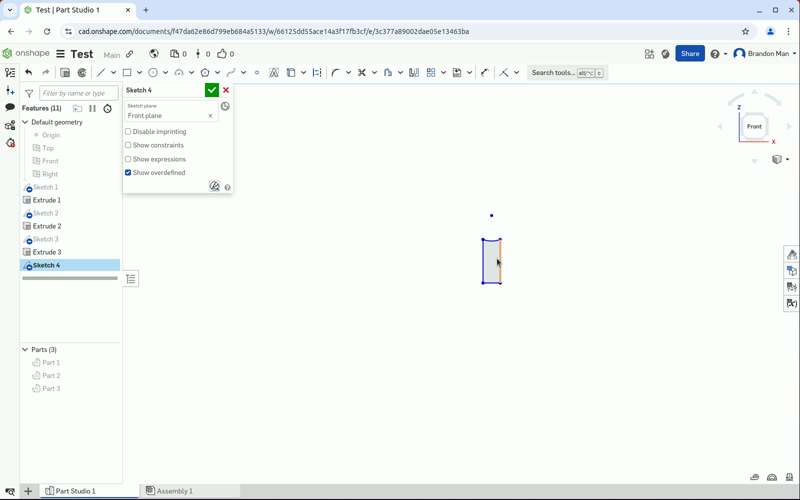
scroll(6)
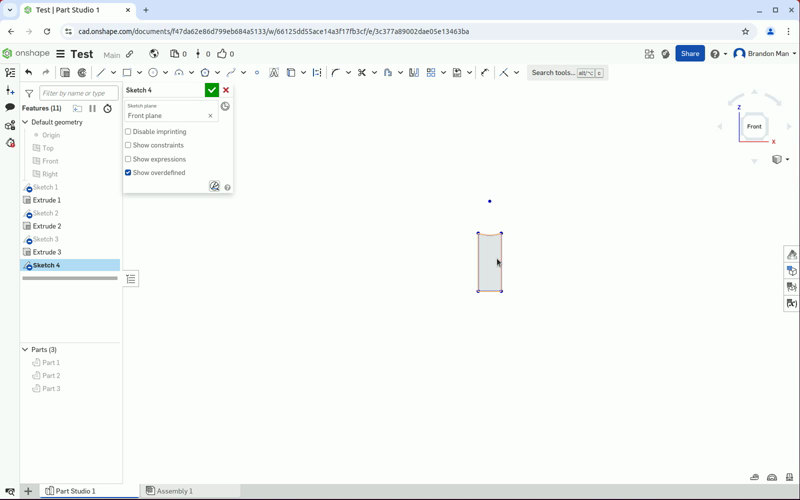
scroll(6)
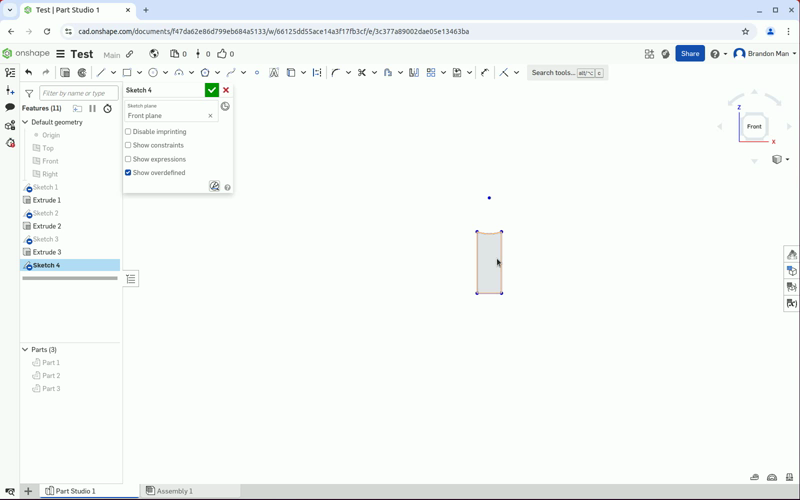
scroll(6)
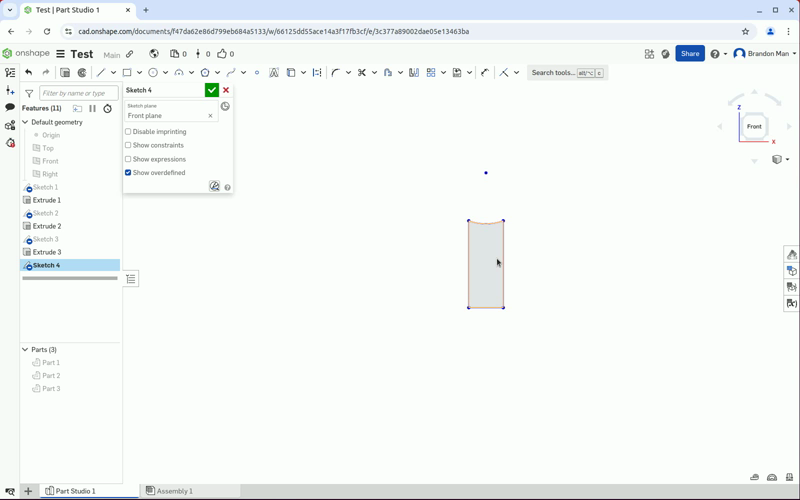
scroll(6)
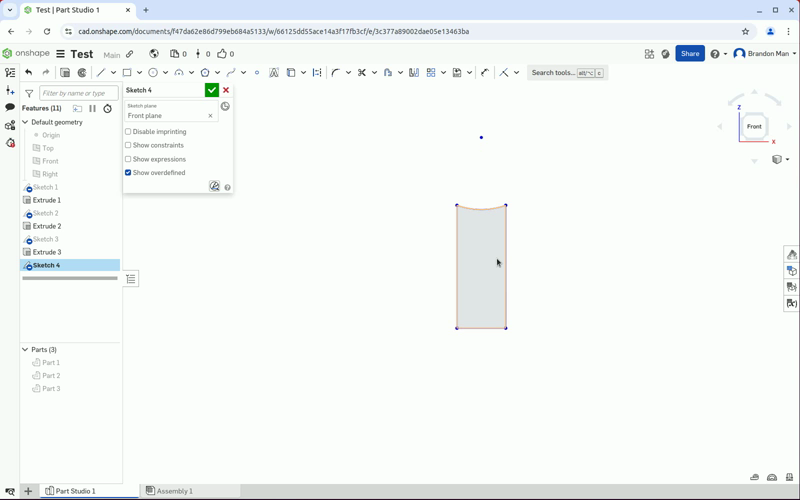
scroll(6)
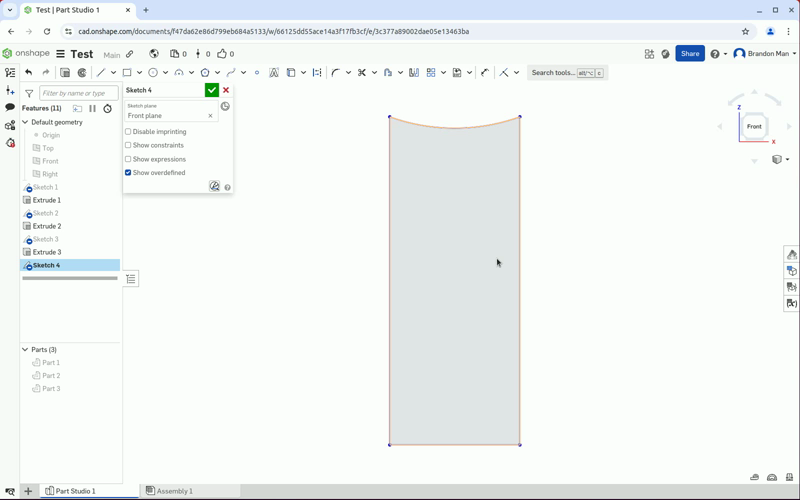
click(497, 258)
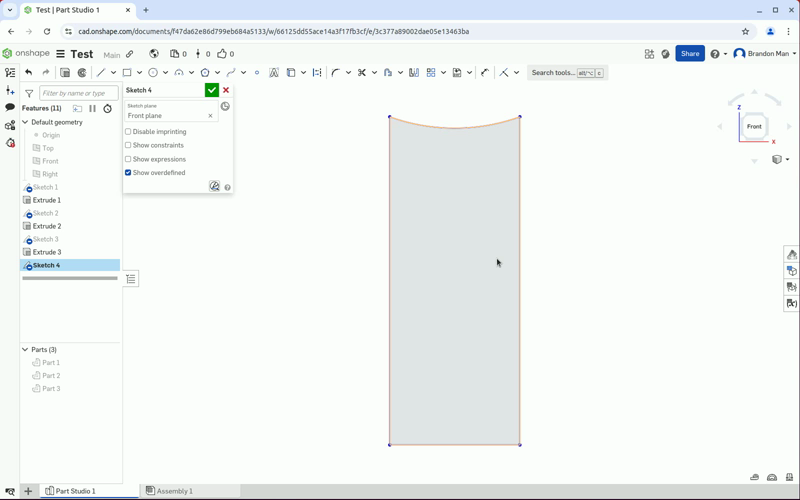
scroll(-6)
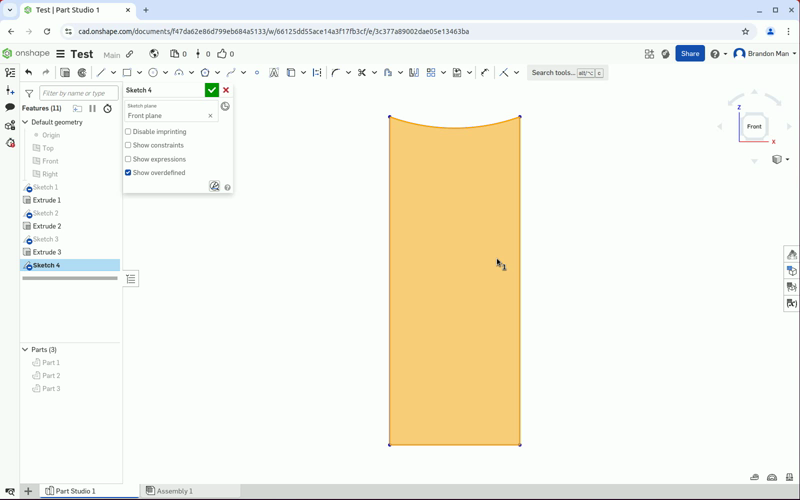
scroll(-6)
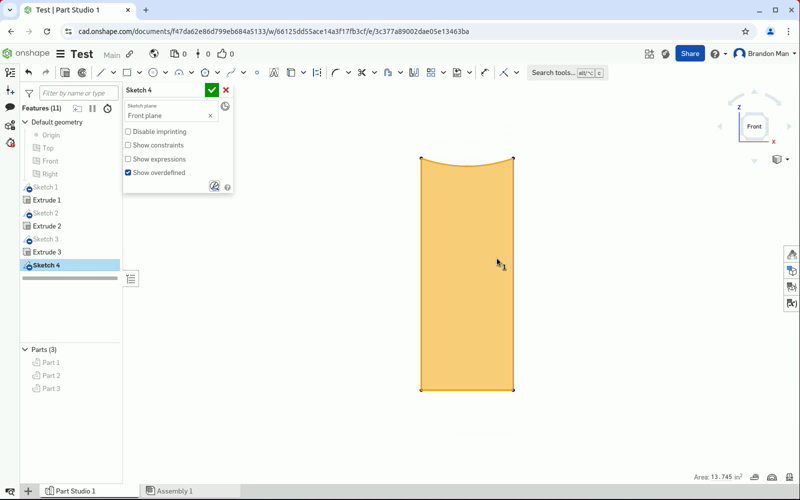
scroll(-6)
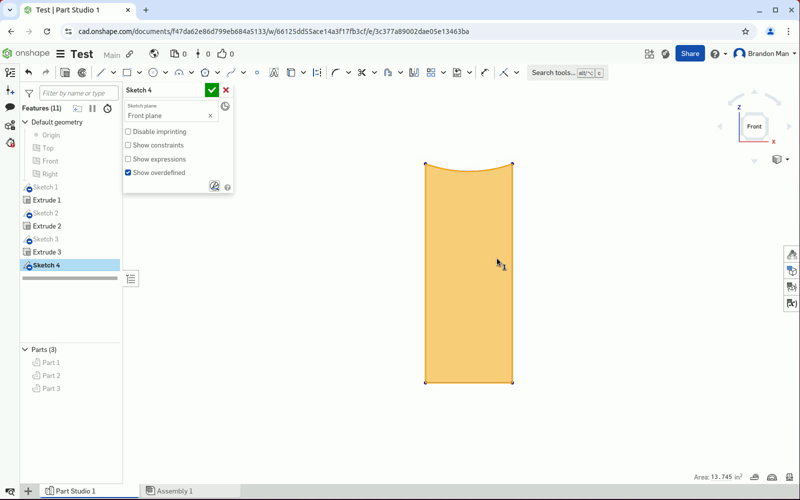
scroll(-6)
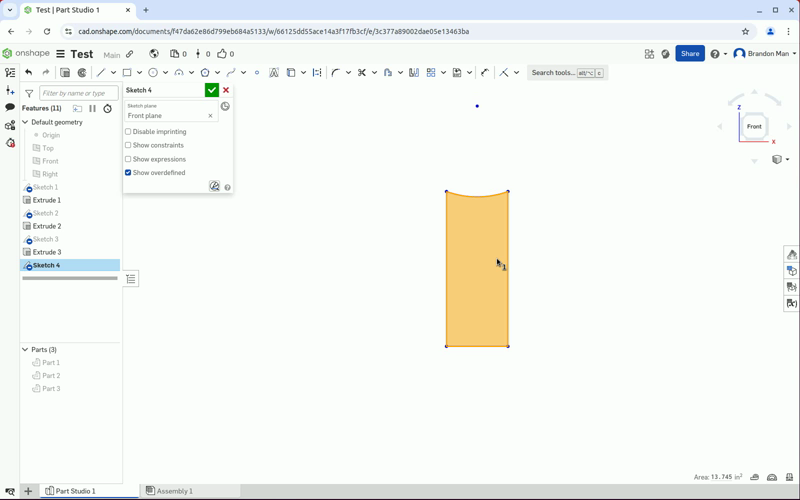
scroll(-6)
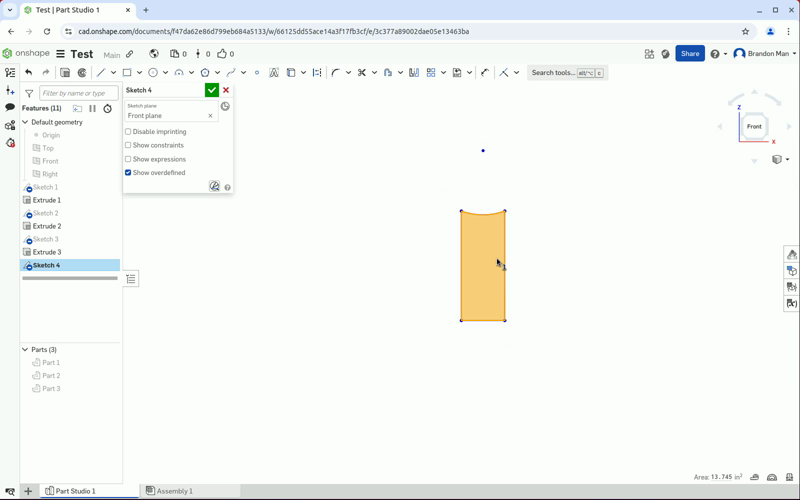
scroll(-6)
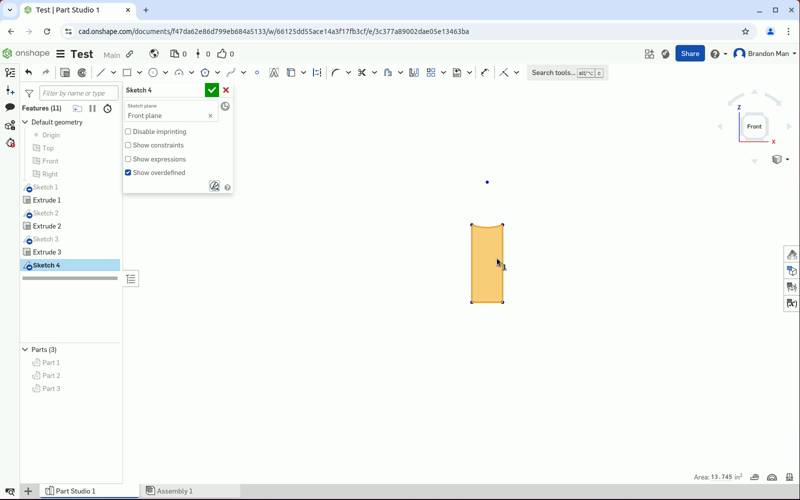
scroll(-6)
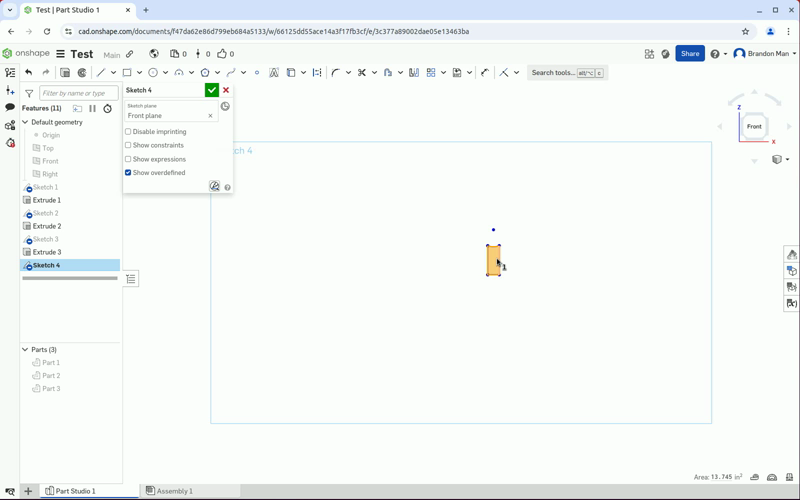
mouse_move(73, 352)
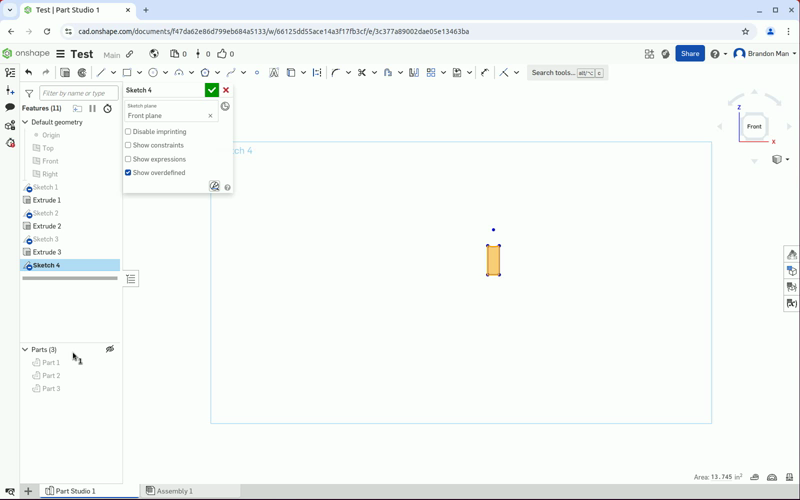
key(shift+y)
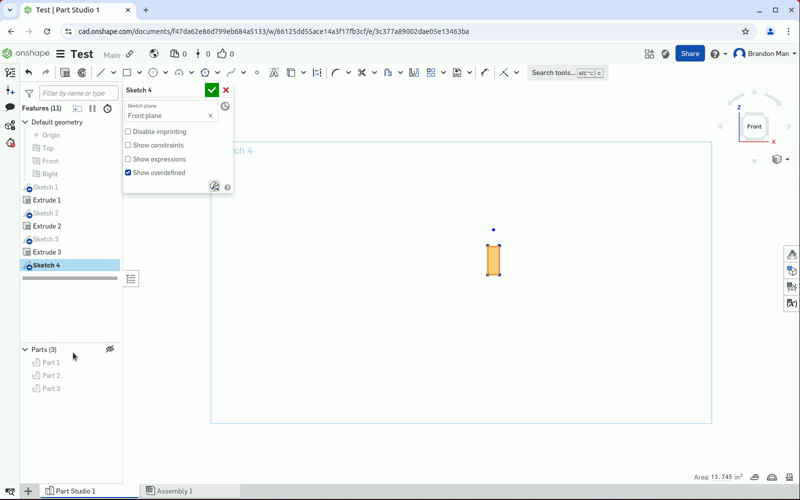
key(shift+e)
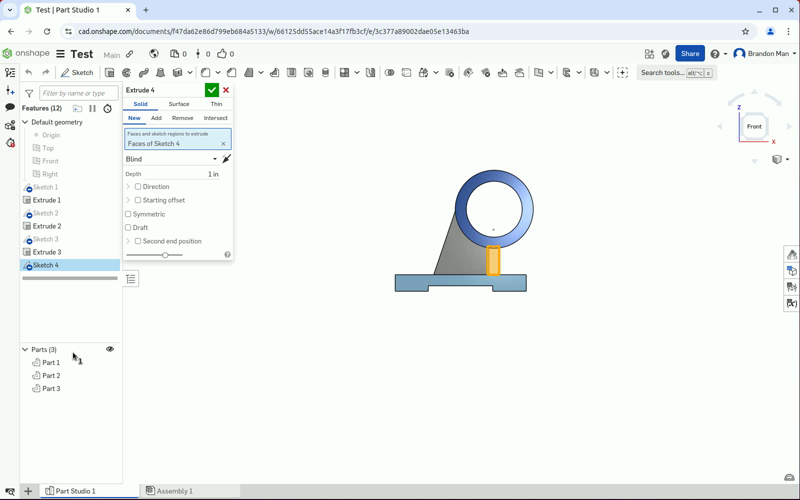
mouse_move(143, 106)
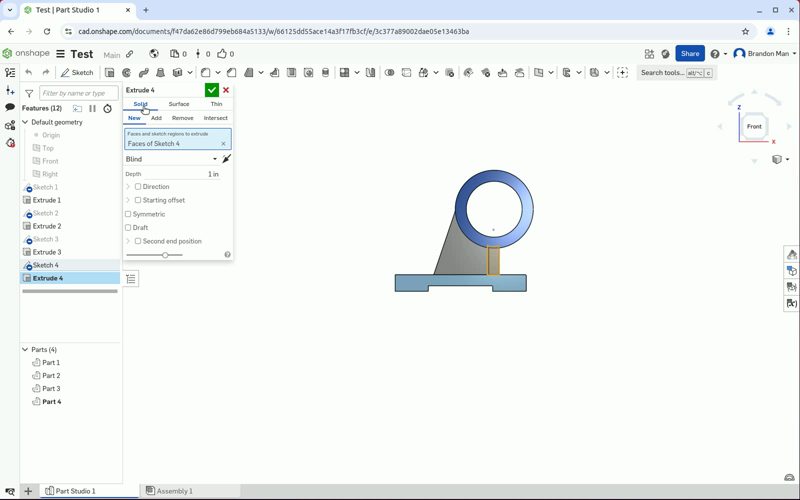
click(143, 106)
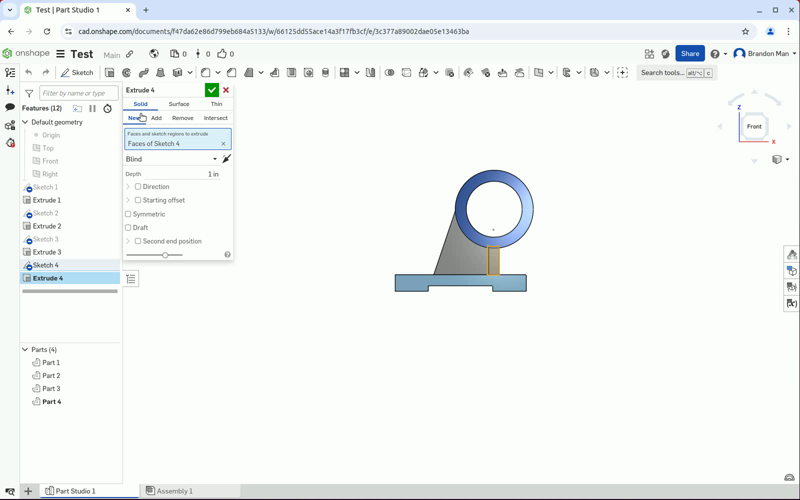
mouse_move(137, 120)
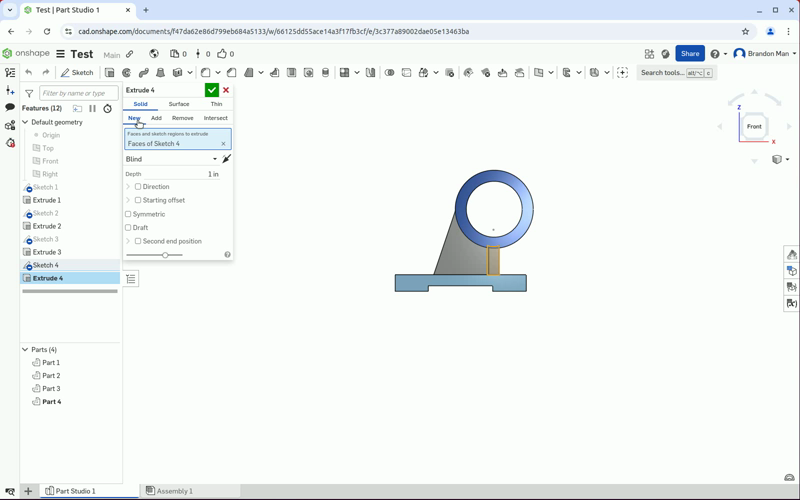
click(137, 120)
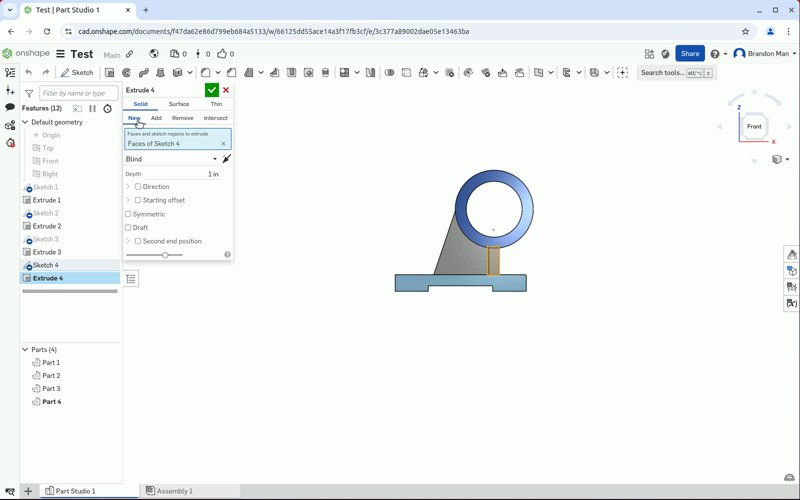
key(tab, 4)
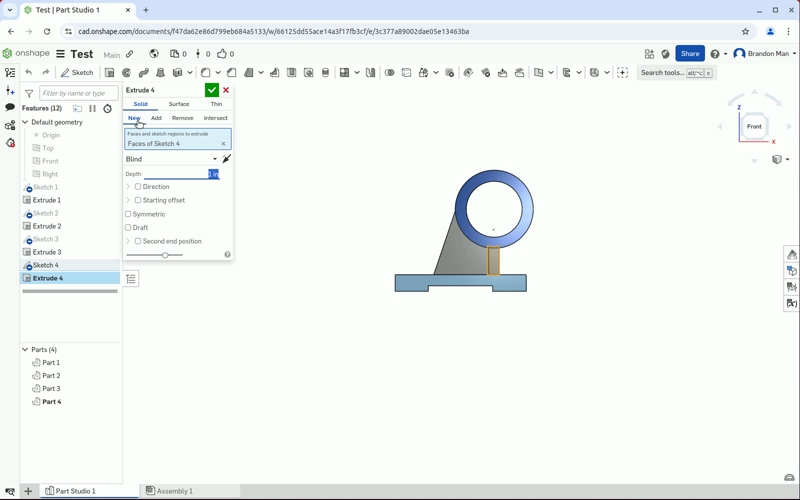
text(6.74)
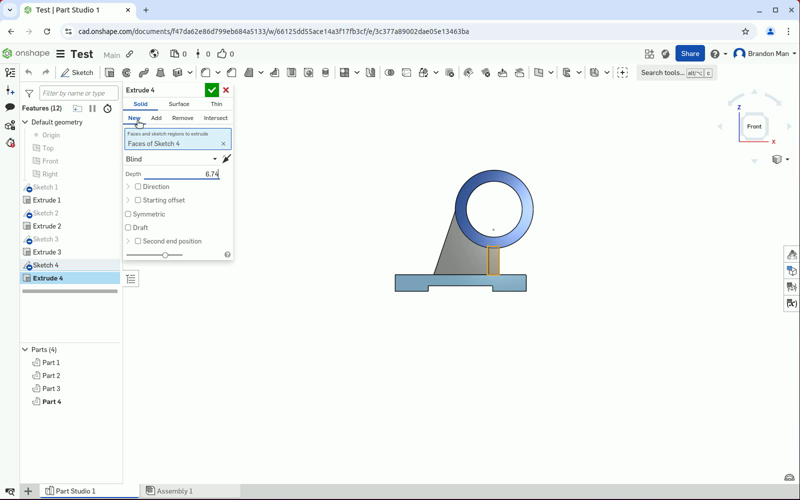
key(tab, 3)
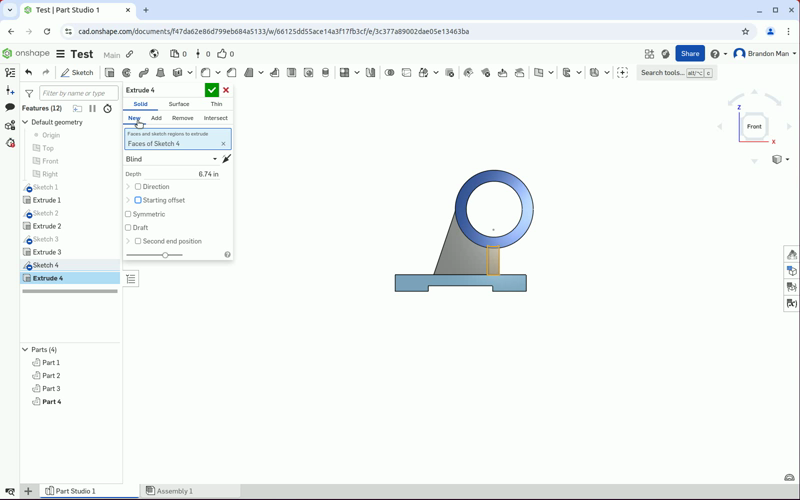
key(tab, 2)
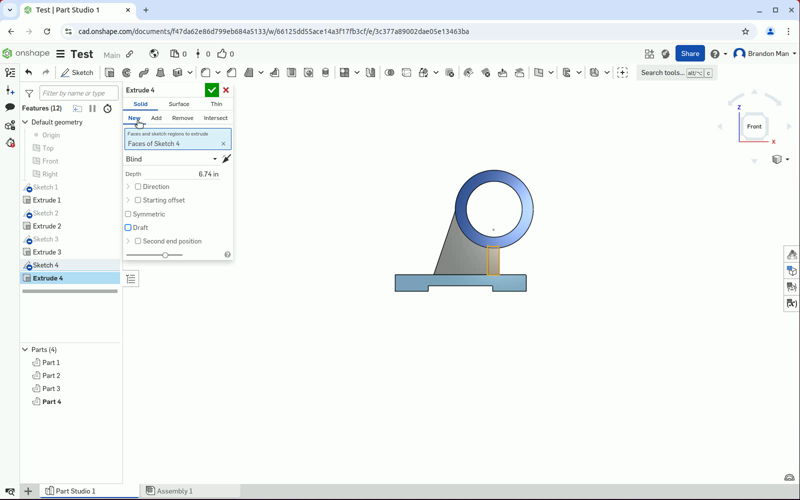
key(space)
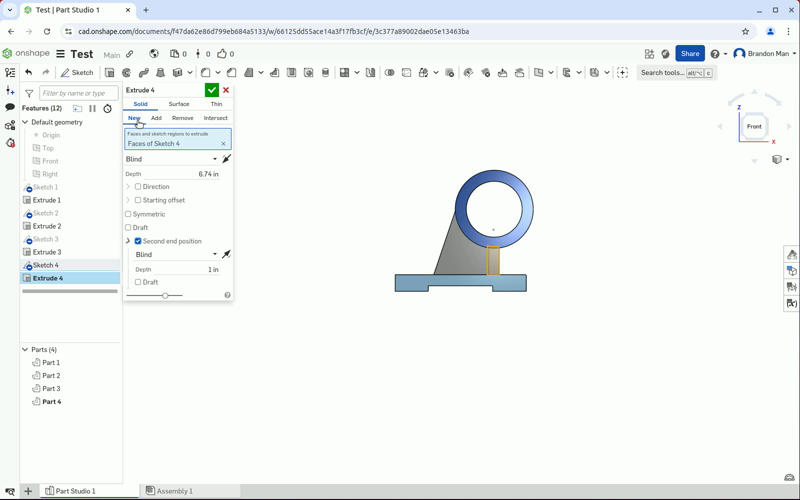
key(tab, 3)
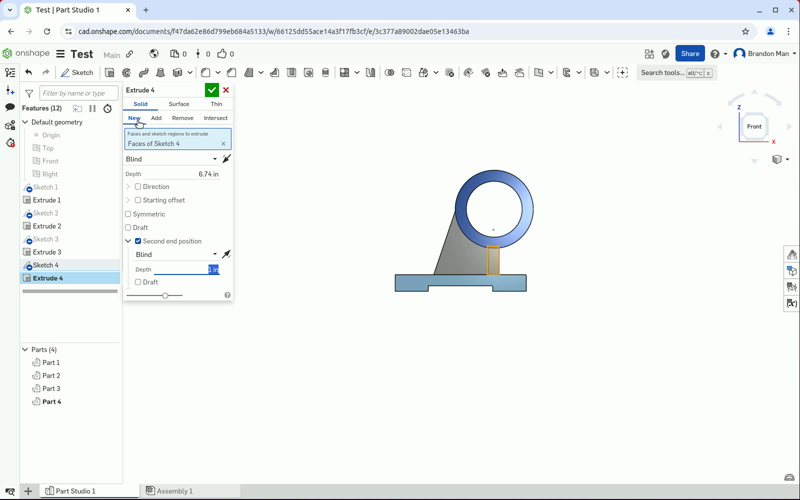
text(6.74)
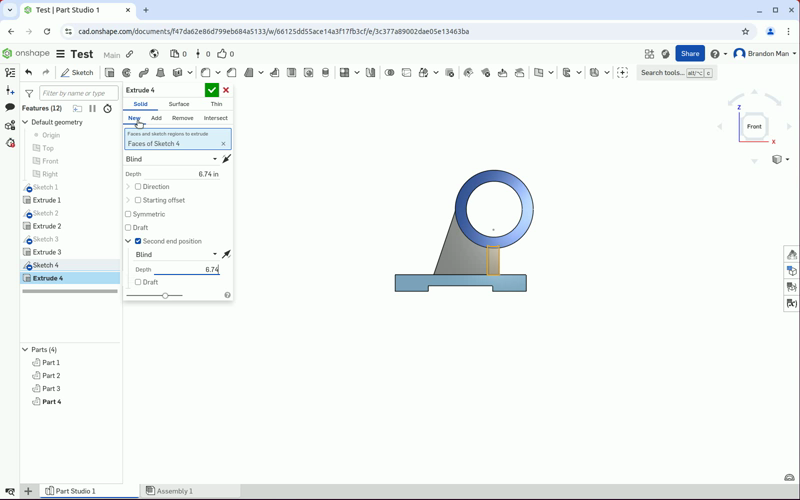
key(enter)
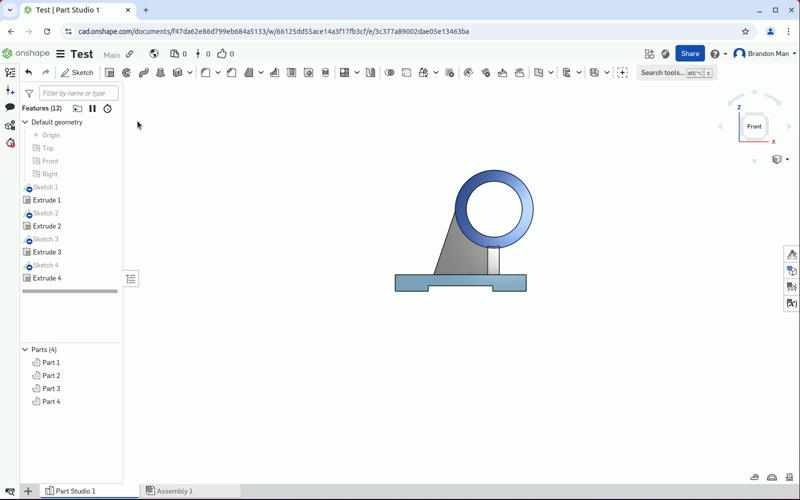
key(shift+h)
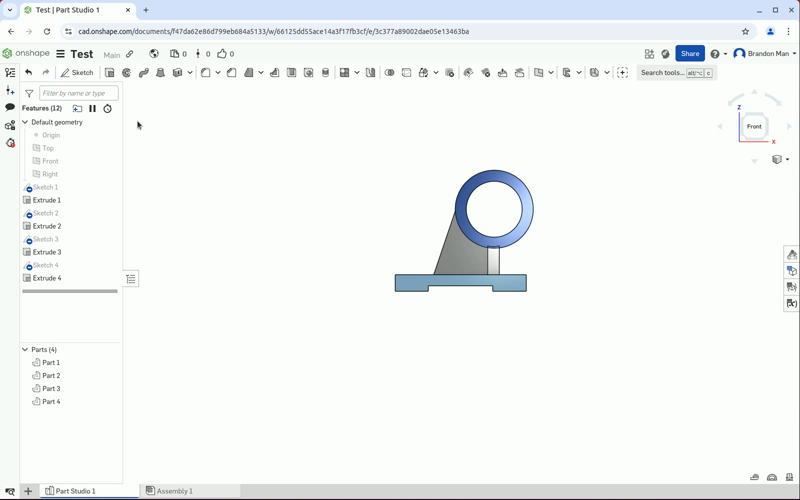
key(shift+h)
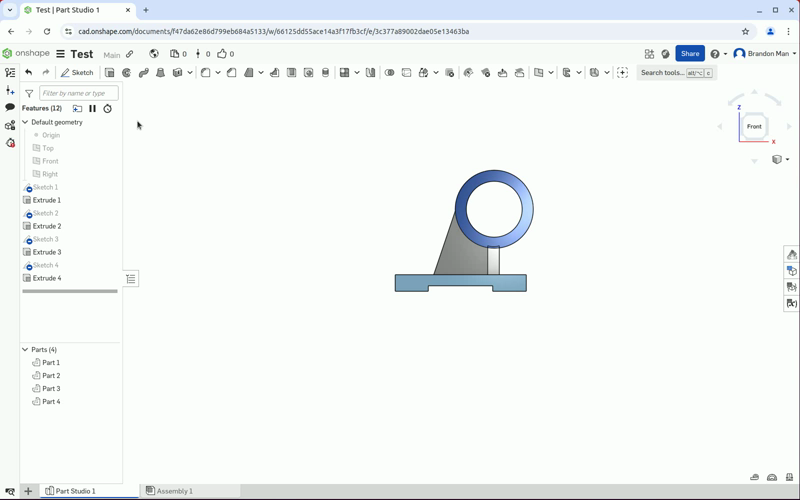
mouse_move(73, 189)
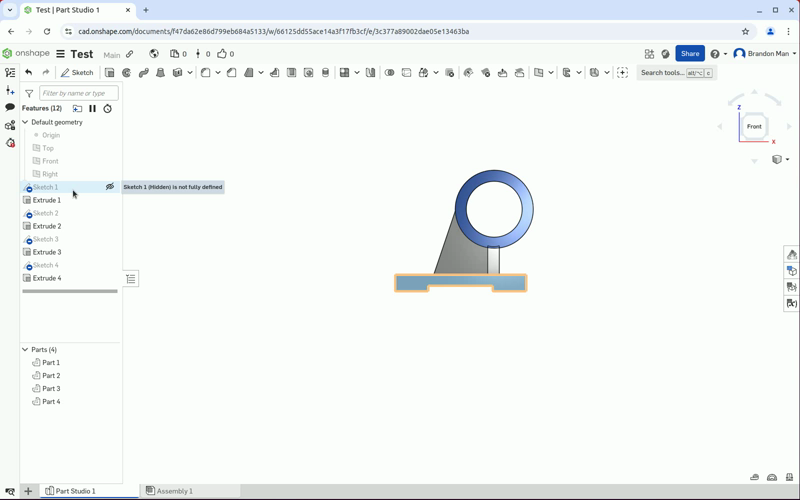
click(73, 189)
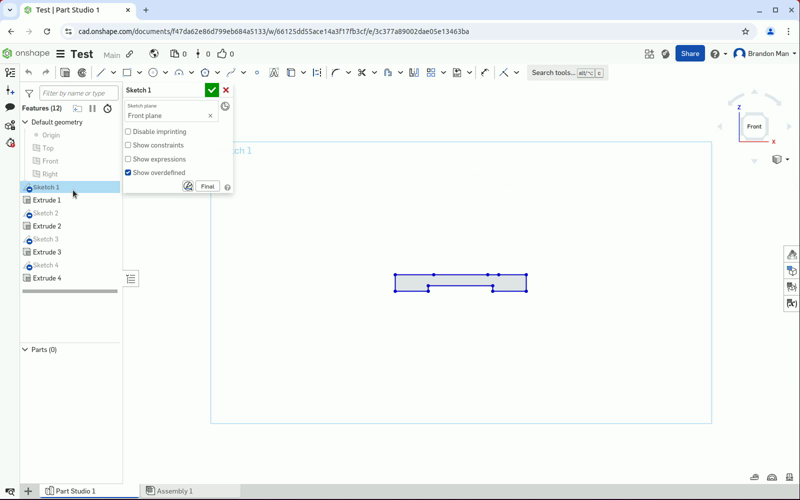
mouse_move(229, 92)
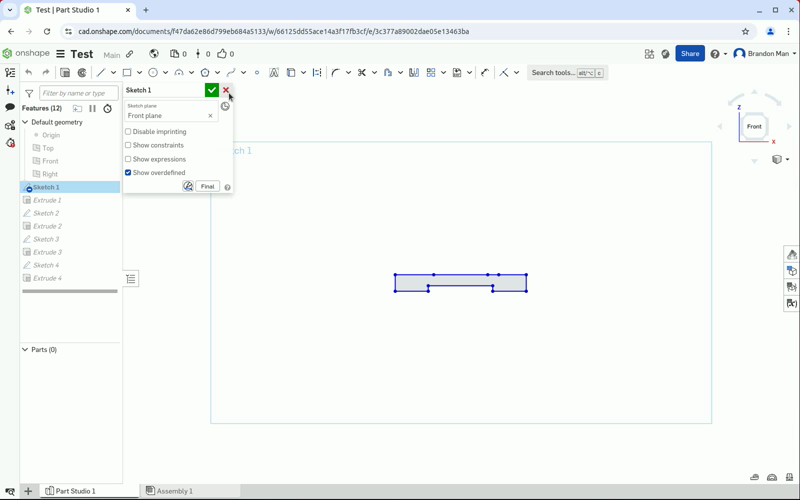
click(229, 92)
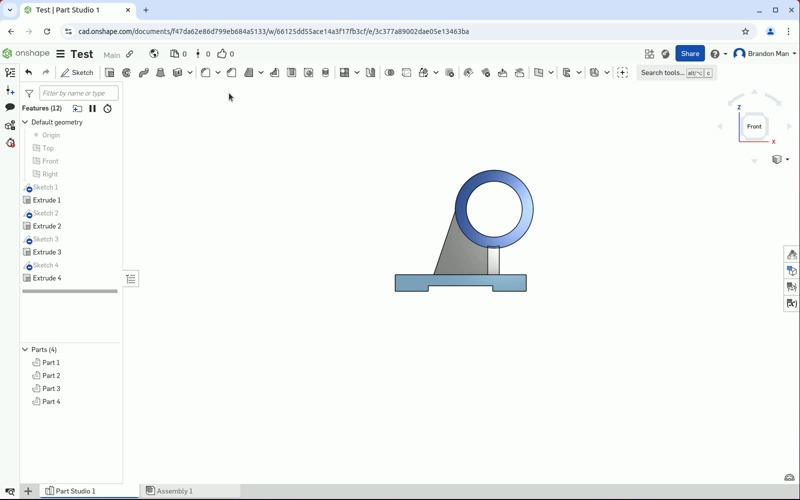
mouse_move(73, 352)
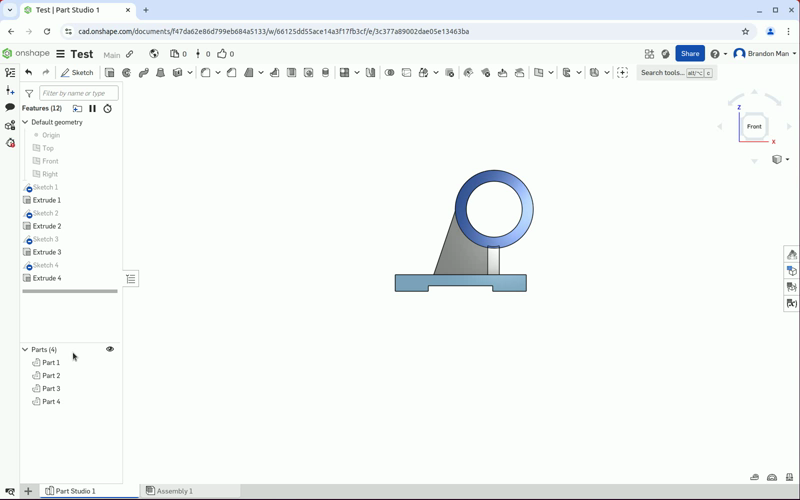
key(y)
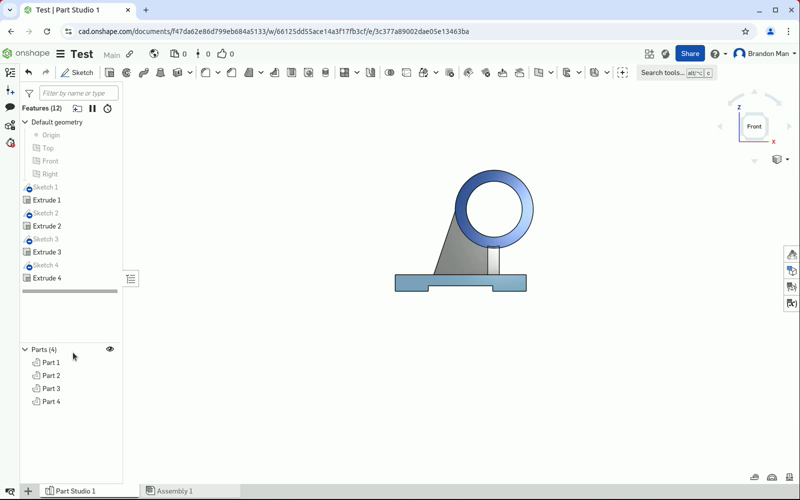
key(shift+p)
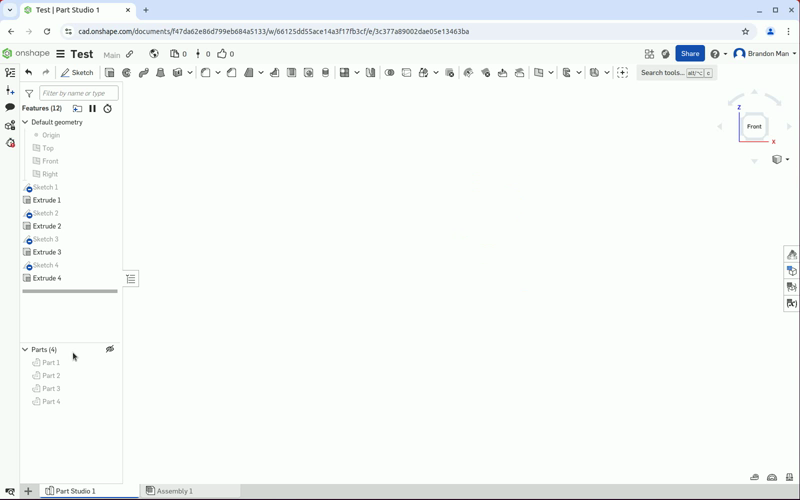
key(space)
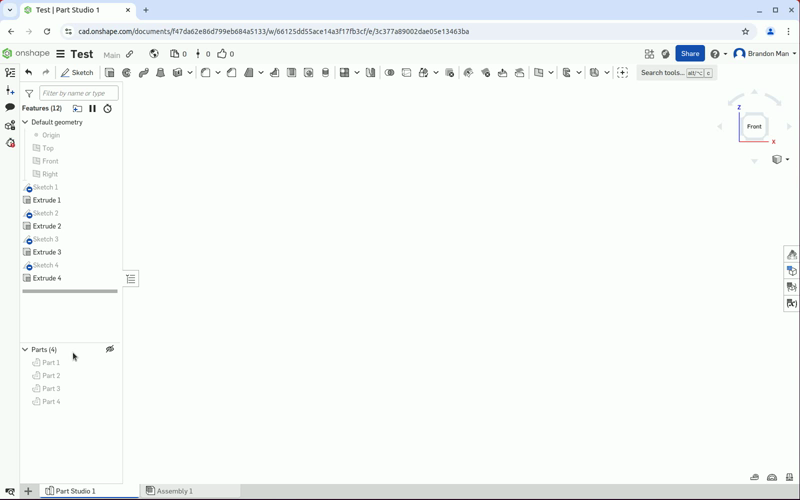
key_down(shift)
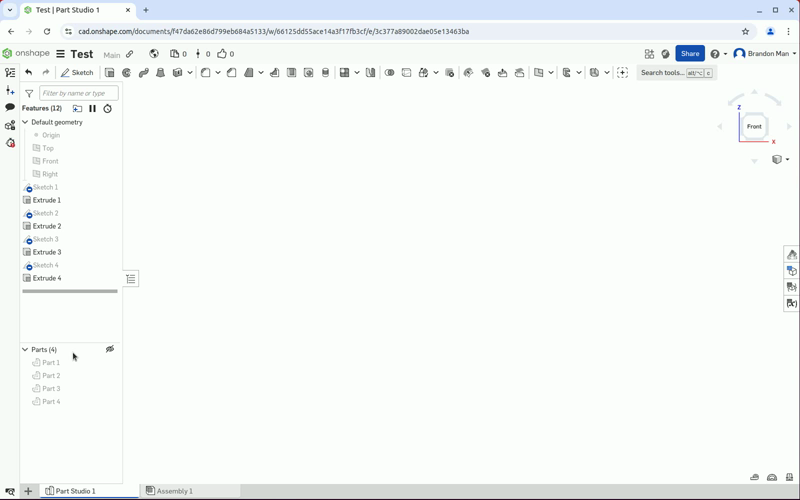
key(down)
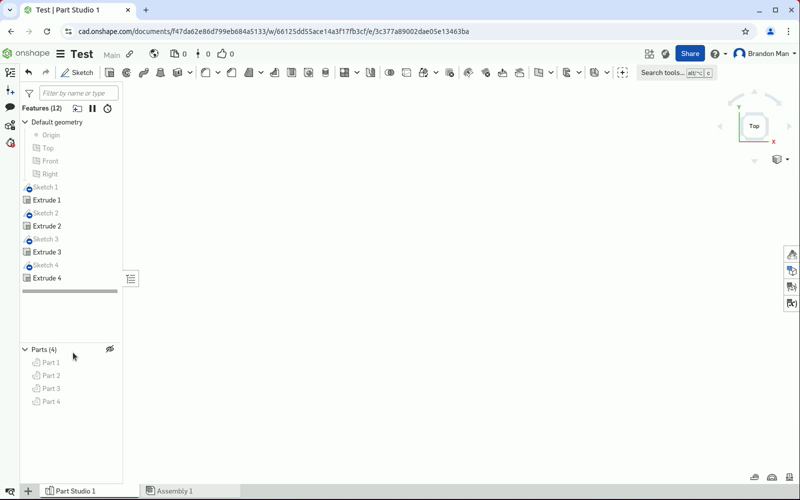
key_up(shift)
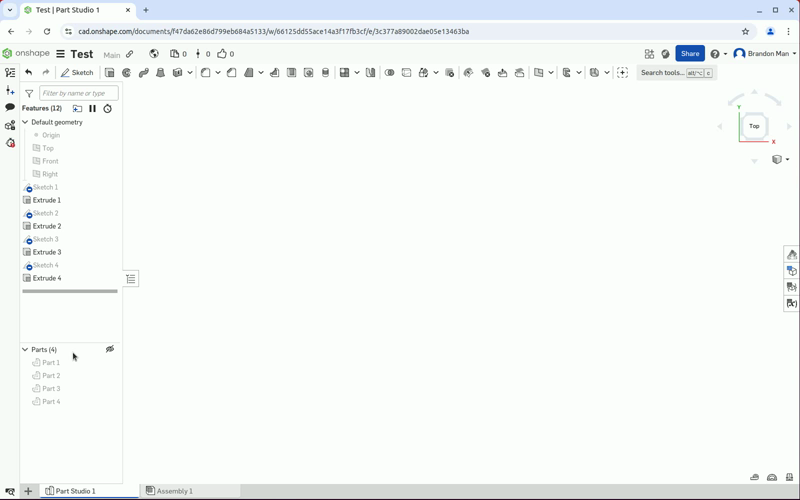
mouse_move(73, 352)
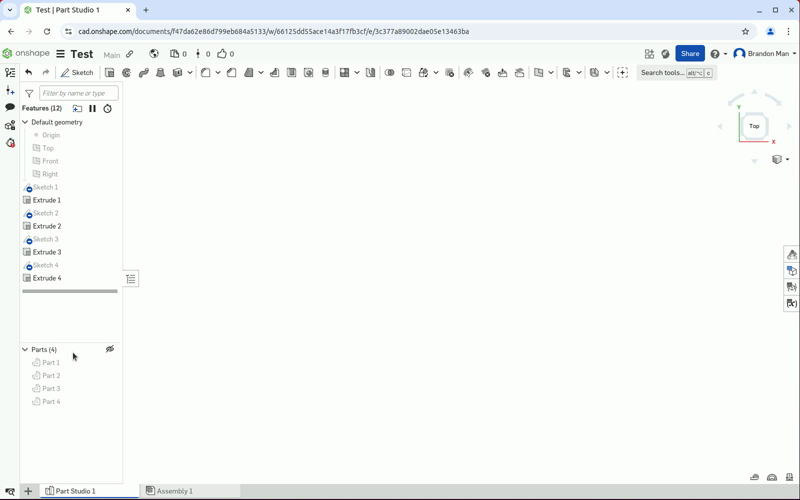
key(shift+y)
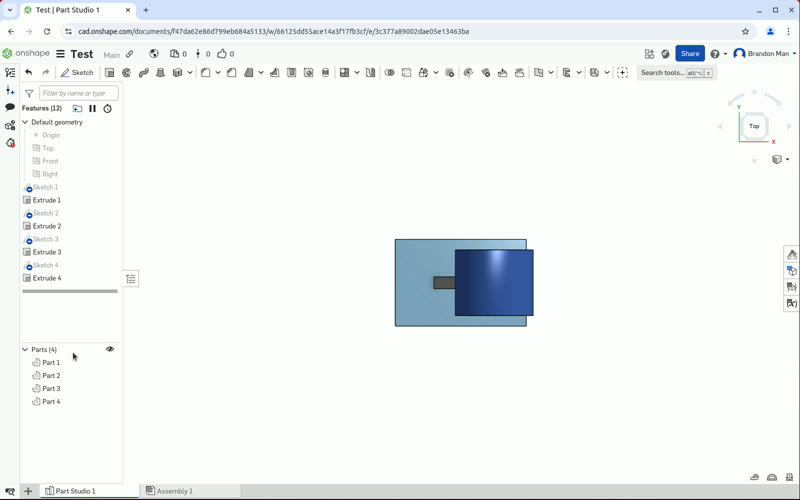
mouse_move(541, 75)
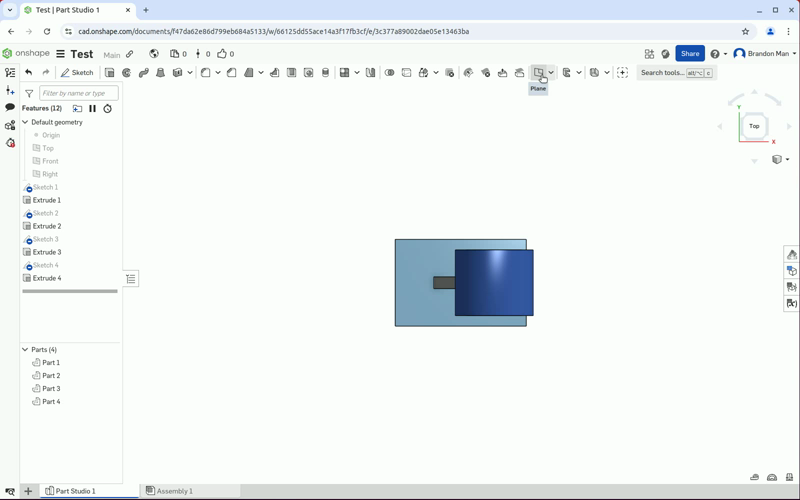
click(541, 75)
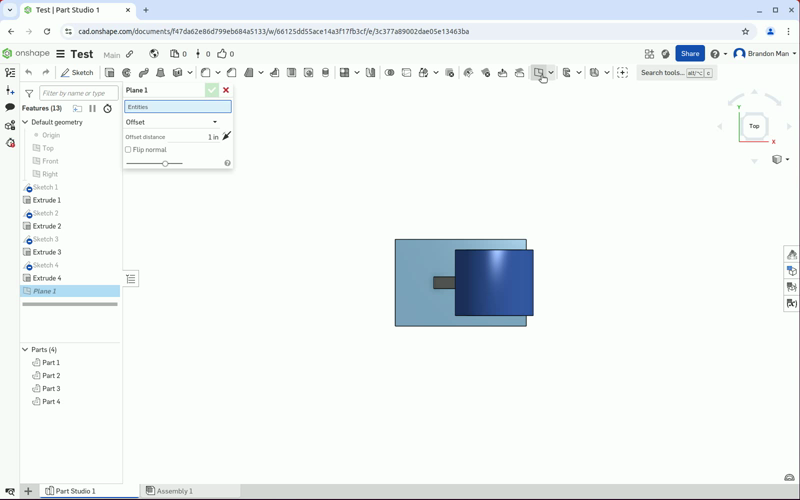
mouse_move(73, 150)
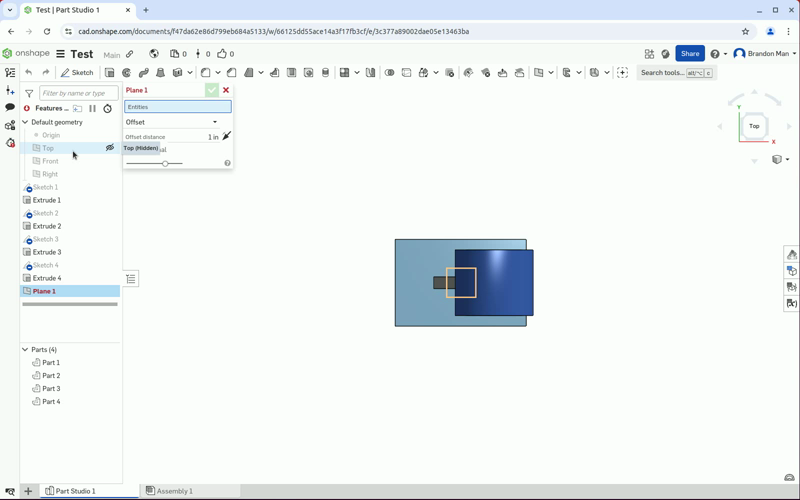
click(73, 150)
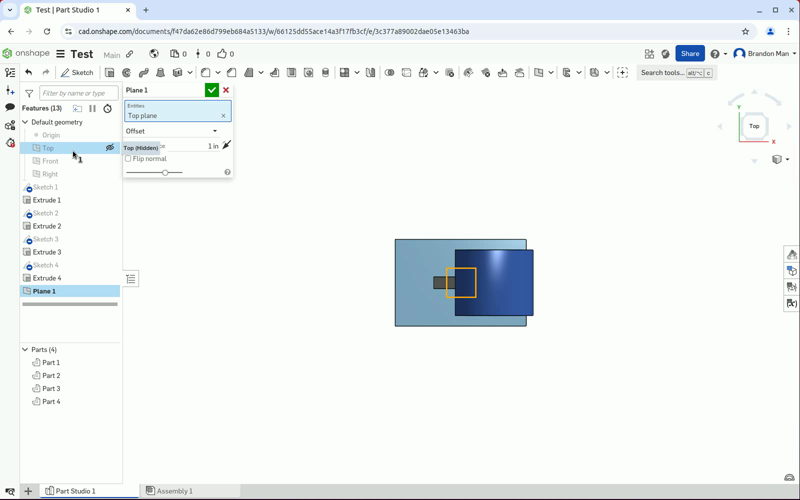
key(tab, 2)
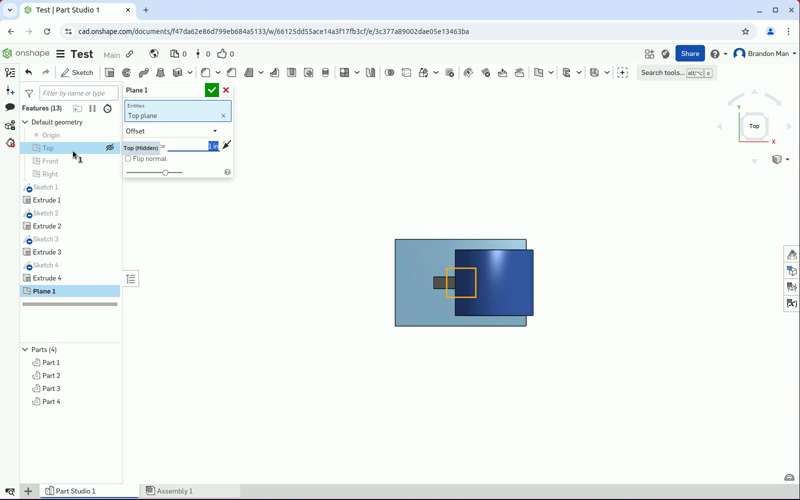
text(1.695)
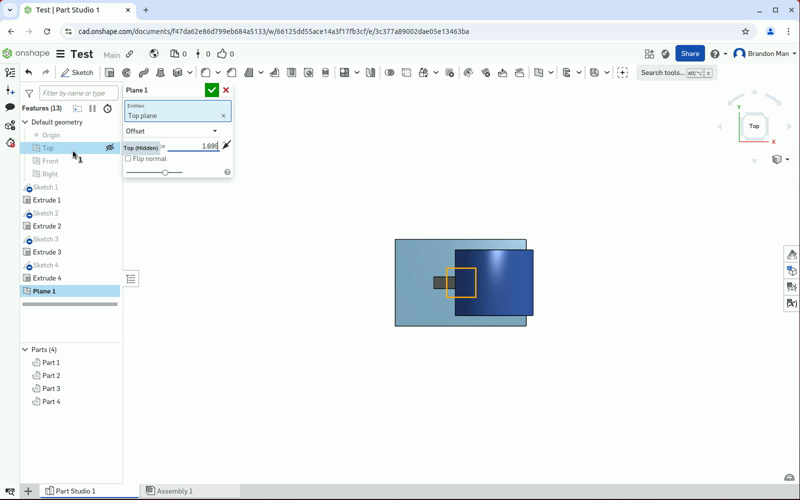
key(enter, 2)
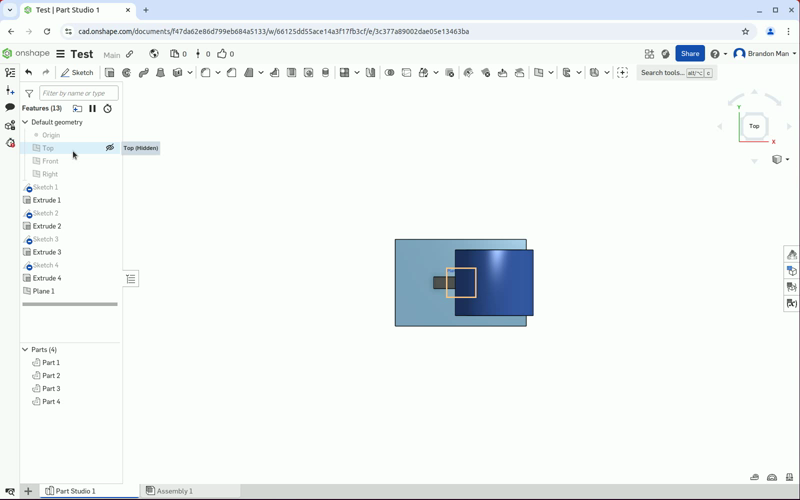
key(shift+s)
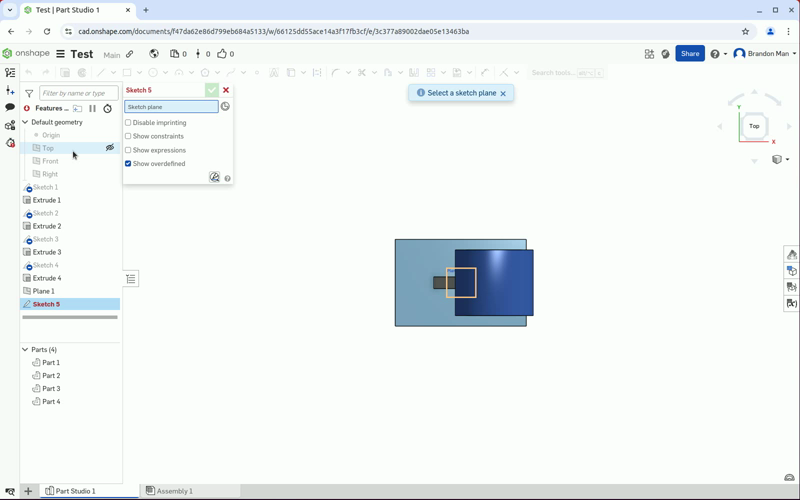
mouse_move(73, 293)
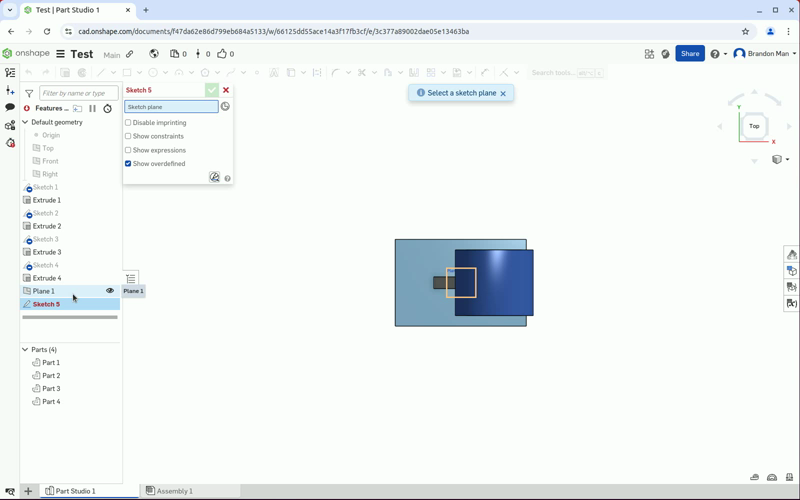
click(73, 293)
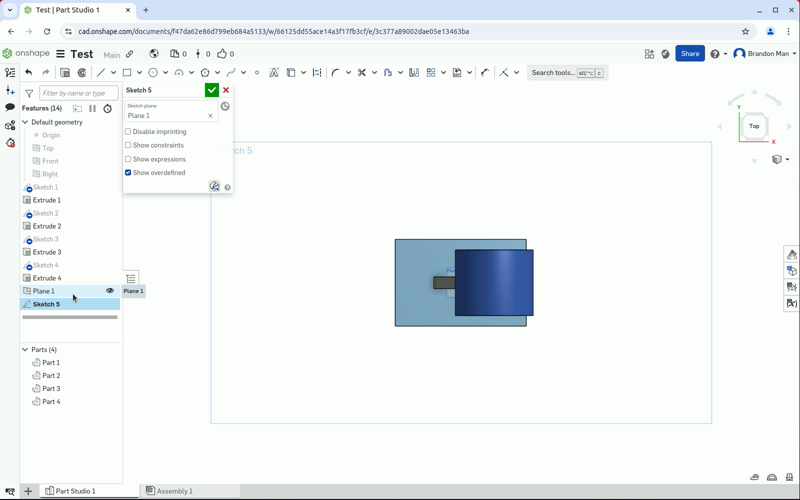
mouse_move(73, 352)
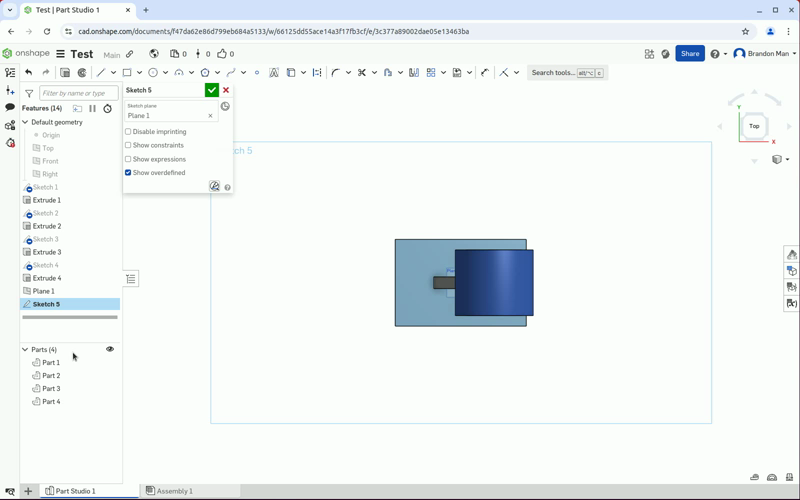
key(y)
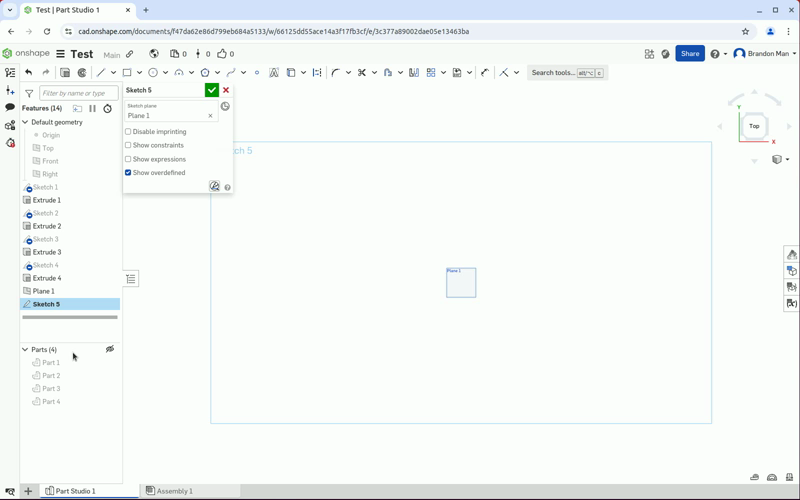
key(c)
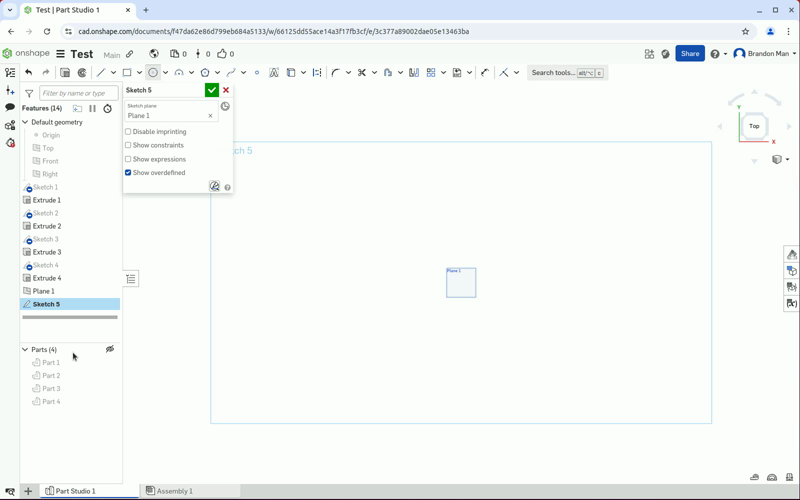
key_down(shift)
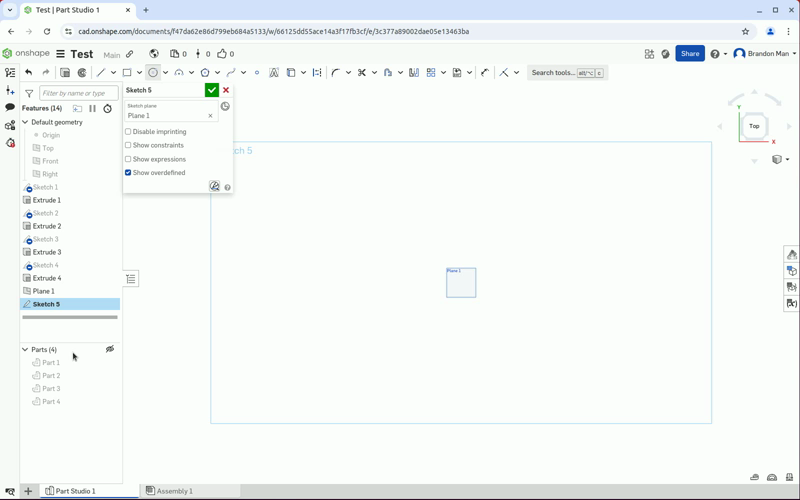
mouse_move(411, 255)
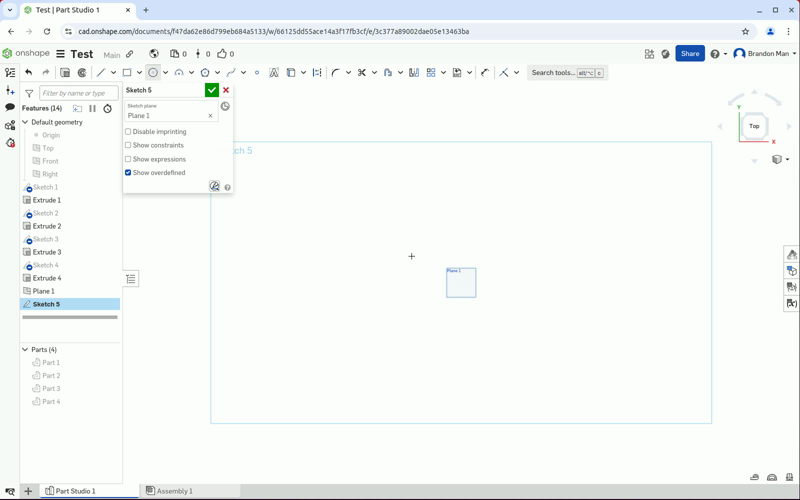
click(411, 255)
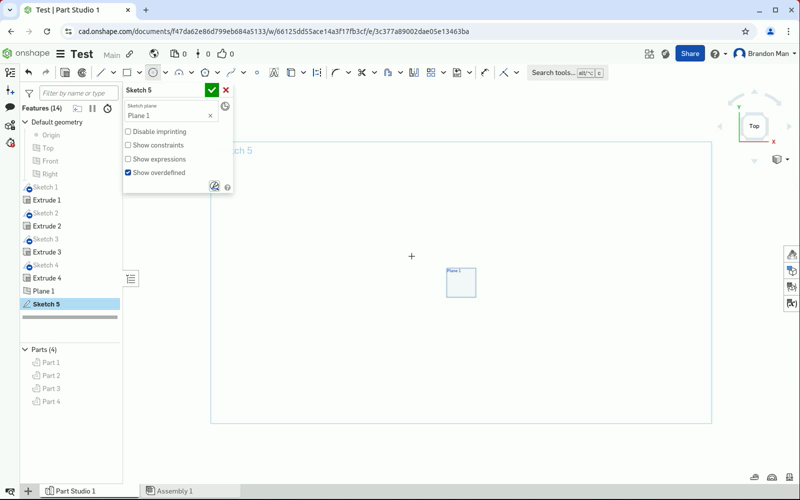
key_up(shift)
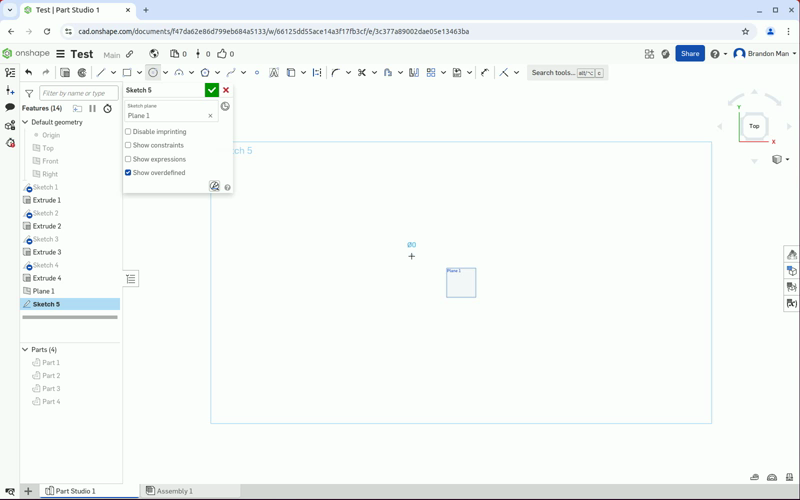
mouse_move(417, 255)
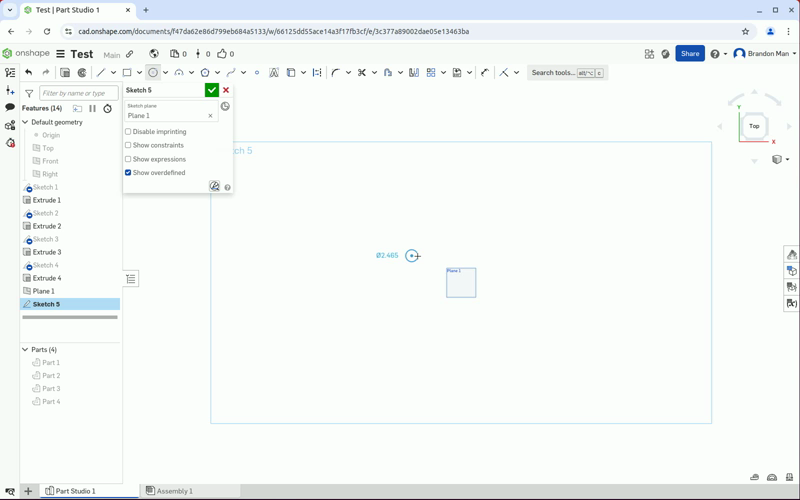
click(417, 255)
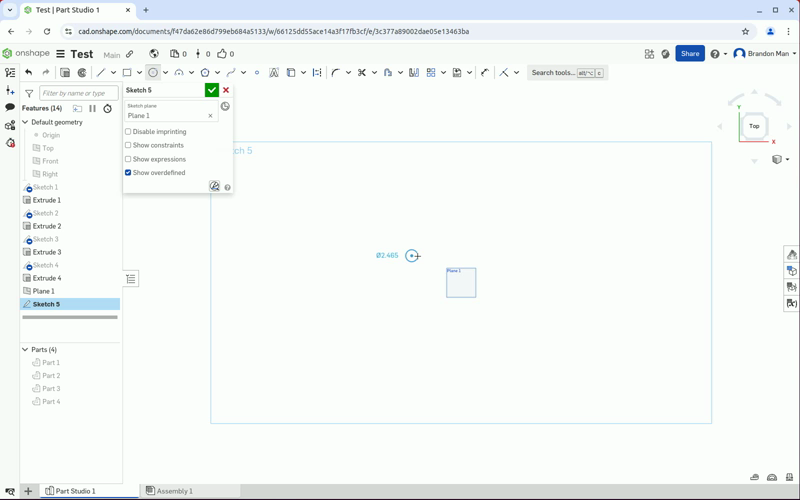
key(esc)
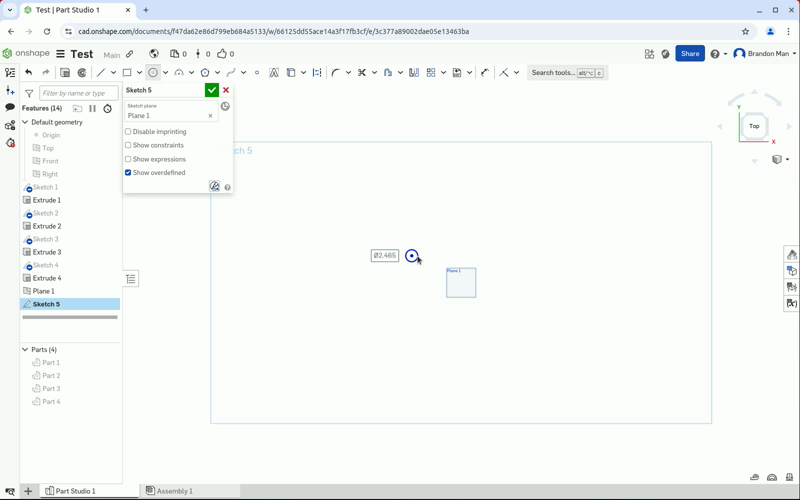
mouse_move(407, 256)
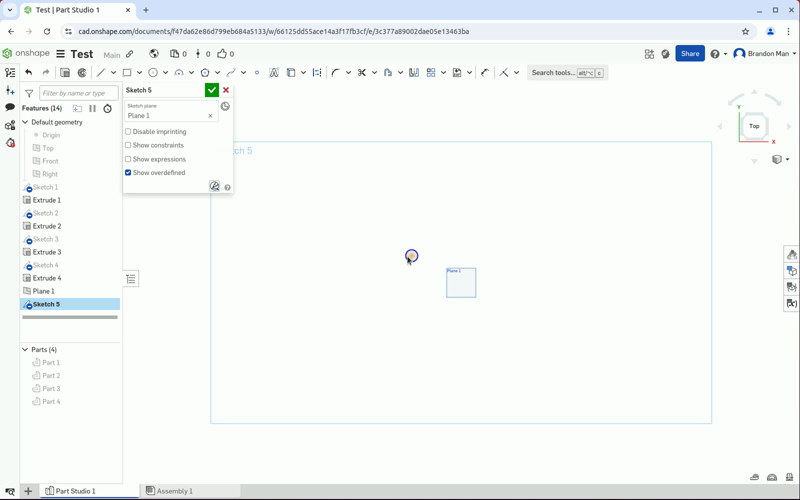
scroll(6)
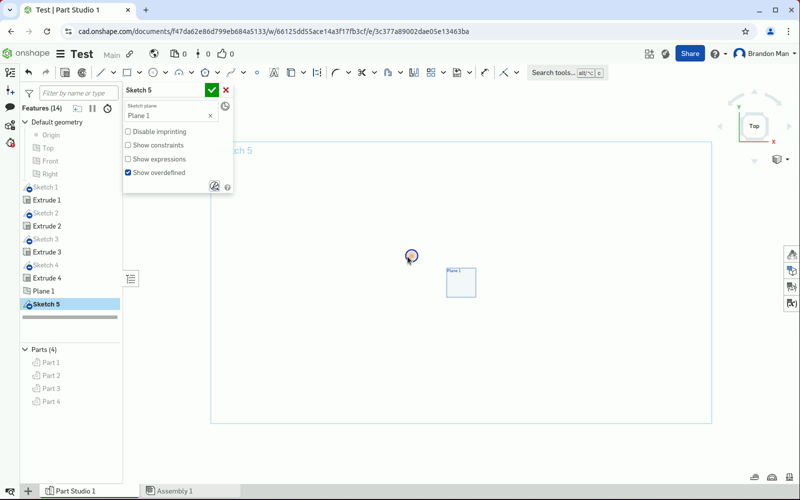
scroll(6)
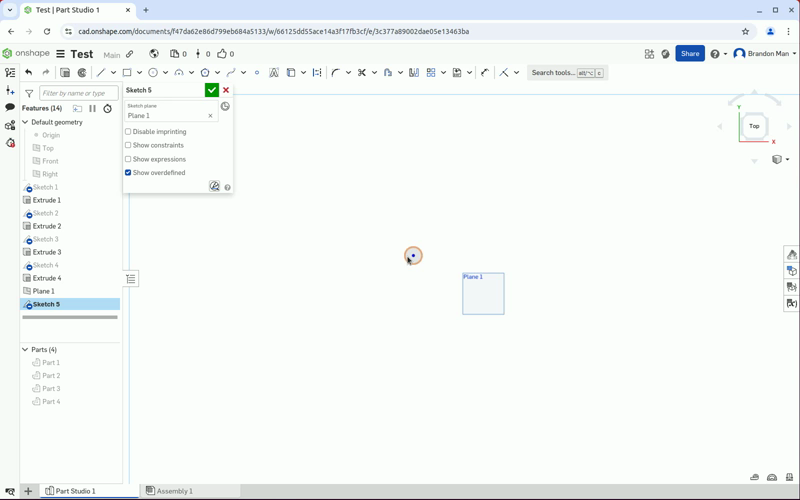
scroll(6)
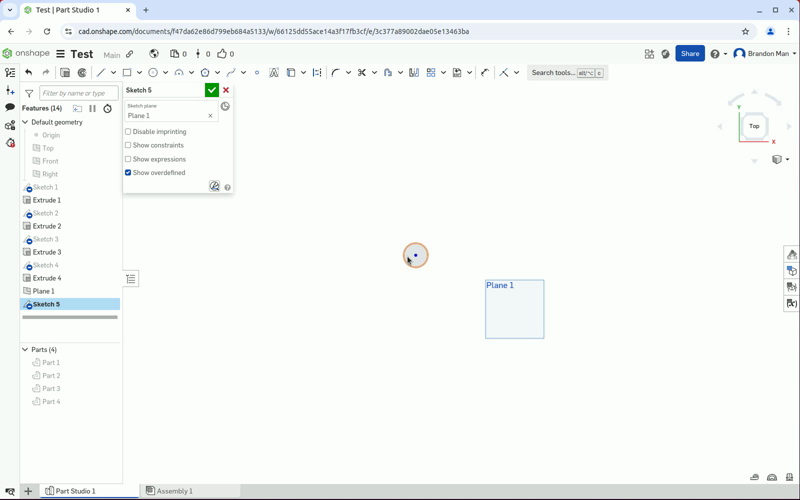
scroll(6)
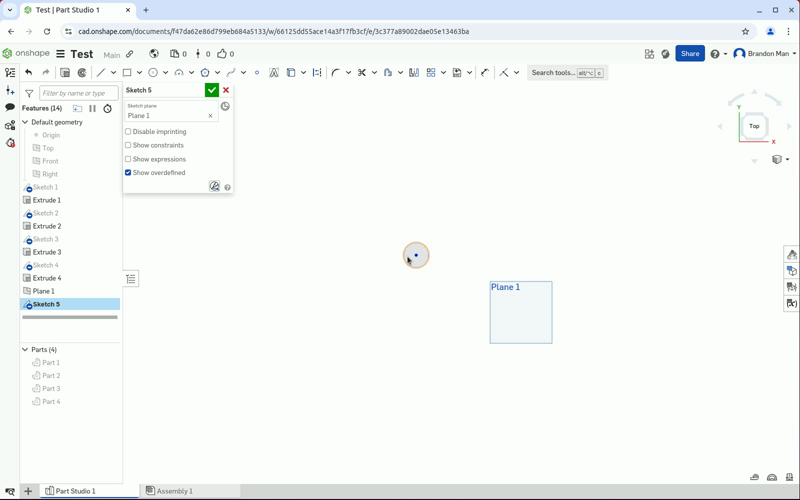
scroll(6)
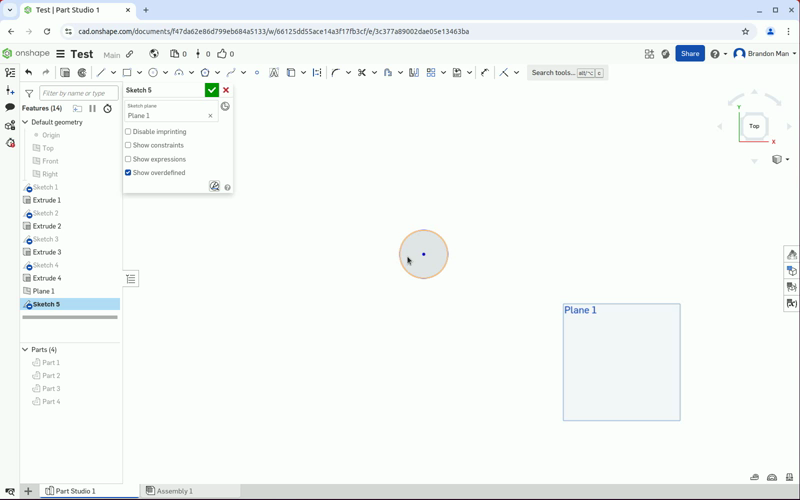
scroll(6)
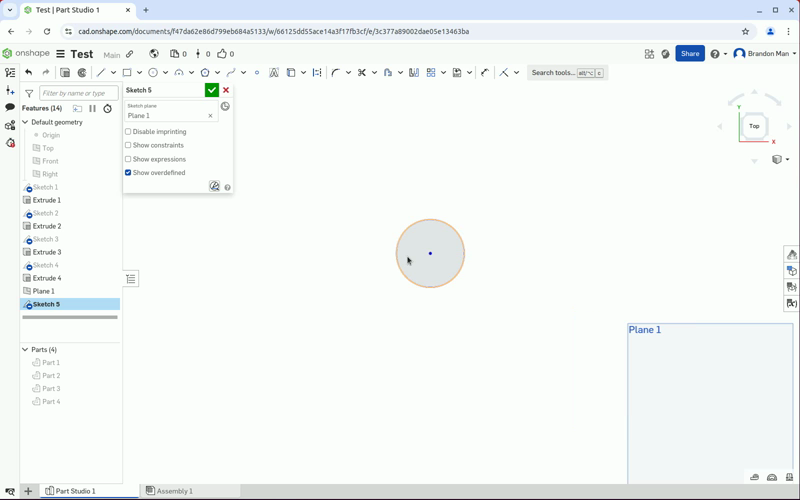
scroll(6)
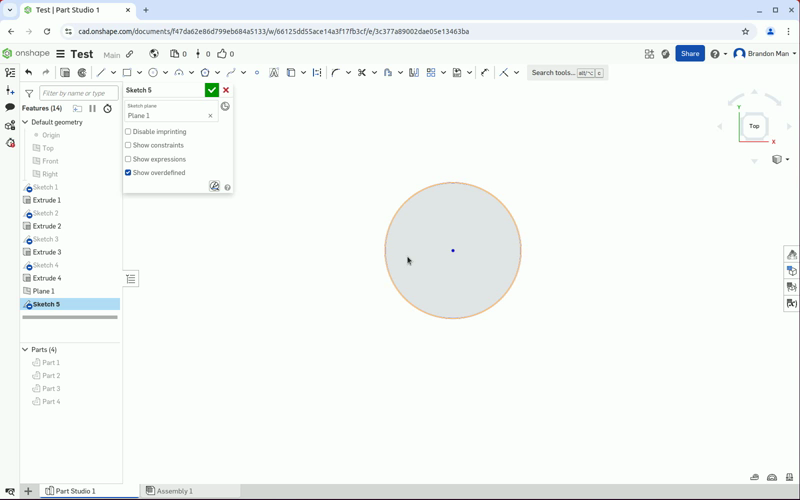
click(407, 256)
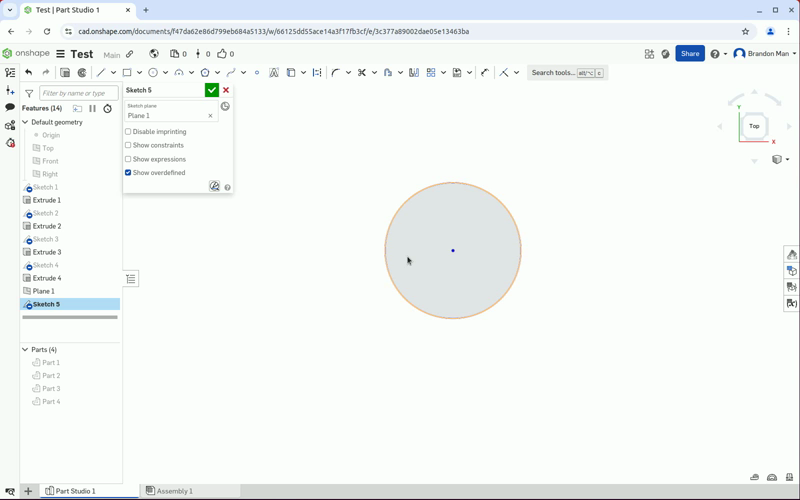
scroll(-6)
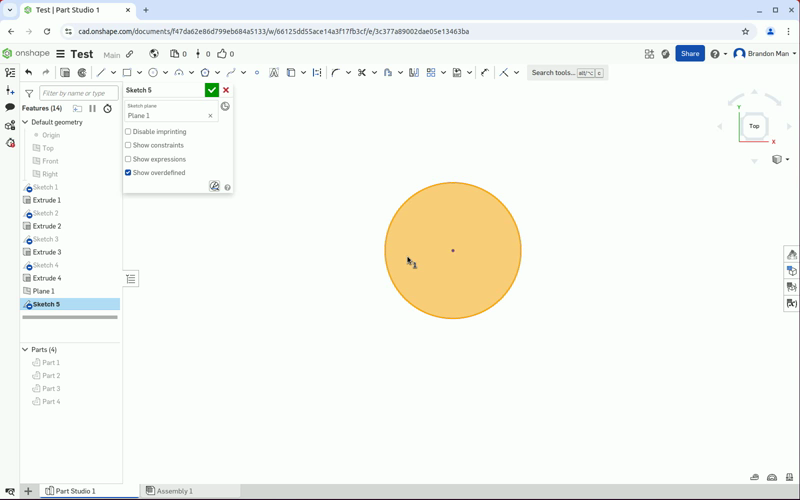
scroll(-6)
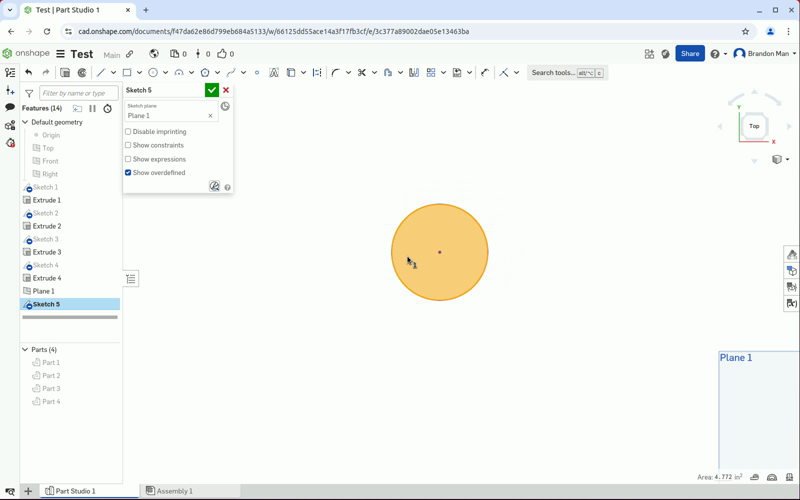
scroll(-6)
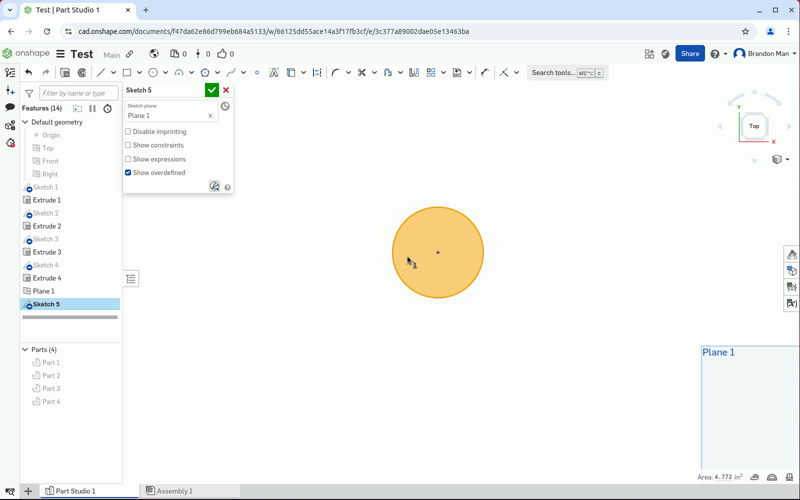
scroll(-6)
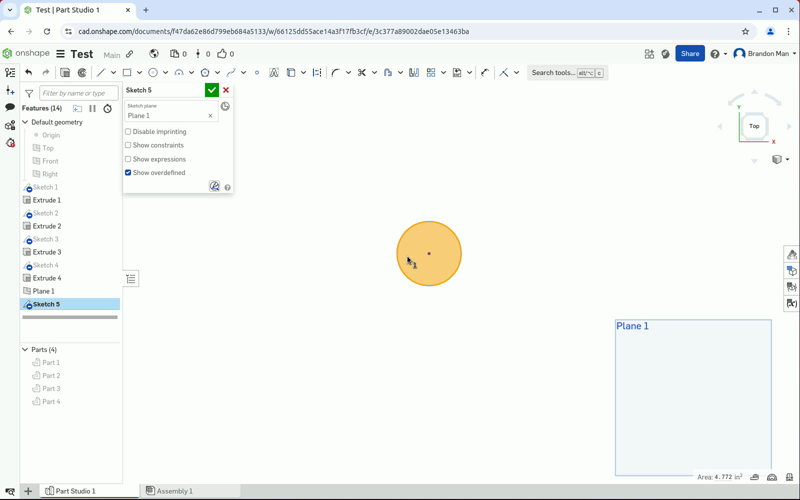
scroll(-6)
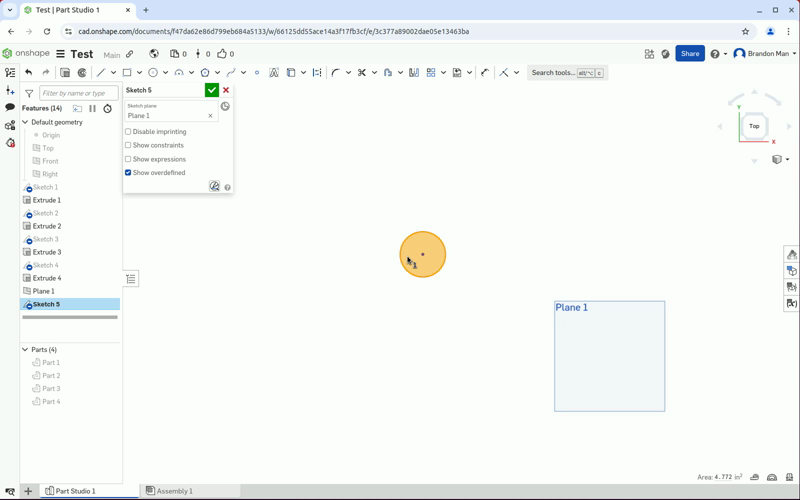
scroll(-6)
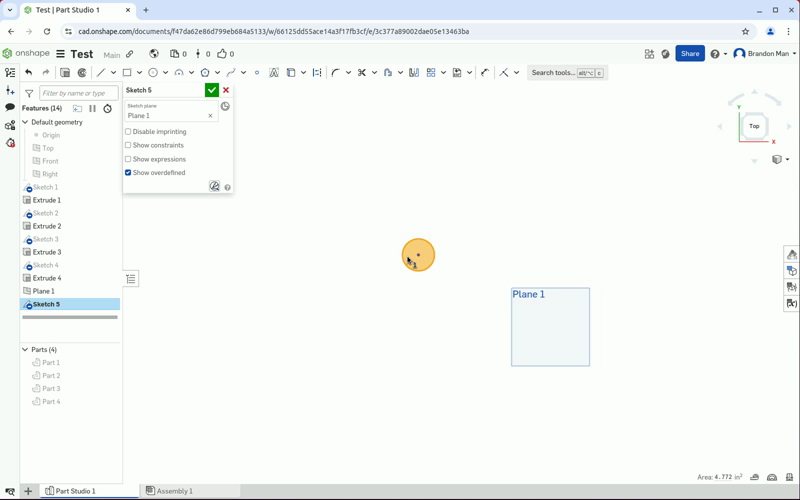
scroll(-6)
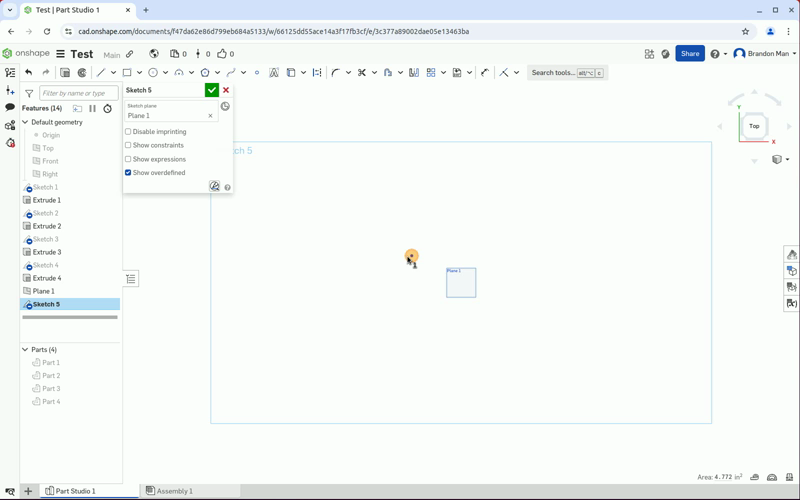
mouse_move(73, 352)
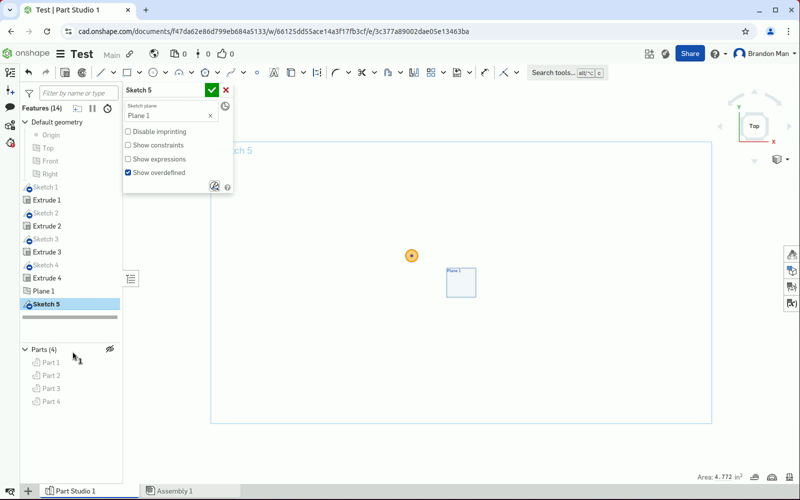
key(shift+y)
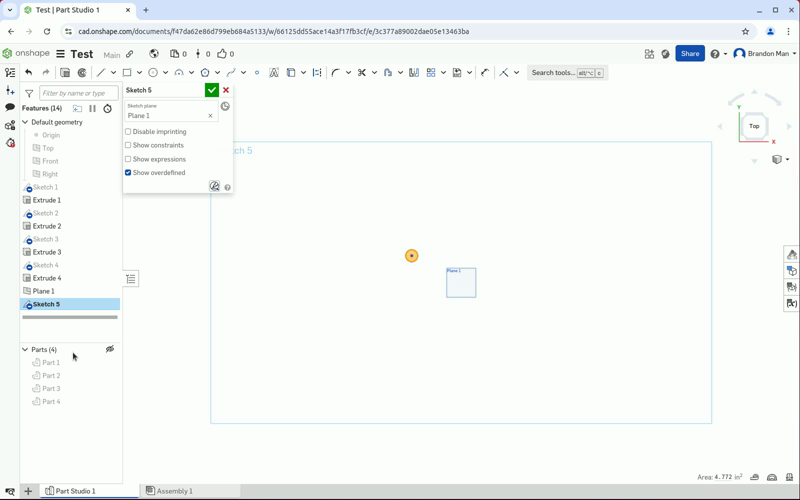
key(shift+e)
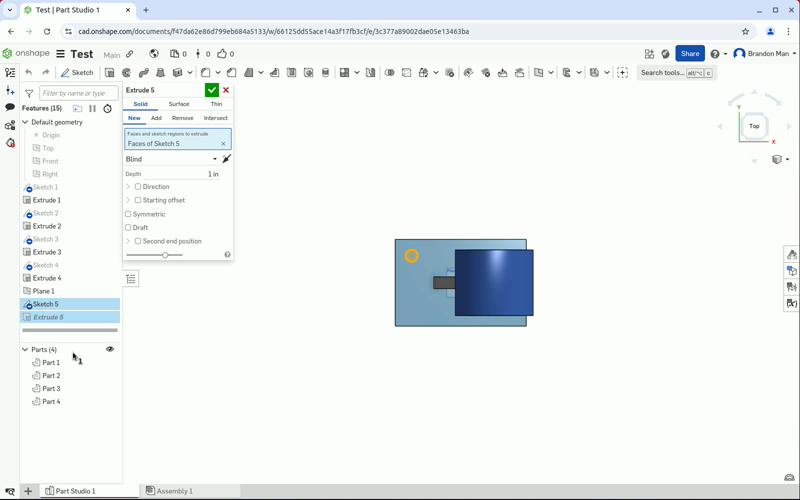
mouse_move(143, 106)
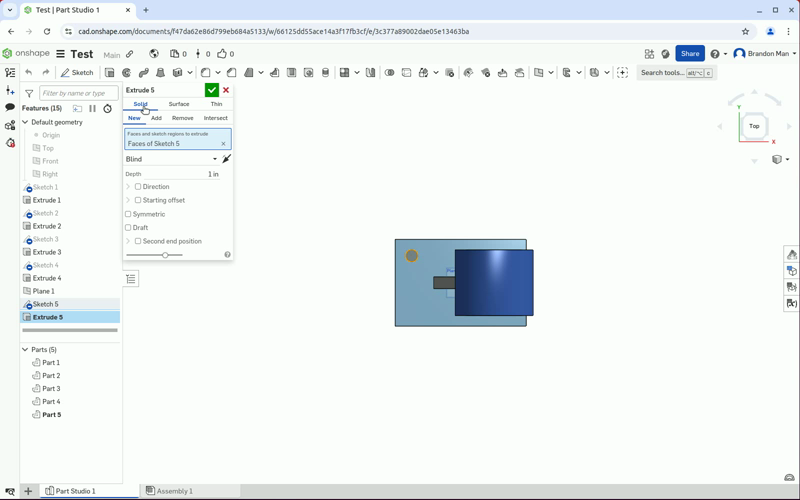
click(143, 106)
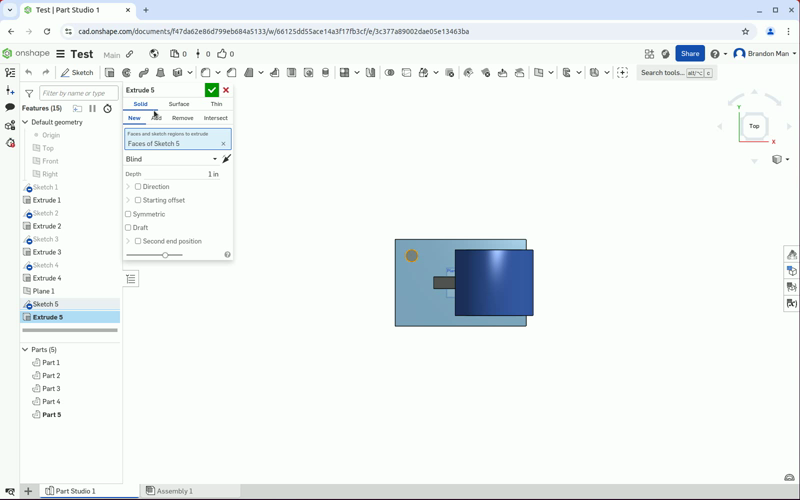
mouse_move(186, 120)
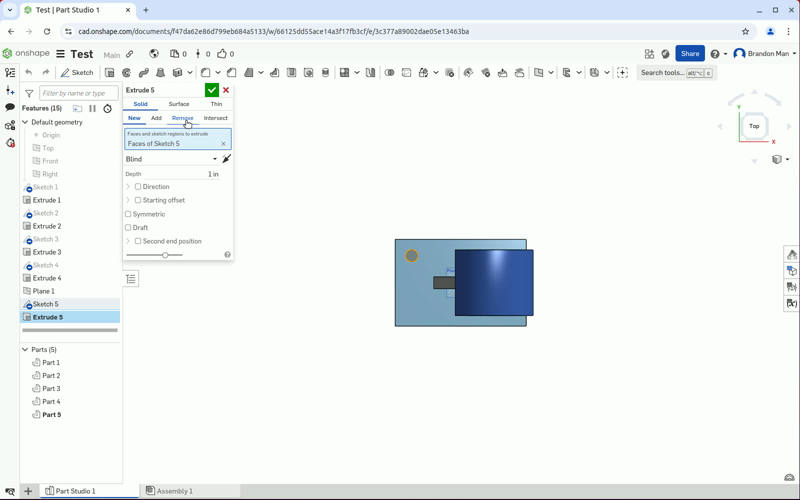
click(186, 120)
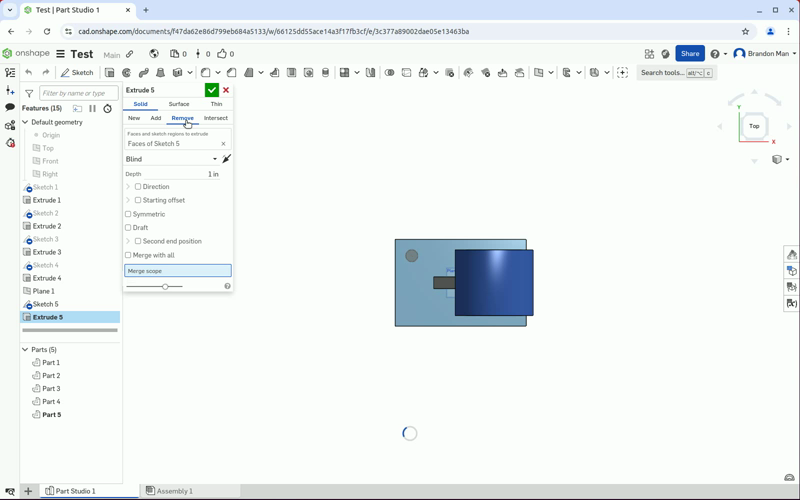
key(tab, 4)
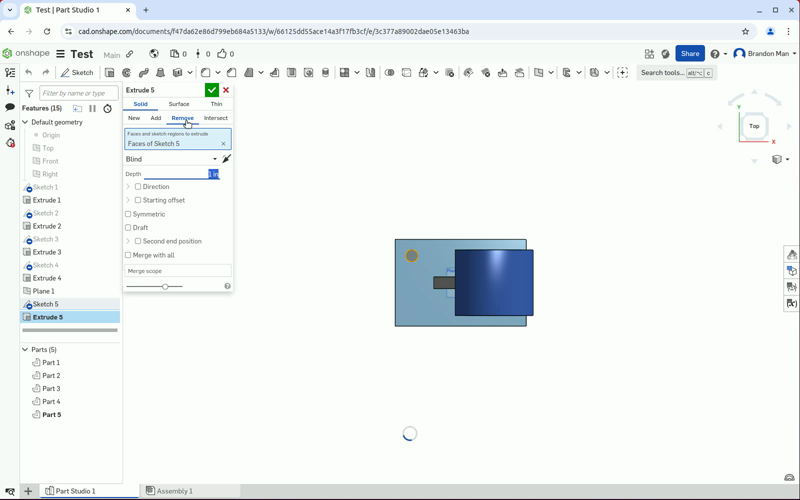
text(5.536)
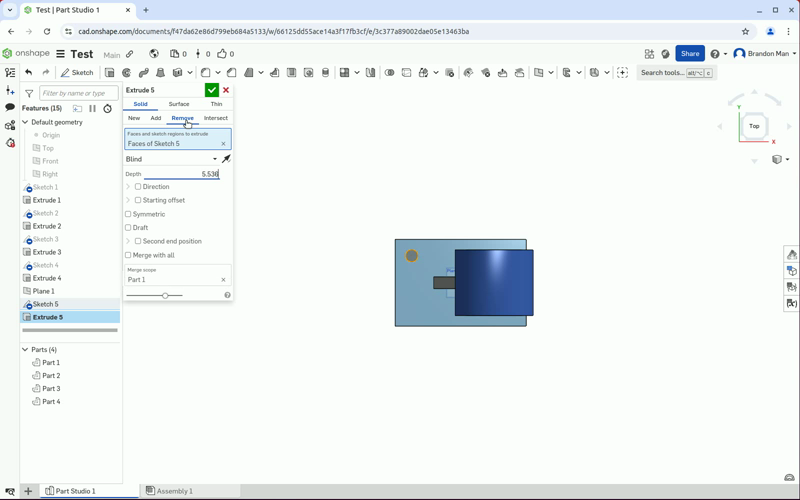
key(tab, 6)
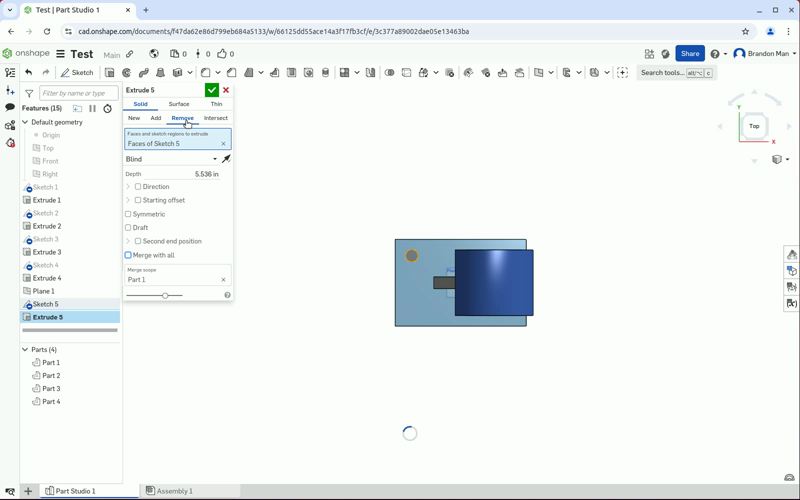
key(space)
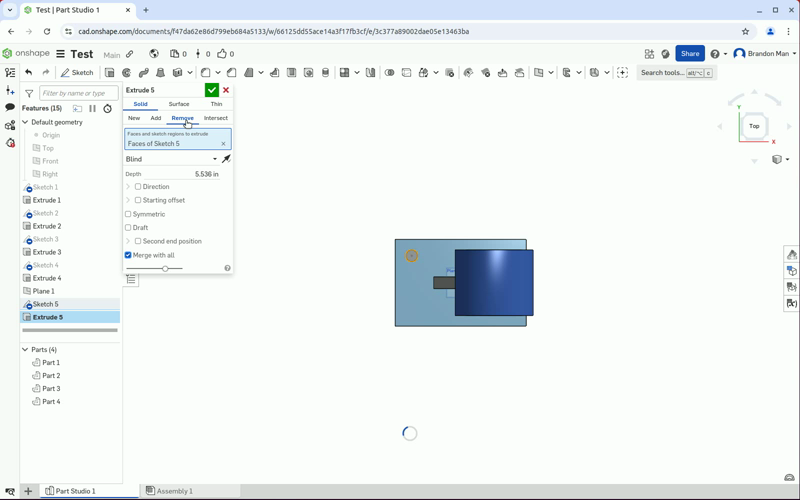
key(enter)
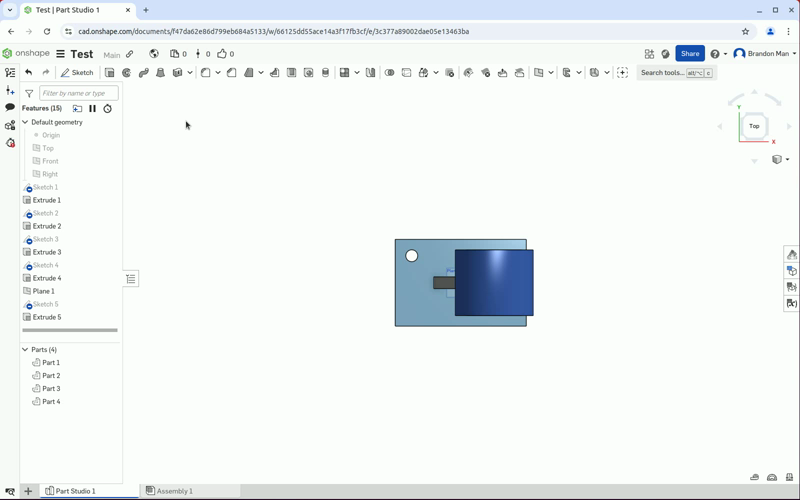
key(shift+h)
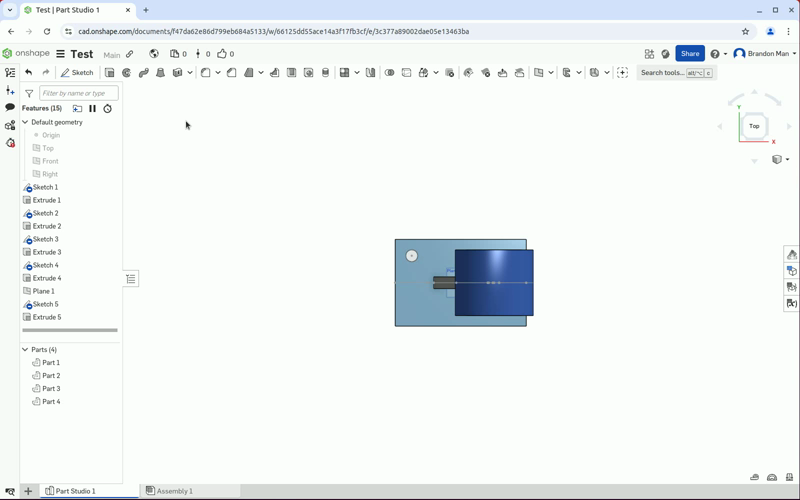
key(shift+h)
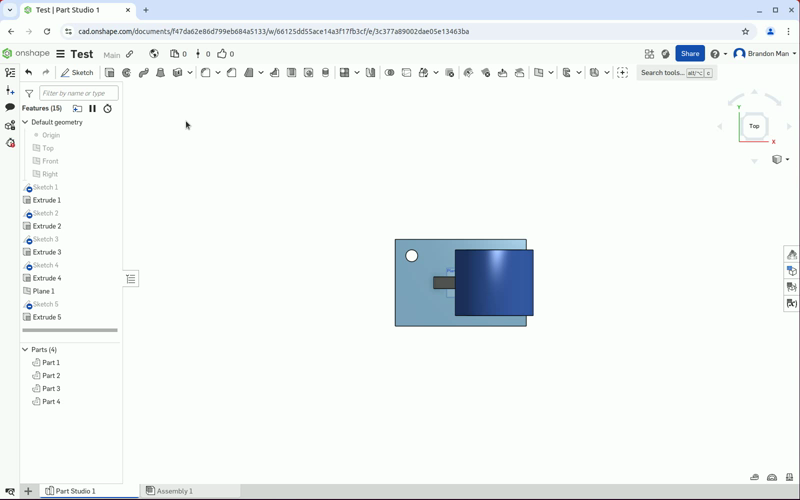
mouse_move(73, 189)
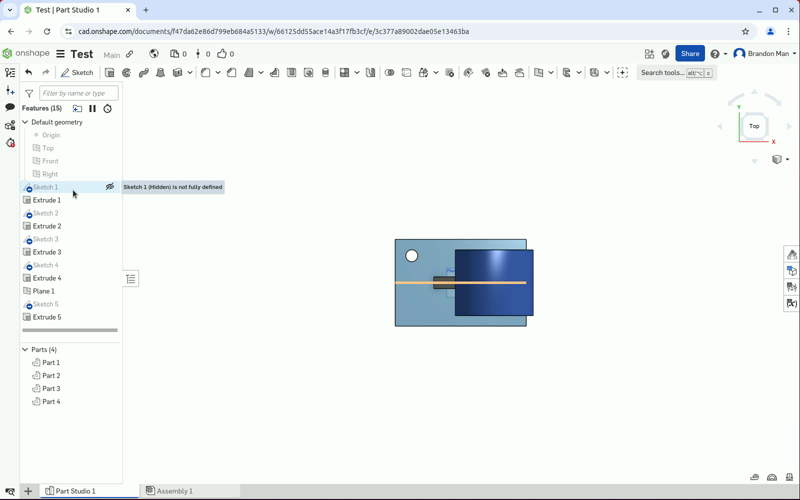
click(73, 189)
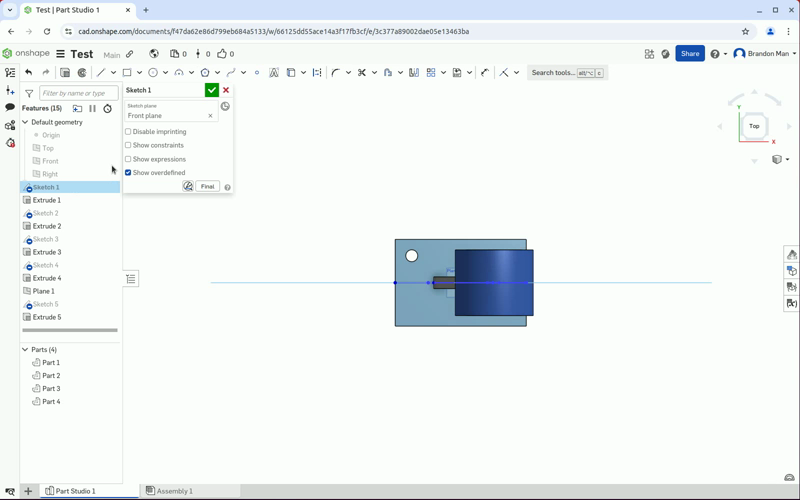
mouse_move(229, 92)
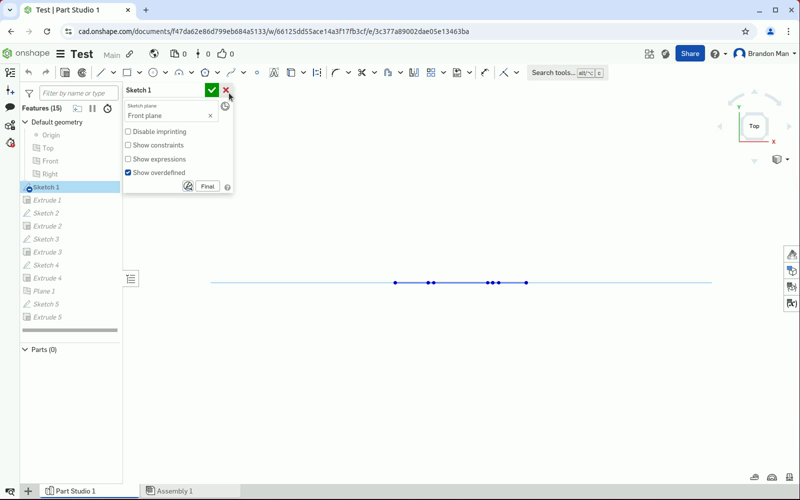
click(229, 92)
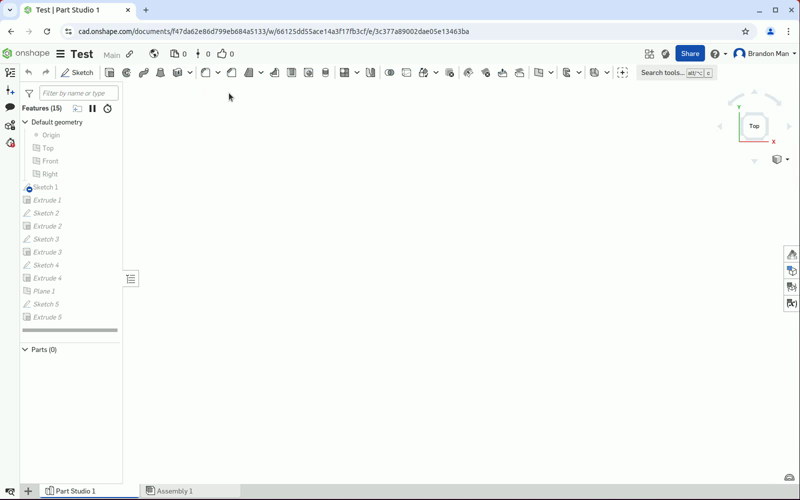
key(shift+s)
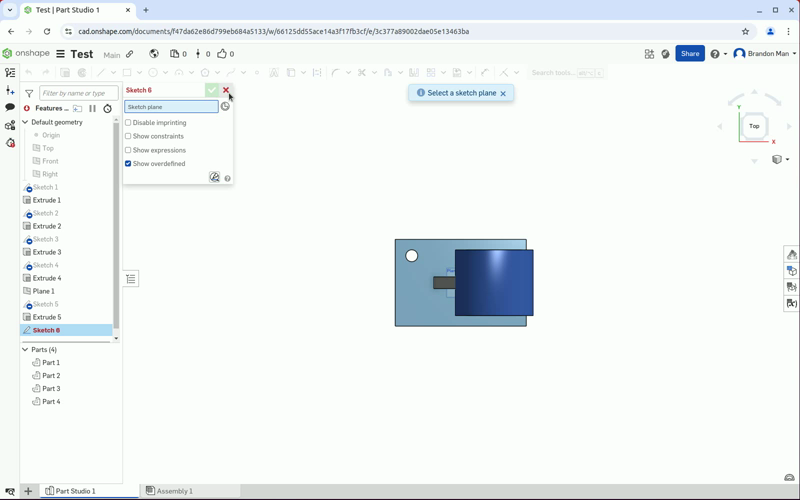
mouse_move(69, 293)
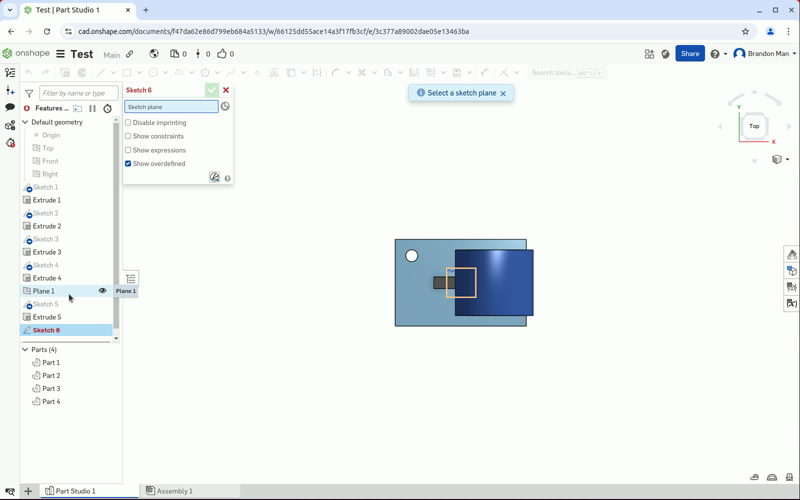
click(69, 293)
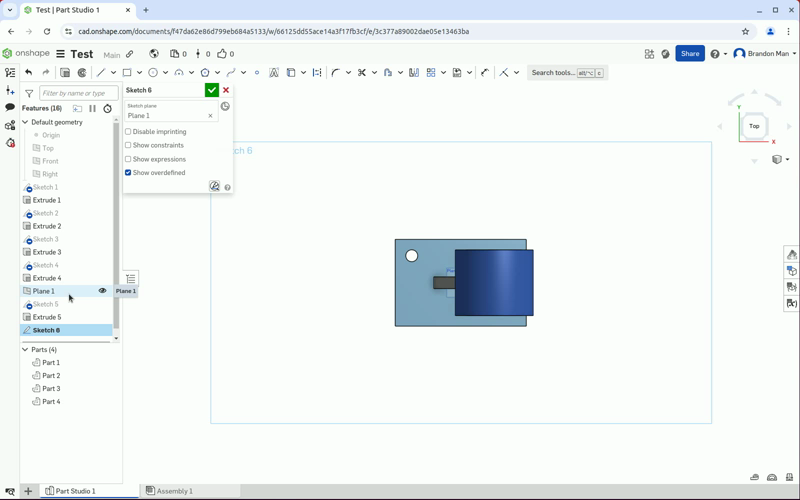
mouse_move(73, 352)
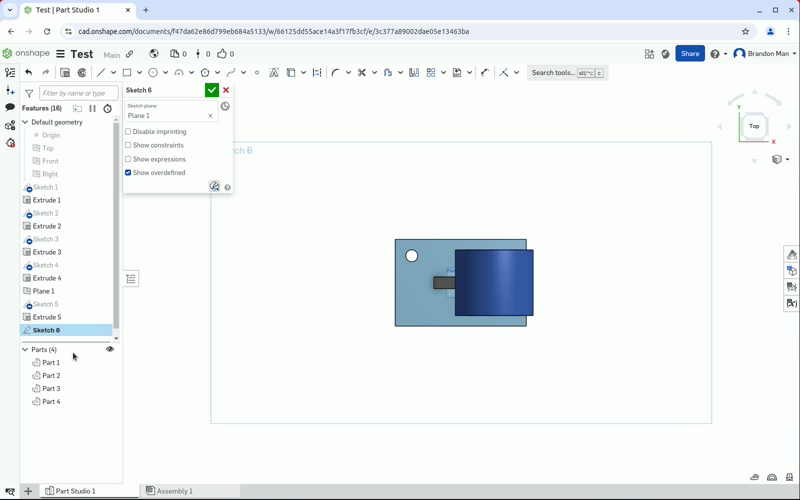
key(y)
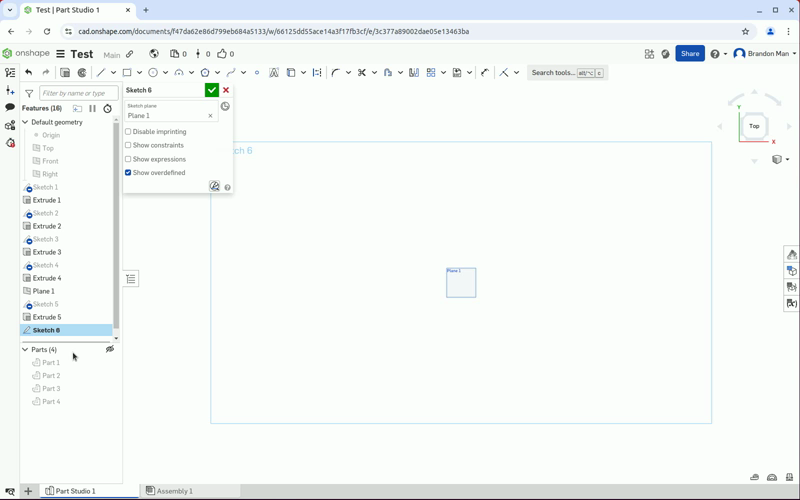
key(c)
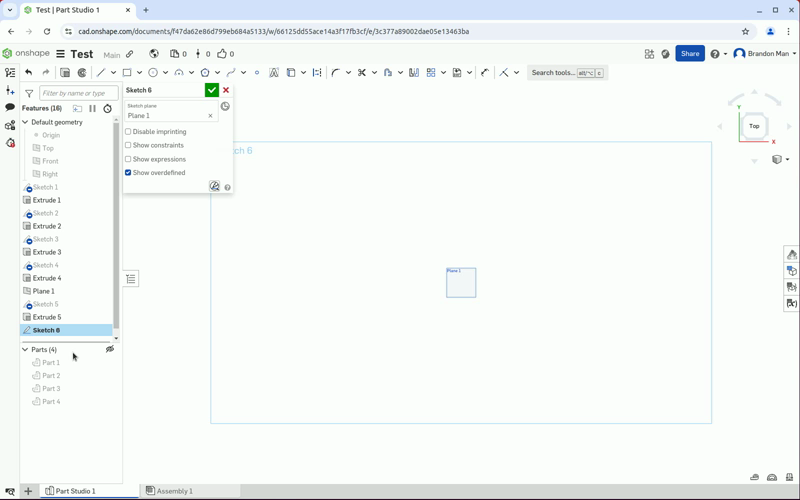
key_down(shift)
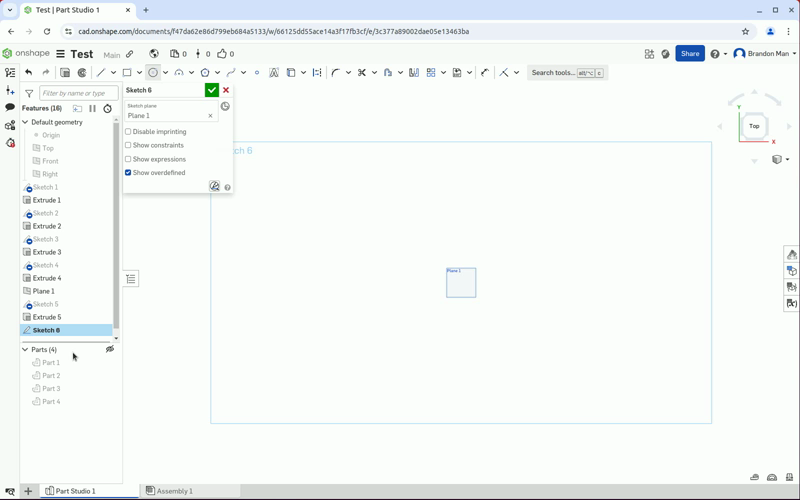
mouse_move(411, 309)
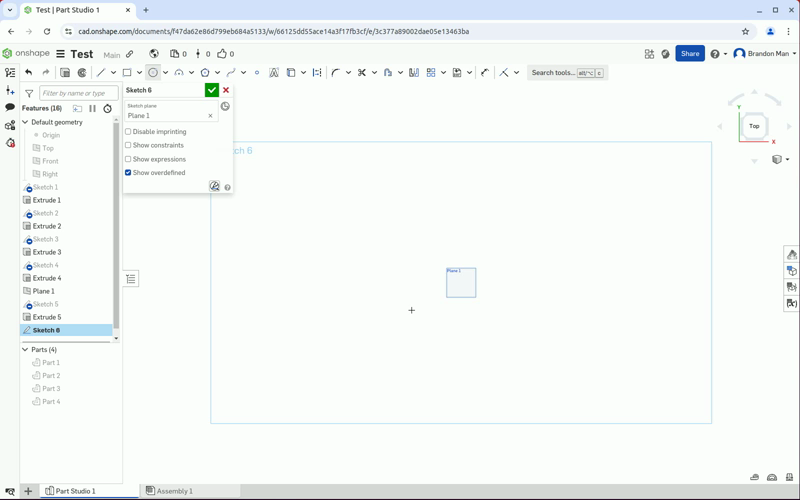
click(411, 309)
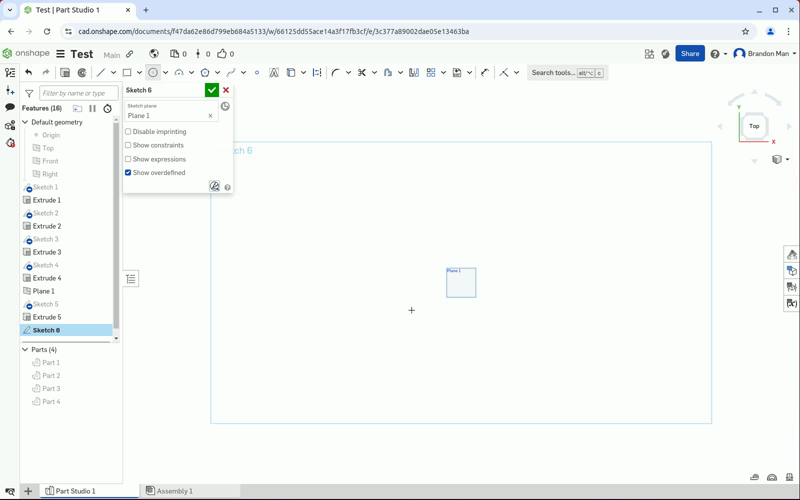
key_up(shift)
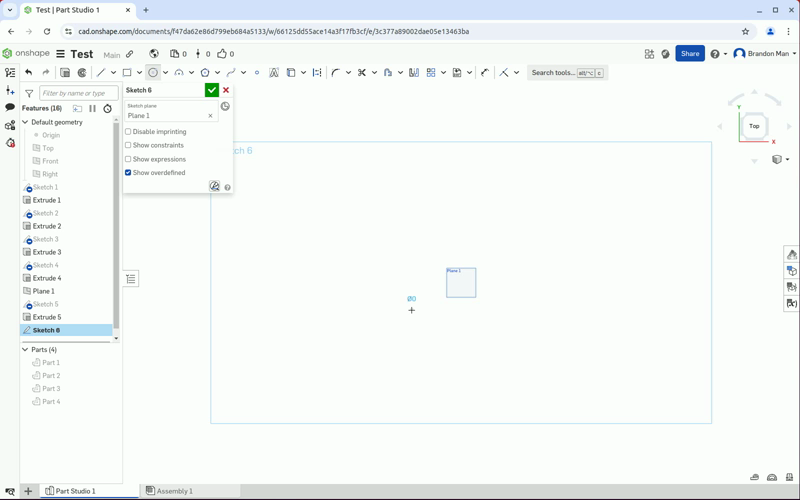
mouse_move(417, 309)
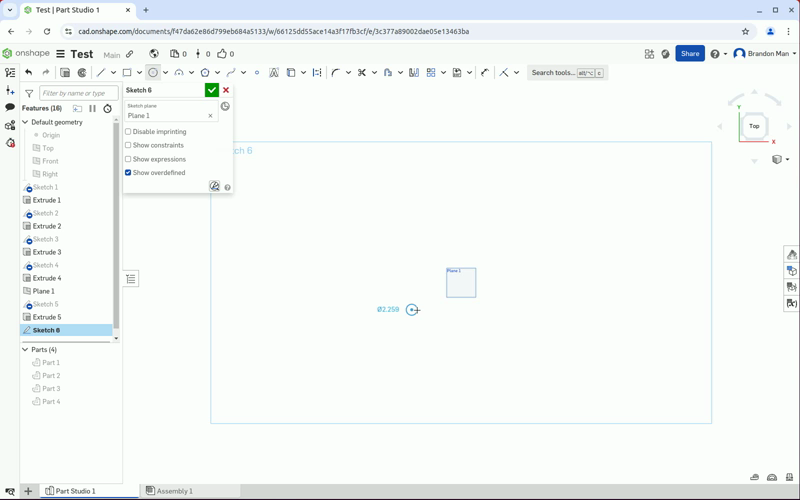
click(417, 309)
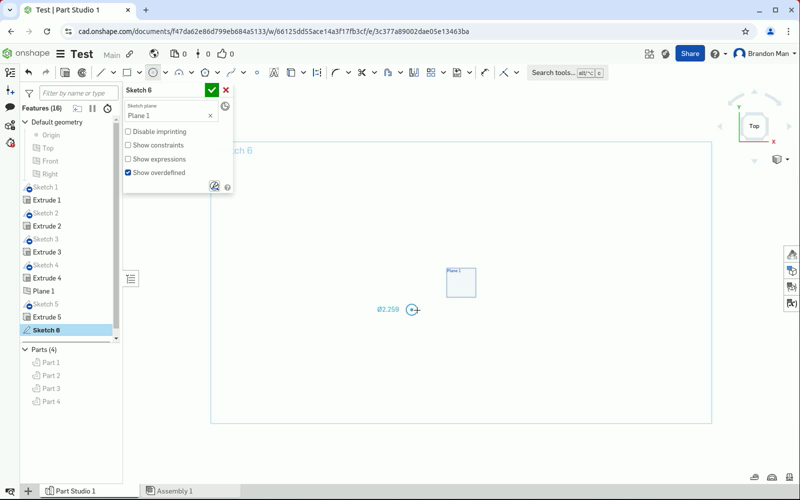
key(esc)
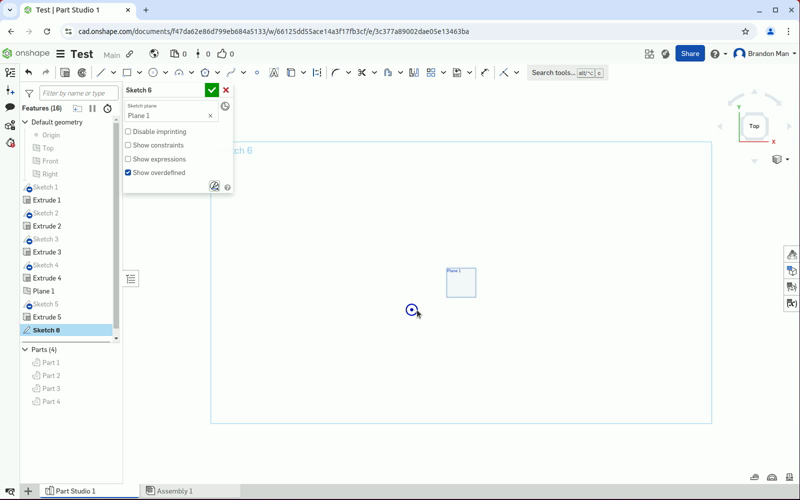
mouse_move(415, 310)
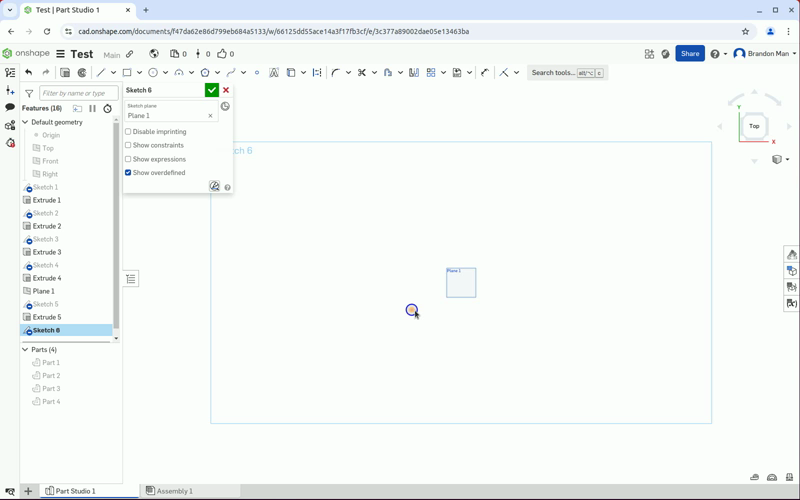
scroll(6)
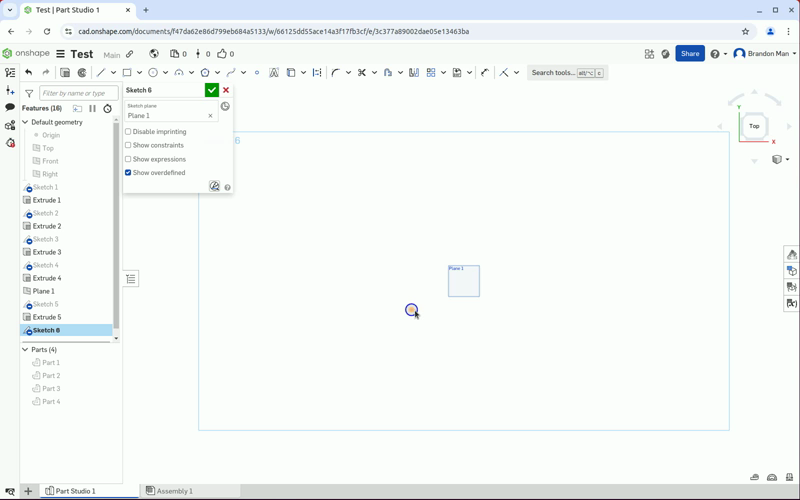
scroll(6)
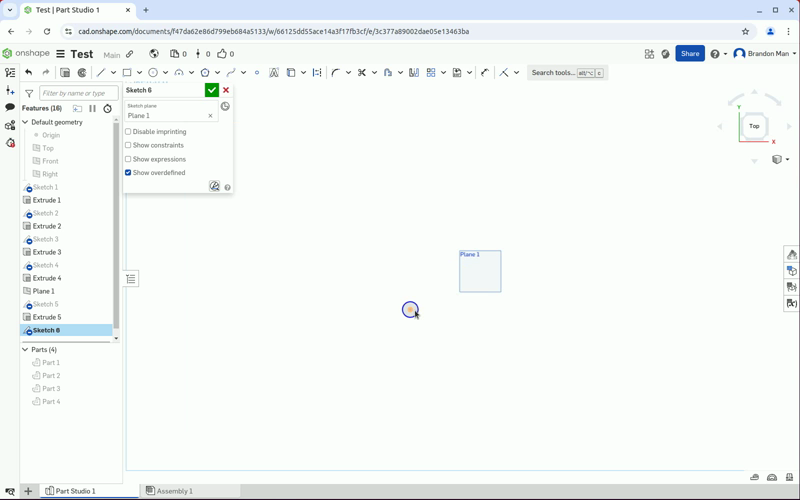
scroll(6)
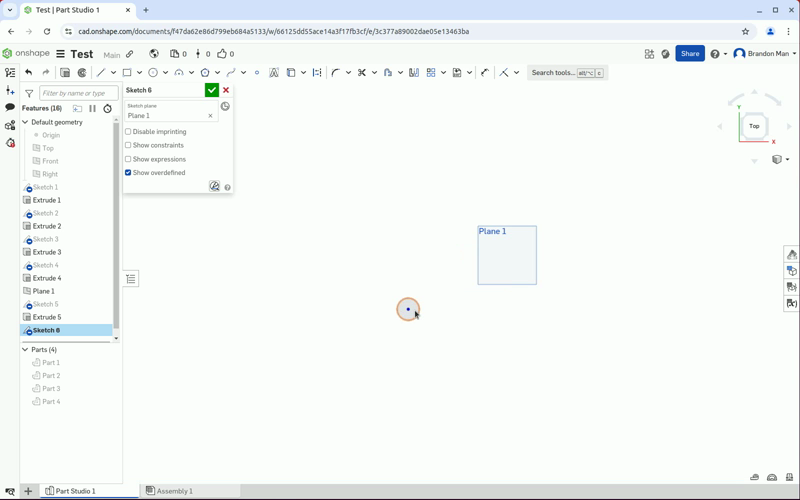
scroll(6)
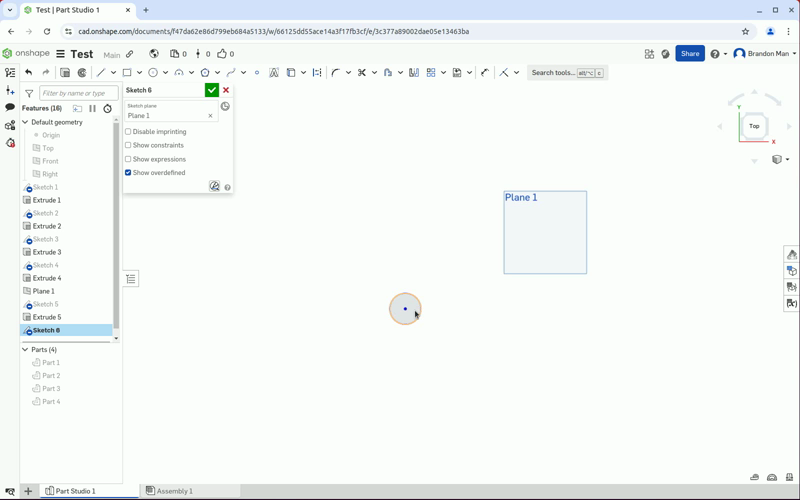
scroll(6)
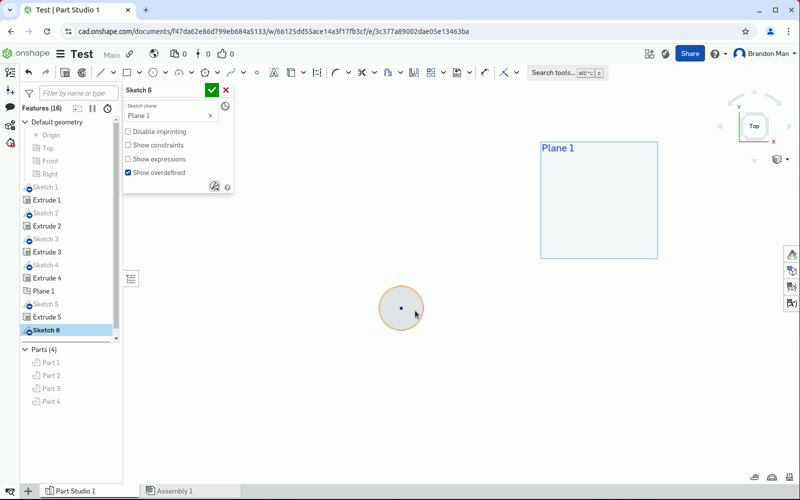
scroll(6)
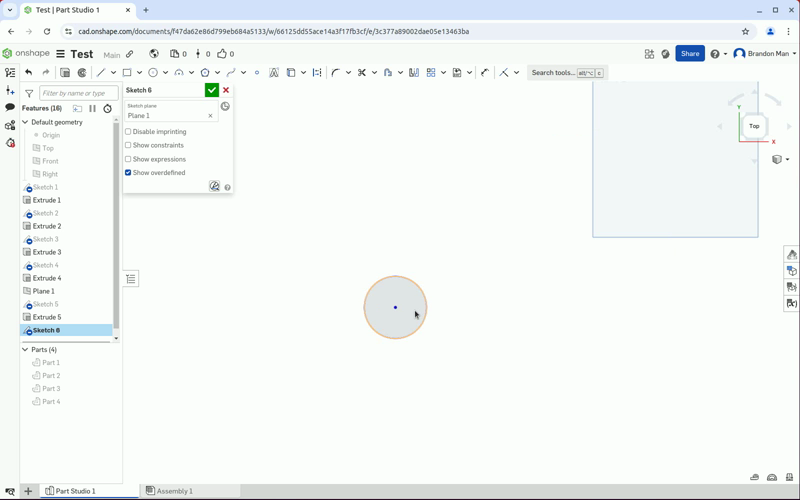
scroll(6)
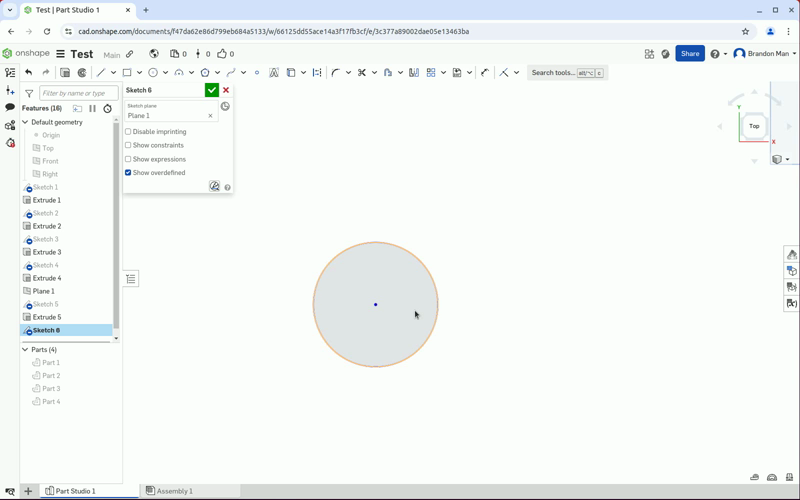
click(415, 310)
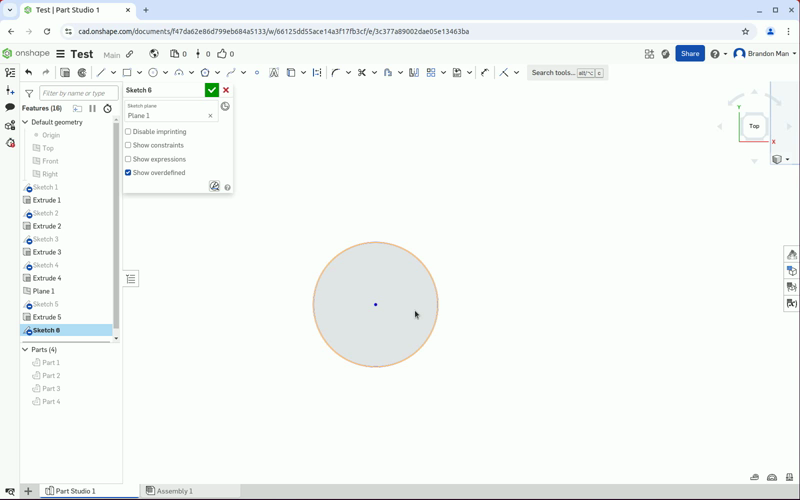
scroll(-6)
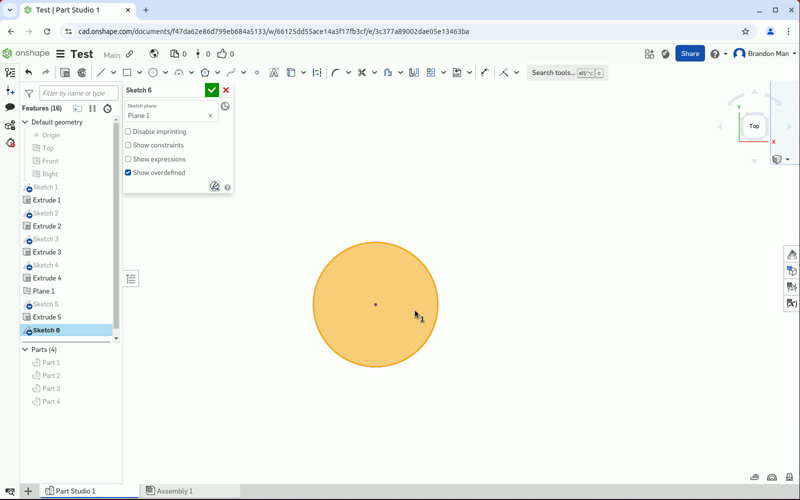
scroll(-6)
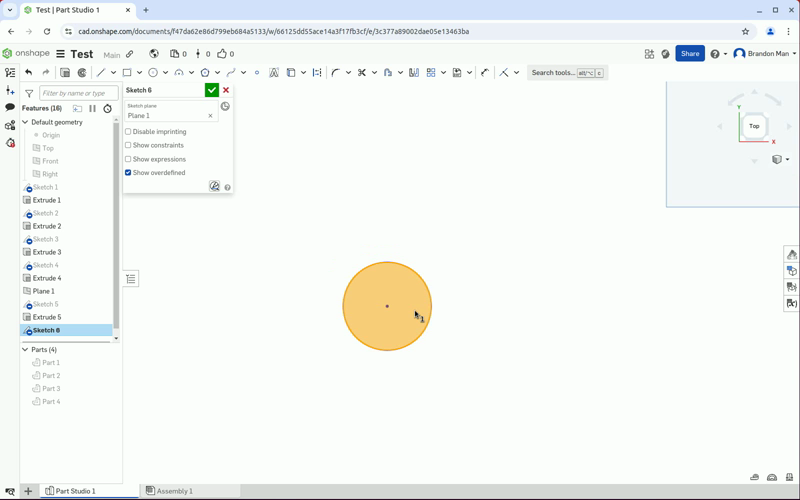
scroll(-6)
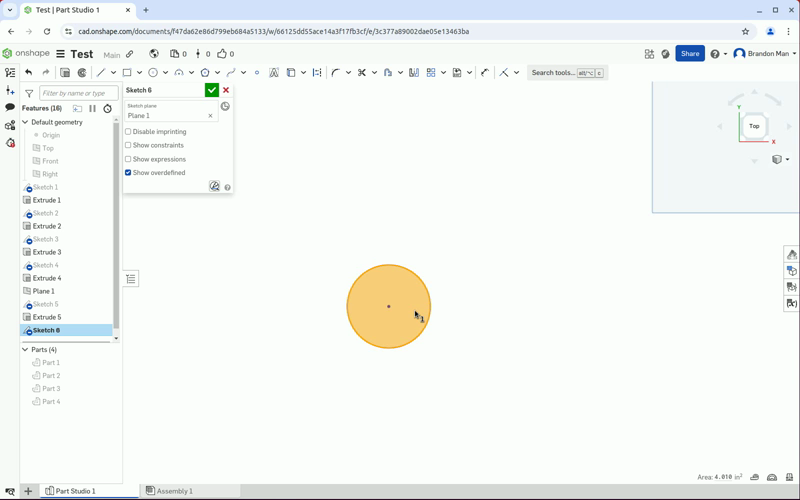
scroll(-6)
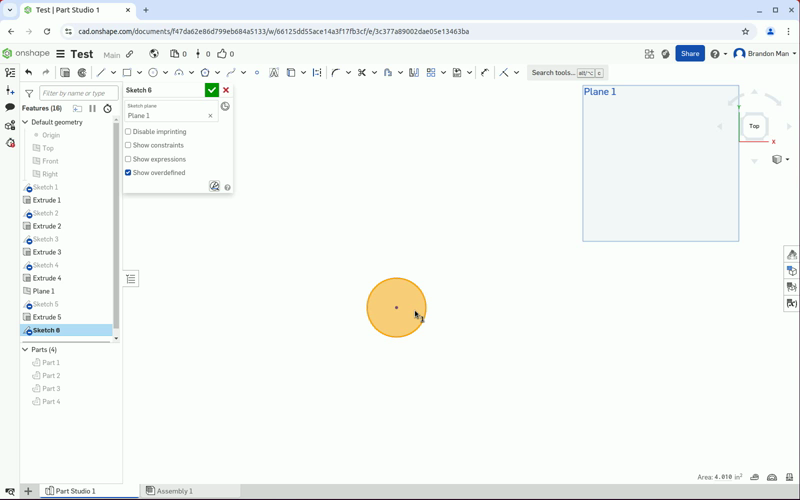
scroll(-6)
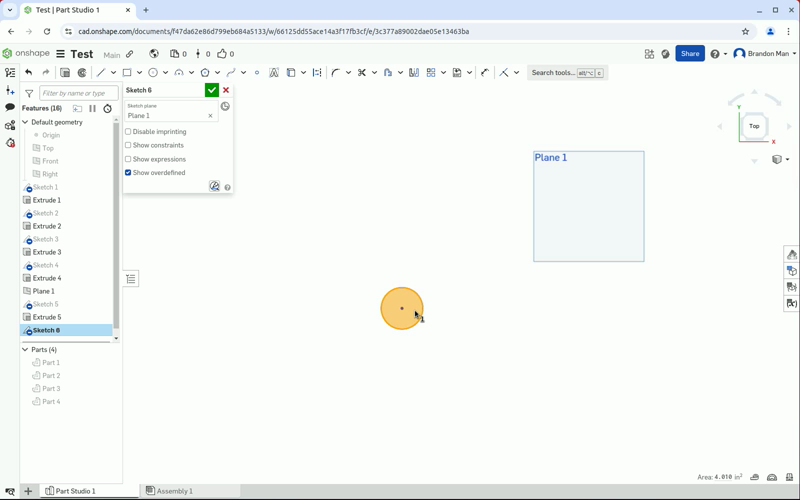
scroll(-6)
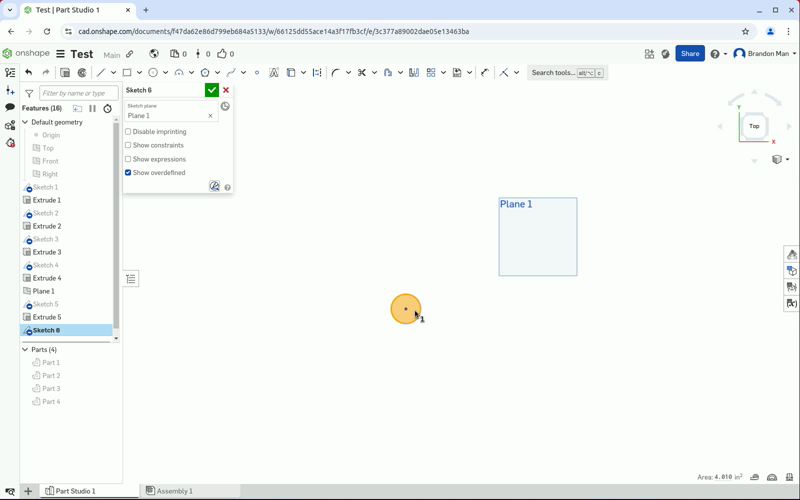
scroll(-6)
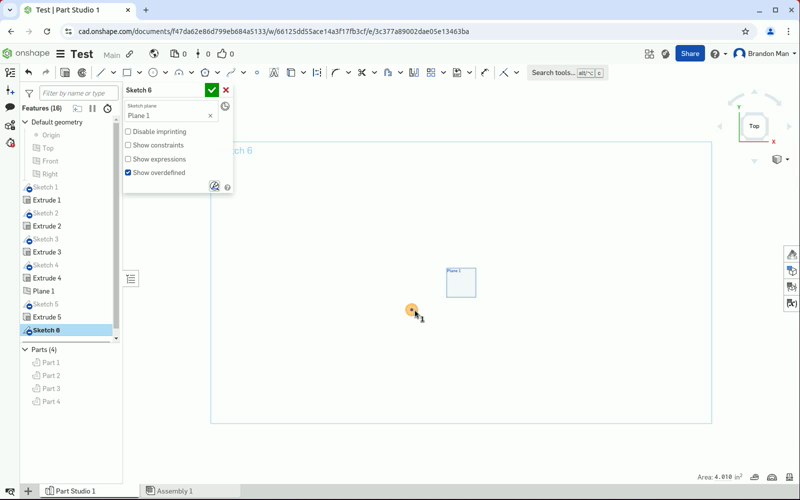
mouse_move(73, 352)
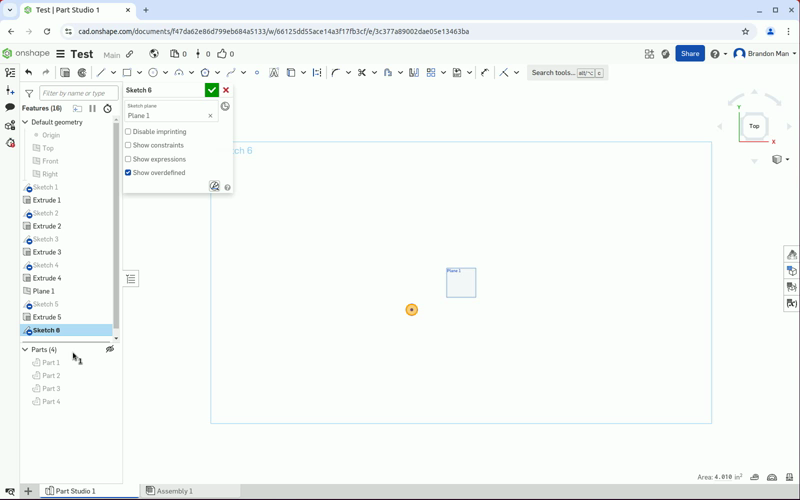
key(shift+y)
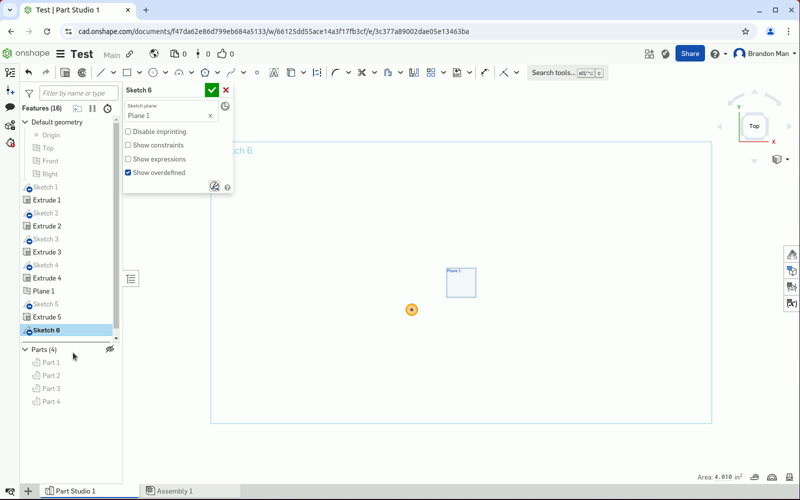
key(shift+e)
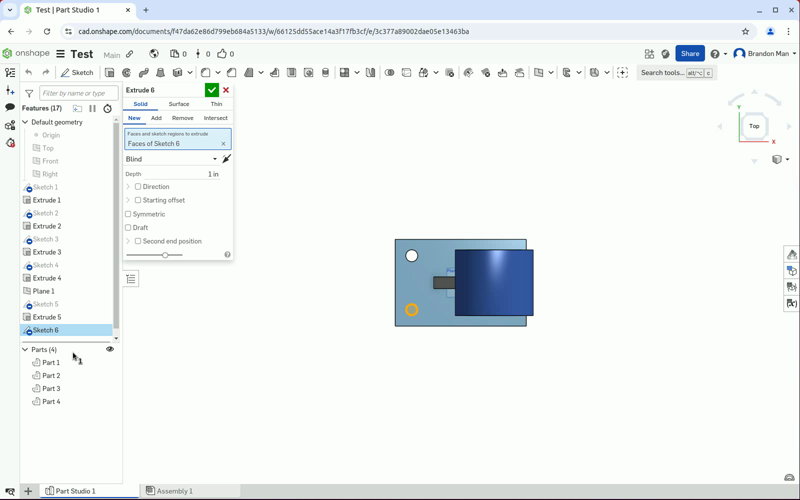
mouse_move(143, 106)
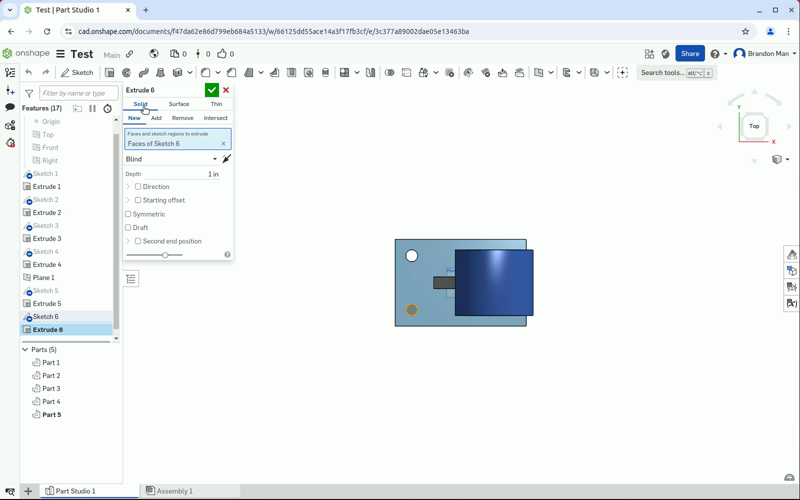
click(143, 106)
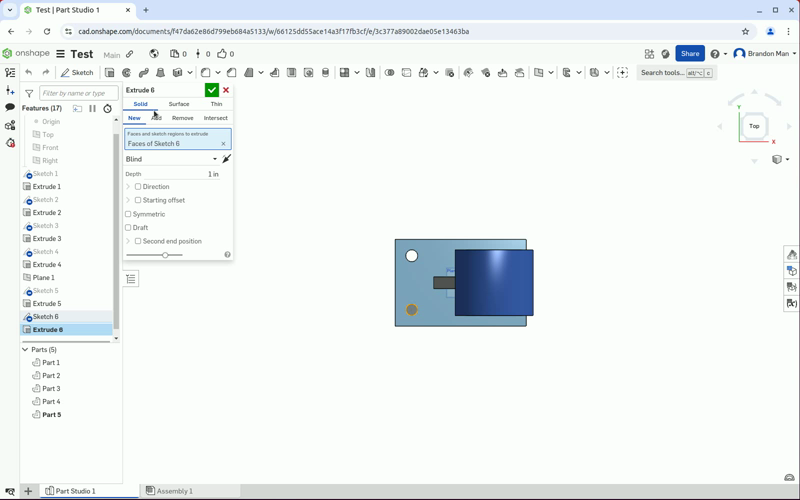
mouse_move(186, 120)
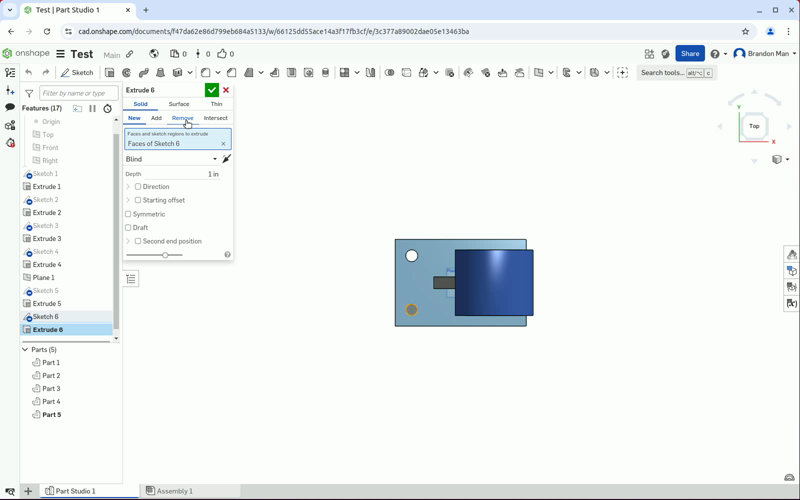
click(186, 120)
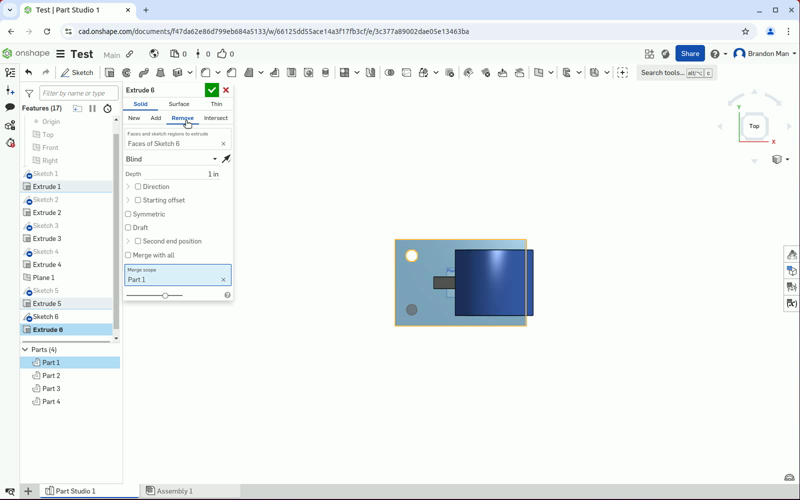
key(tab, 4)
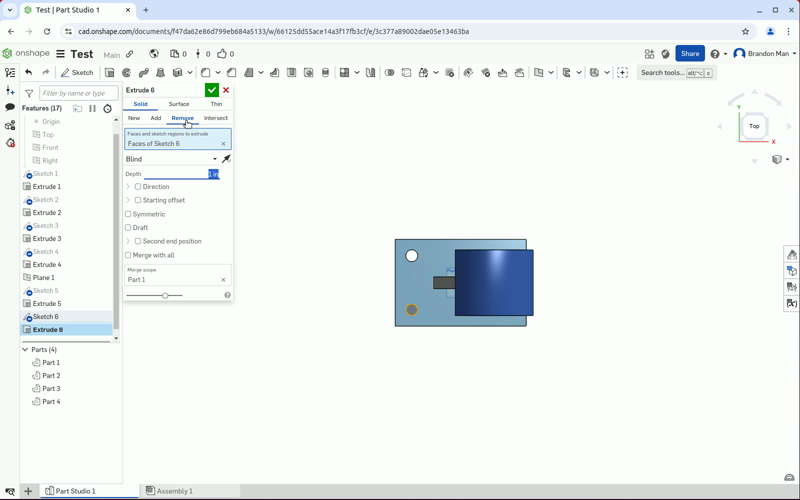
text(5.536)
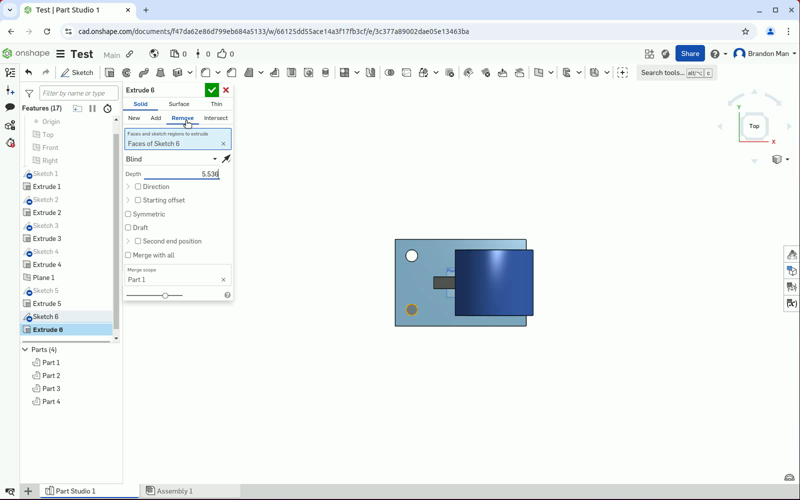
key(tab, 6)
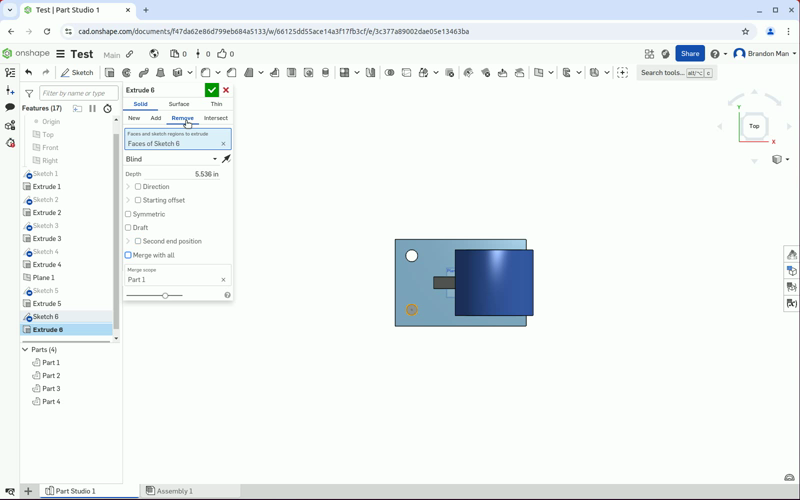
key(space)
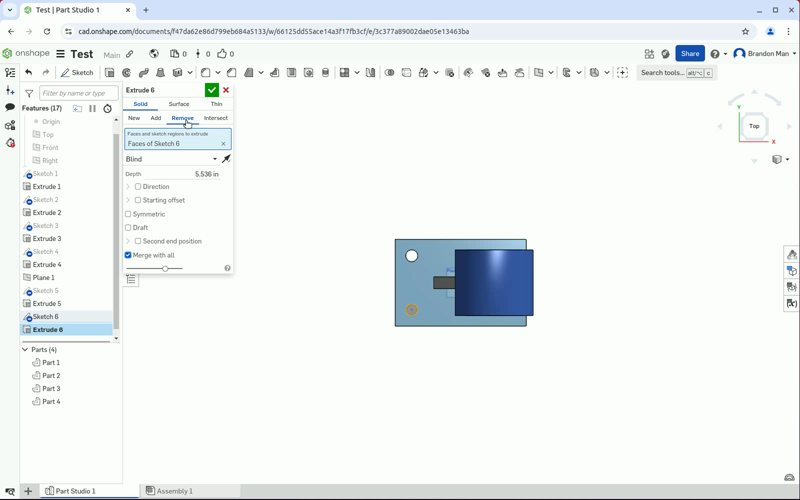
key(enter)
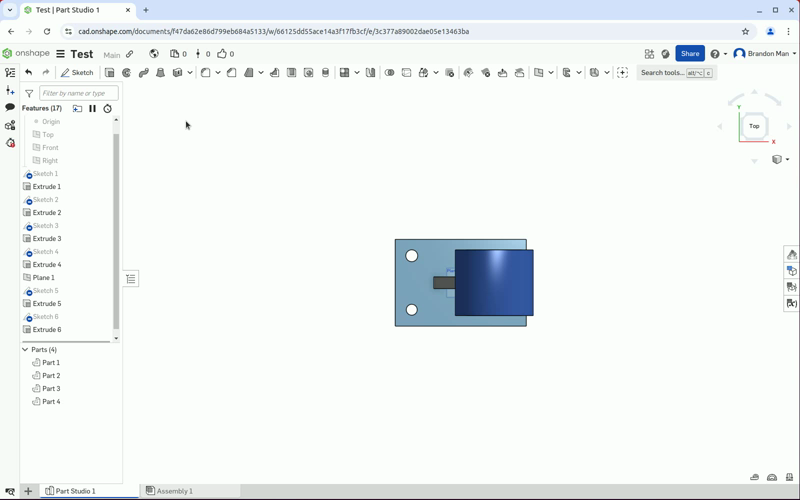
key(shift+h)
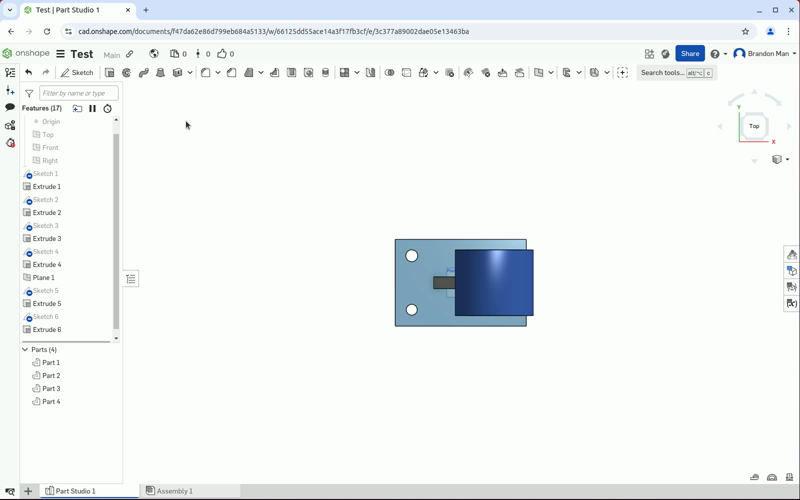
key(shift+h)
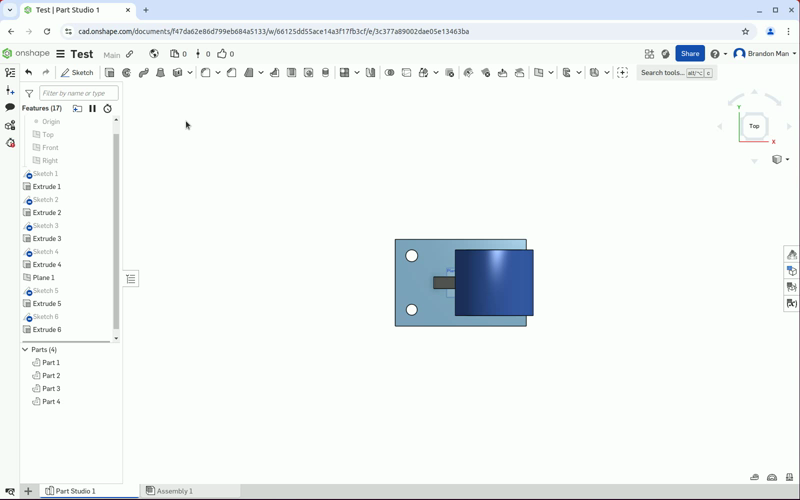
mouse_move(69, 176)
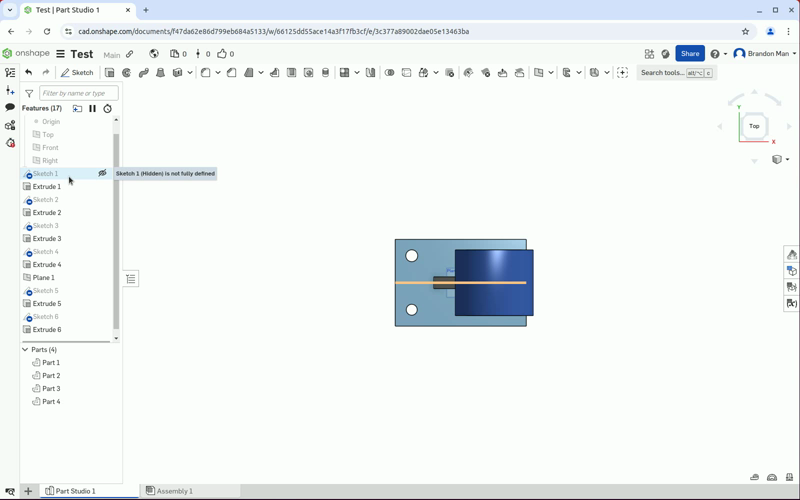
click(69, 176)
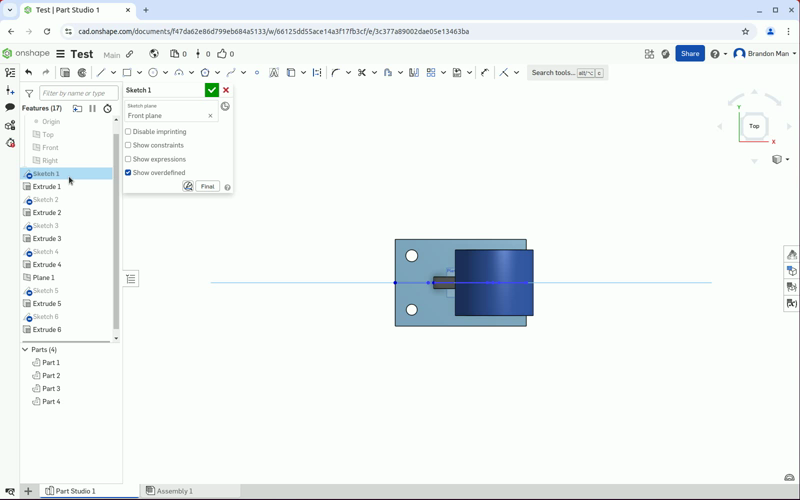
mouse_move(229, 92)
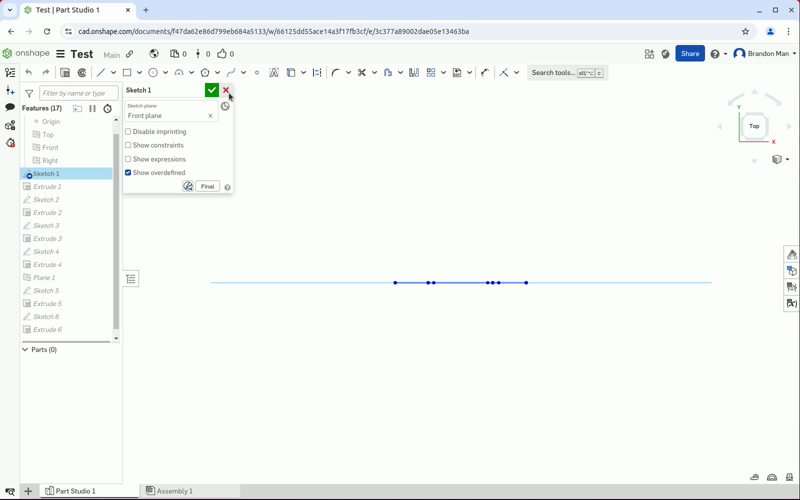
click(229, 92)
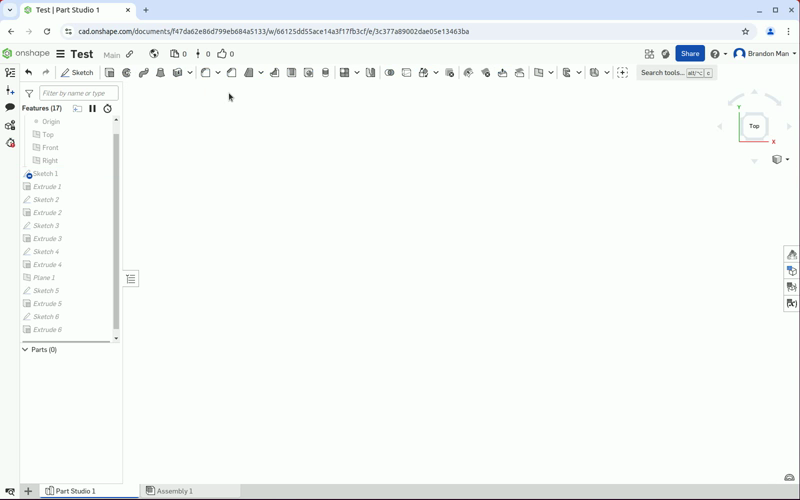
key(shift+s)
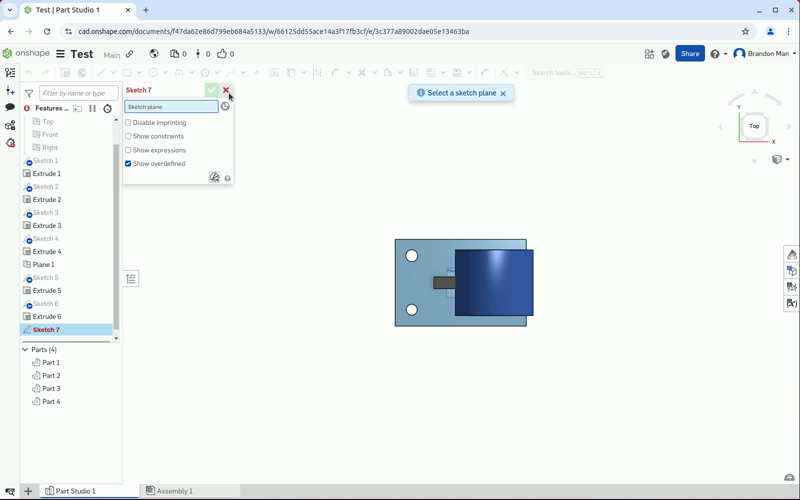
mouse_move(69, 267)
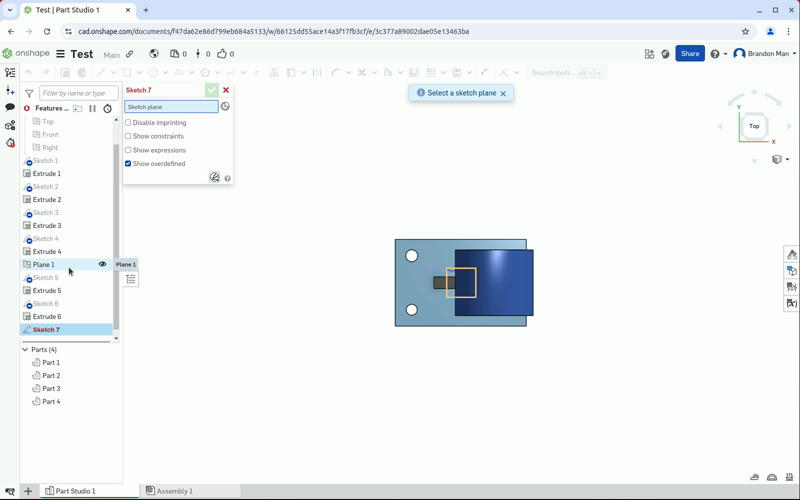
click(69, 267)
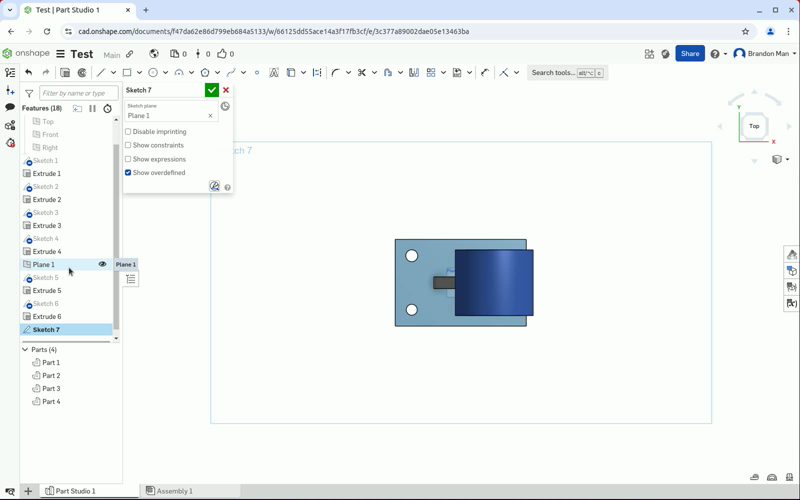
mouse_move(73, 352)
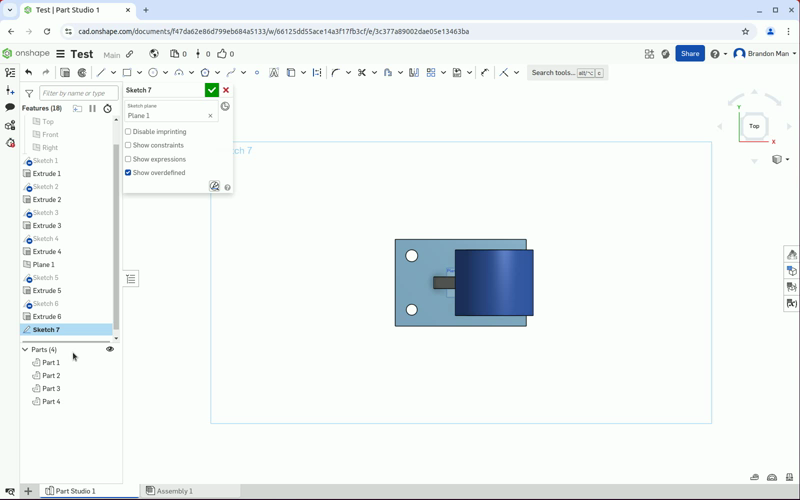
key(y)
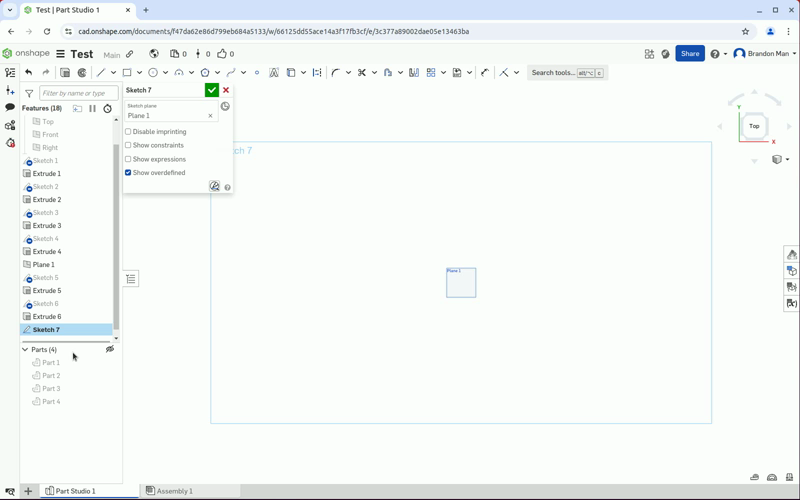
key(c)
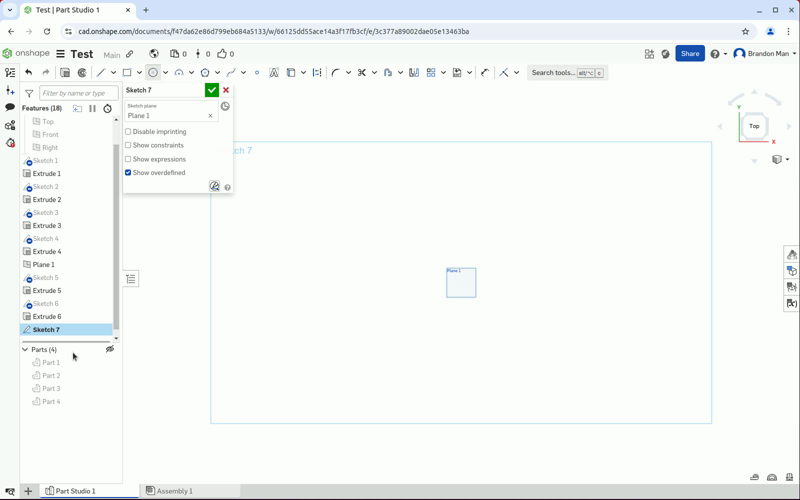
key_down(shift)
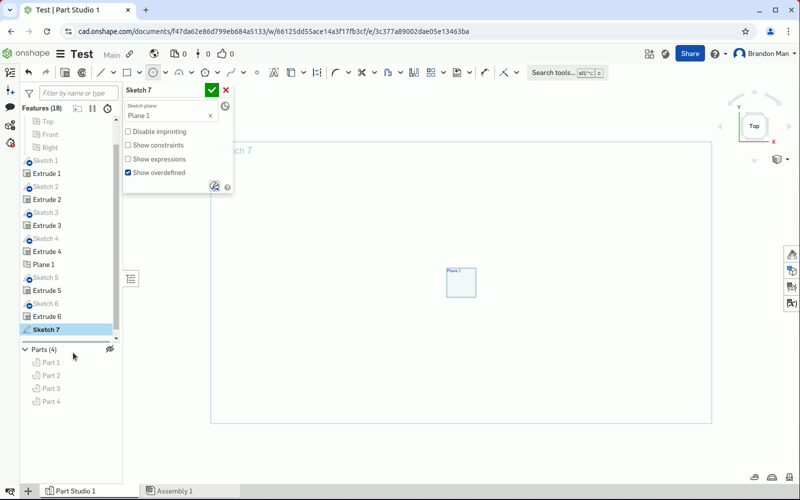
mouse_move(510, 309)
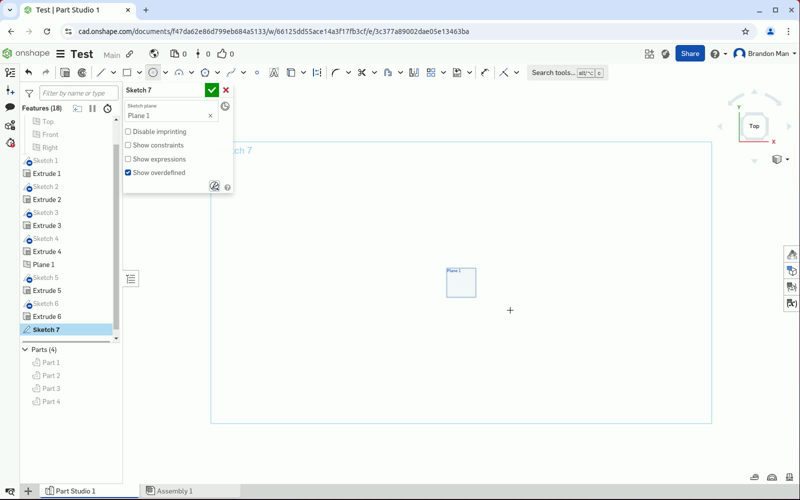
click(510, 309)
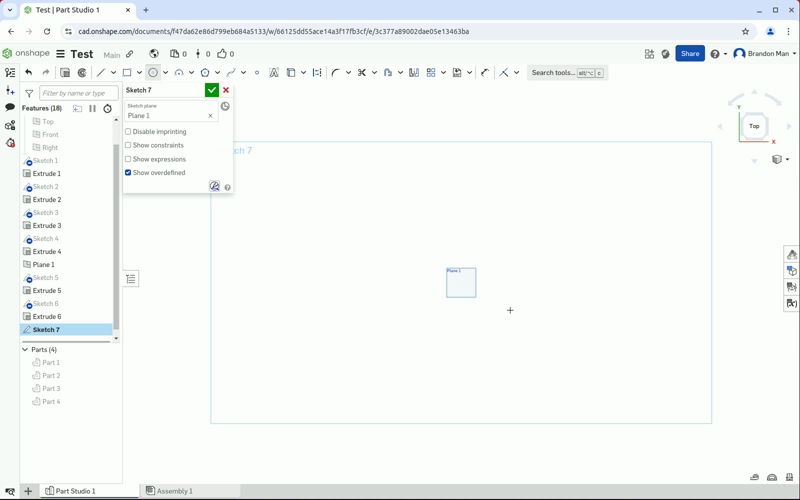
key_up(shift)
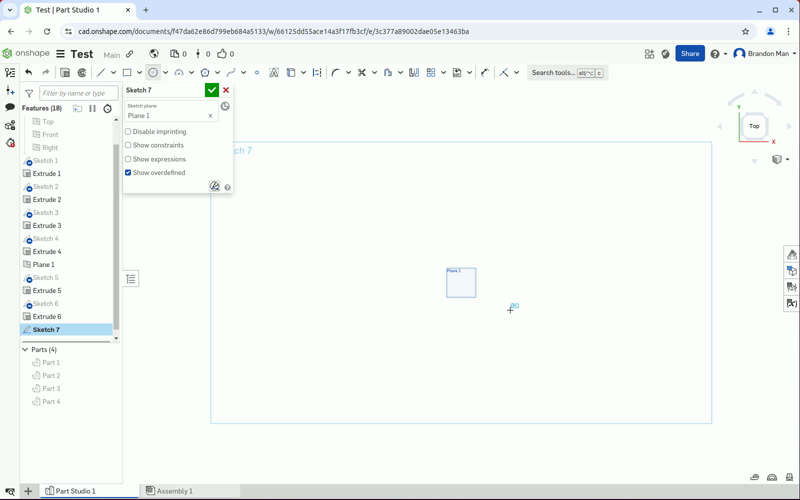
mouse_move(516, 309)
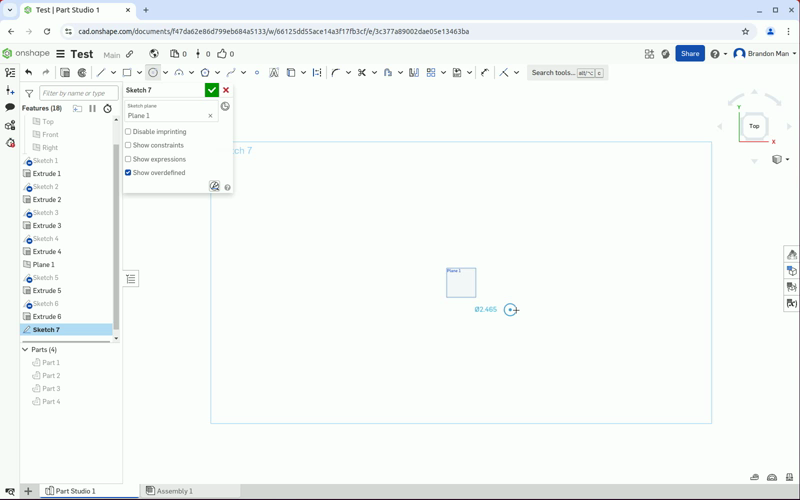
click(516, 309)
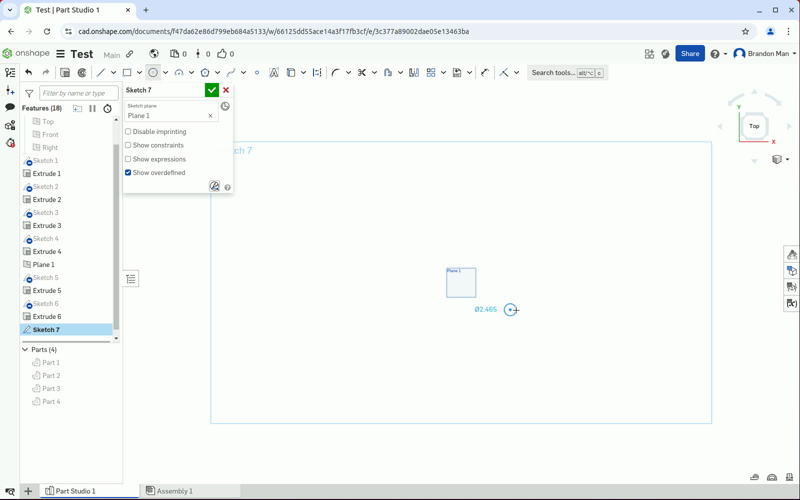
key(esc)
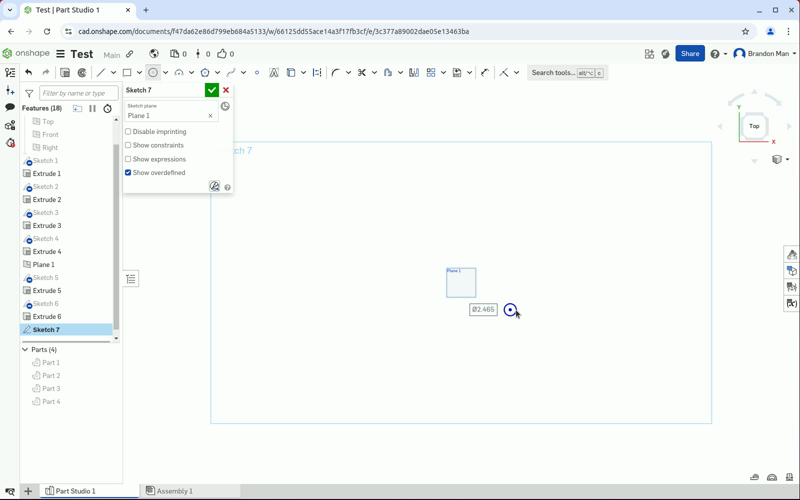
mouse_move(514, 313)
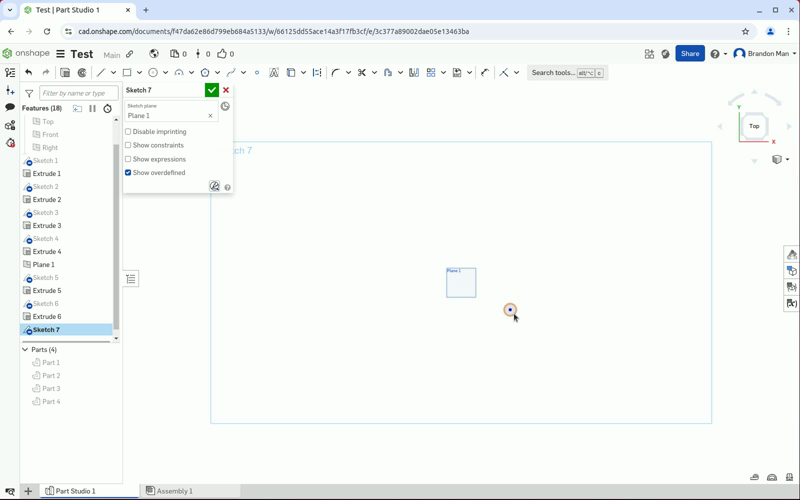
scroll(6)
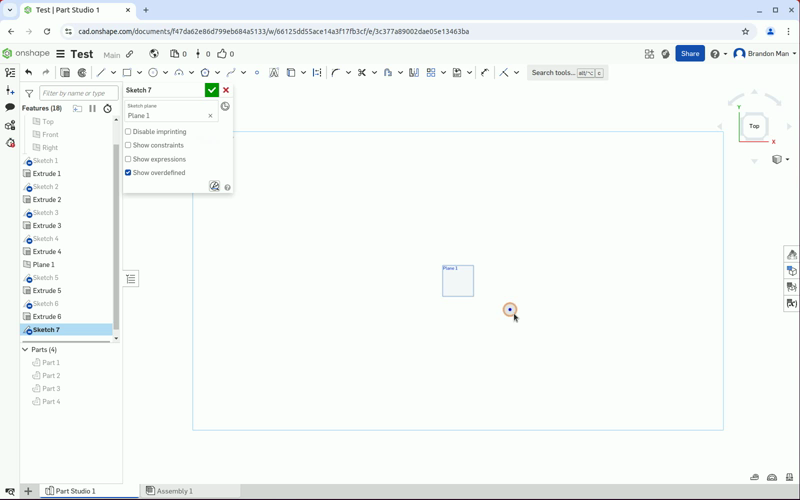
scroll(6)
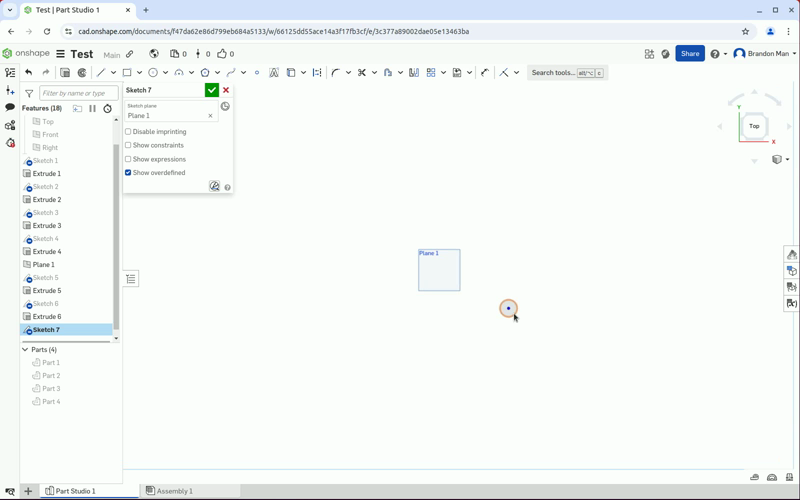
scroll(6)
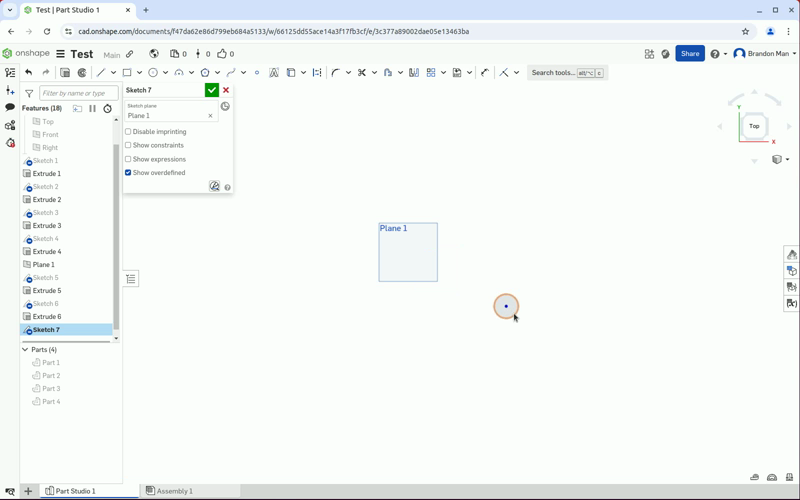
scroll(6)
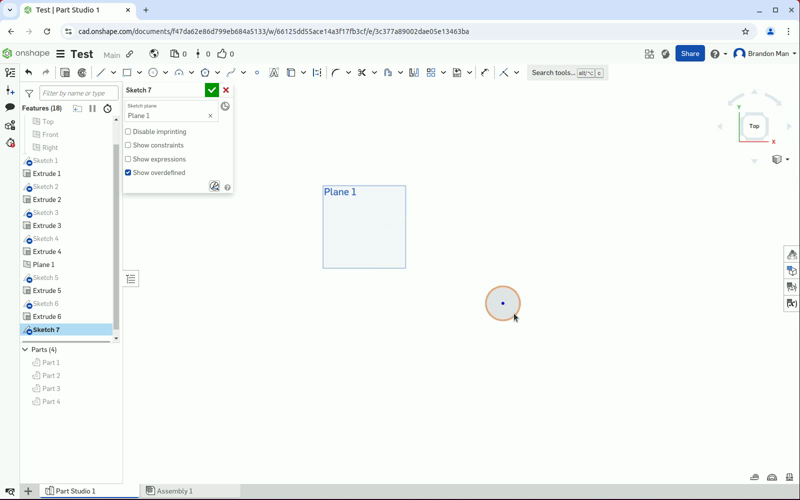
scroll(6)
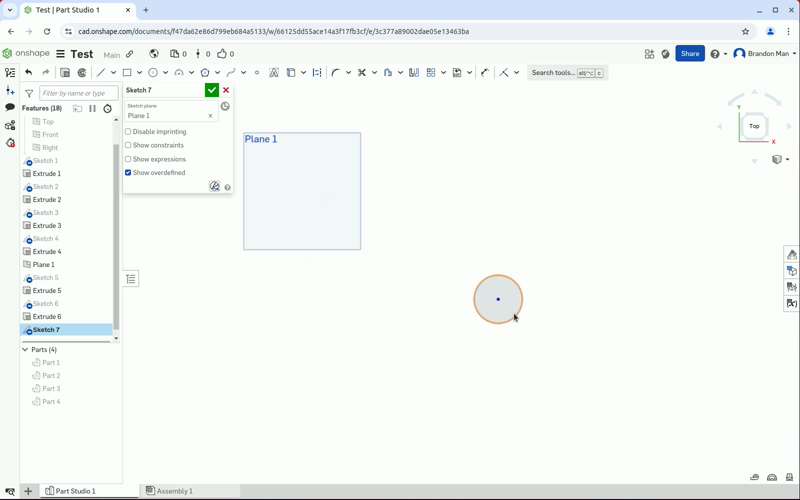
scroll(6)
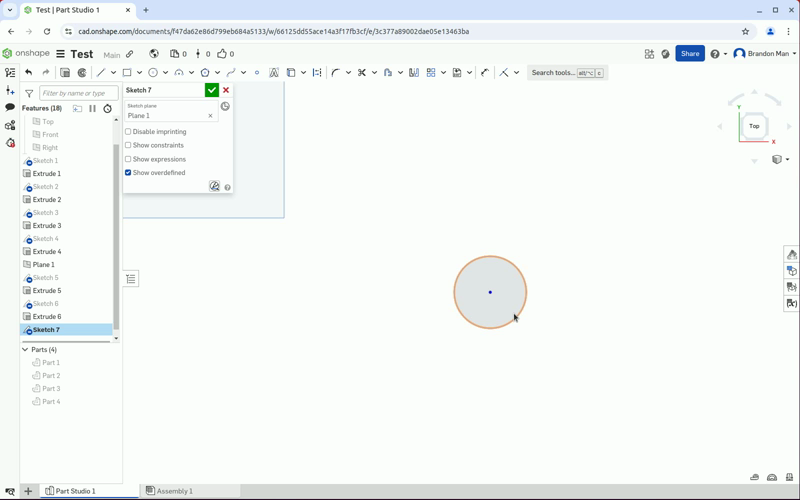
scroll(6)
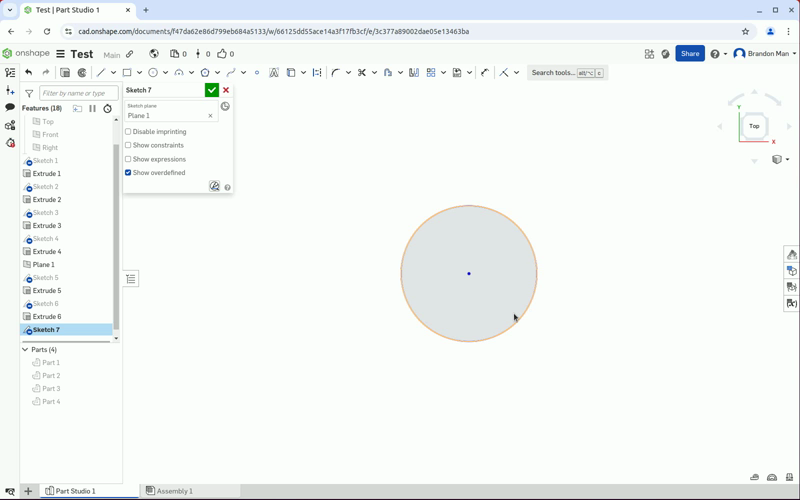
click(514, 313)
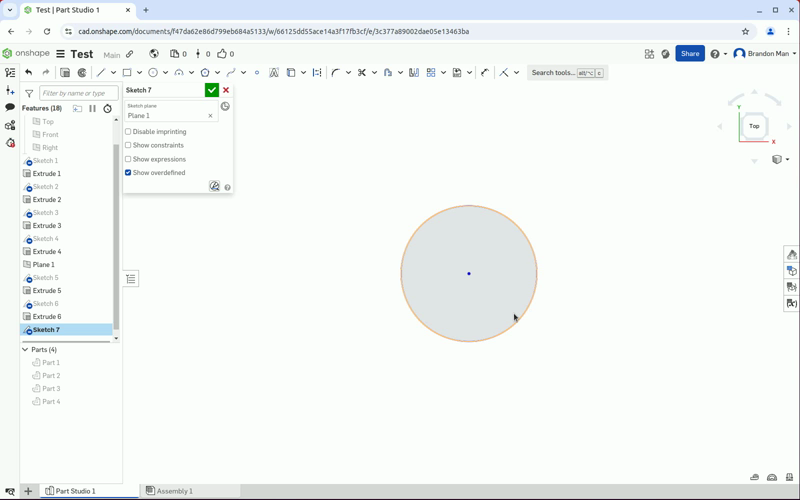
scroll(-6)
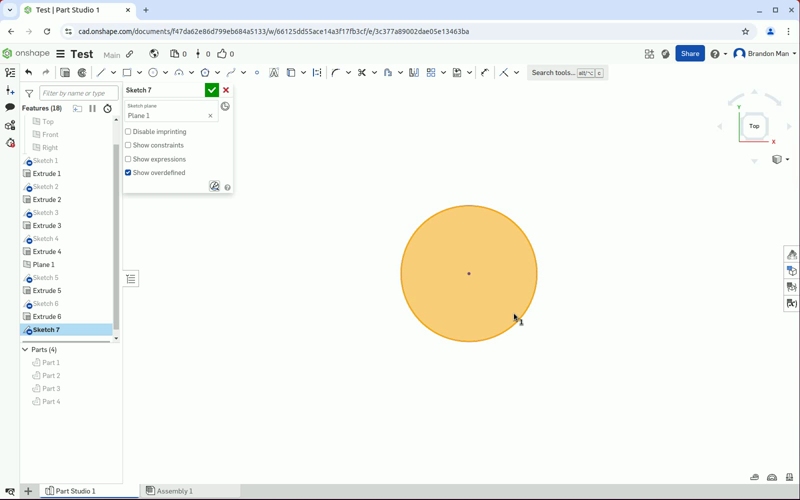
scroll(-6)
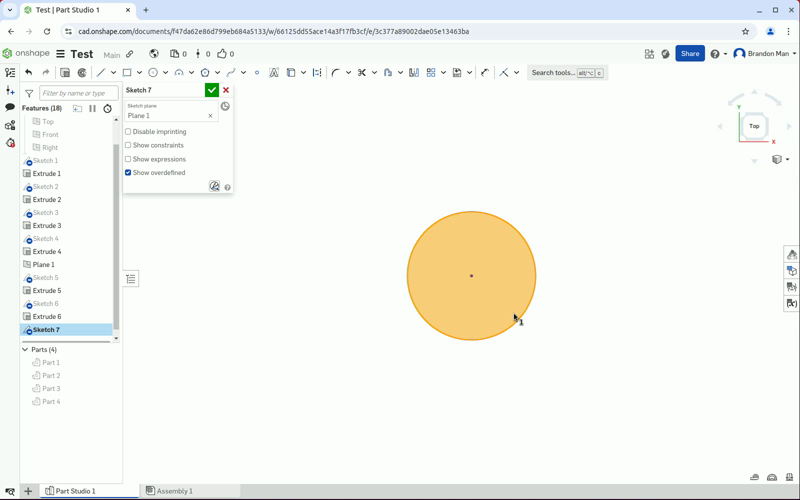
scroll(-6)
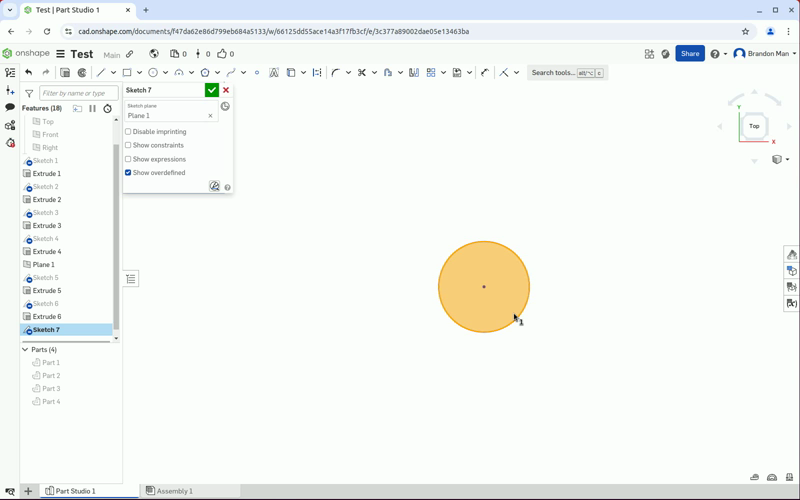
scroll(-6)
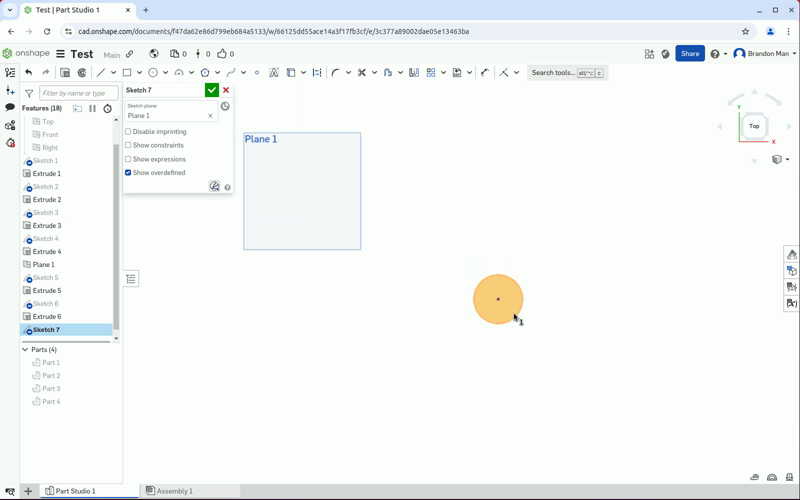
scroll(-6)
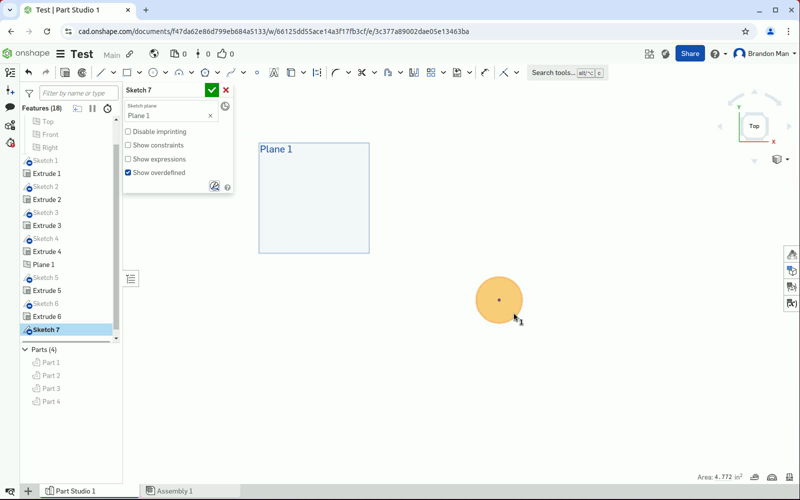
scroll(-6)
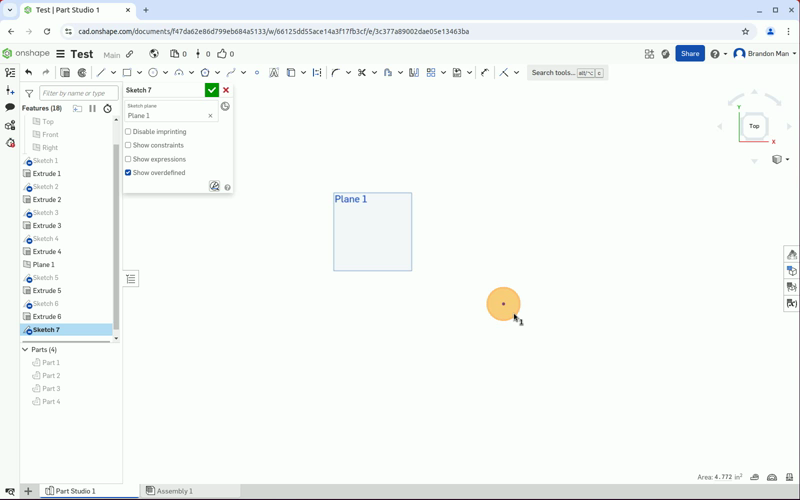
scroll(-6)
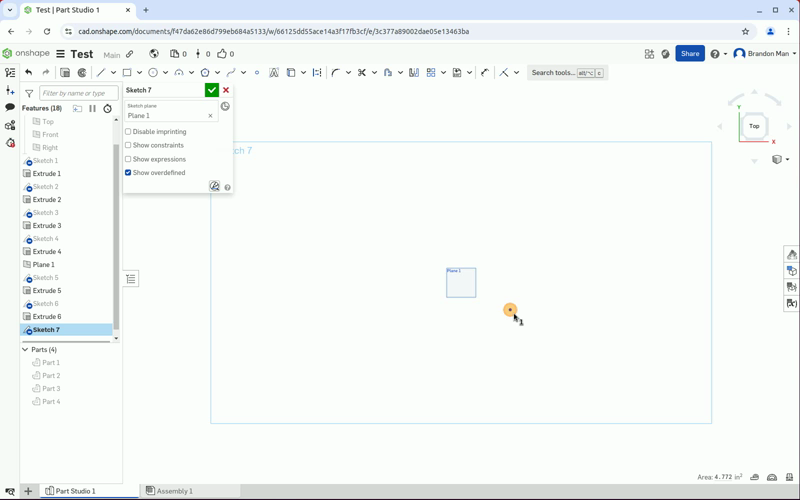
mouse_move(73, 352)
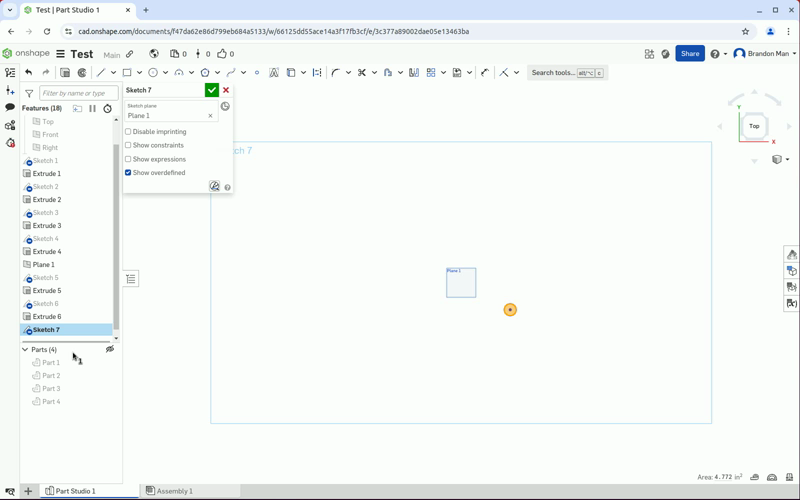
key(shift+y)
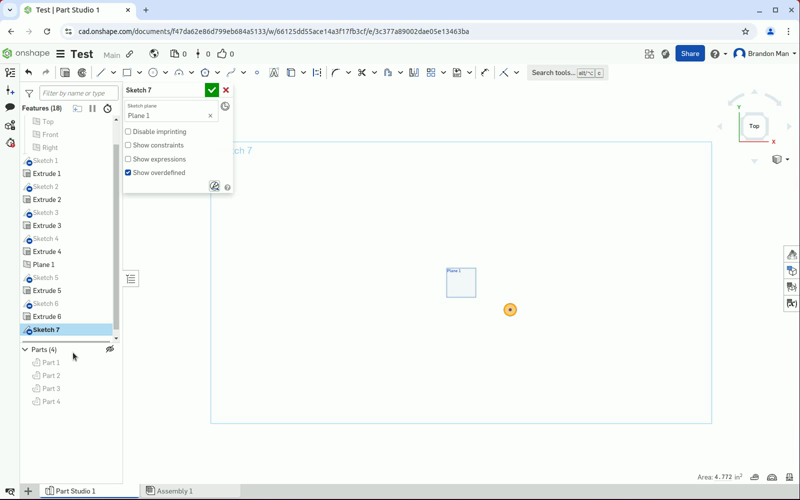
key(shift+e)
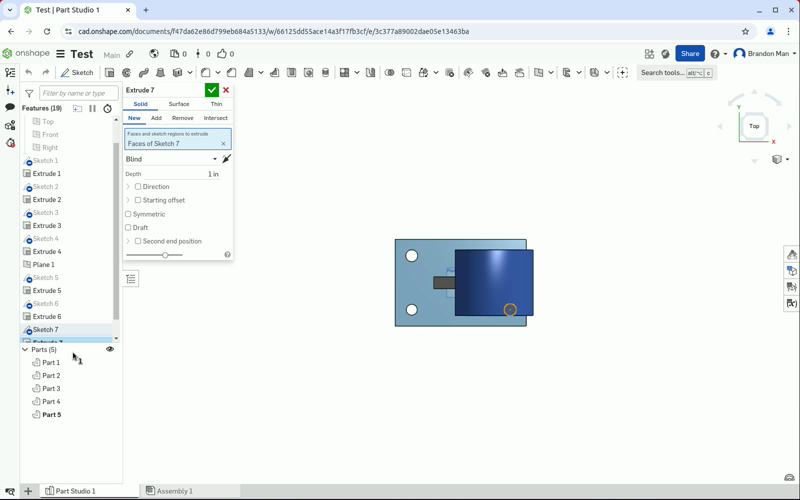
mouse_move(143, 106)
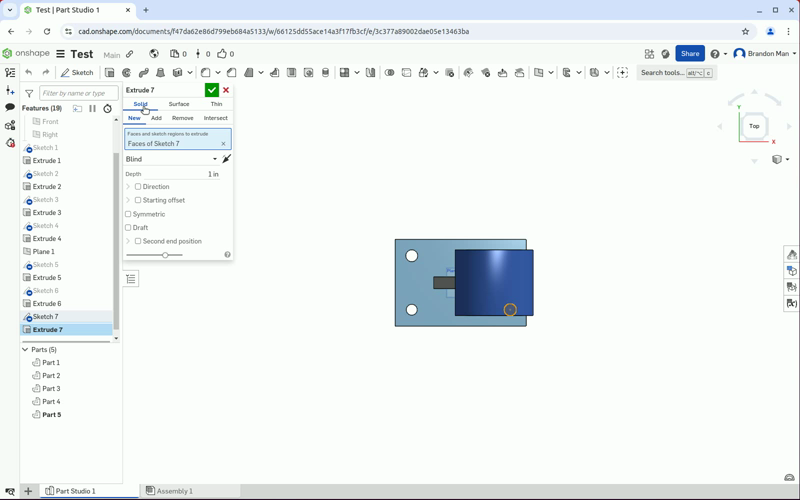
click(143, 106)
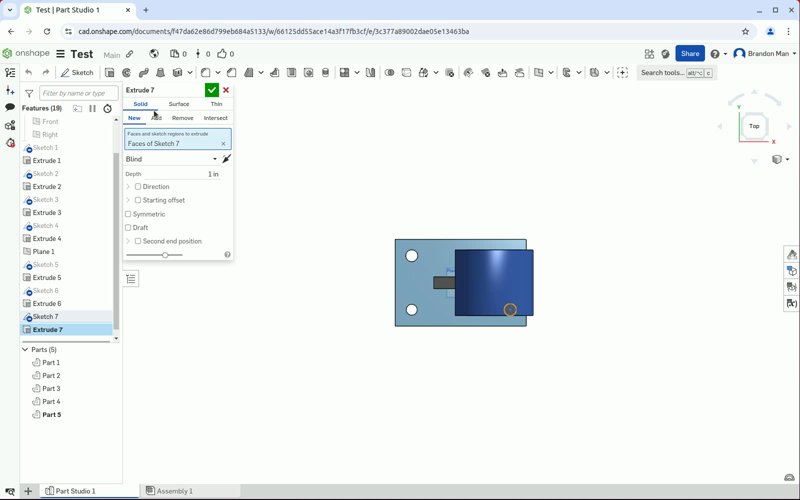
mouse_move(186, 120)
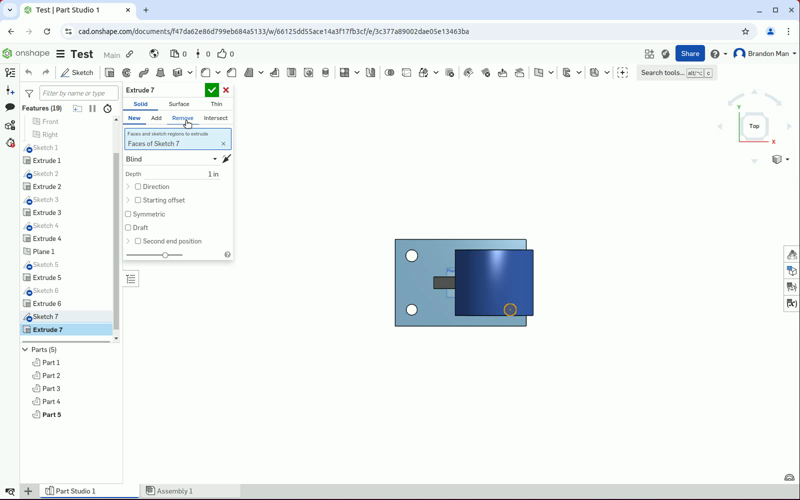
click(186, 120)
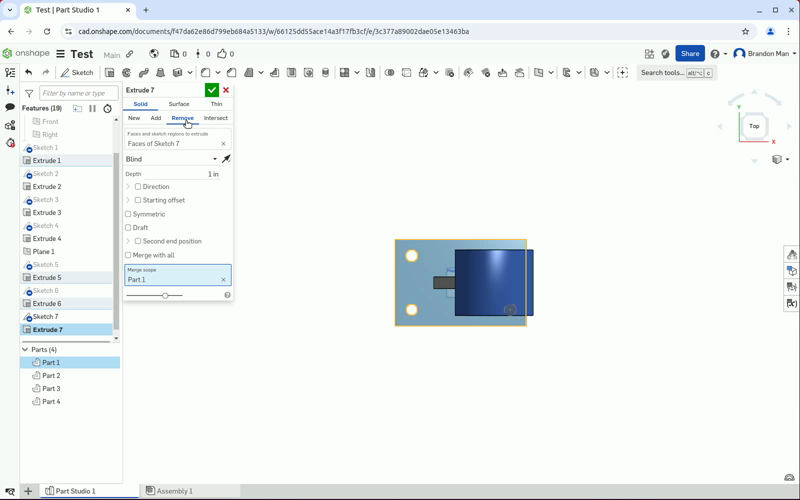
key(tab, 4)
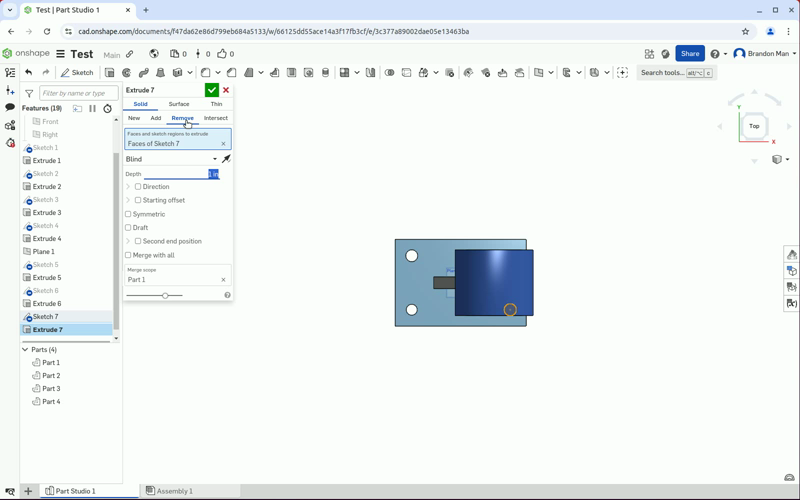
text(5.536)
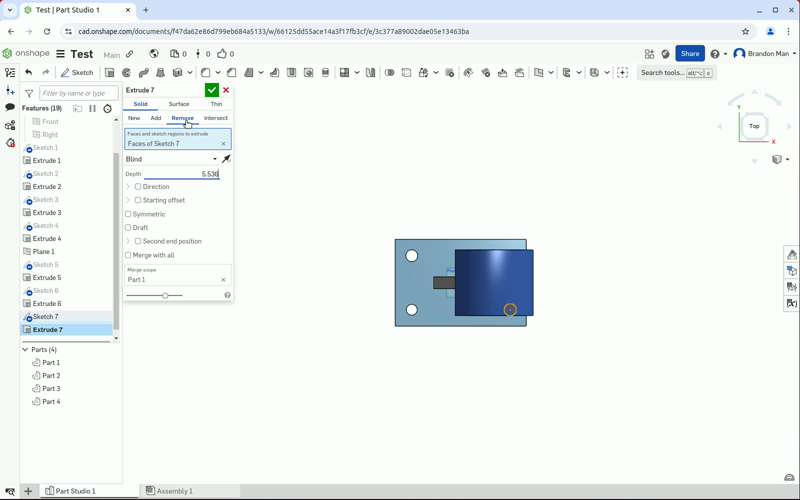
key(tab, 6)
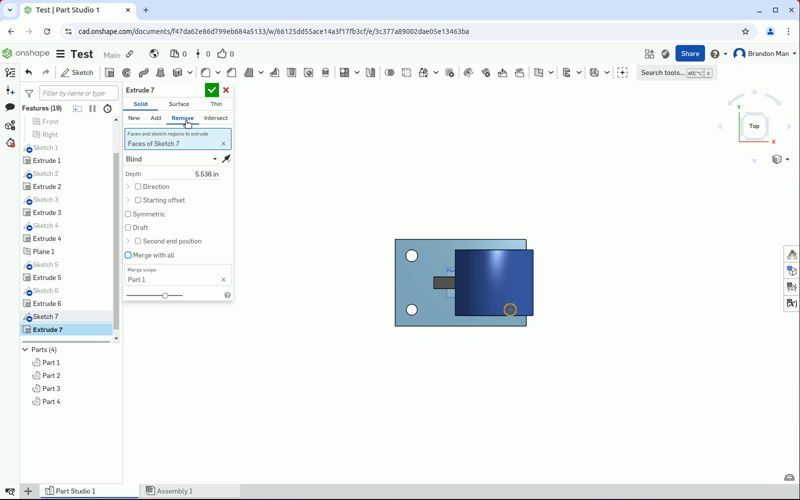
key(space)
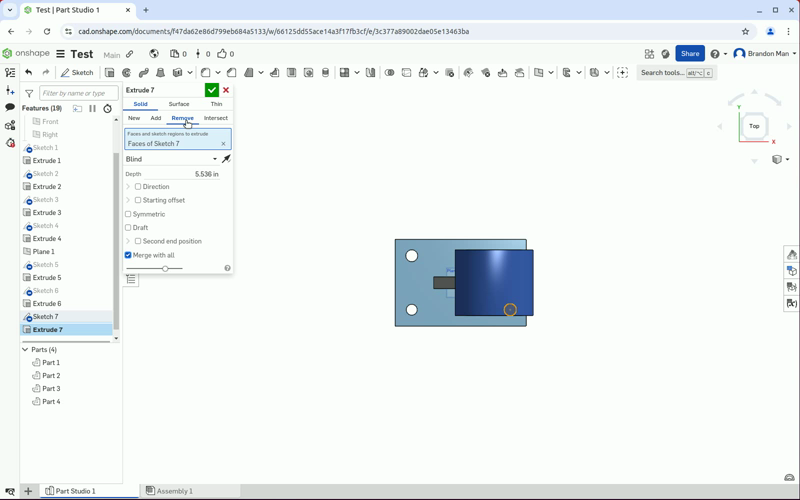
key(enter)
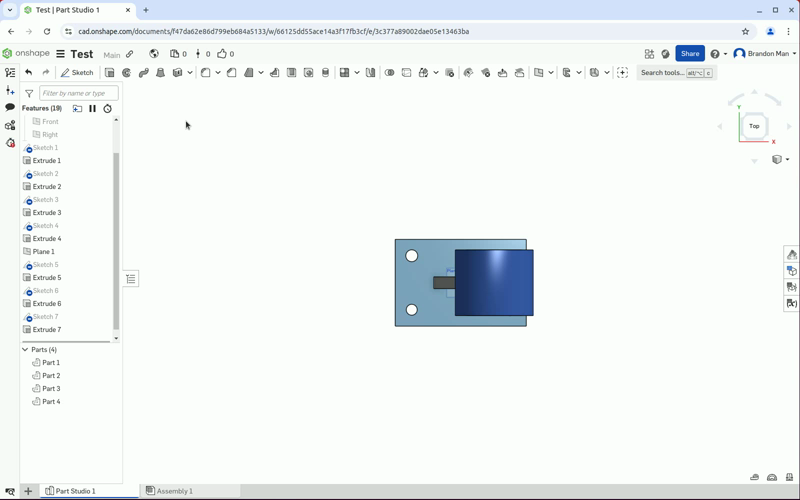
key(shift+h)
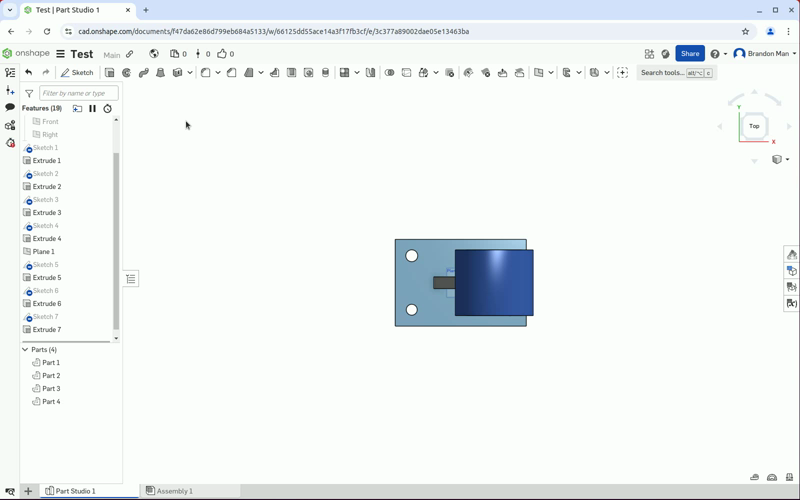
key(shift+h)
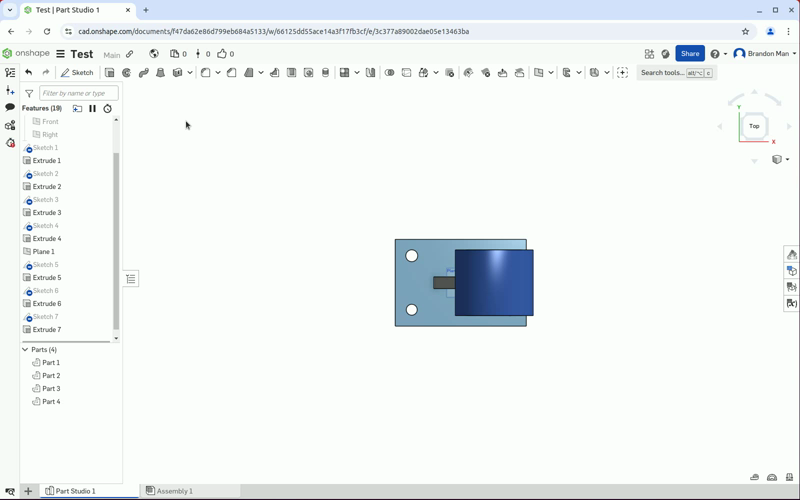
mouse_move(69, 150)
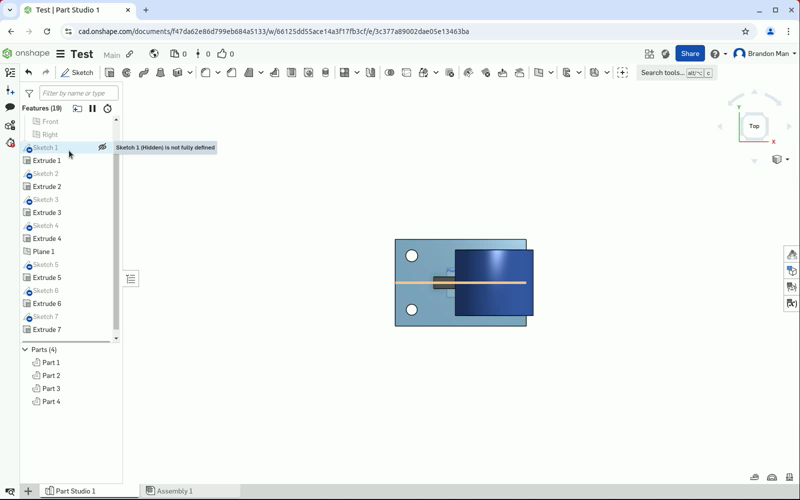
click(69, 150)
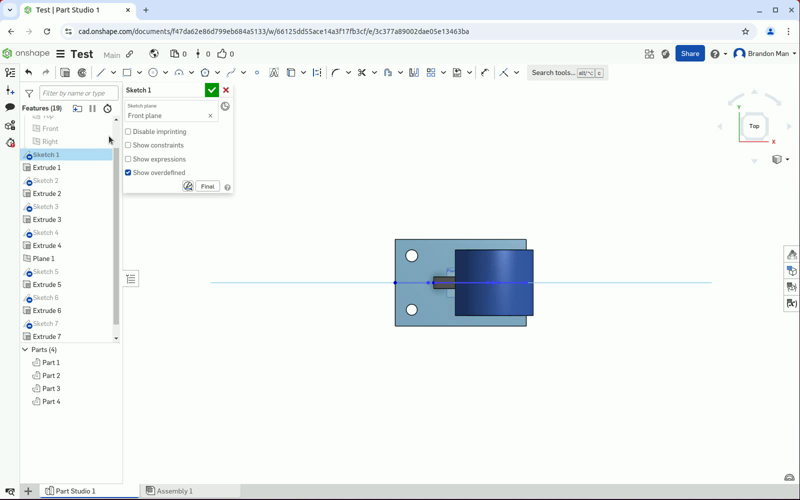
mouse_move(229, 92)
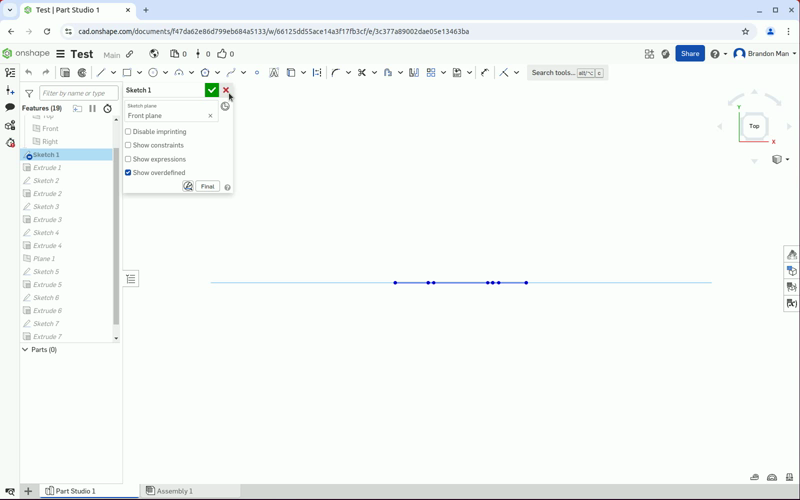
click(229, 92)
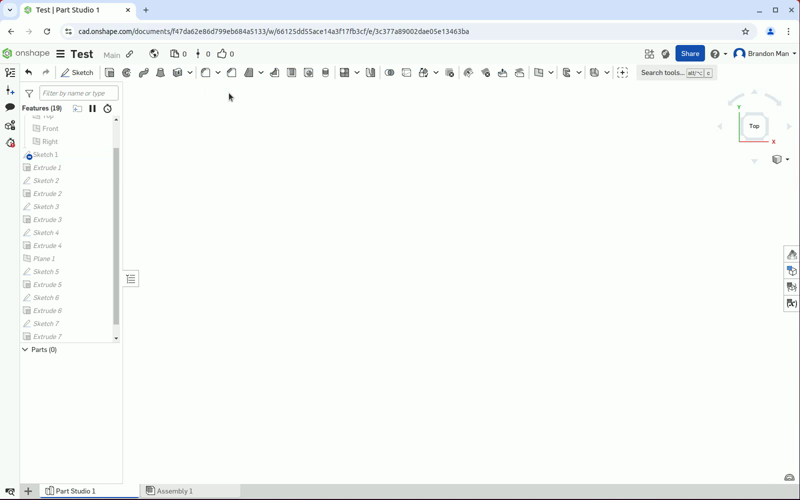
key(shift+s)
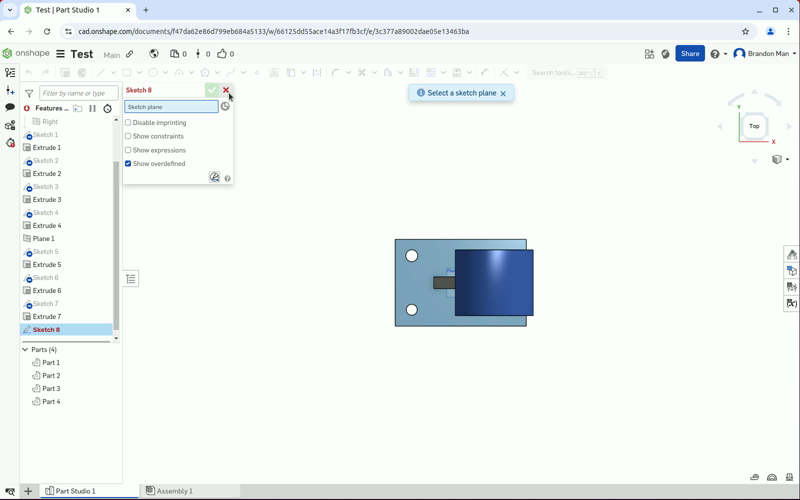
mouse_move(69, 241)
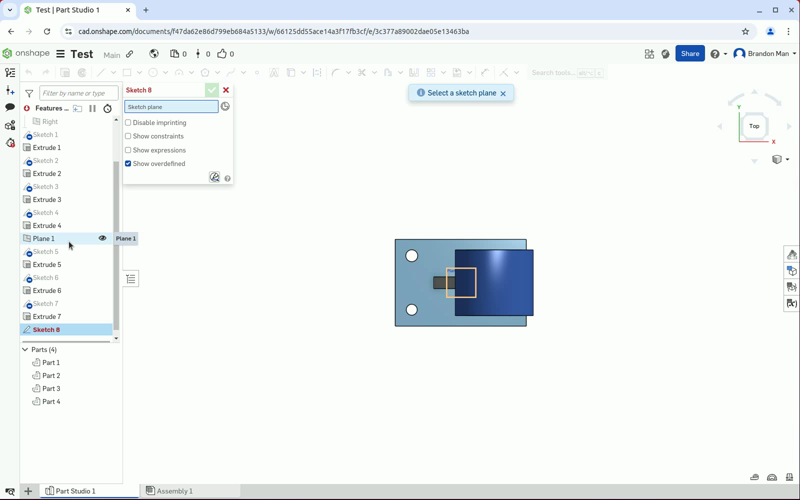
click(69, 241)
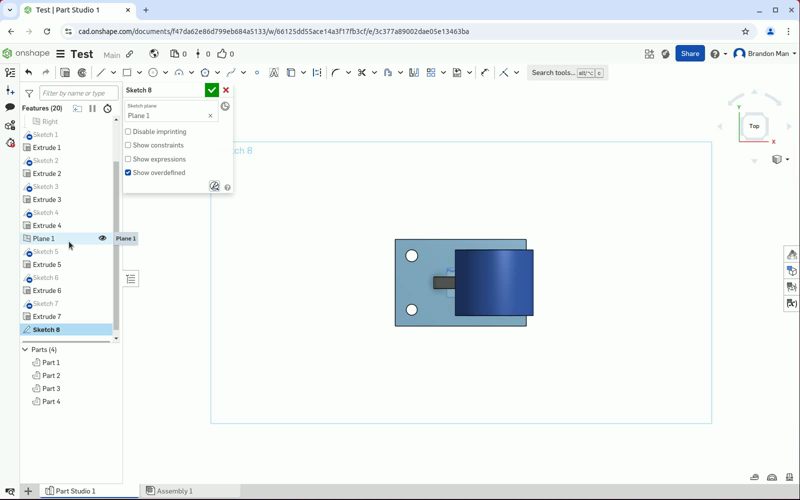
mouse_move(73, 352)
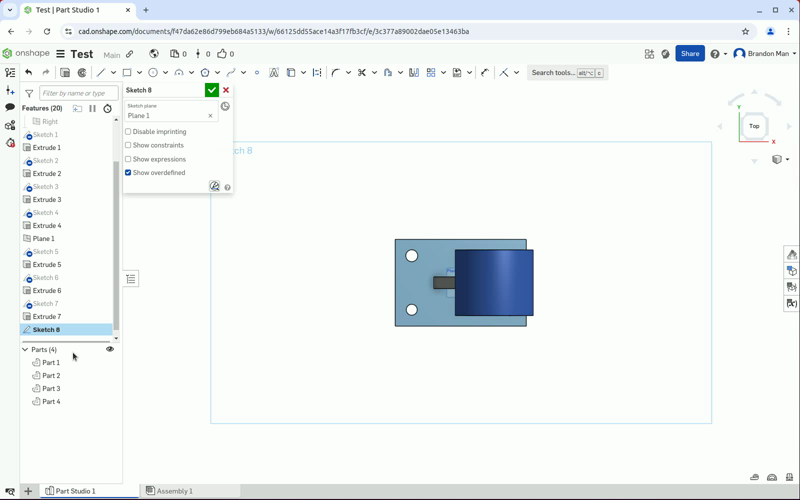
key(y)
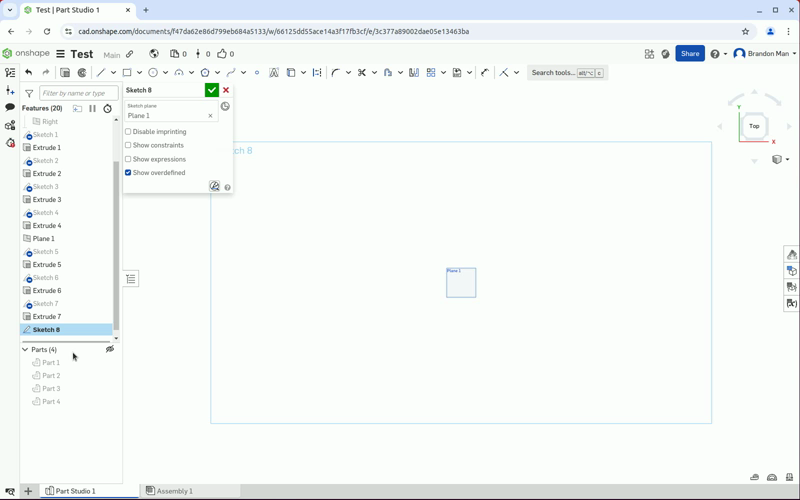
key(c)
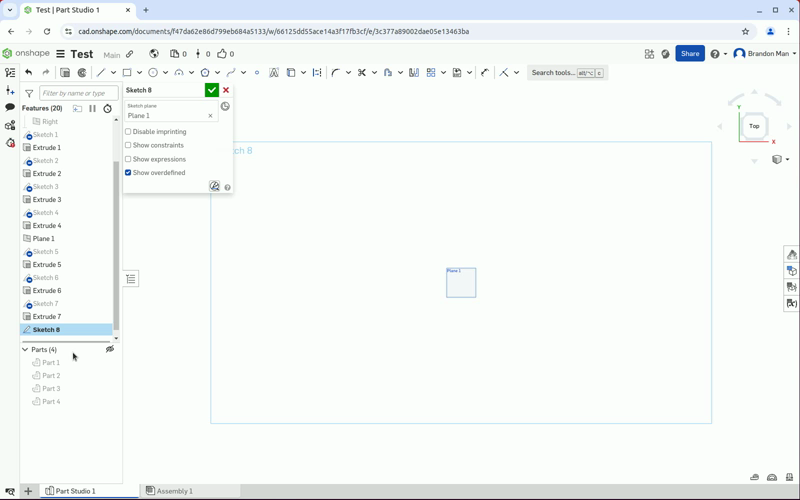
key_down(shift)
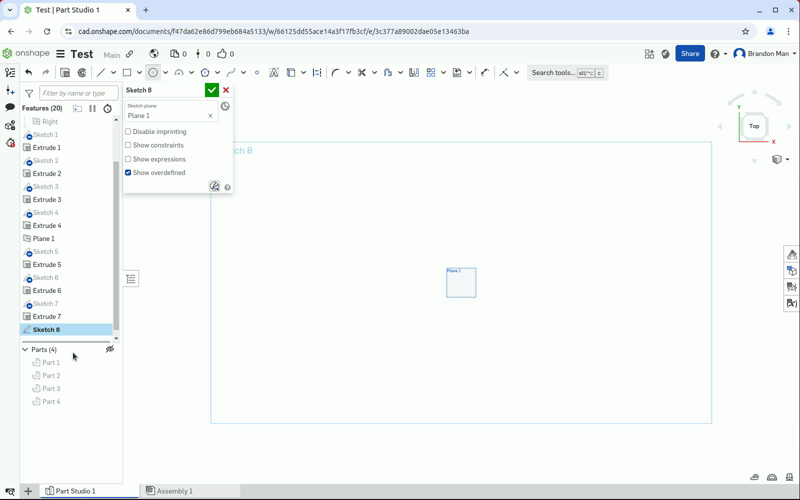
mouse_move(510, 255)
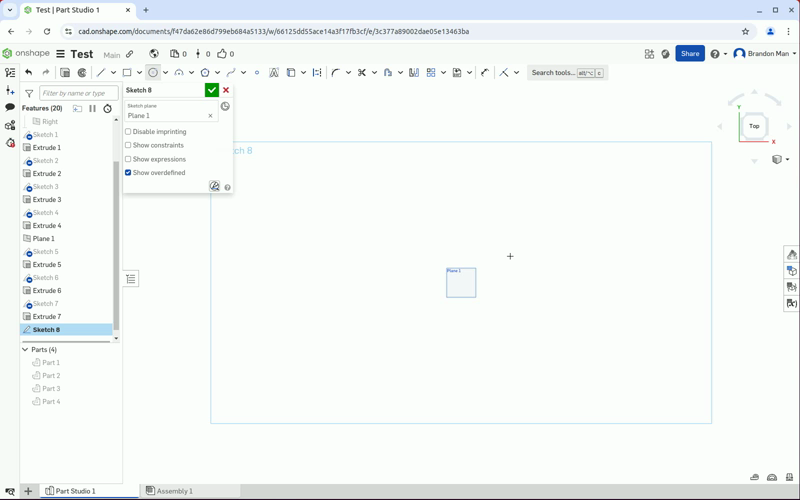
click(510, 255)
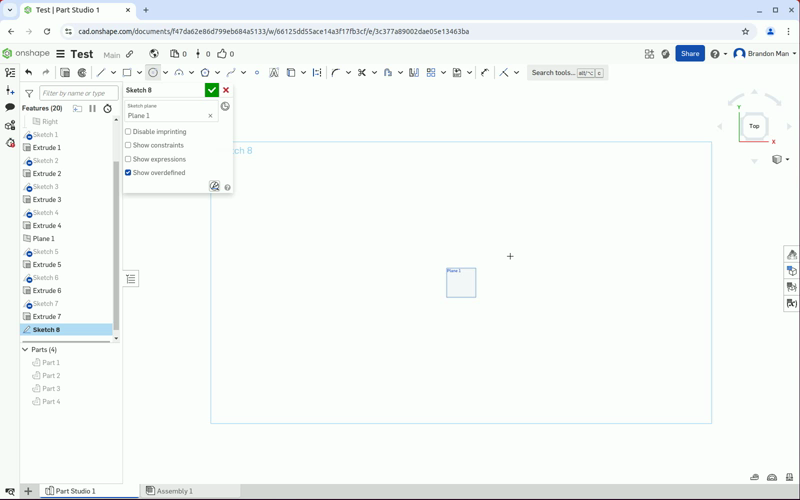
key_up(shift)
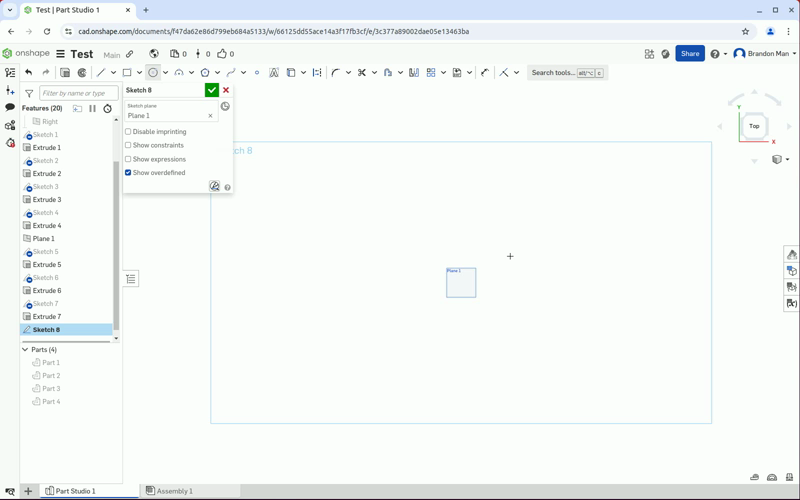
mouse_move(516, 255)
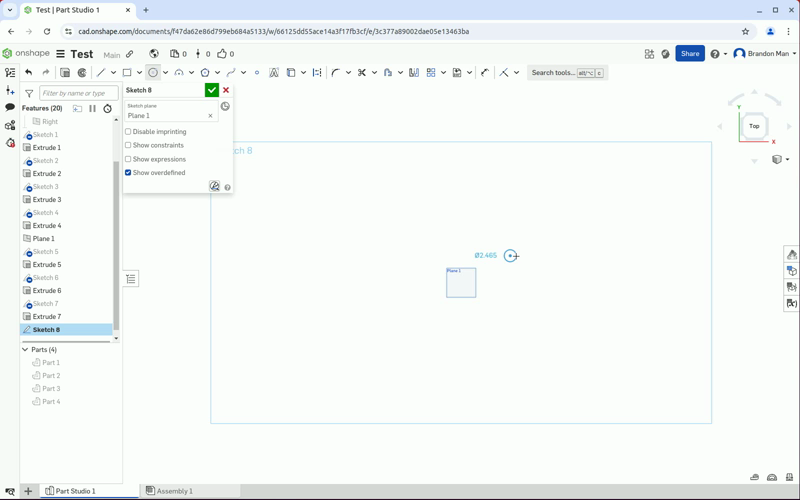
click(516, 255)
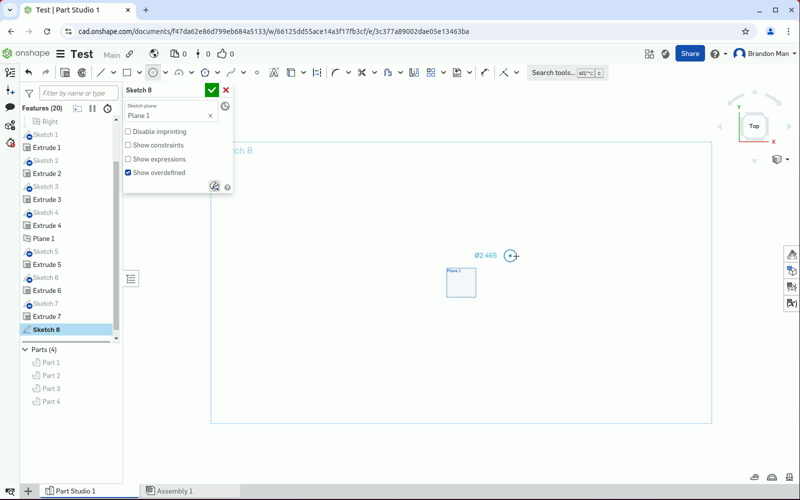
key(esc)
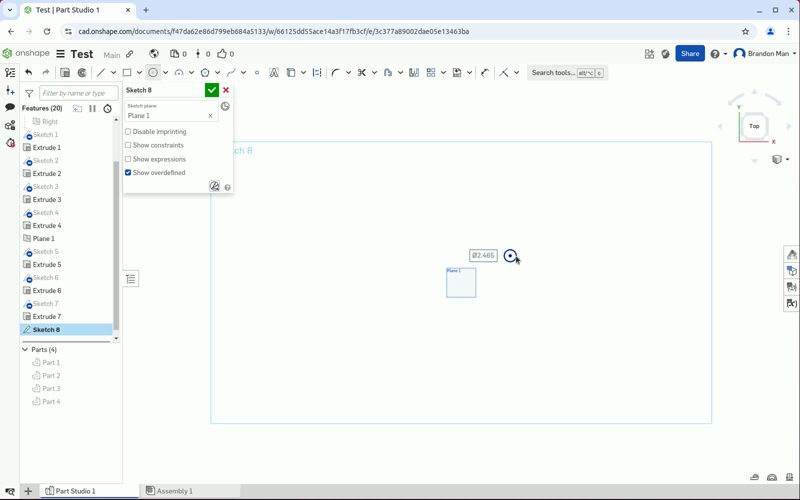
mouse_move(512, 256)
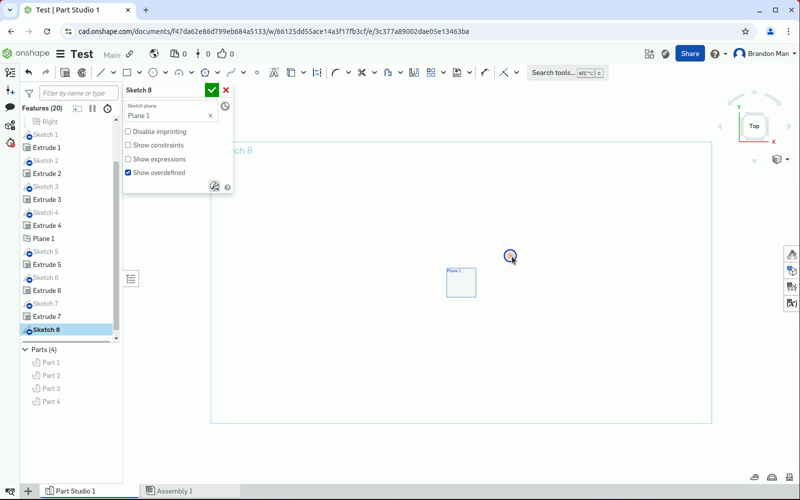
scroll(6)
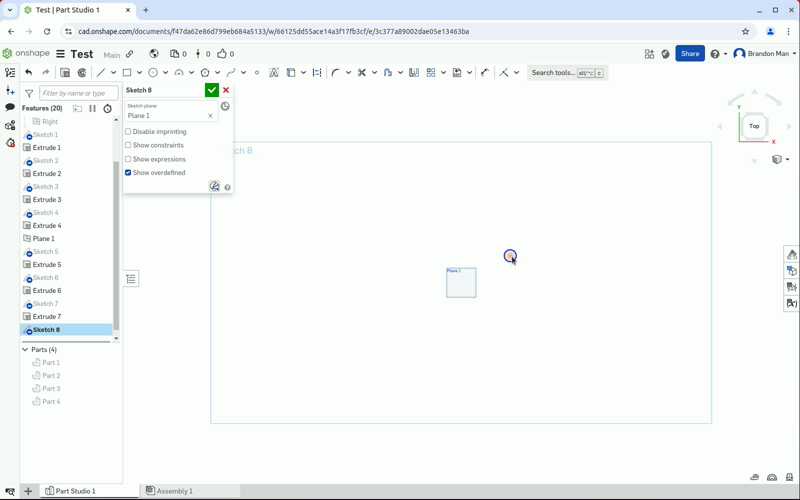
scroll(6)
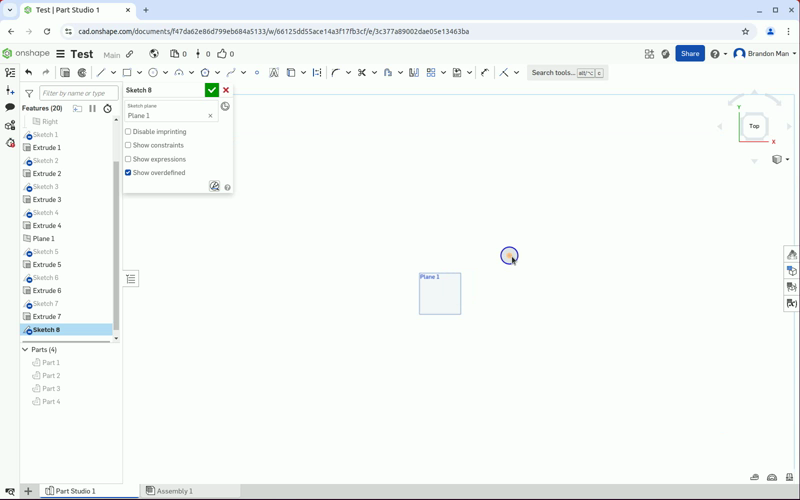
scroll(6)
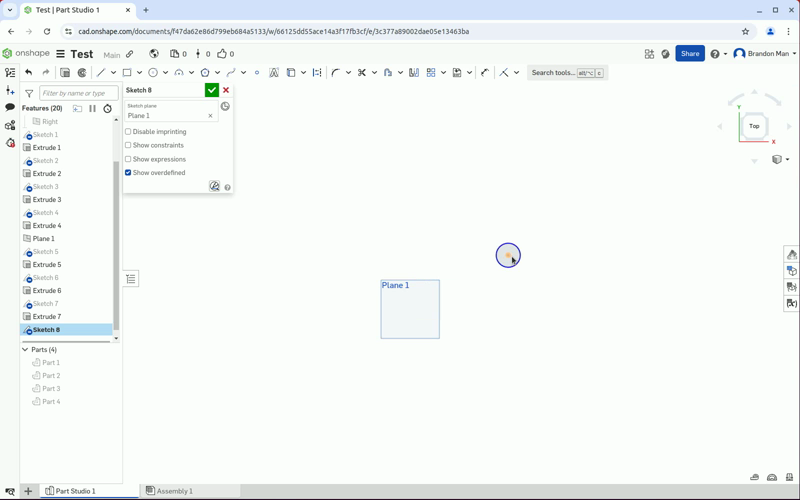
scroll(6)
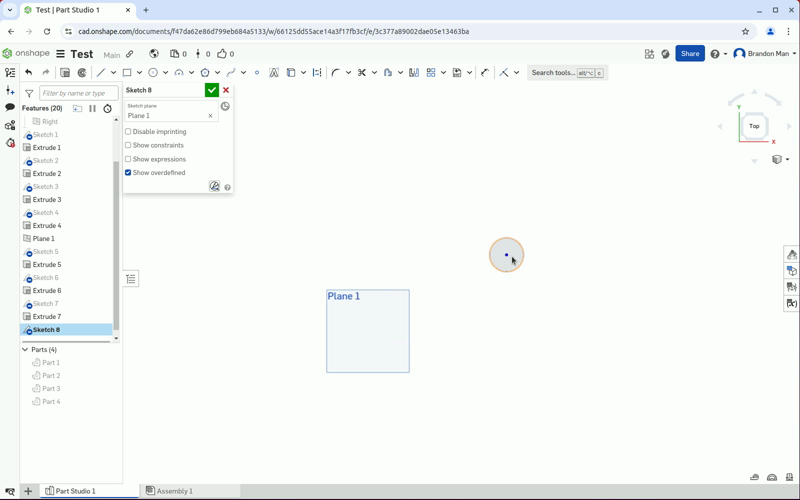
scroll(6)
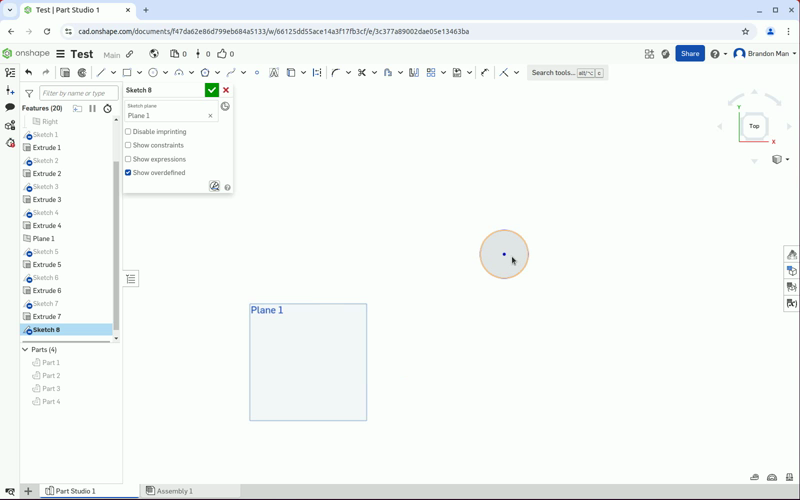
scroll(6)
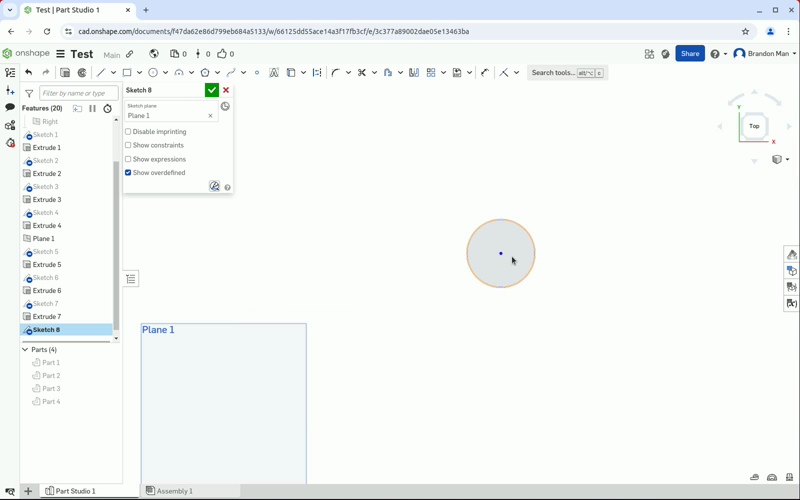
scroll(6)
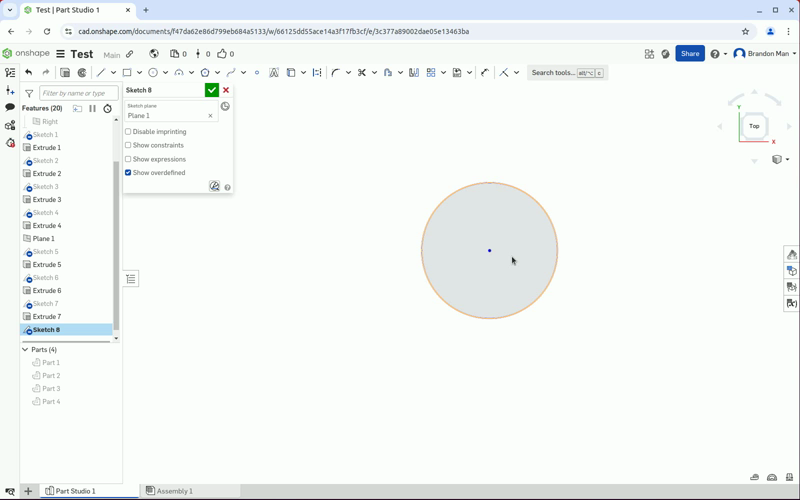
click(512, 256)
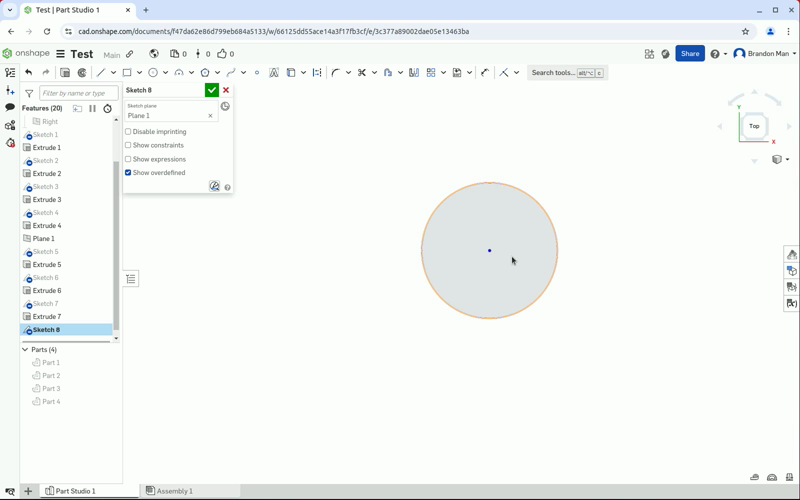
scroll(-6)
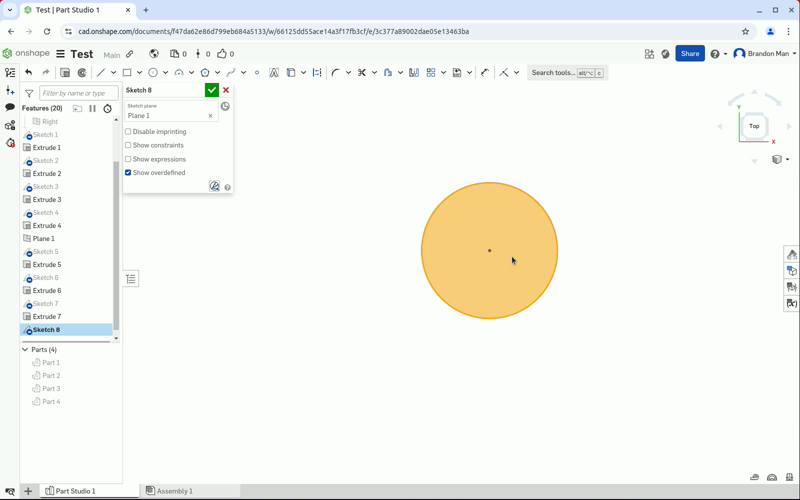
scroll(-6)
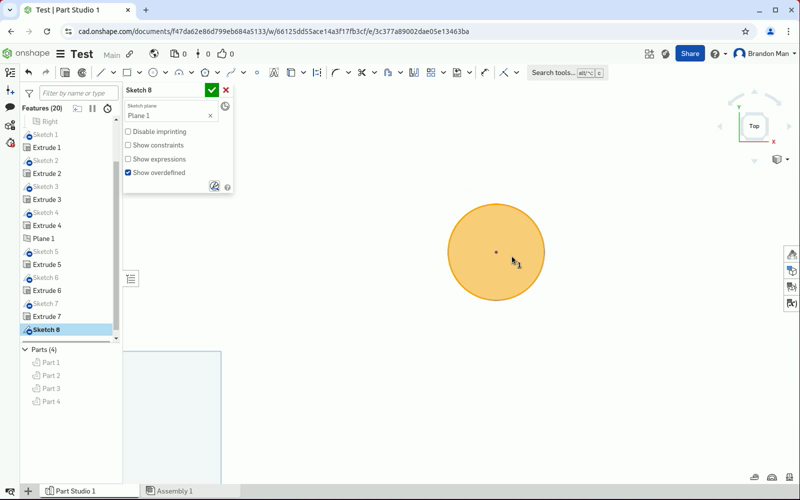
scroll(-6)
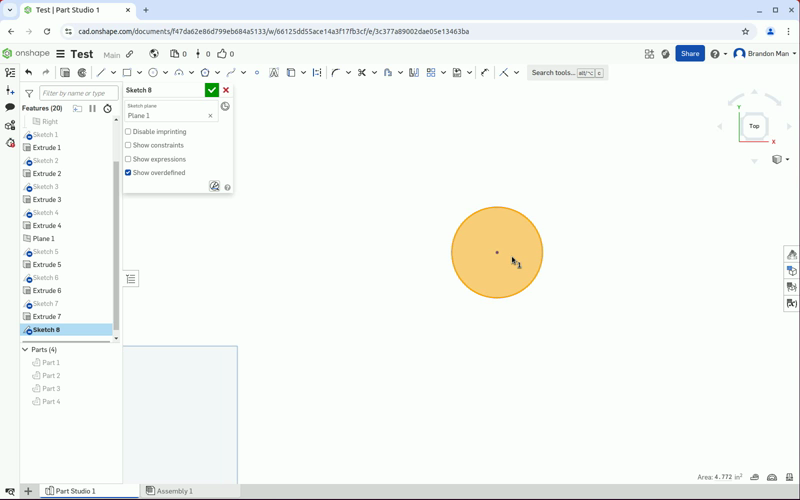
scroll(-6)
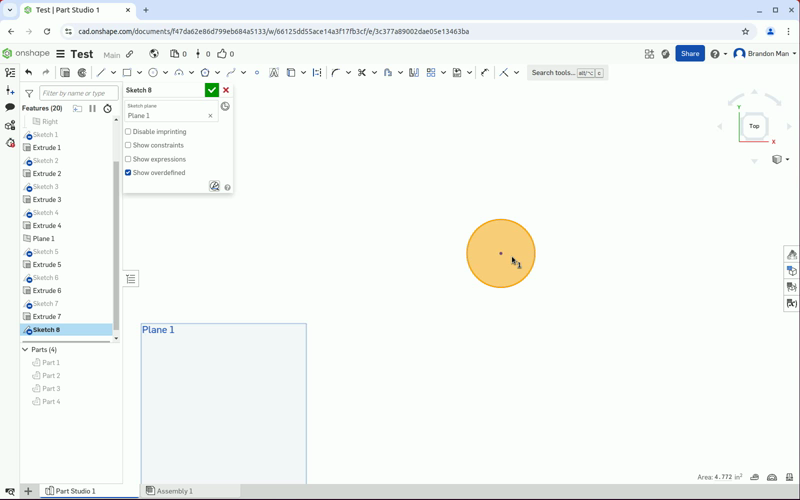
scroll(-6)
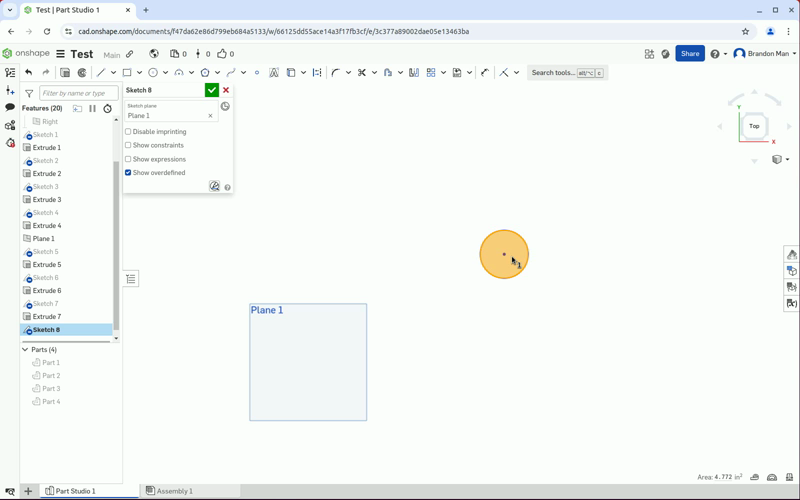
scroll(-6)
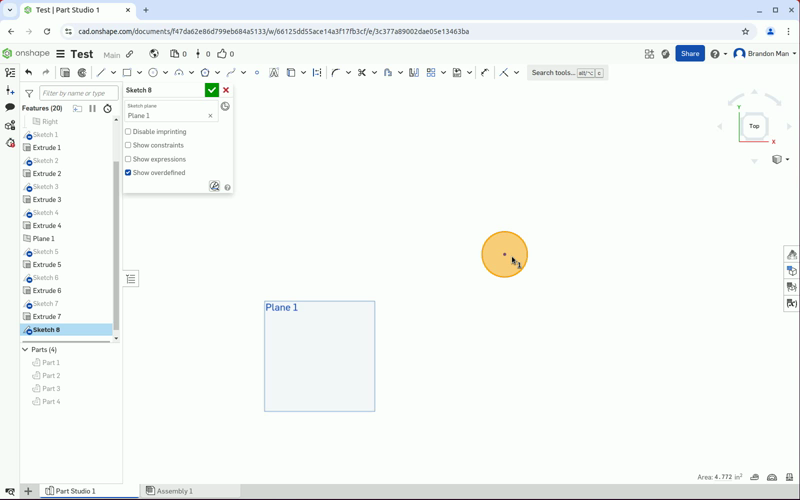
scroll(-6)
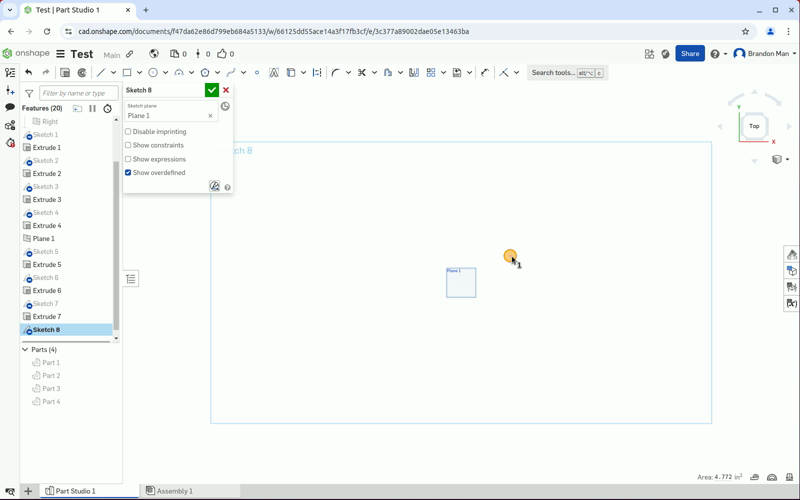
mouse_move(73, 352)
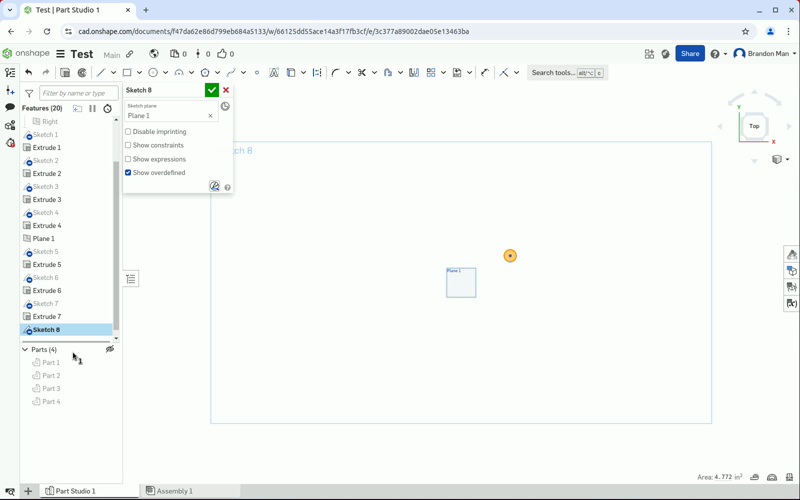
key(shift+y)
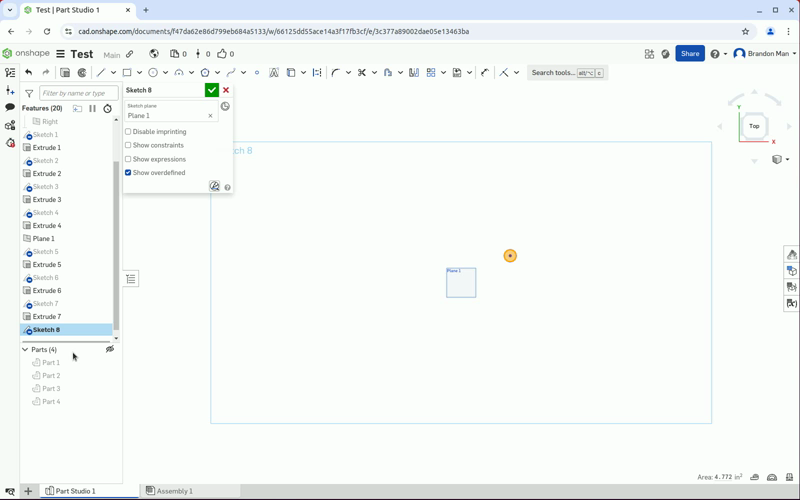
key(shift+e)
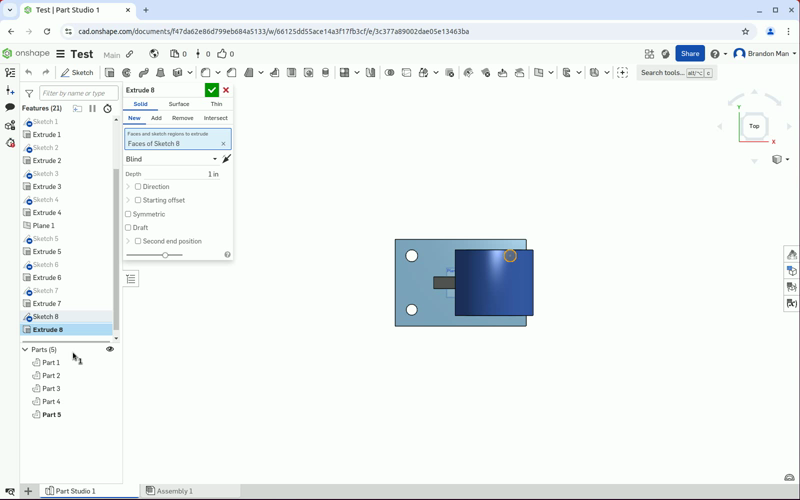
mouse_move(143, 106)
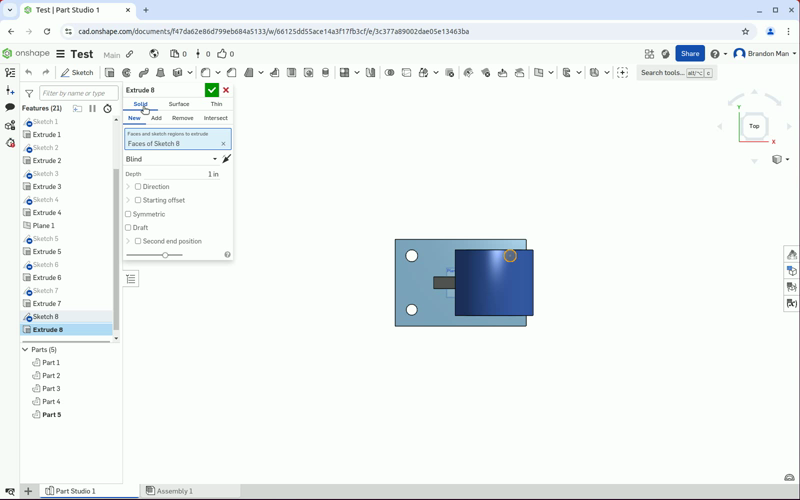
click(143, 106)
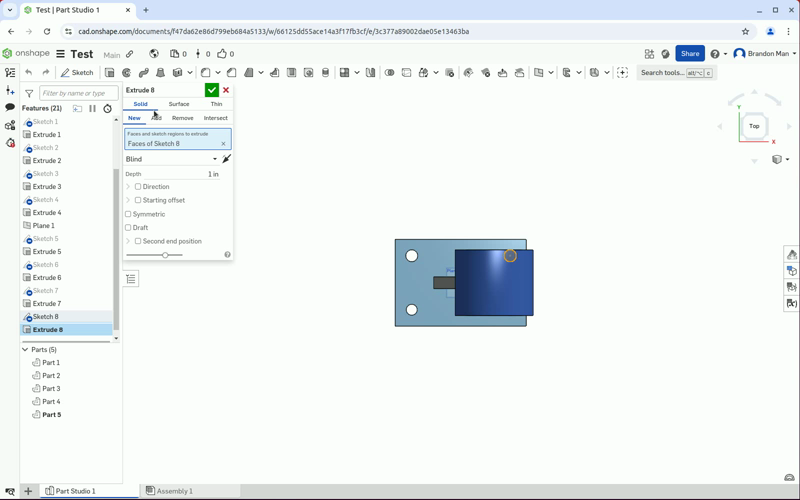
mouse_move(186, 120)
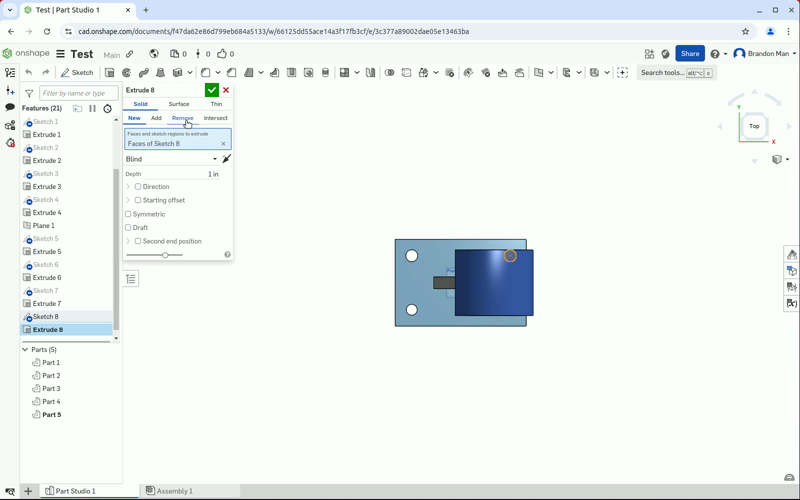
click(186, 120)
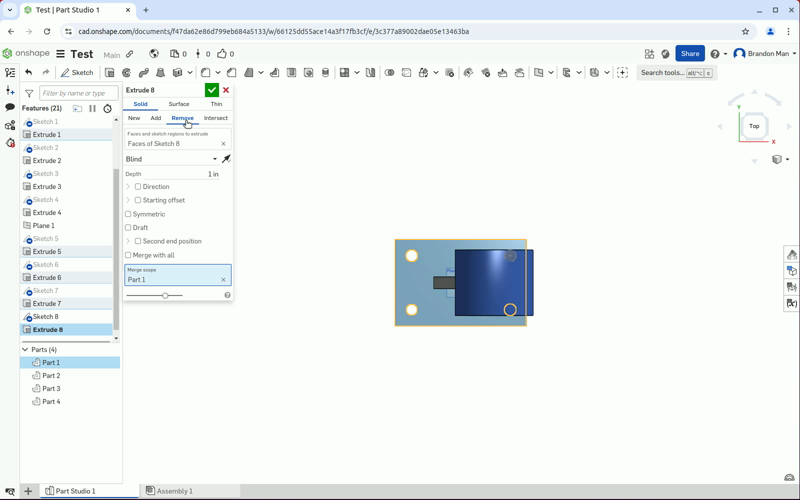
key(tab, 4)
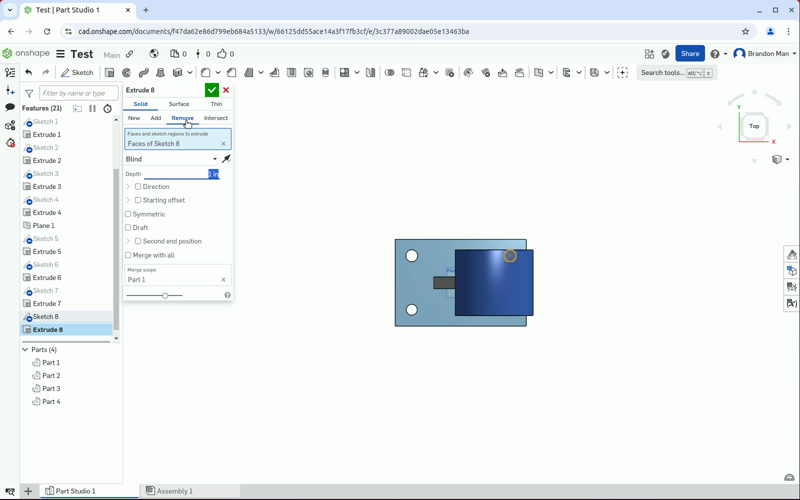
text(5.536)
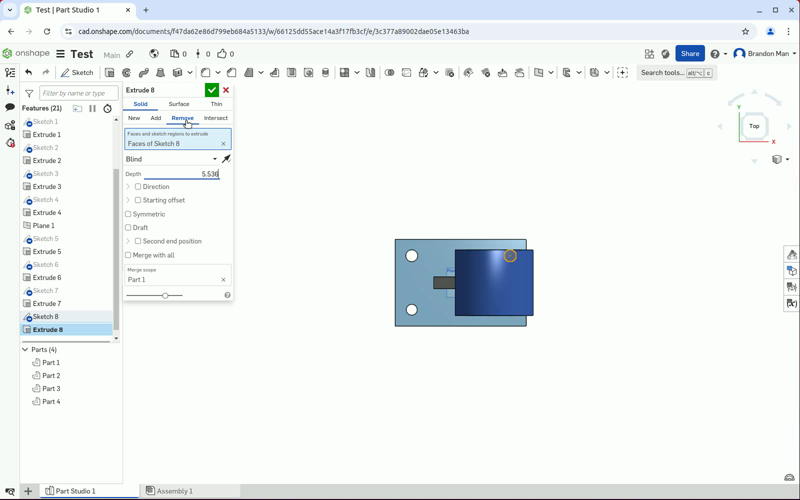
key(tab, 6)
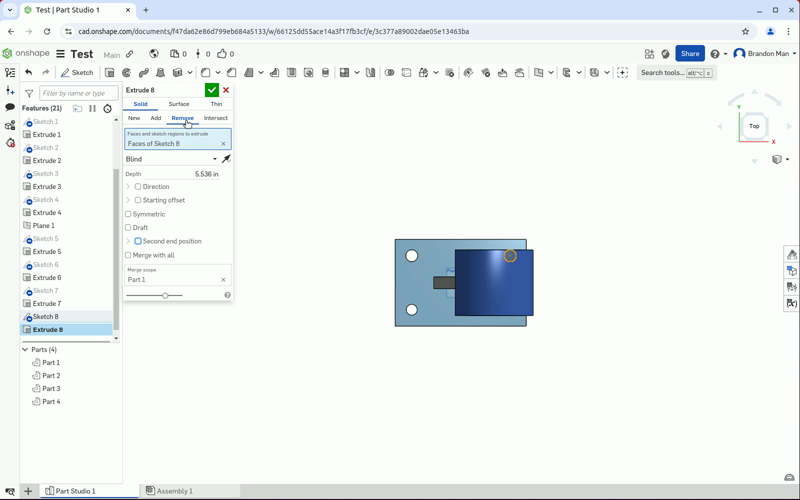
key(space)
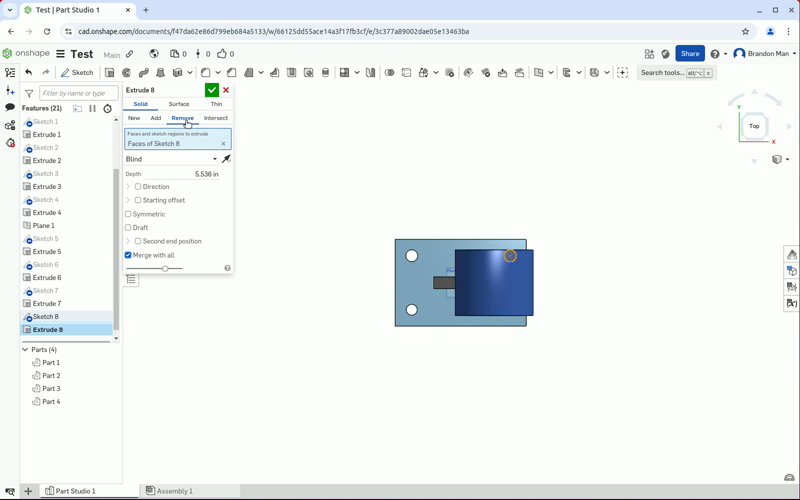
key(enter)
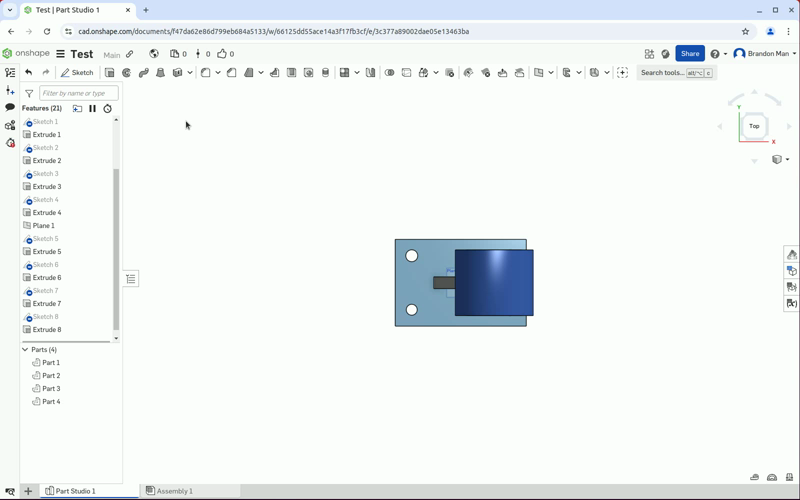
key(shift+h)
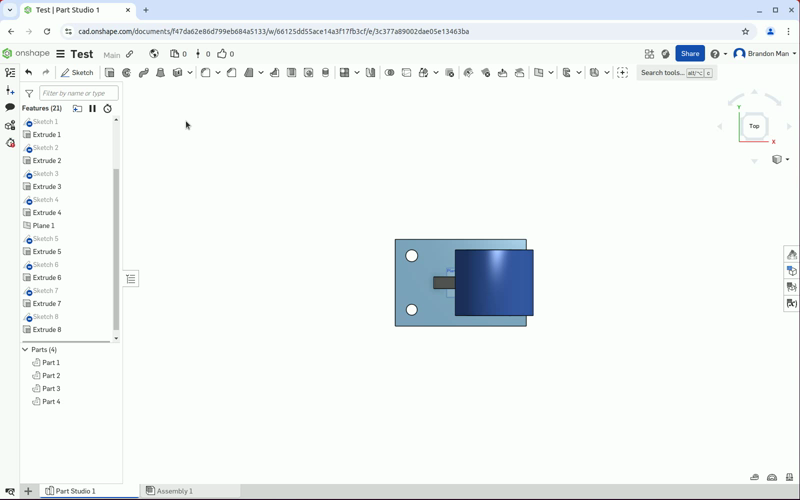
key(shift+h)
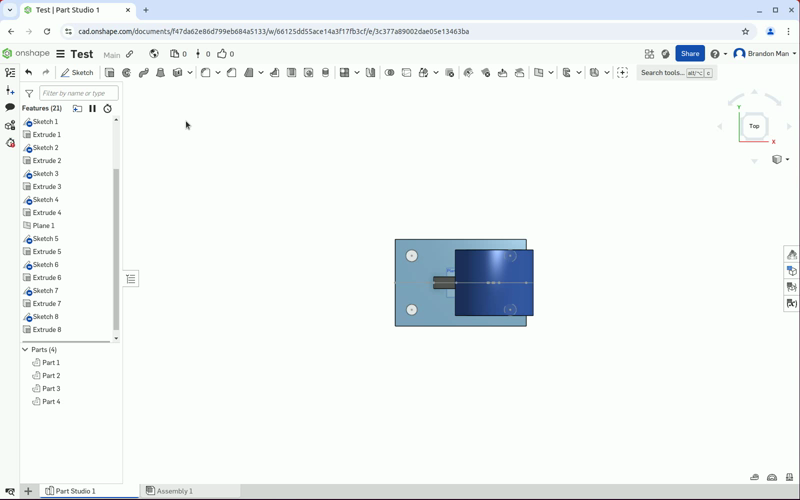
key(shift+7)
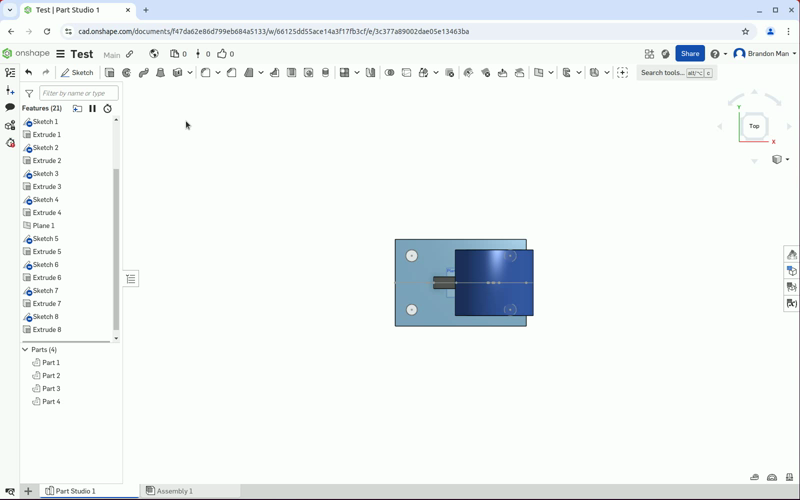
key(up, 3)
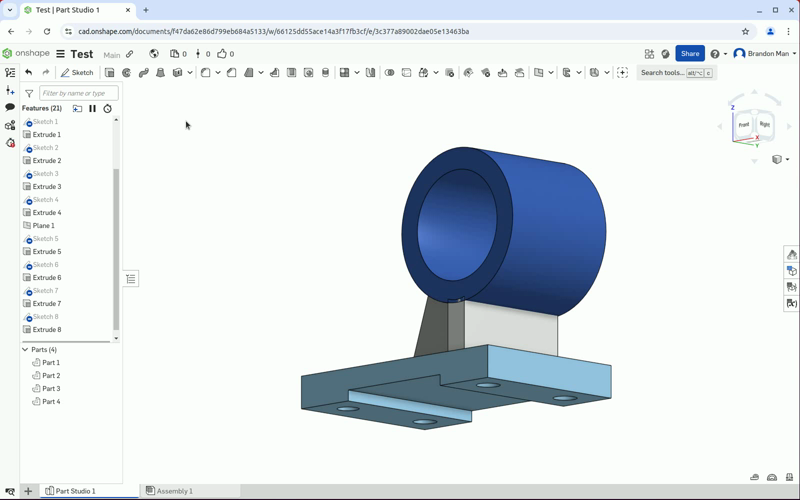
key(left, 3)
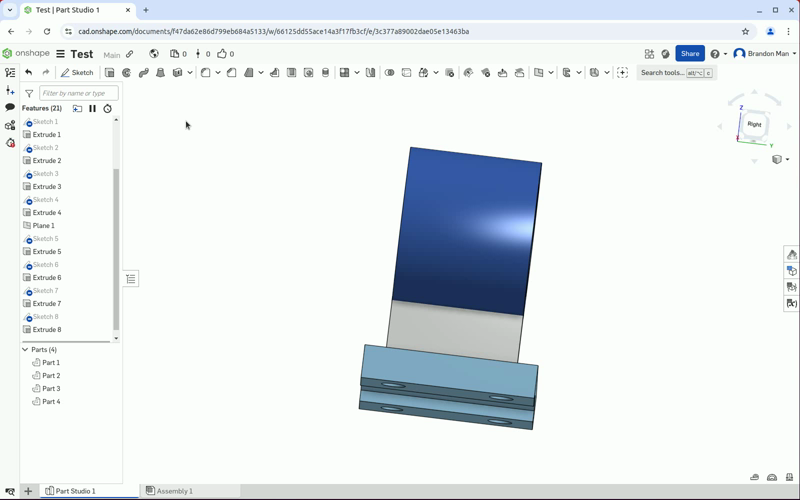
key(right, 3)
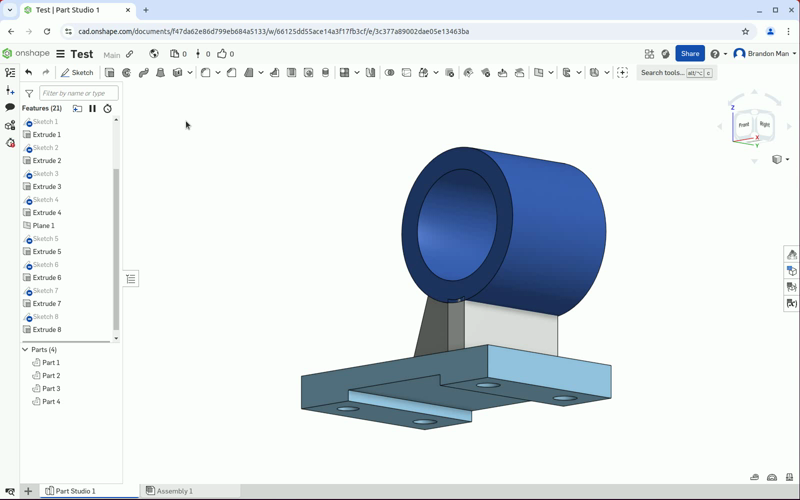
key(down, 3)
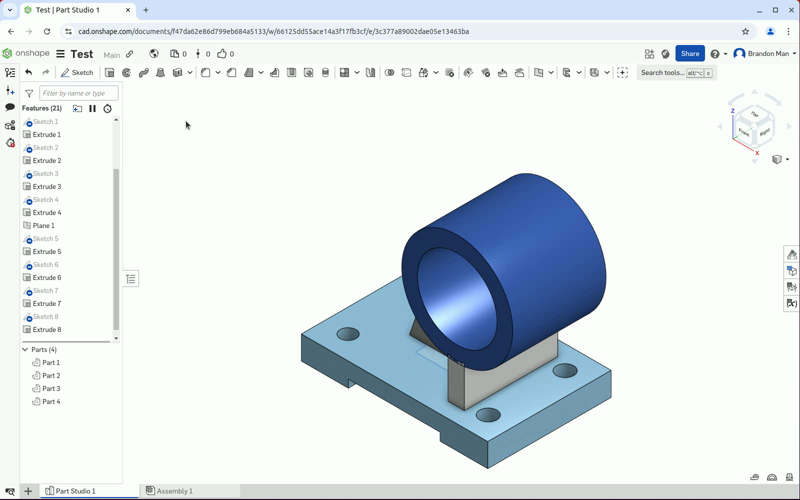
mouse_move(69, 124)
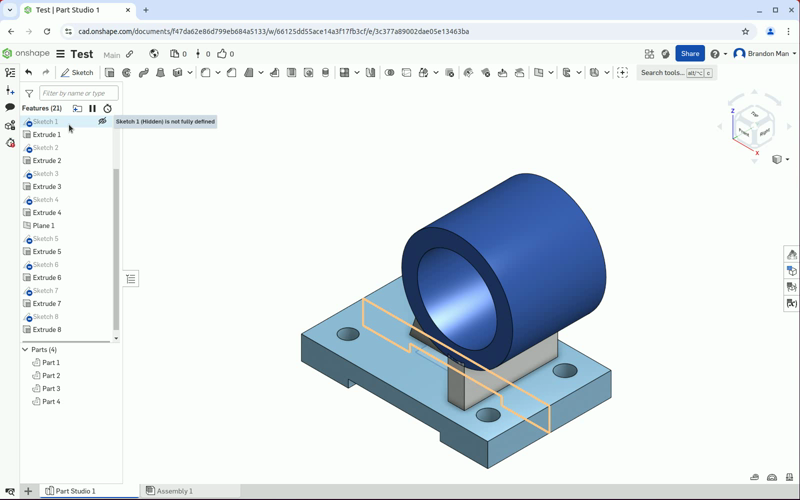
click(69, 124)